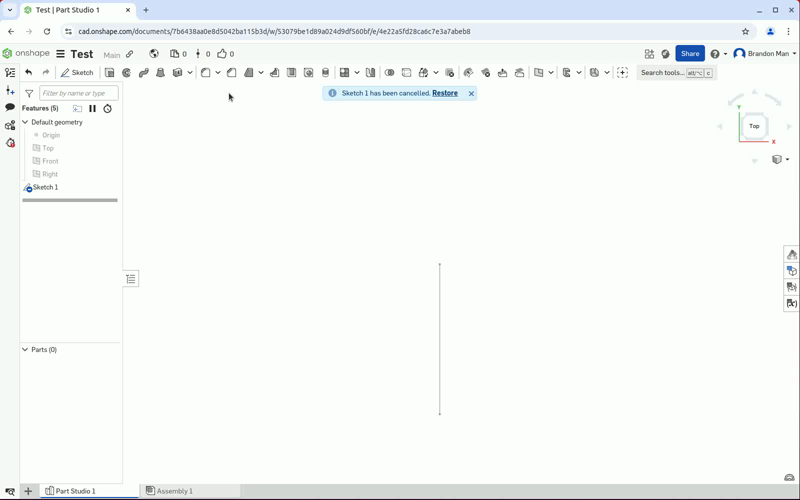
key(shift+h)
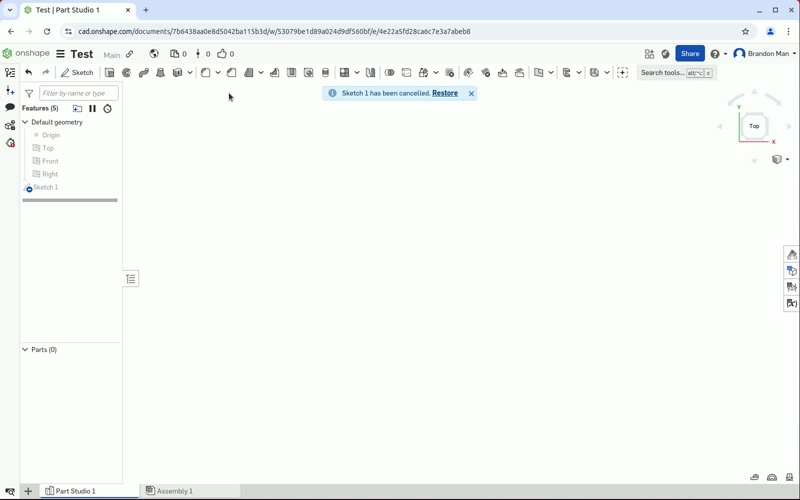
mouse_move(73, 352)
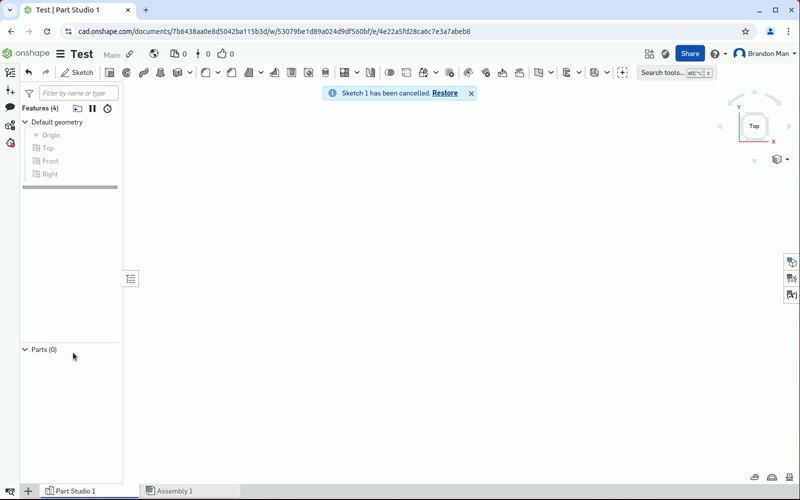
key(y)
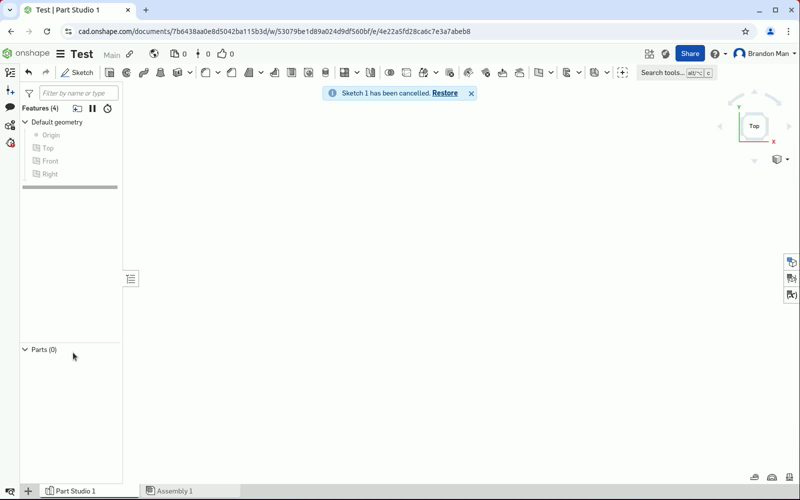
key(shift+p)
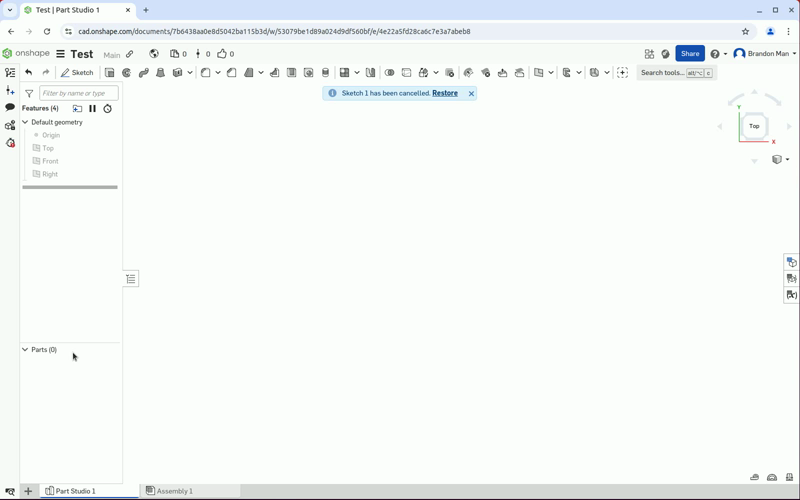
key(space)
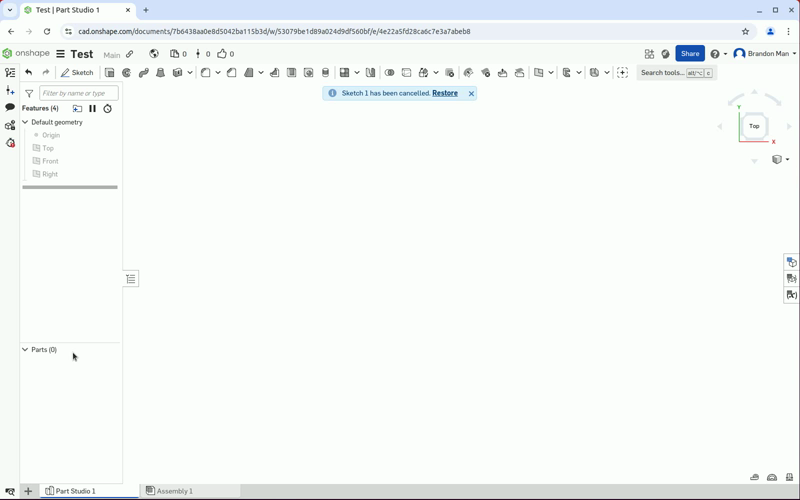
key_down(shift)
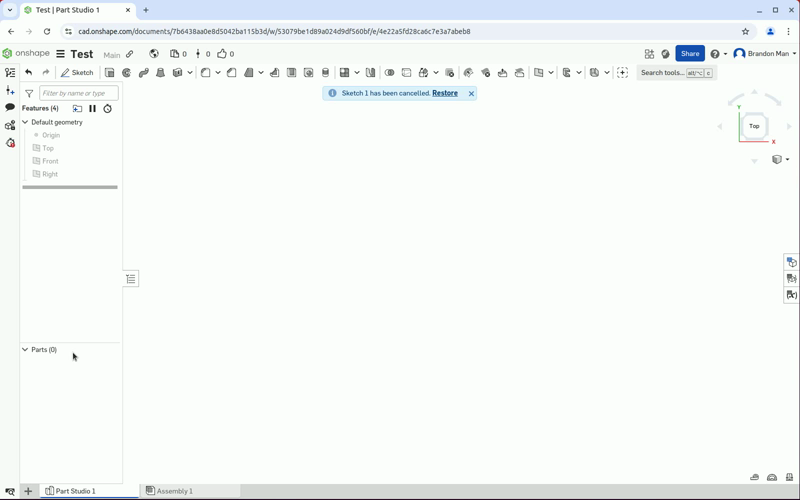
key(up)
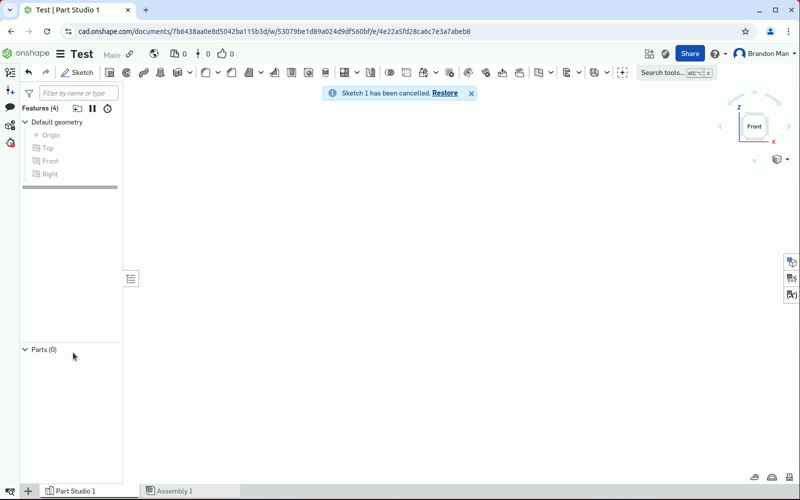
key_up(shift)
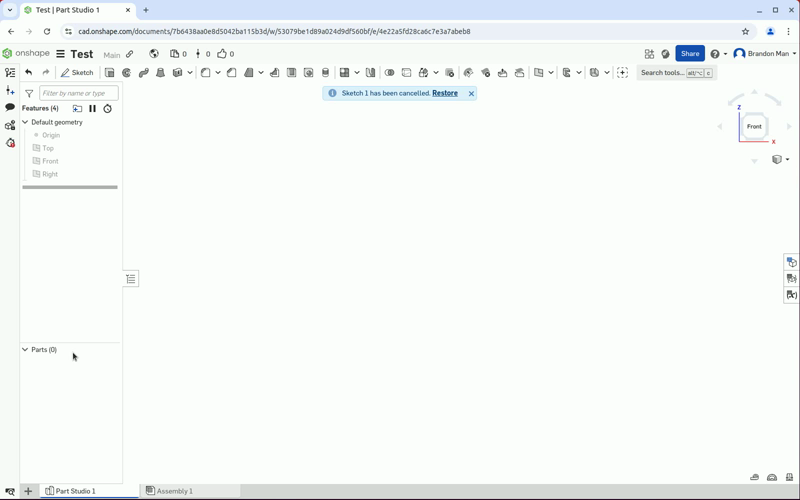
mouse_move(73, 352)
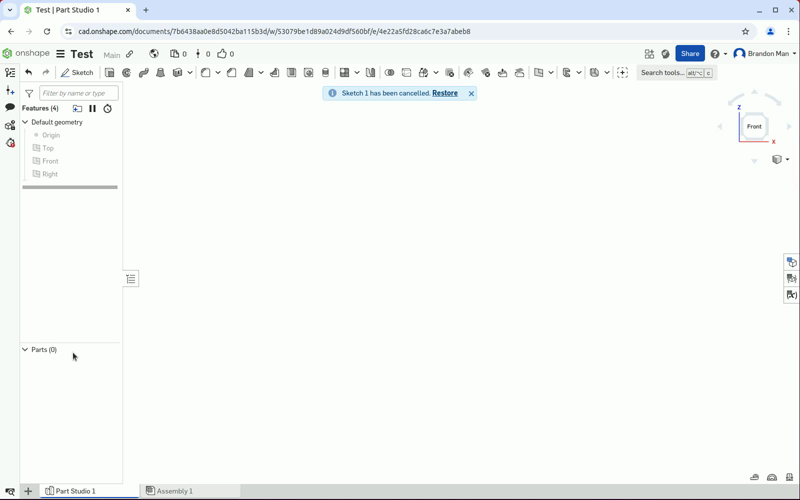
key(shift+y)
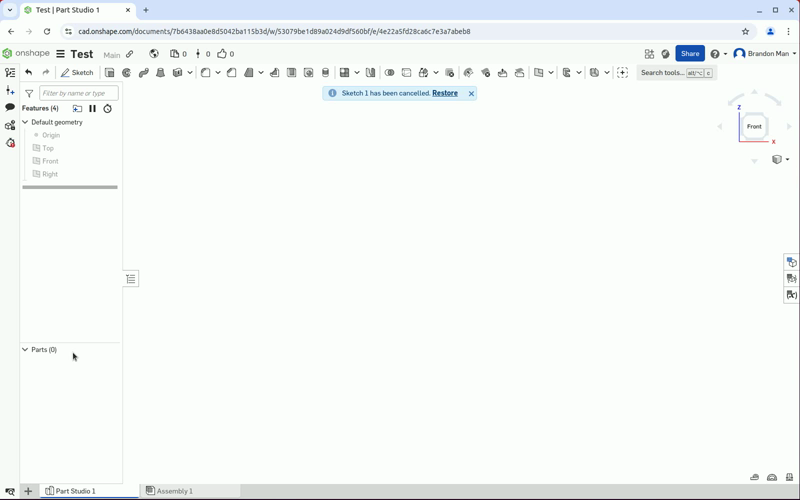
key(shift+s)
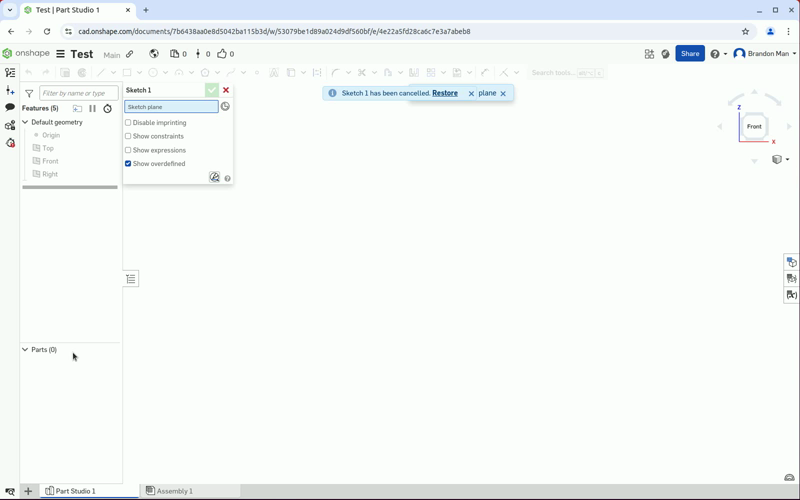
mouse_move(73, 163)
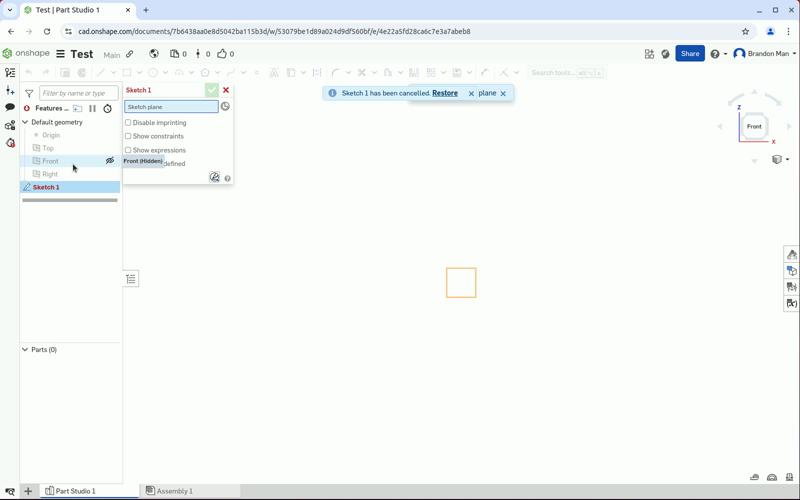
click(73, 163)
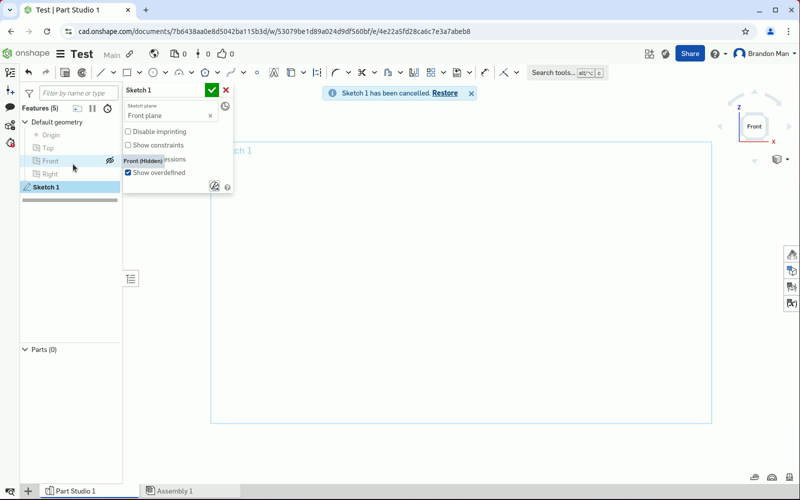
mouse_move(73, 352)
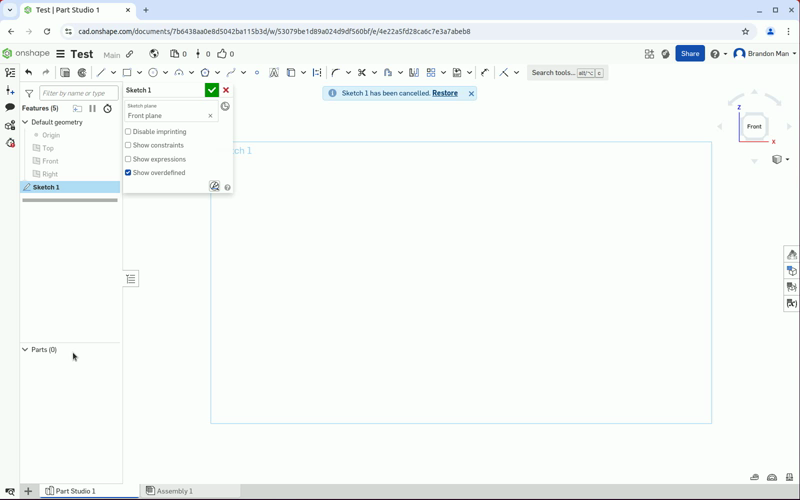
key(y)
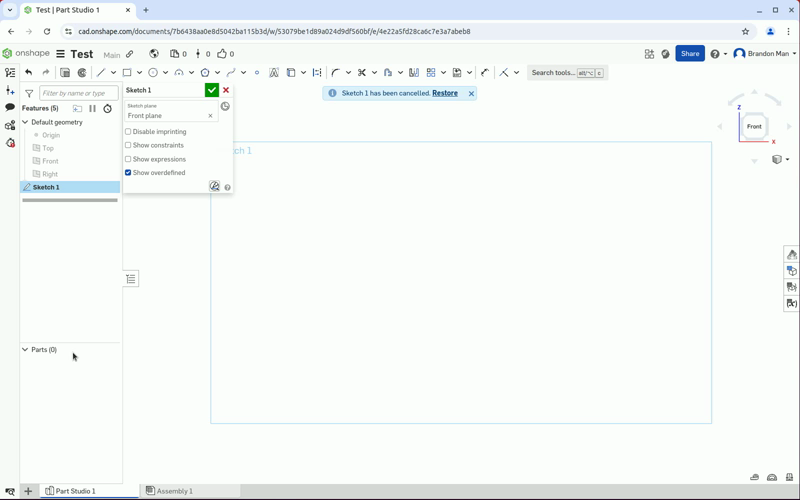
key(l)
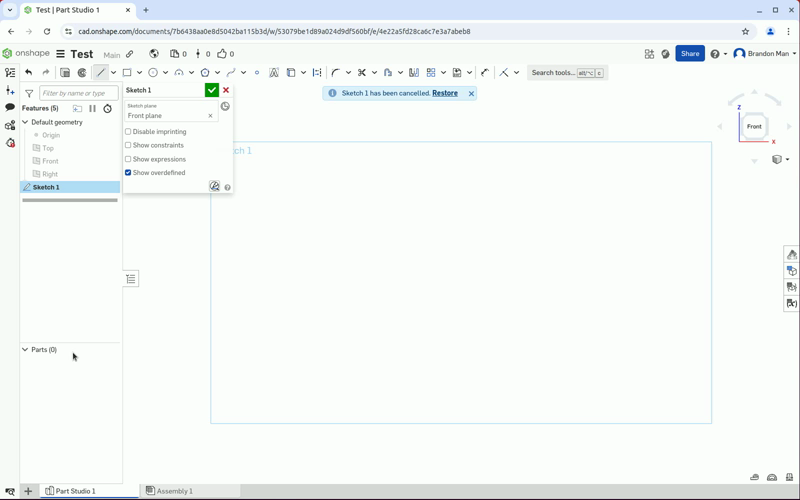
key_down(shift)
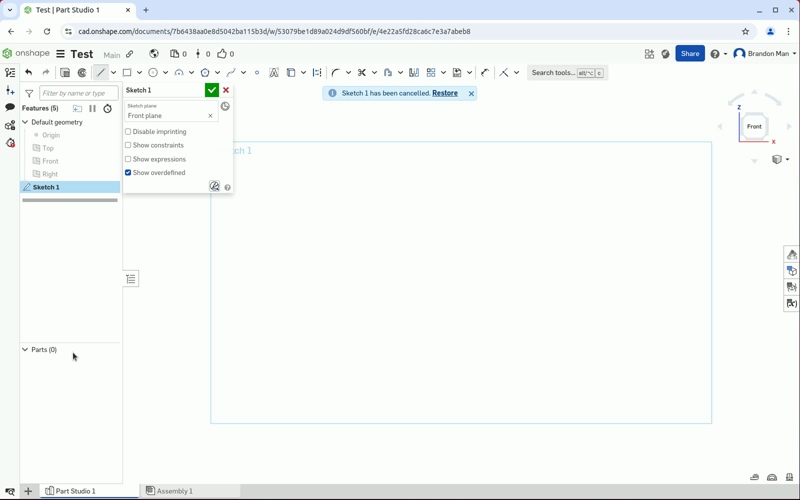
mouse_move(348, 282)
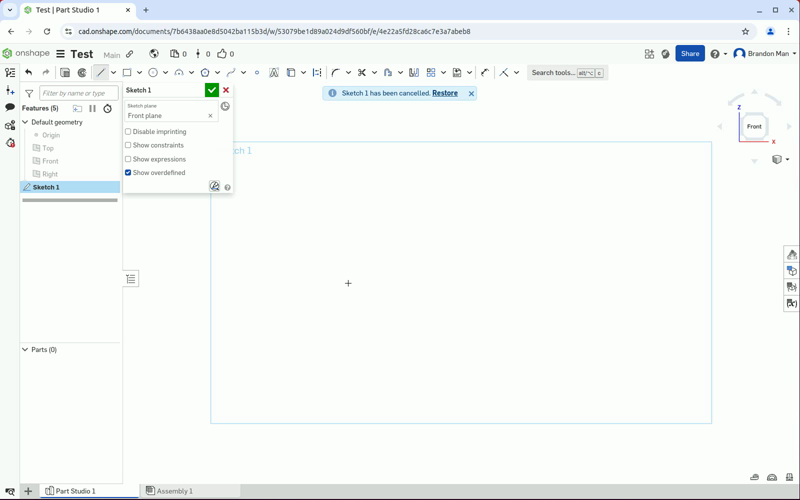
click(348, 282)
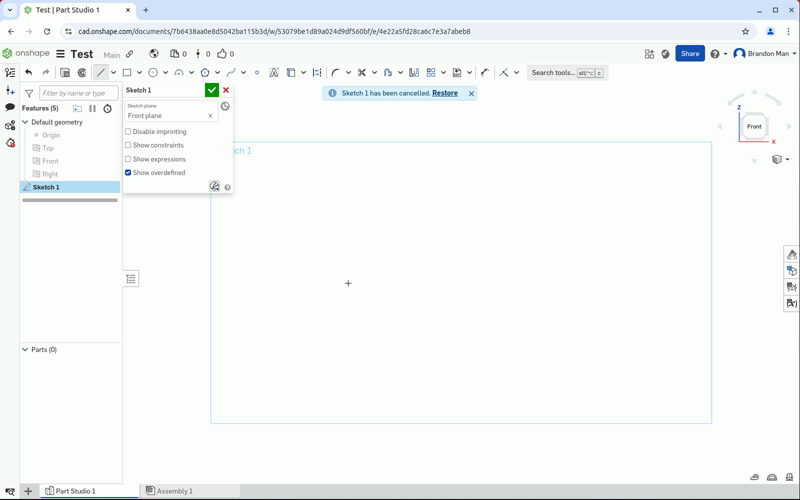
key_up(shift)
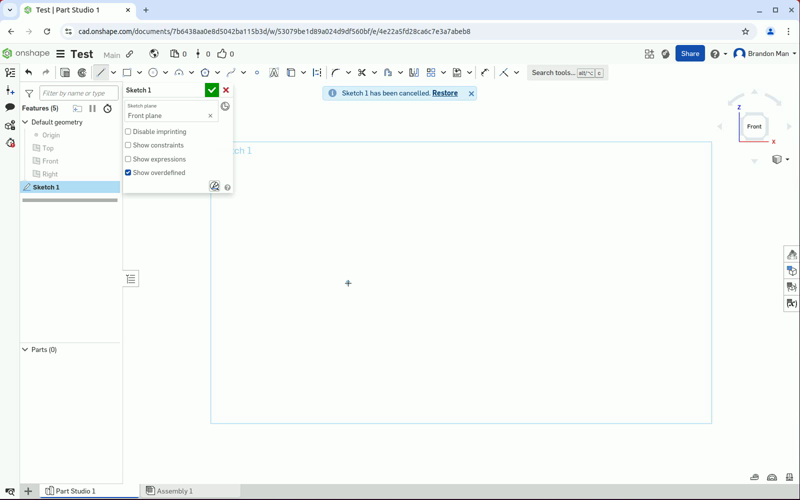
key_down(shift)
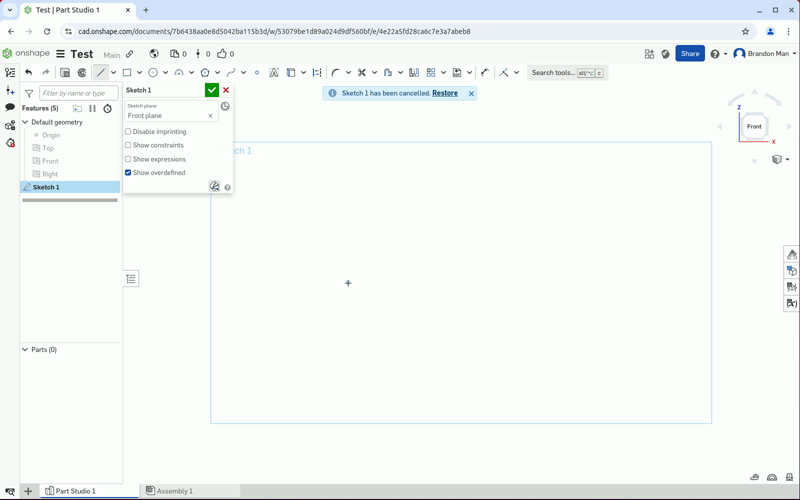
mouse_move(378, 282)
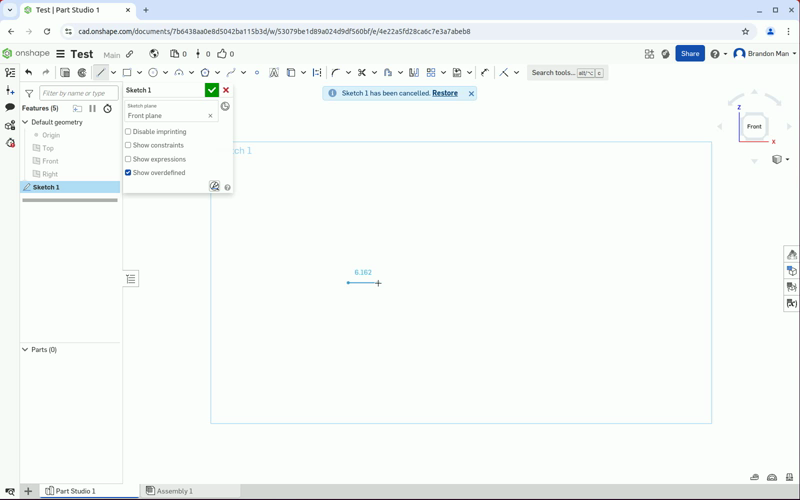
mouse_move(357, 282)
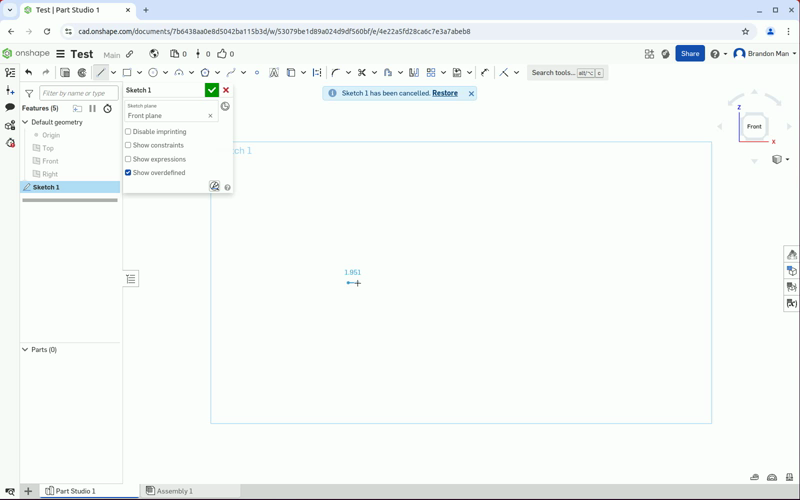
click(357, 282)
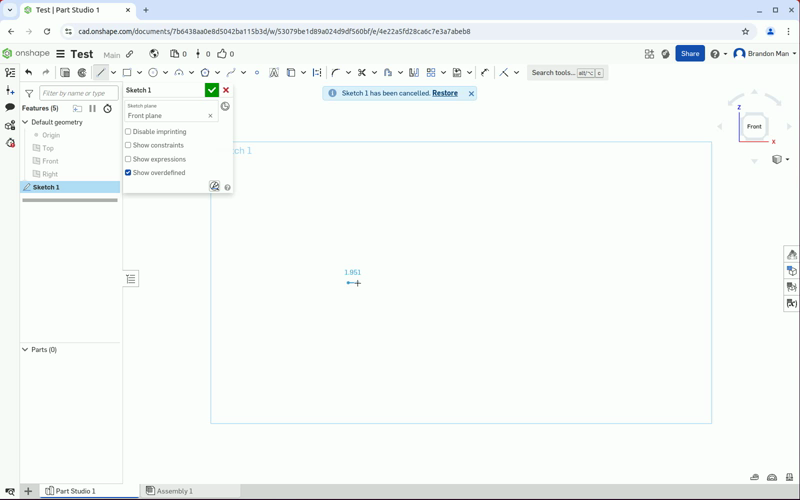
key_up(shift)
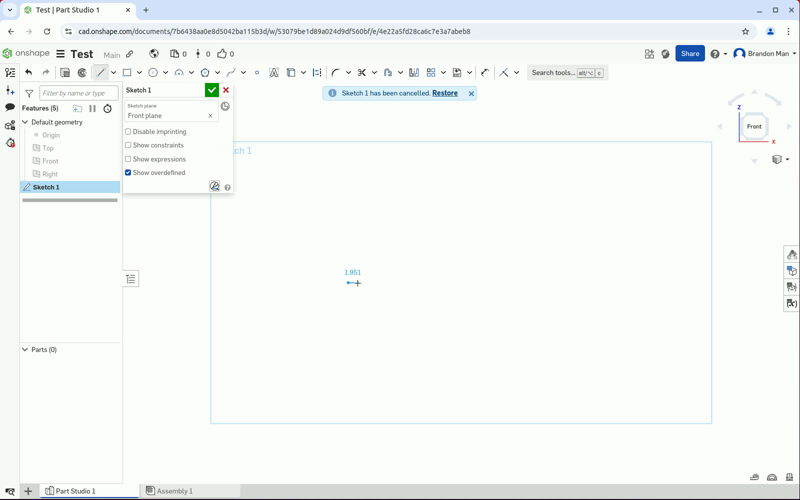
key_down(shift)
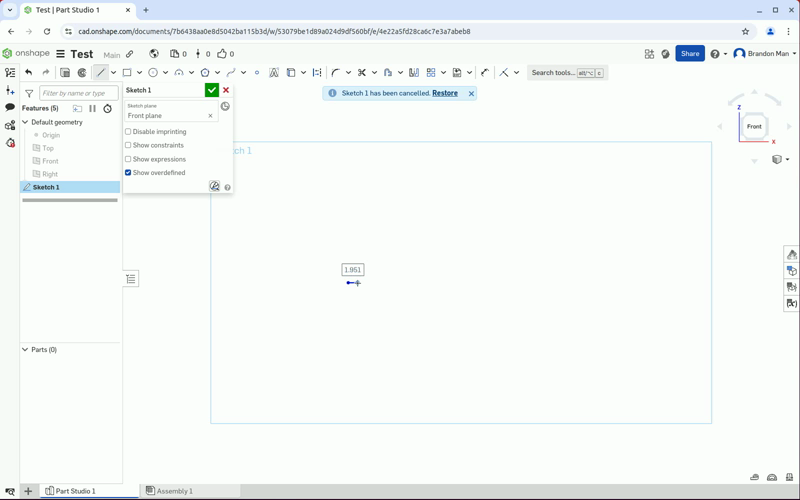
mouse_move(387, 282)
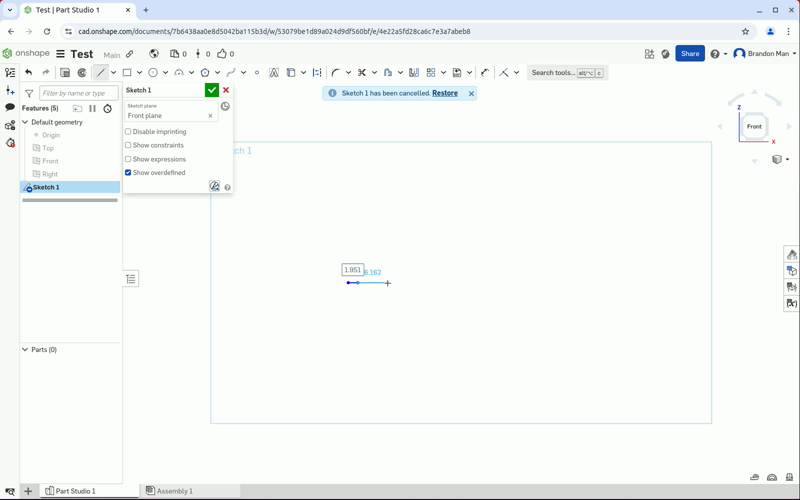
mouse_move(357, 253)
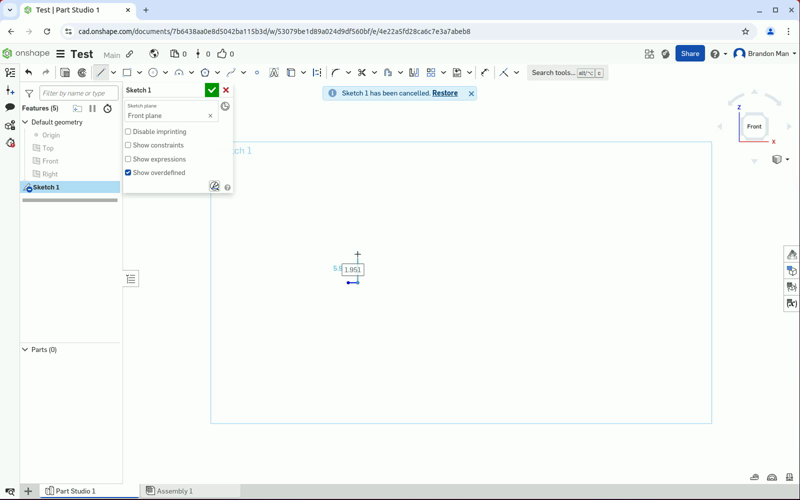
click(357, 253)
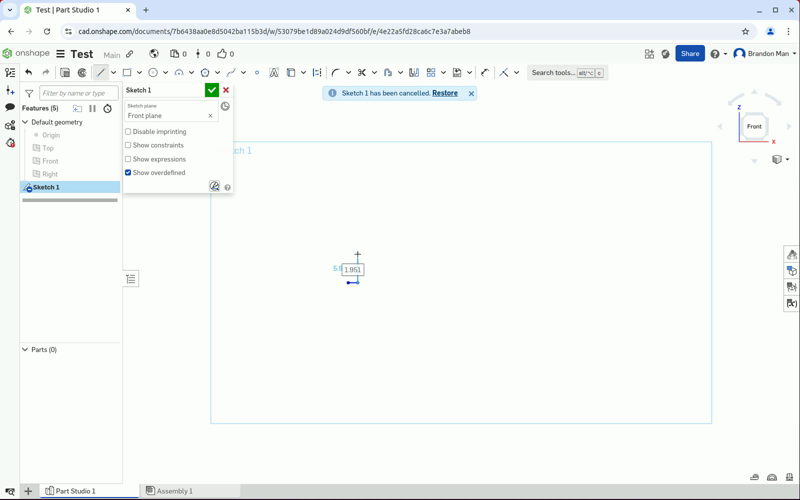
key_up(shift)
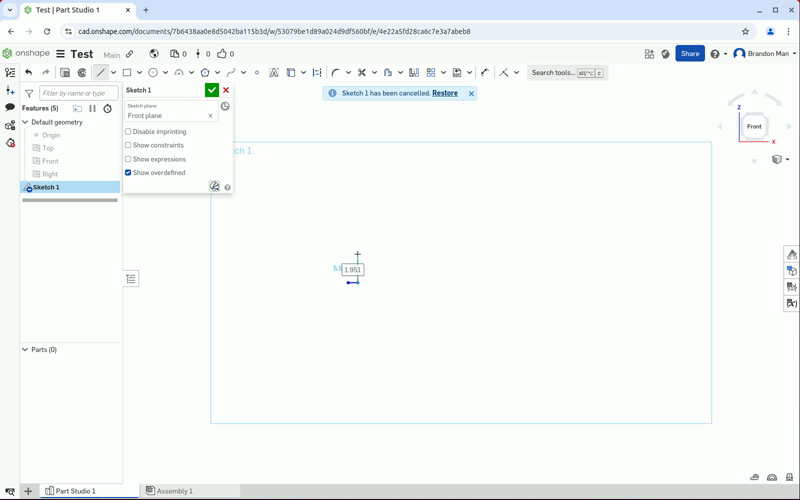
key_down(shift)
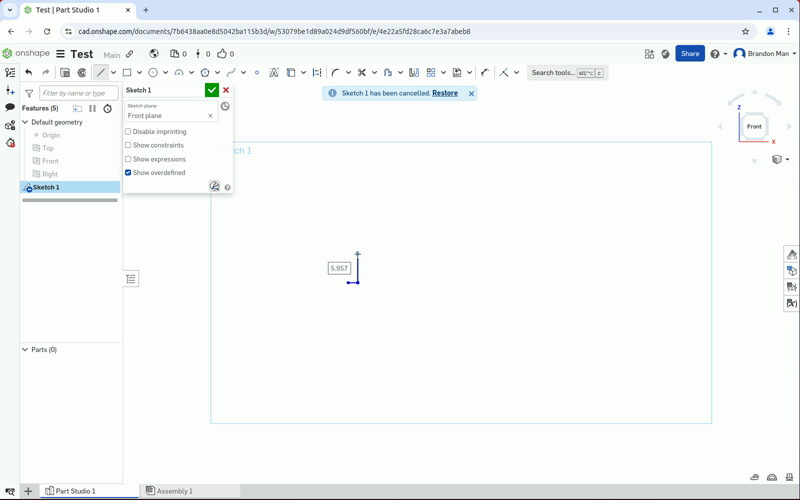
mouse_move(387, 253)
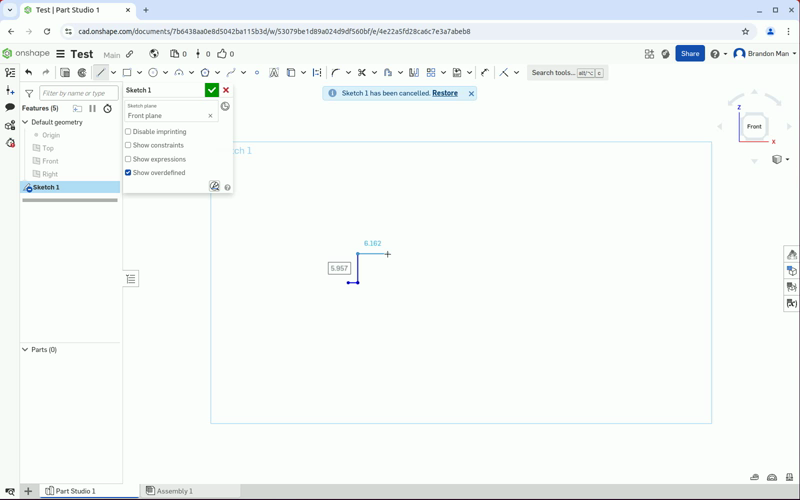
mouse_move(348, 253)
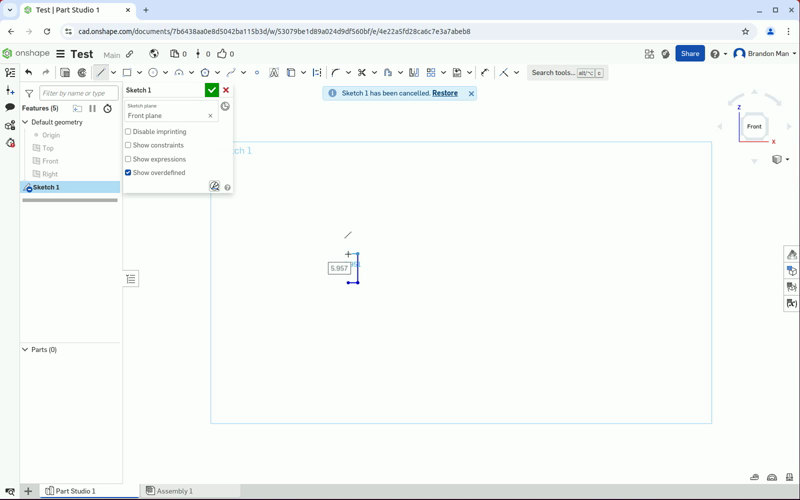
click(348, 253)
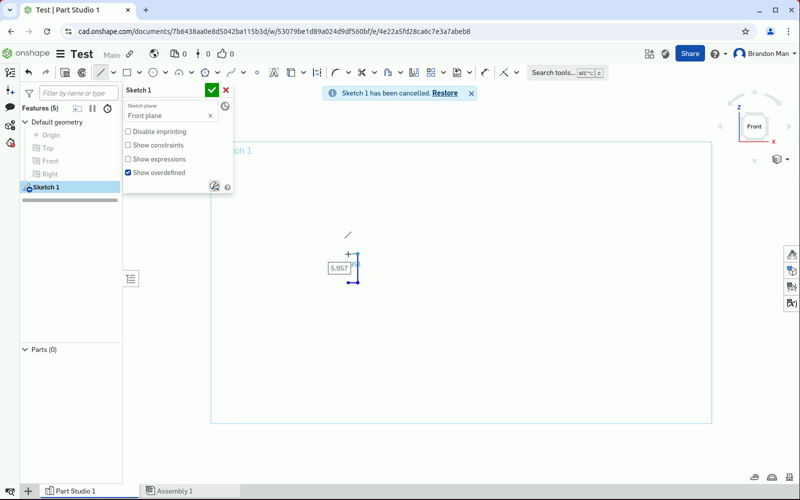
key_up(shift)
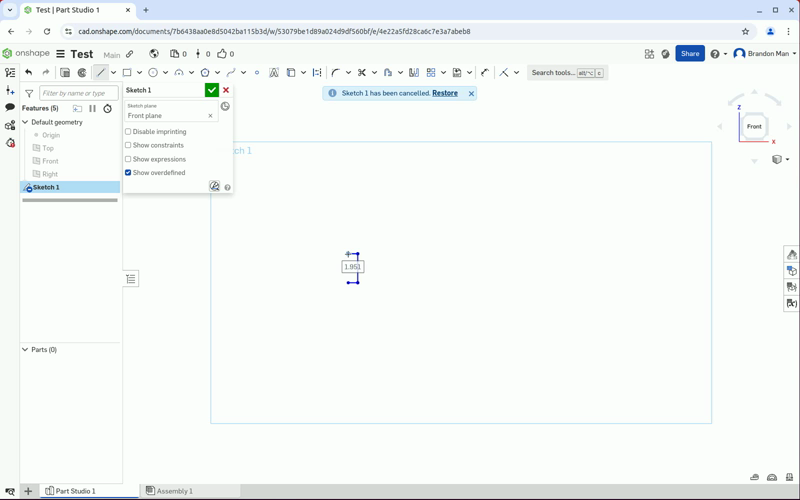
mouse_move(378, 253)
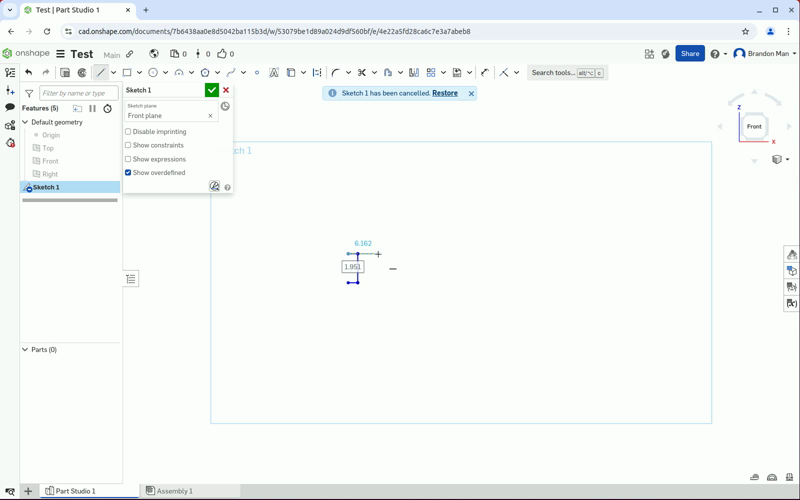
key_down(shift)
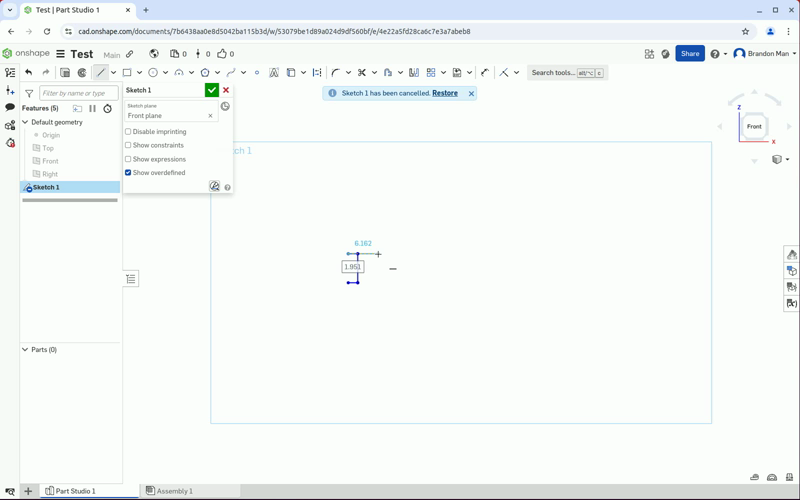
mouse_move(348, 282)
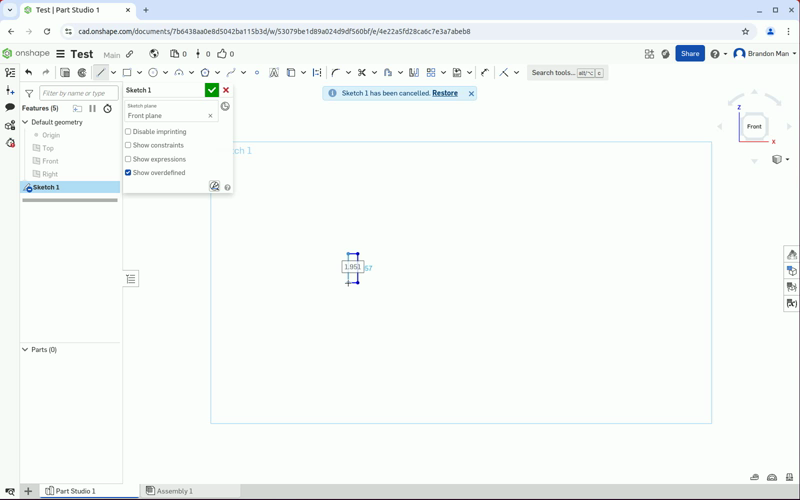
key_up(shift)
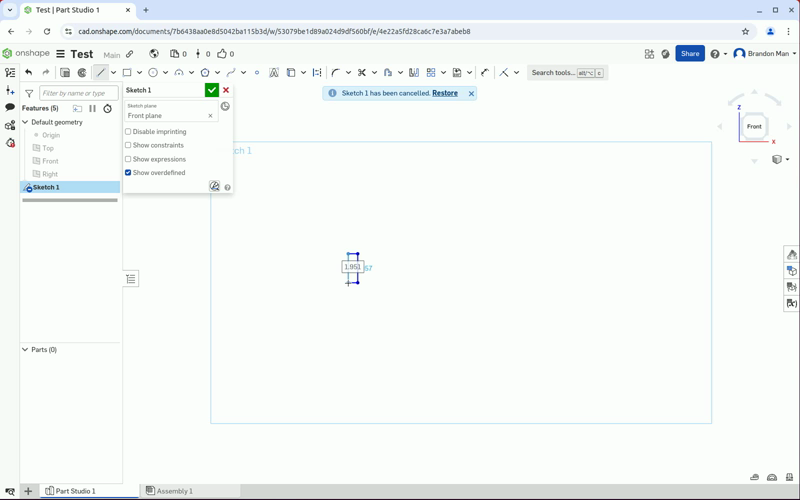
click(348, 282)
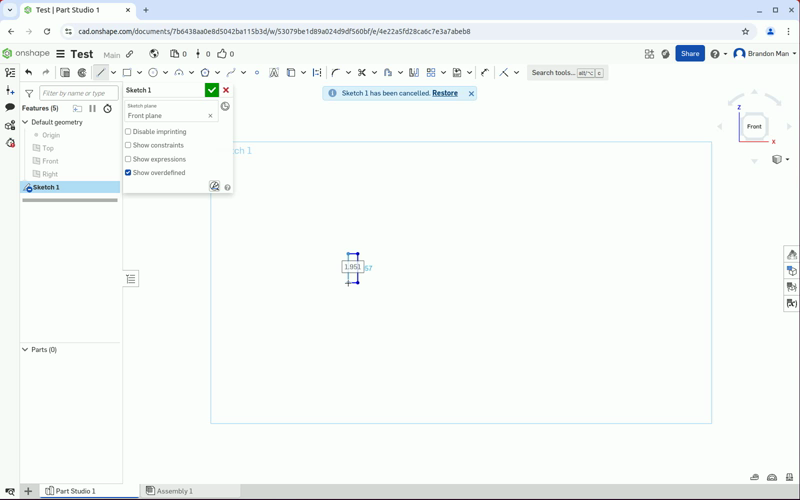
key(esc)
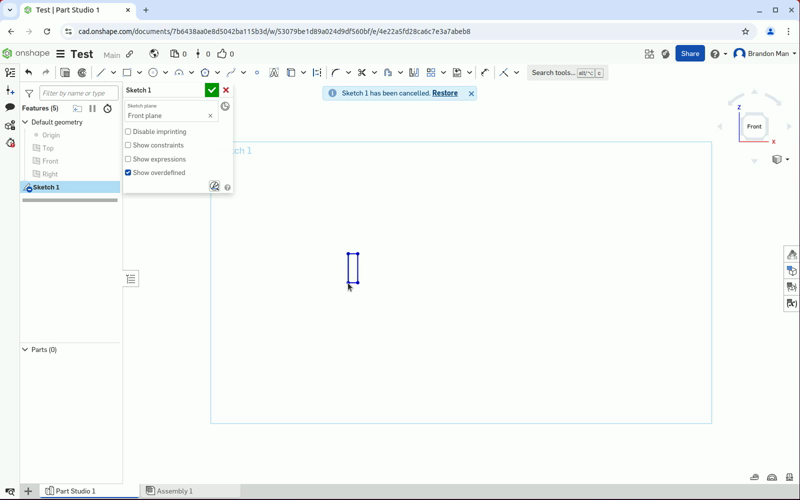
mouse_move(353, 271)
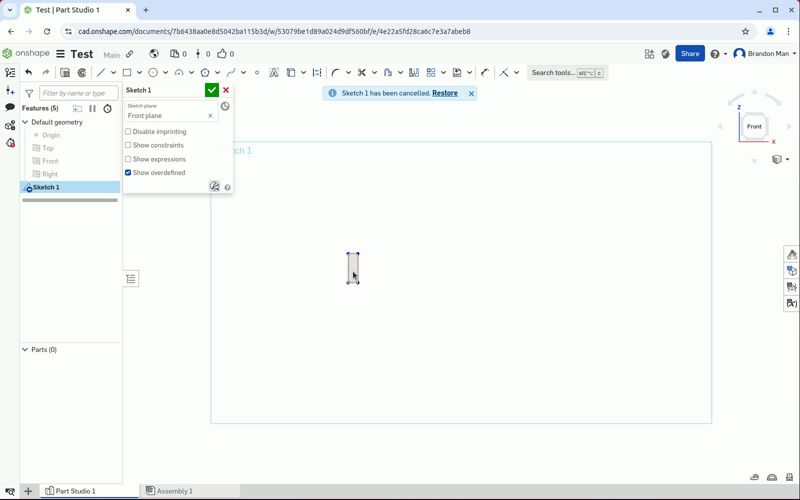
scroll(6)
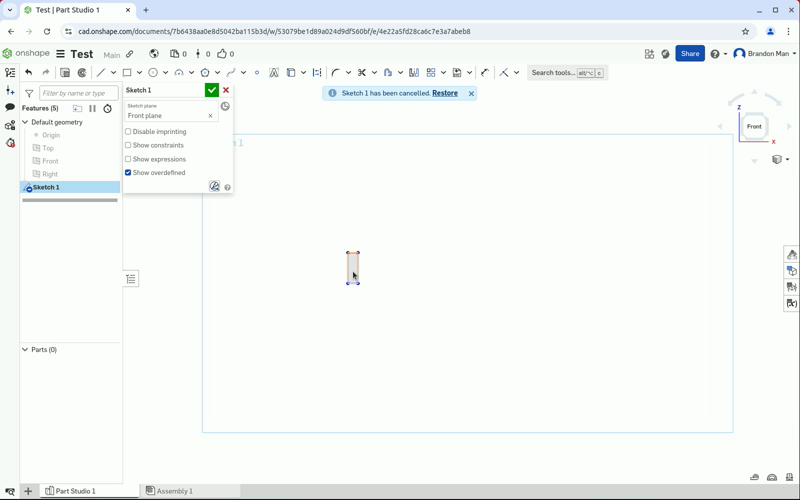
scroll(6)
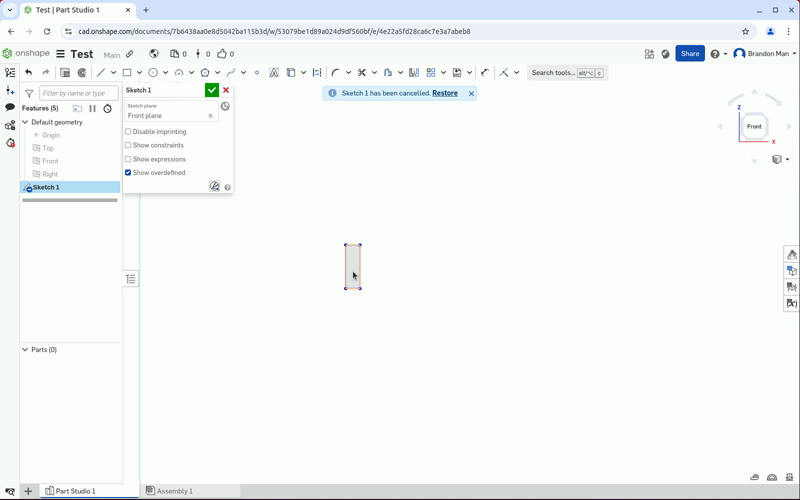
scroll(6)
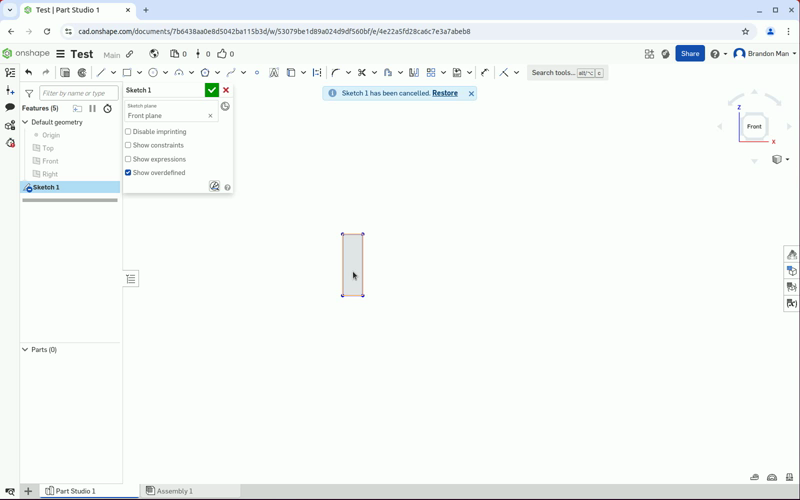
scroll(6)
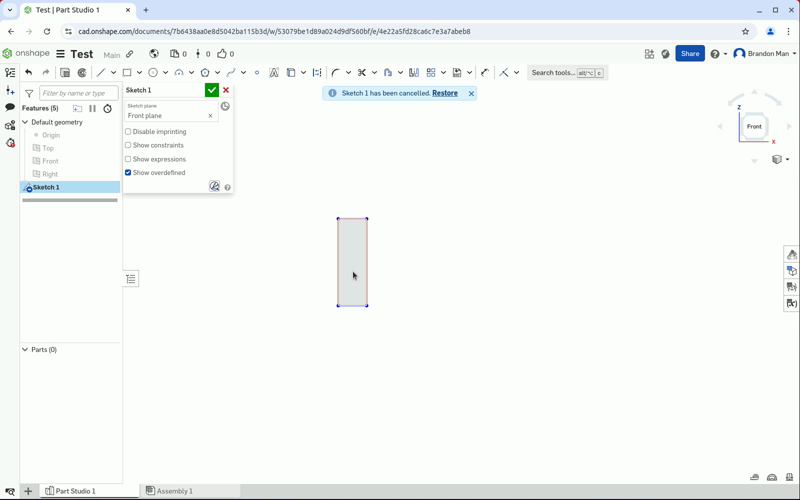
scroll(6)
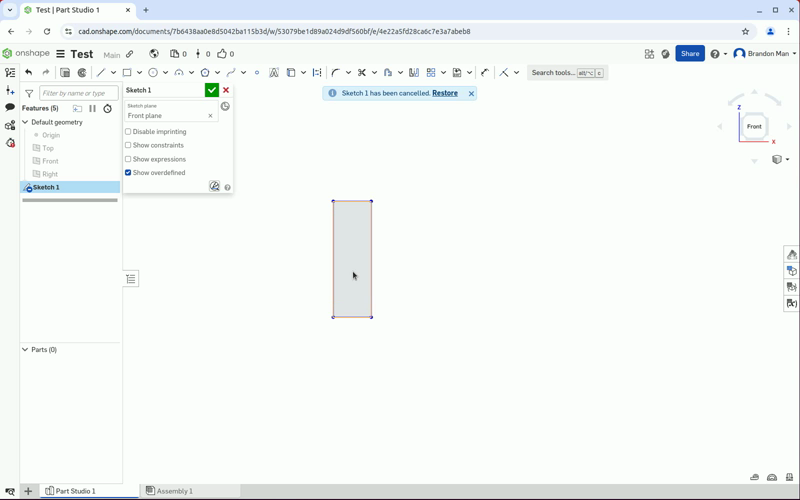
scroll(6)
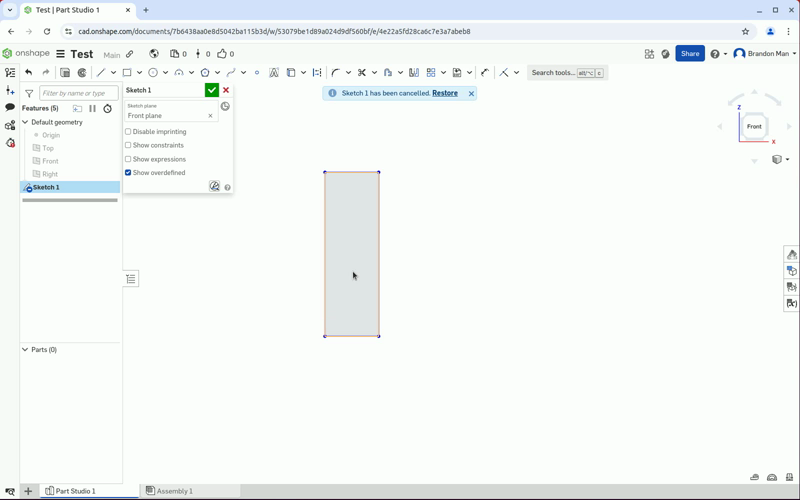
scroll(6)
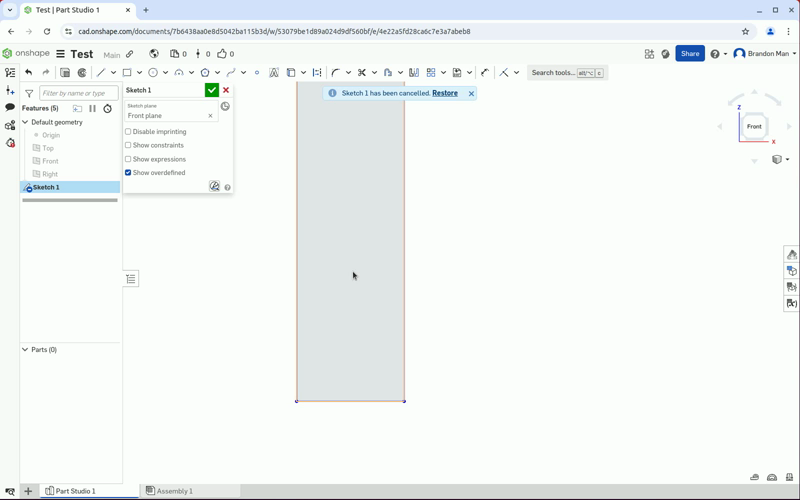
click(353, 271)
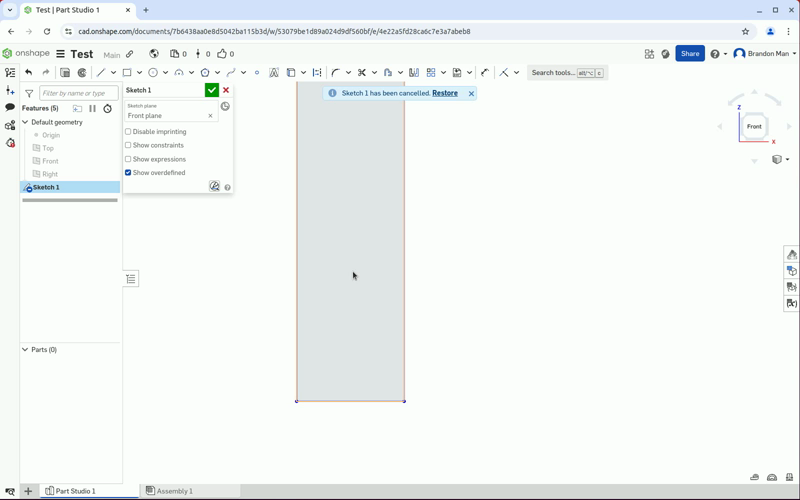
scroll(-6)
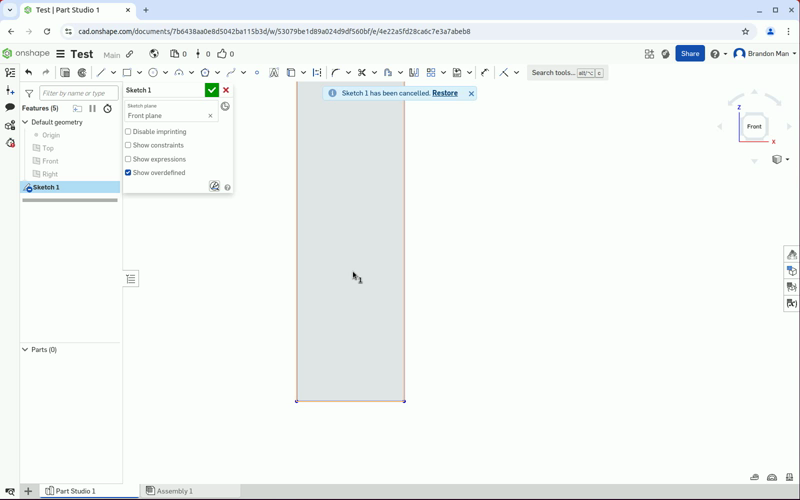
scroll(-6)
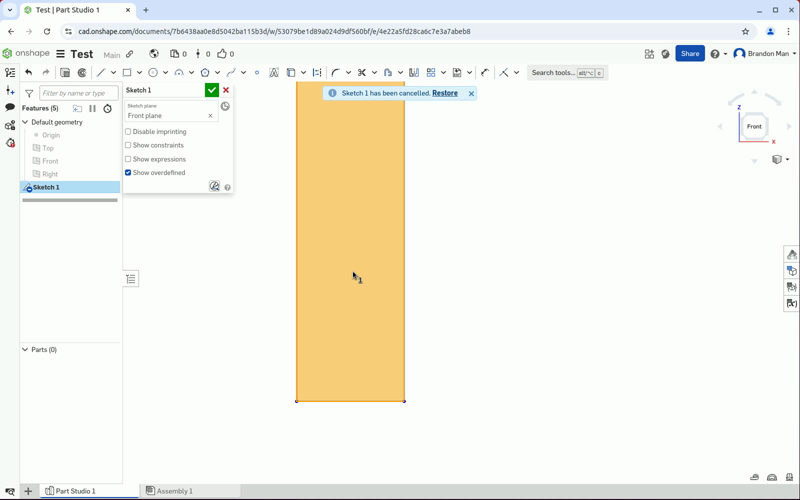
scroll(-6)
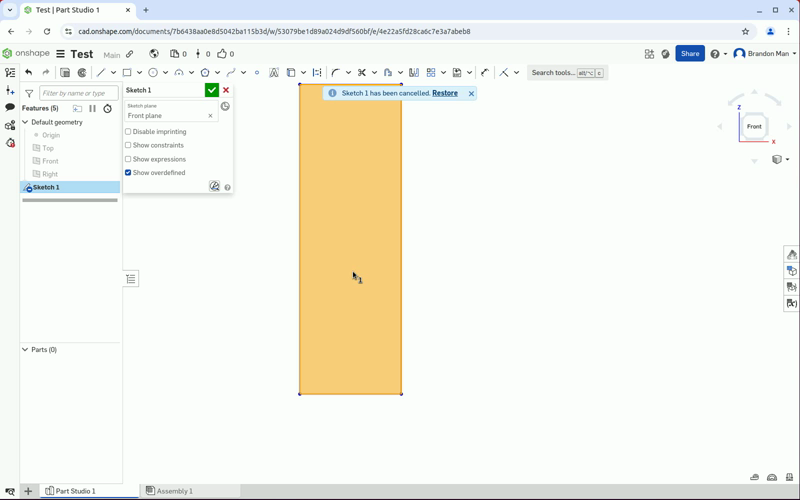
scroll(-6)
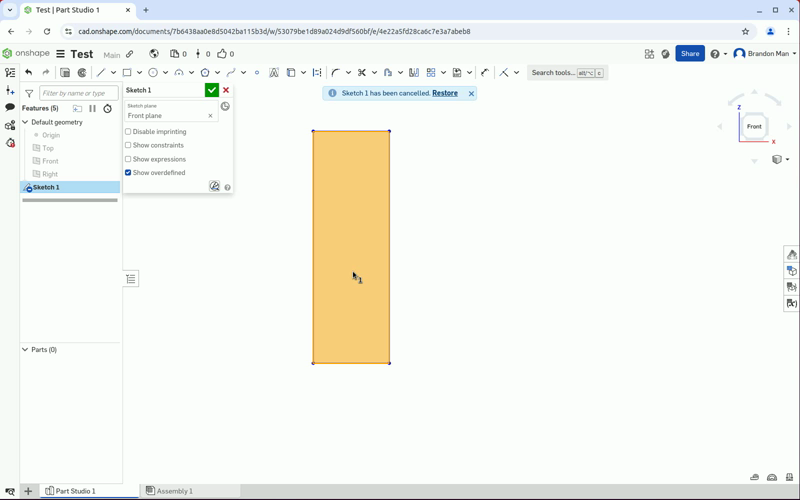
scroll(-6)
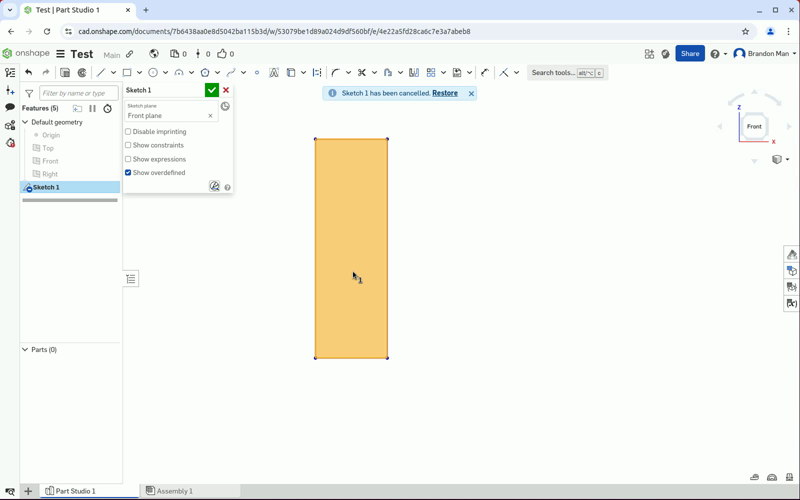
scroll(-6)
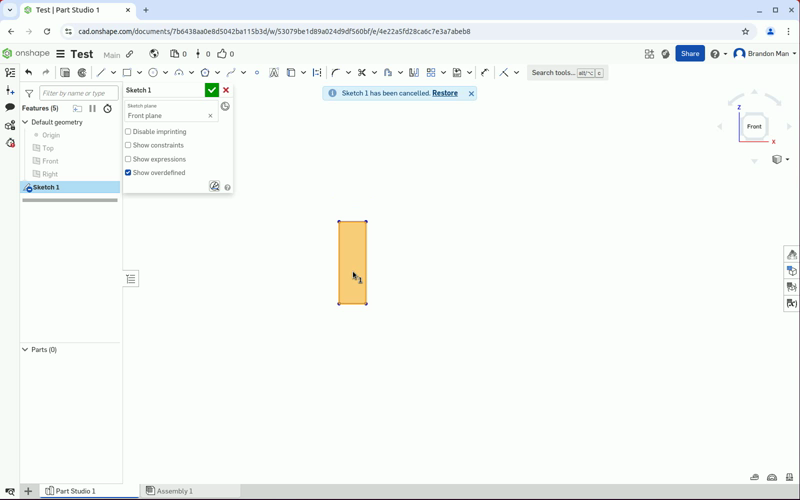
scroll(-6)
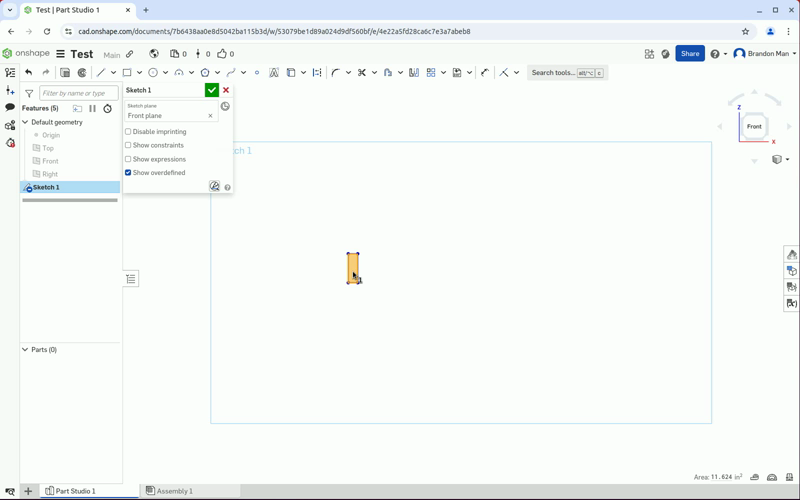
mouse_move(73, 352)
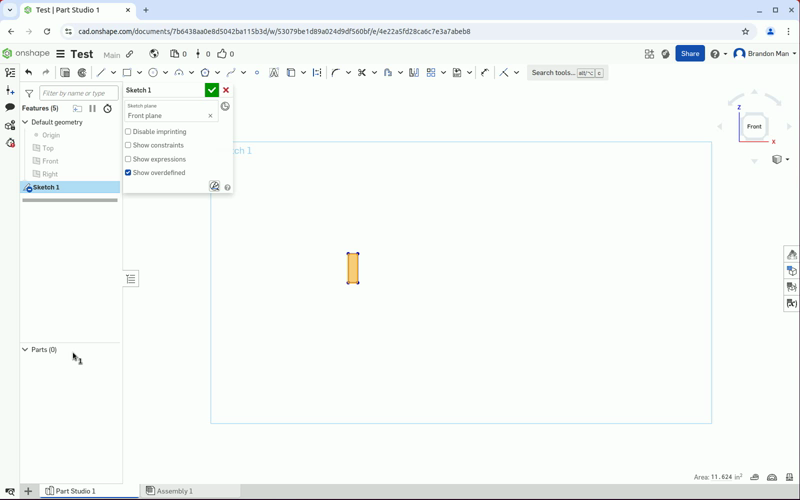
key(shift+y)
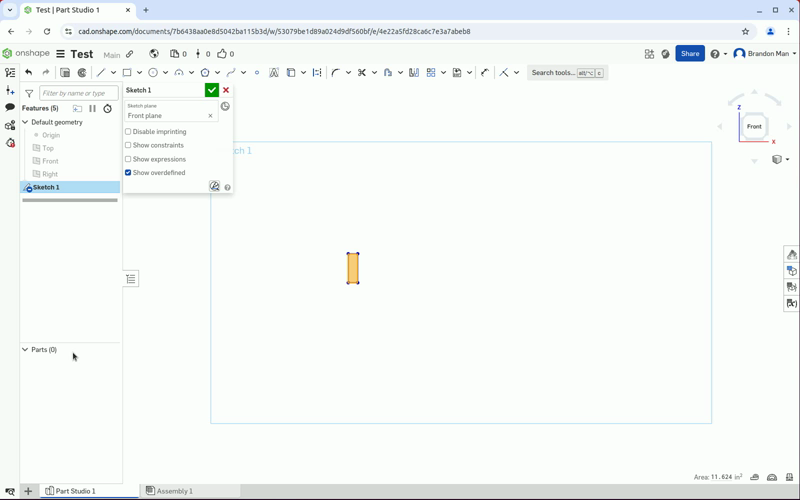
key(shift+e)
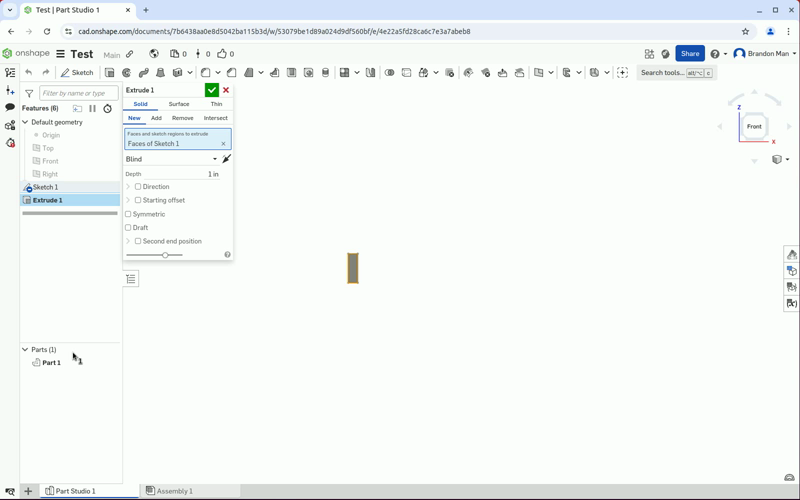
mouse_move(143, 106)
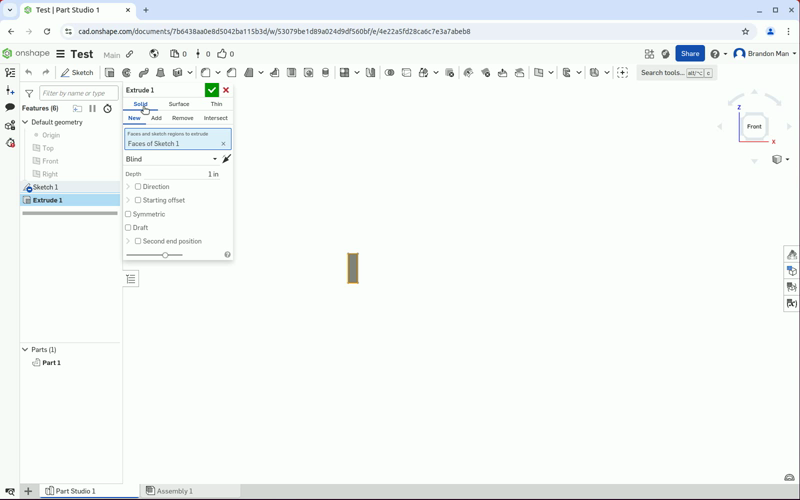
click(143, 106)
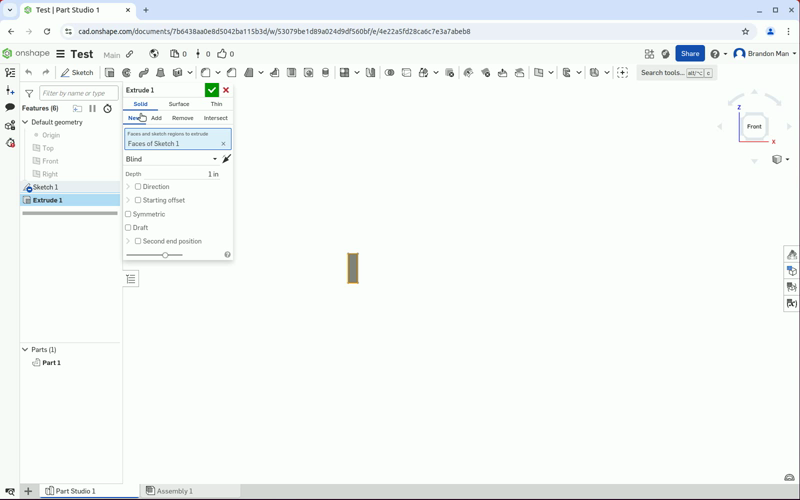
mouse_move(137, 120)
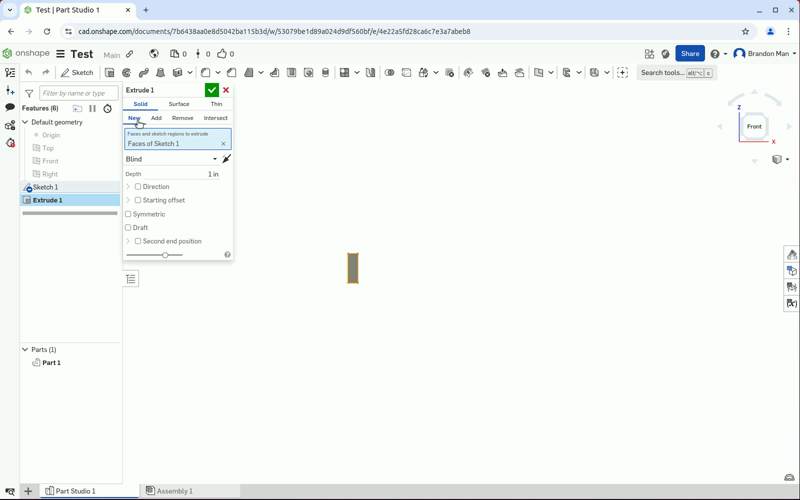
click(137, 120)
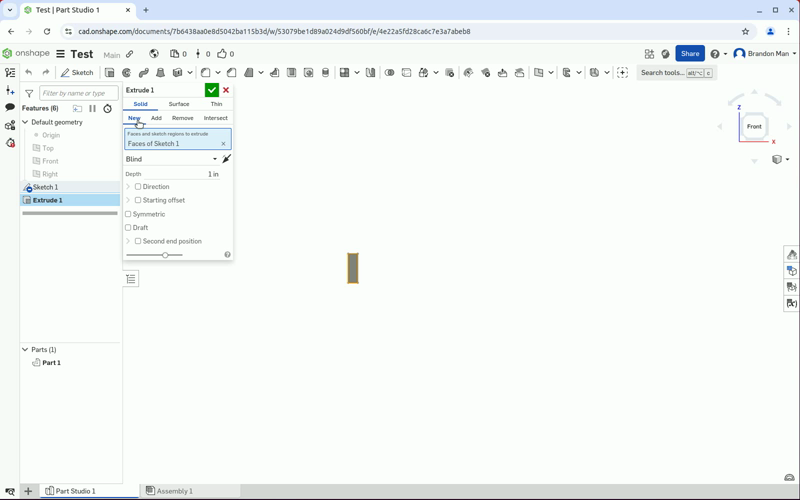
key(tab, 4)
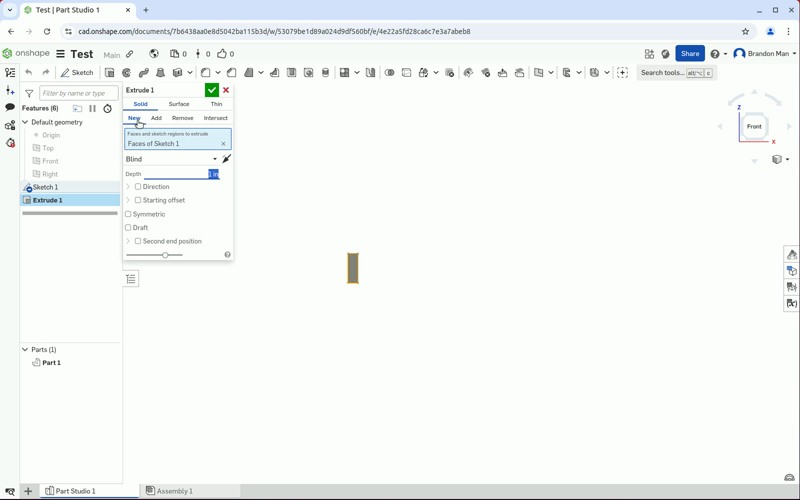
text(4.574)
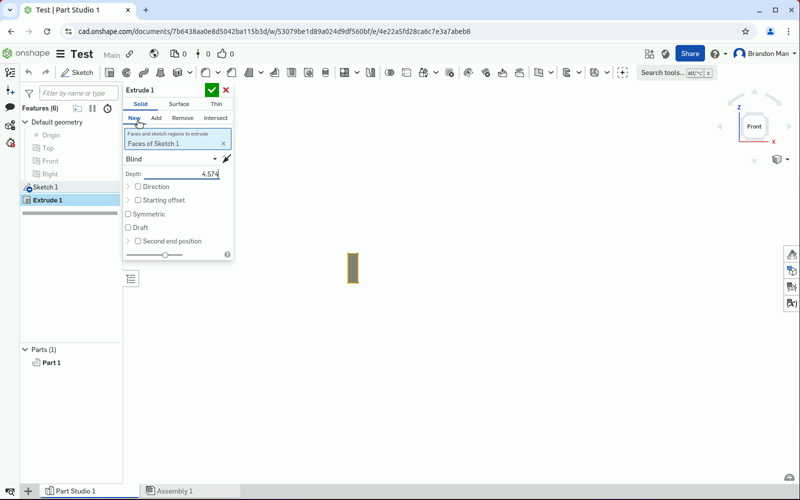
key(enter)
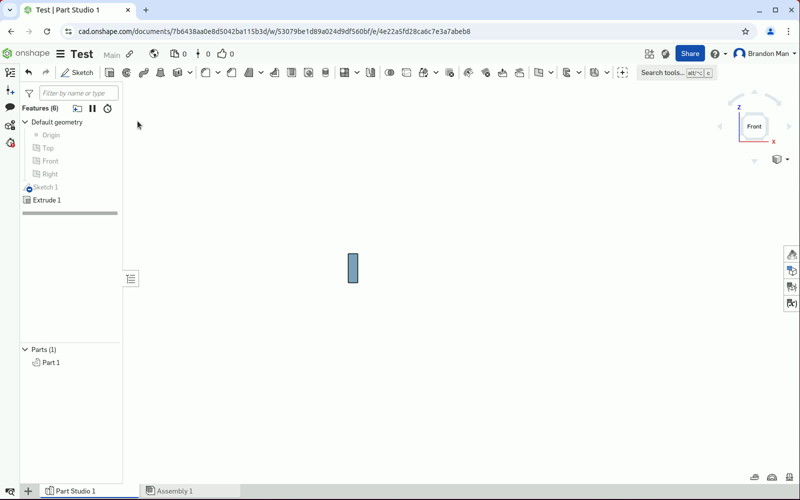
key(shift+h)
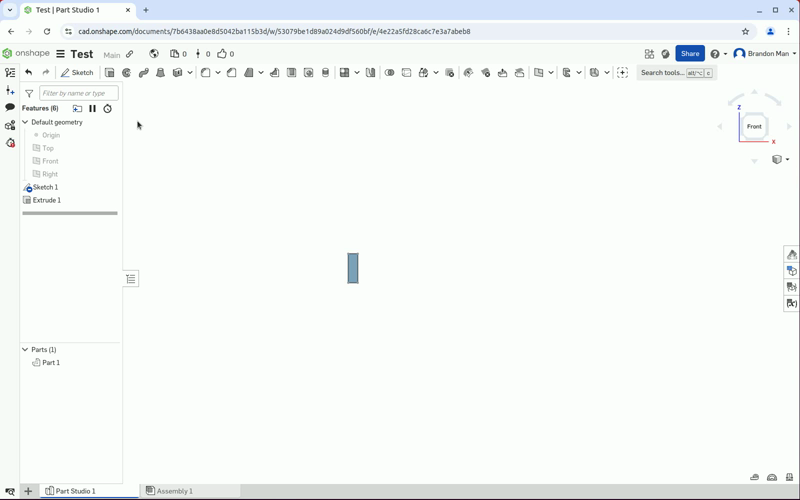
key(shift+h)
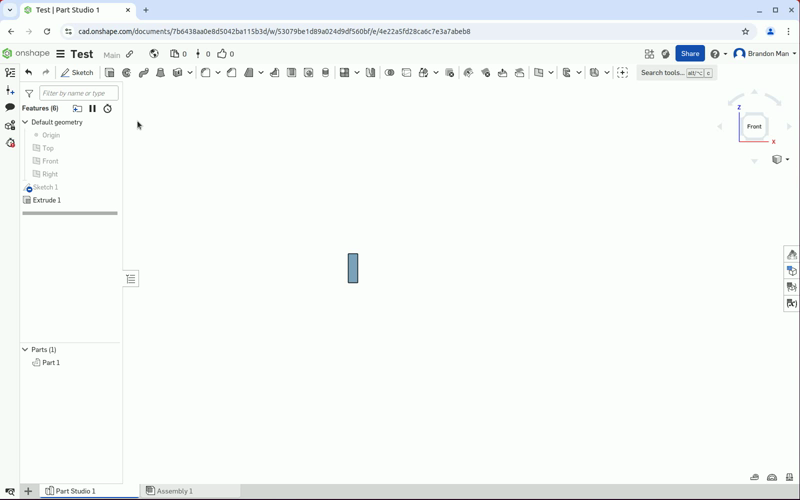
mouse_move(73, 189)
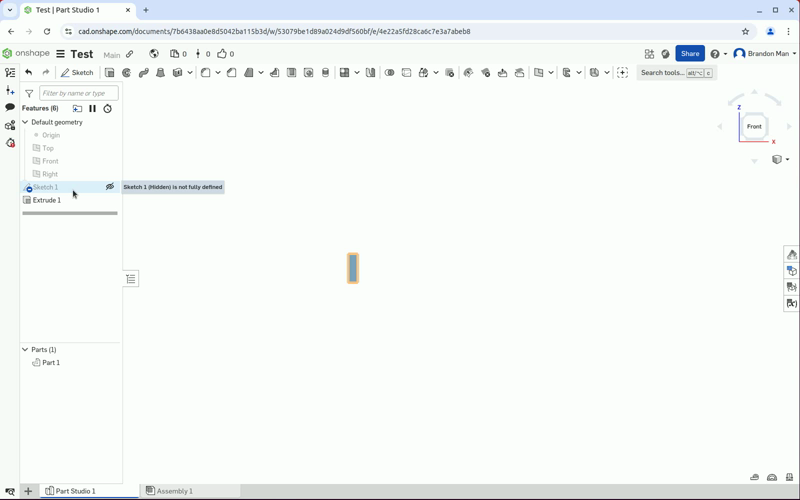
click(73, 189)
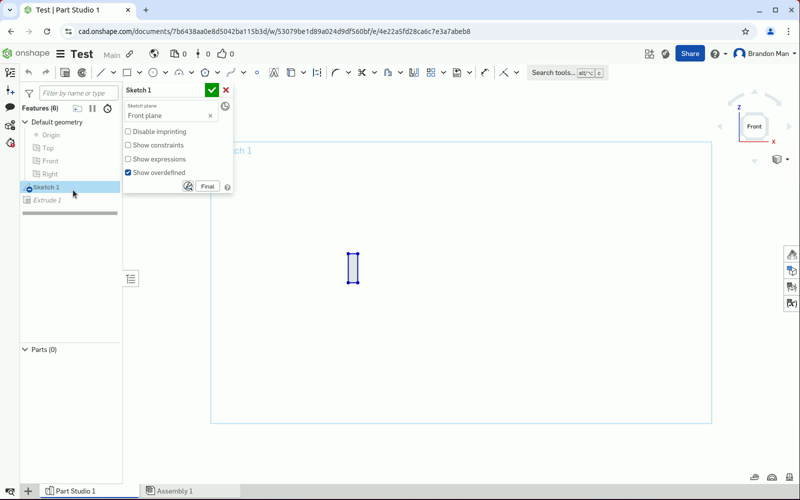
mouse_move(229, 92)
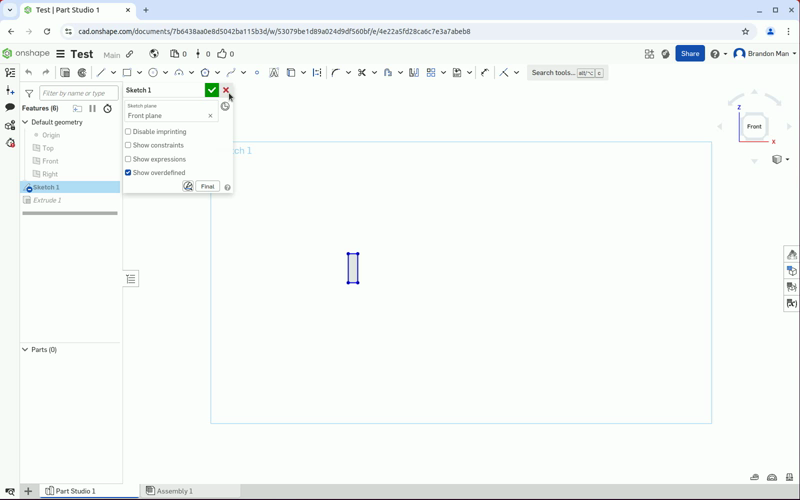
click(229, 92)
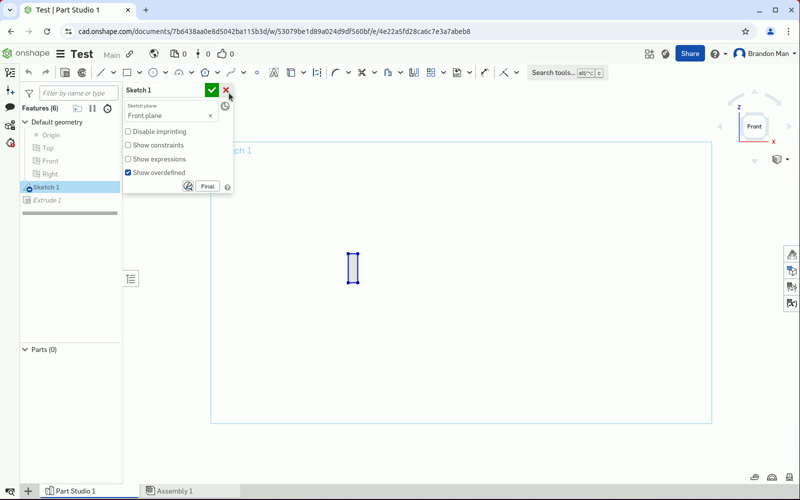
key(shift+s)
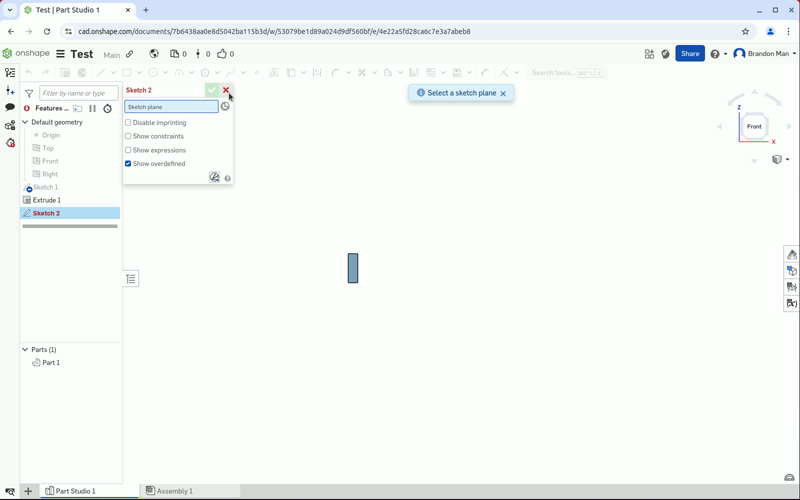
mouse_move(73, 163)
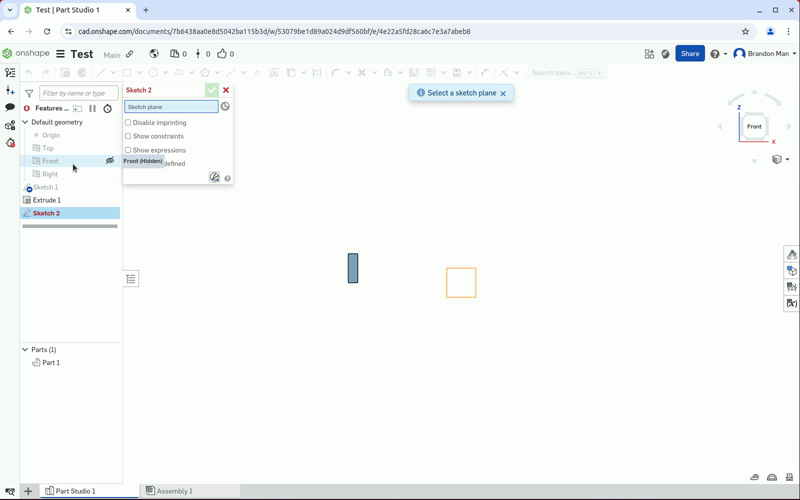
click(73, 163)
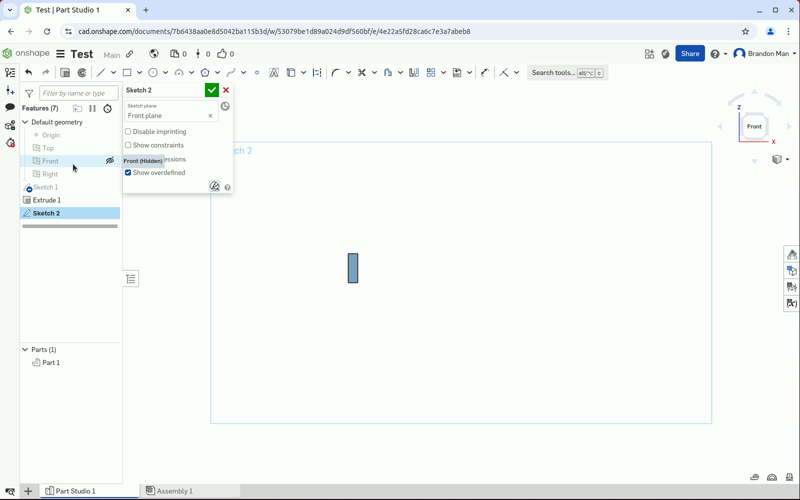
mouse_move(73, 352)
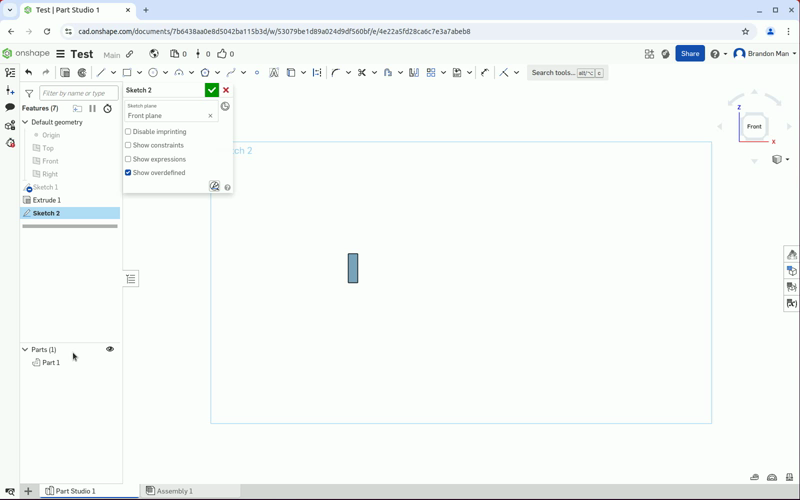
key(y)
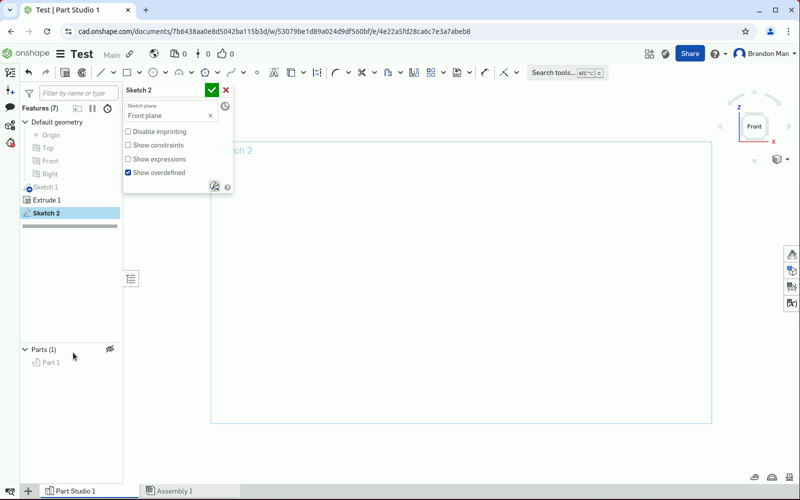
key(l)
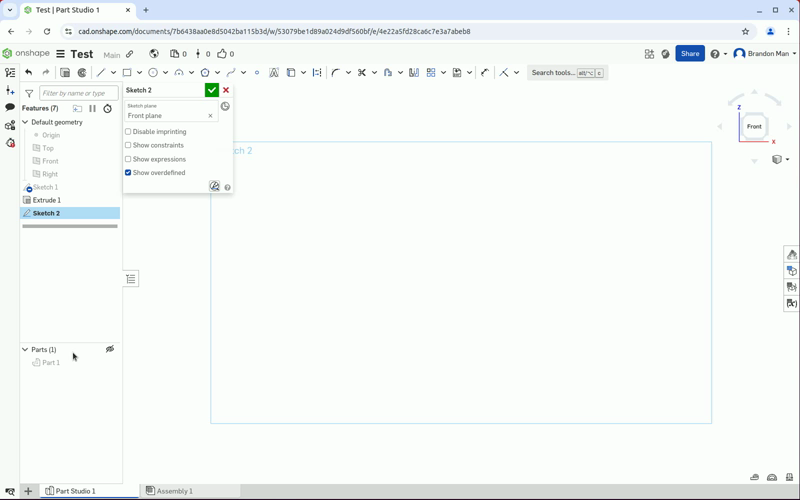
key_down(shift)
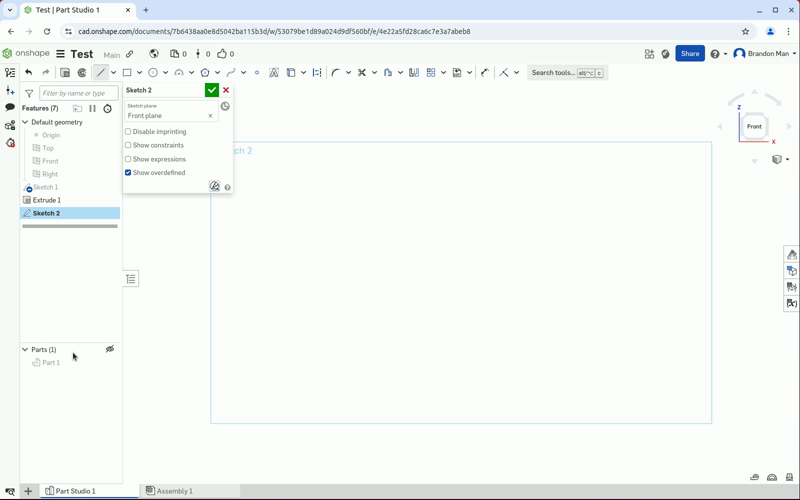
mouse_move(427, 282)
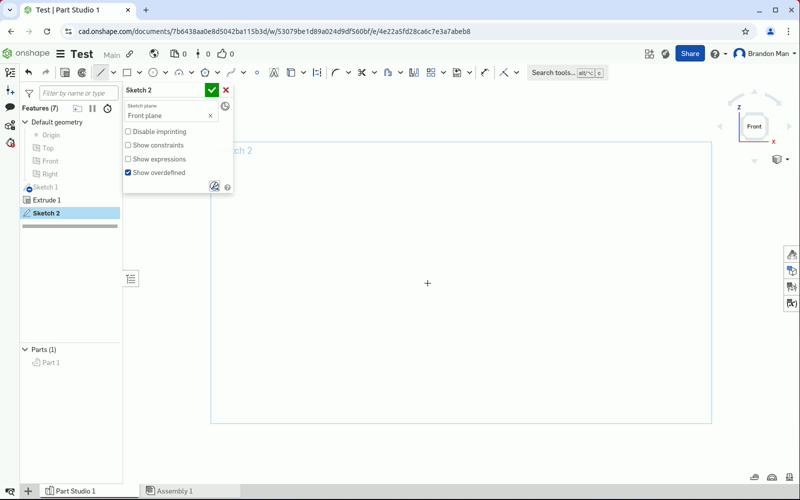
click(427, 282)
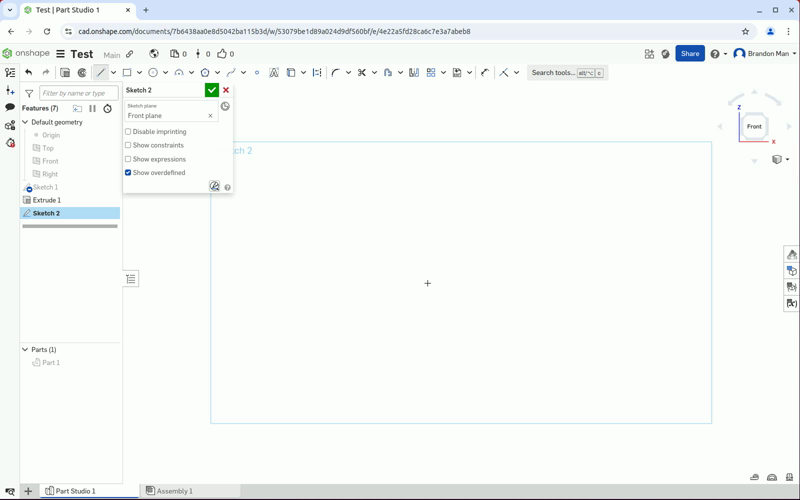
key_up(shift)
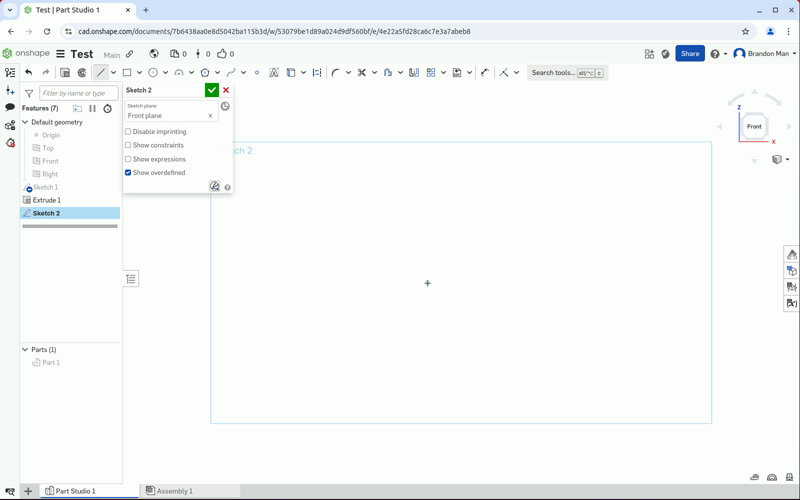
key_down(shift)
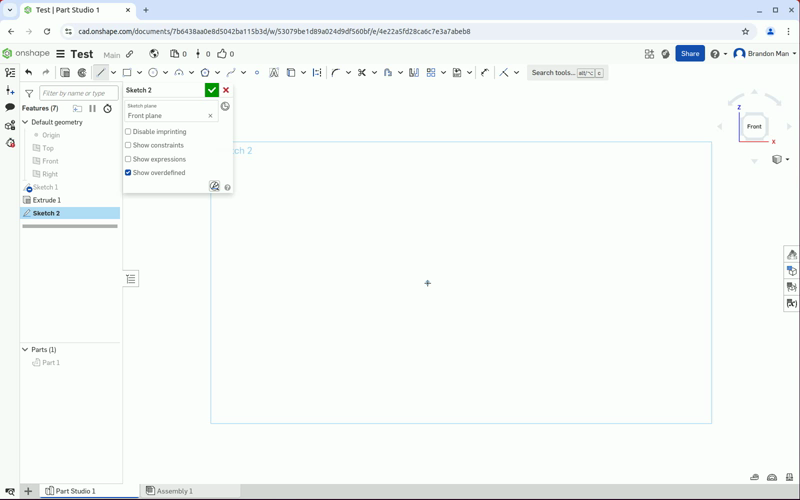
mouse_move(457, 282)
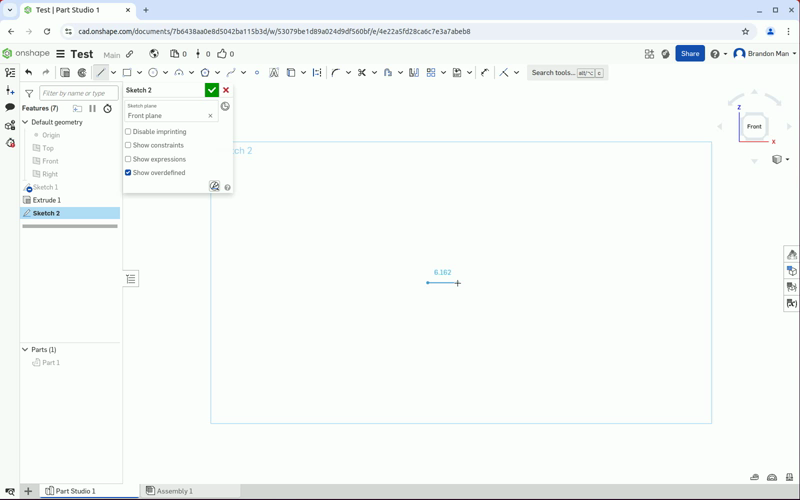
mouse_move(437, 282)
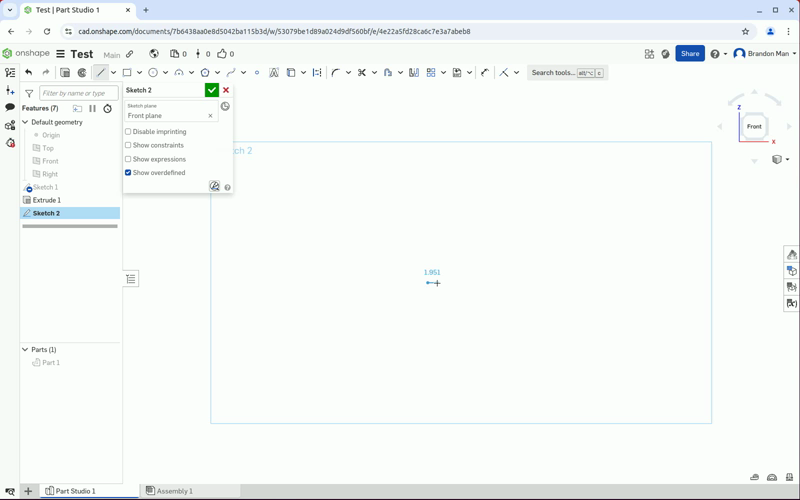
click(437, 282)
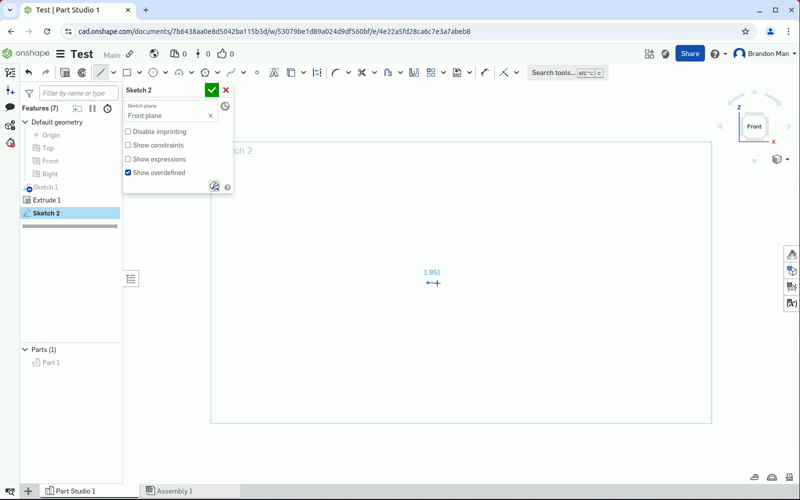
key_up(shift)
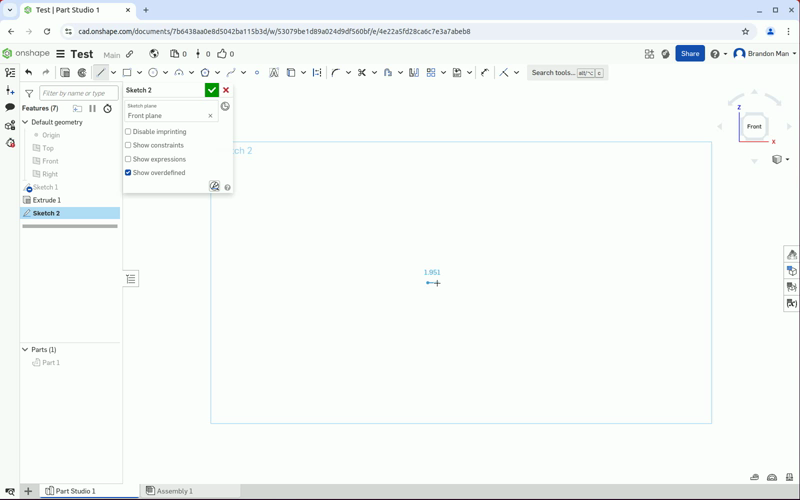
key_down(shift)
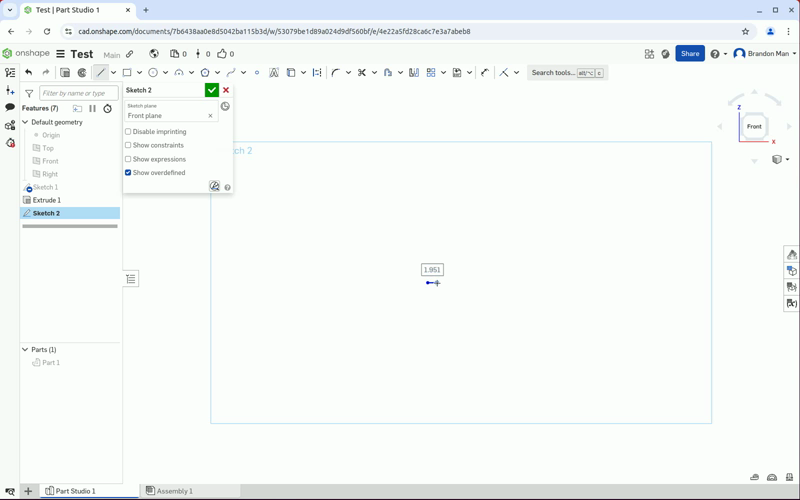
mouse_move(467, 282)
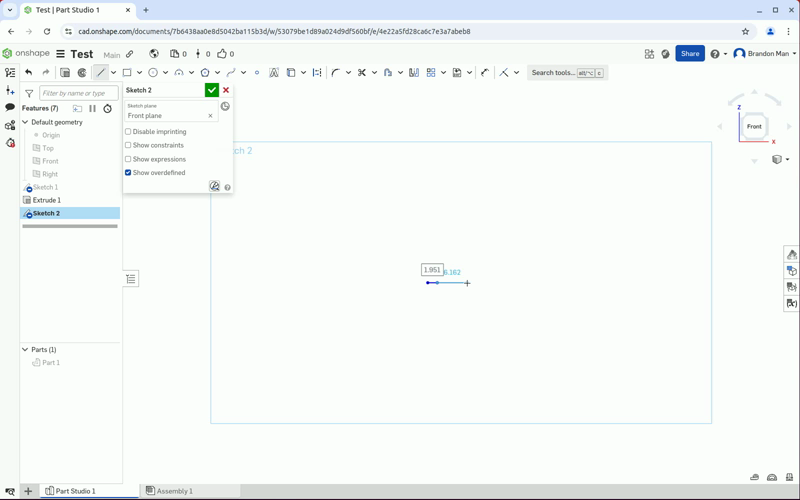
mouse_move(437, 253)
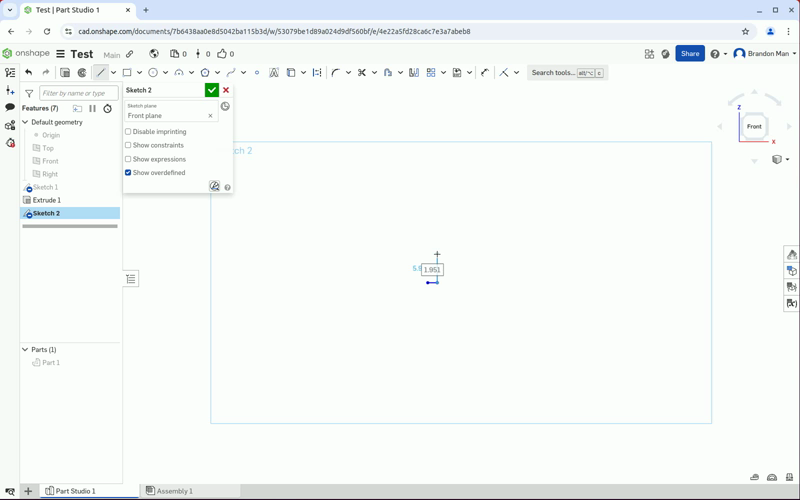
click(437, 253)
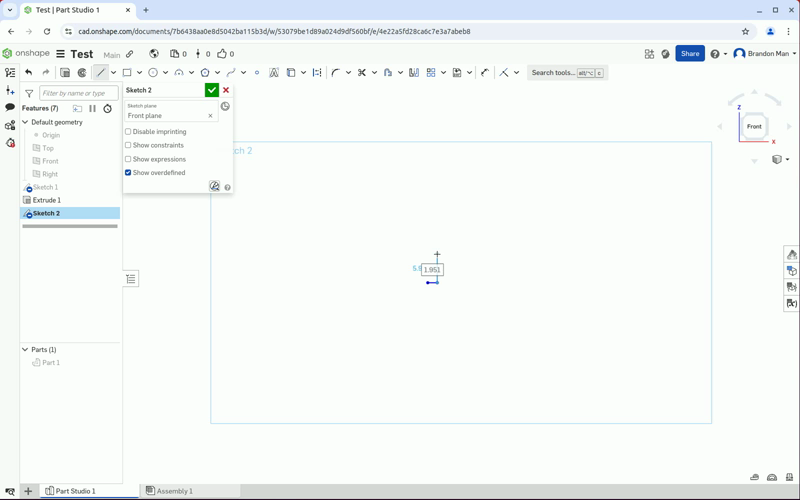
key_up(shift)
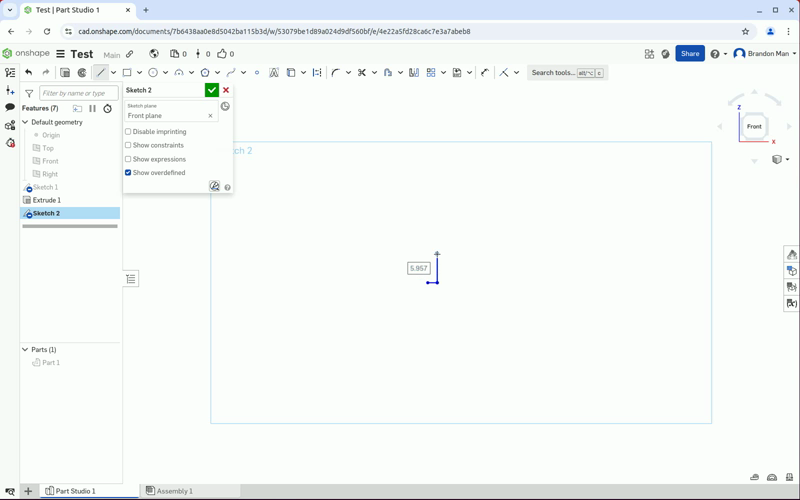
key_down(shift)
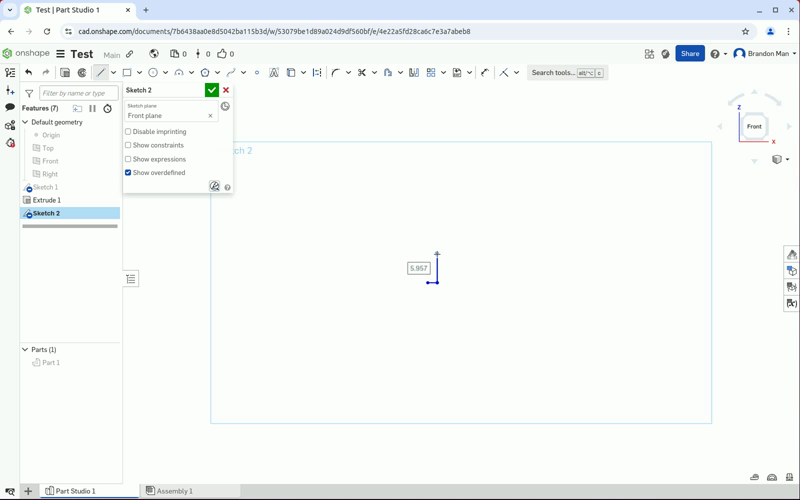
mouse_move(467, 253)
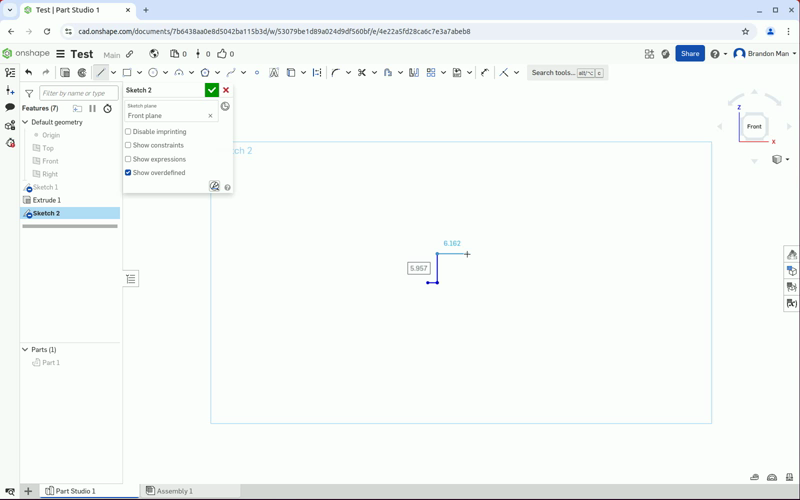
mouse_move(427, 253)
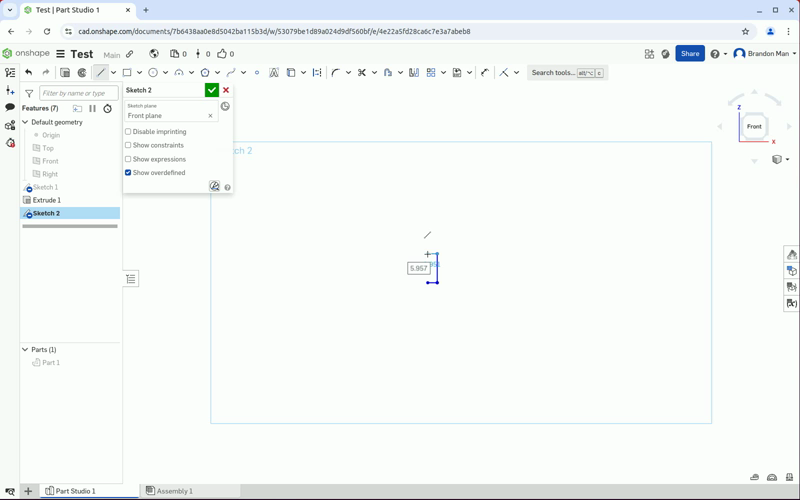
click(427, 253)
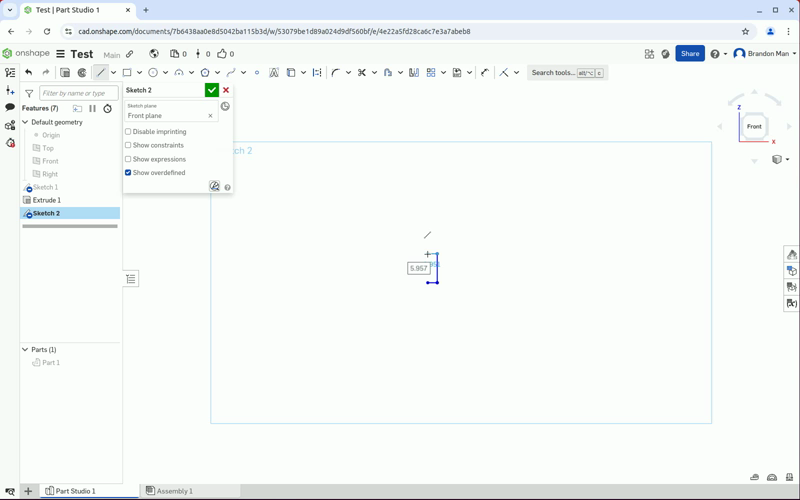
key_up(shift)
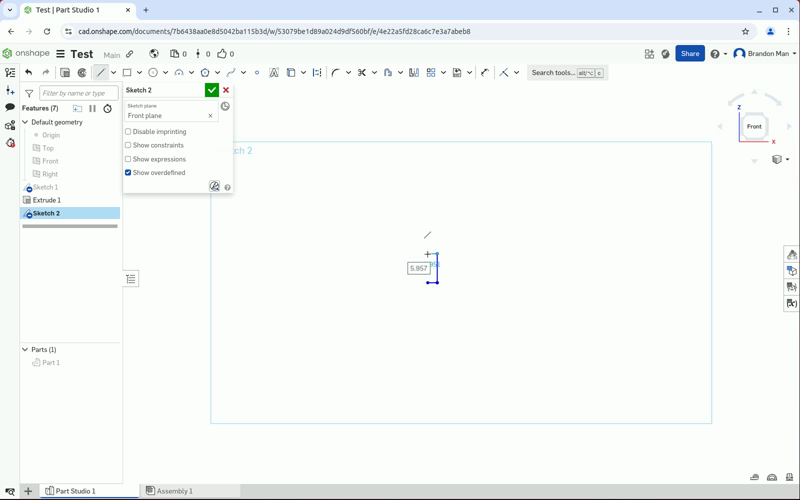
mouse_move(457, 253)
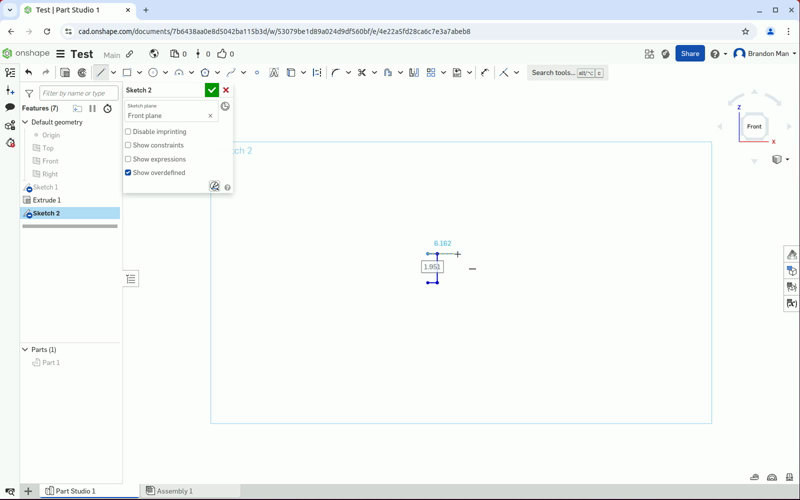
key_down(shift)
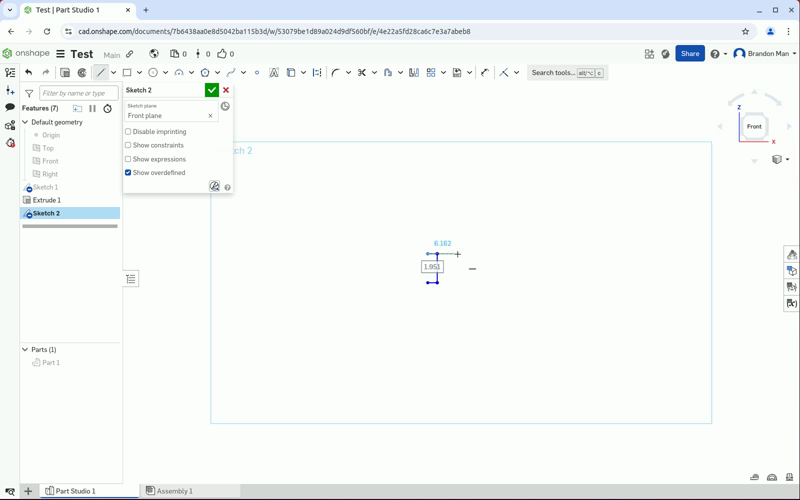
mouse_move(427, 282)
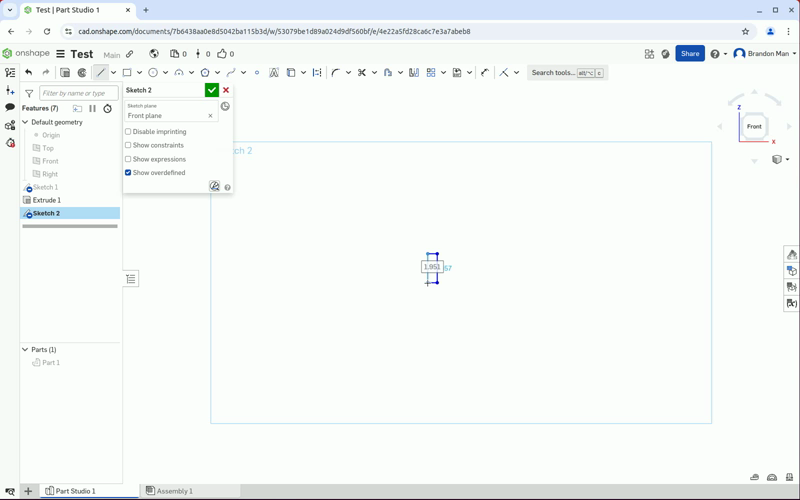
key_up(shift)
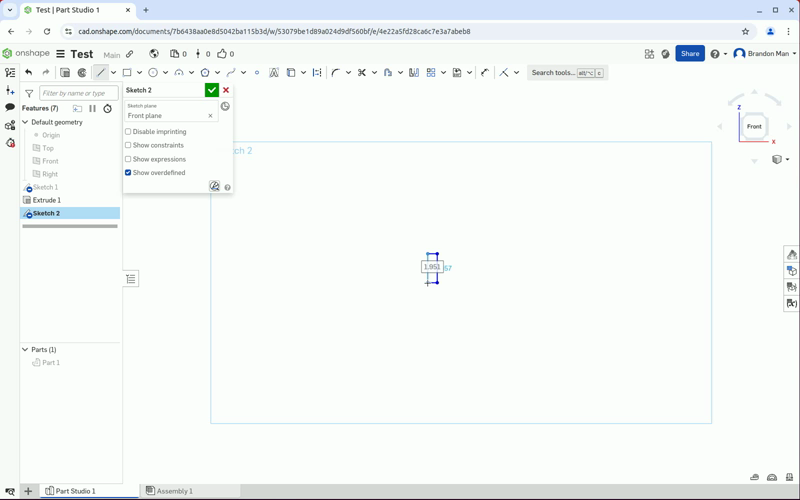
click(427, 282)
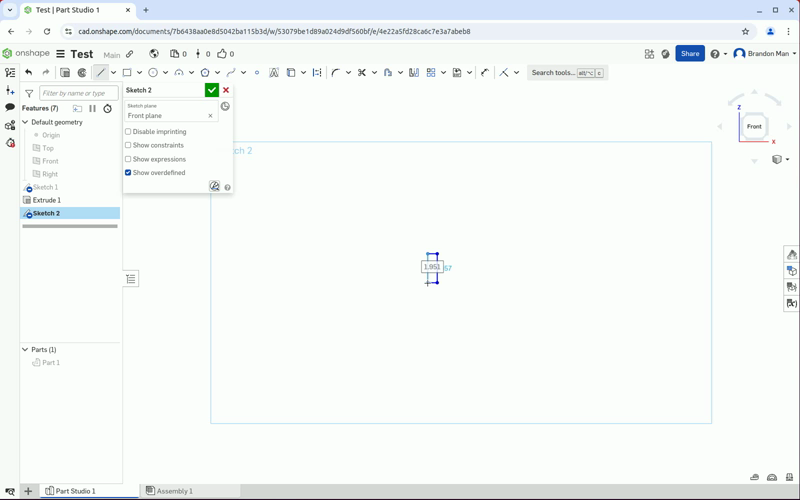
key(esc)
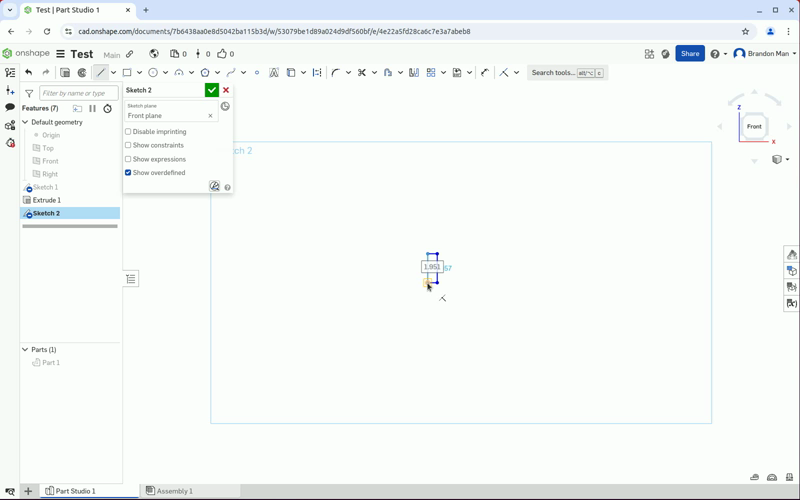
mouse_move(432, 282)
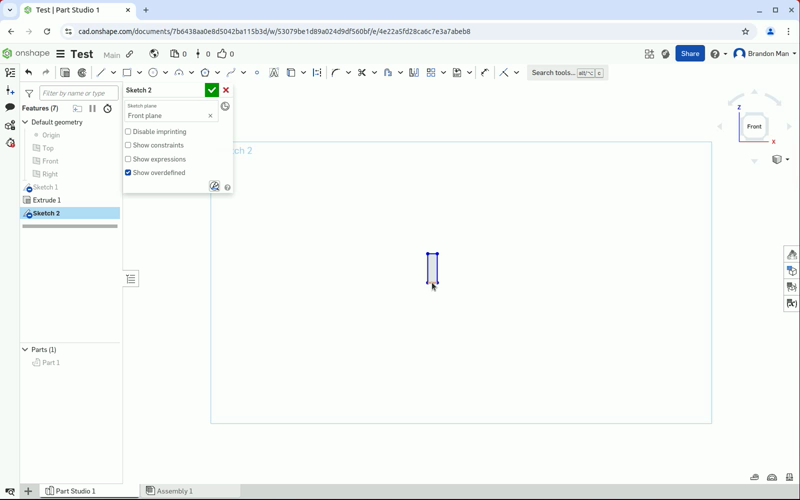
scroll(6)
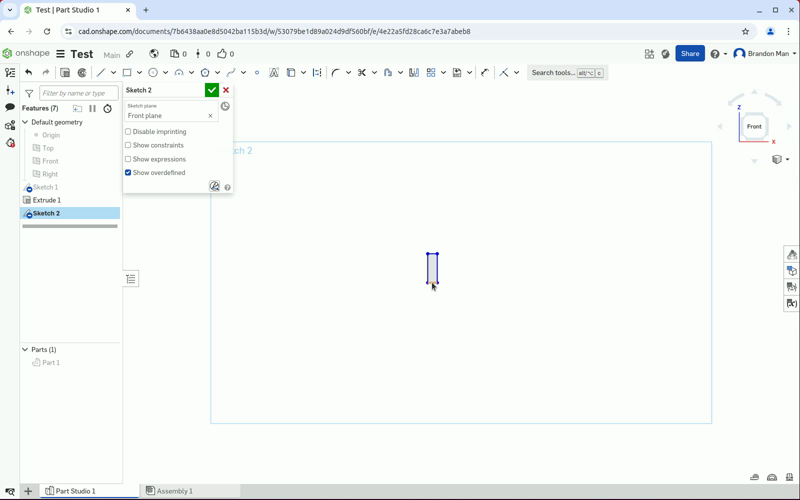
scroll(6)
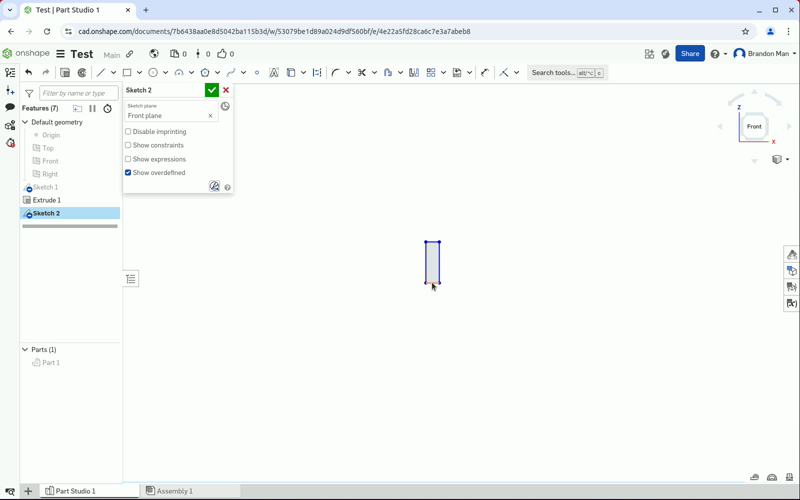
scroll(6)
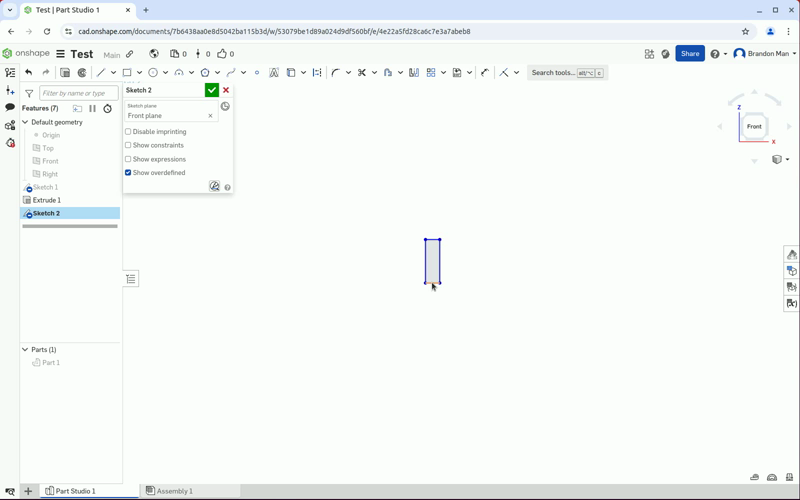
scroll(6)
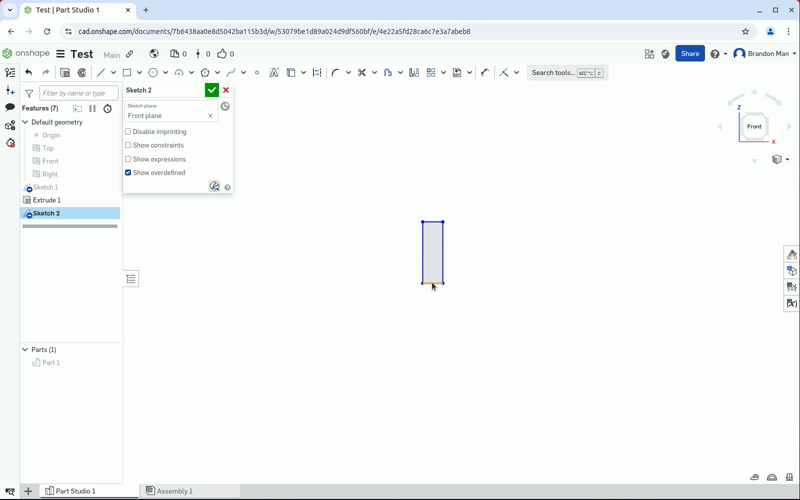
scroll(6)
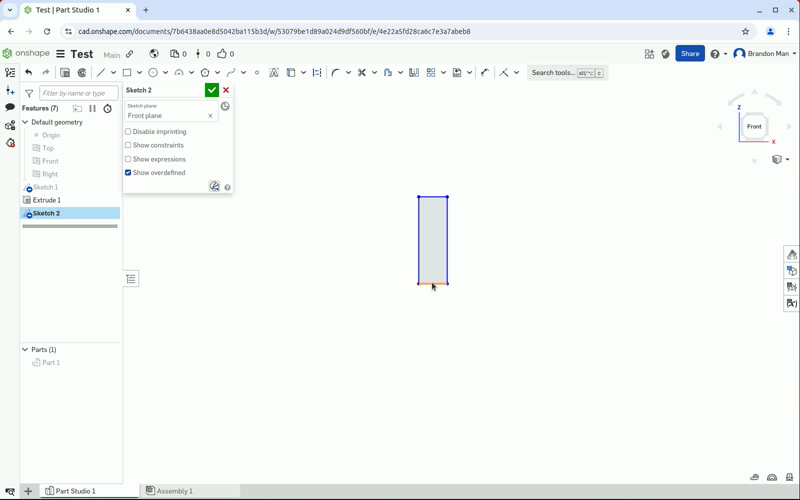
scroll(6)
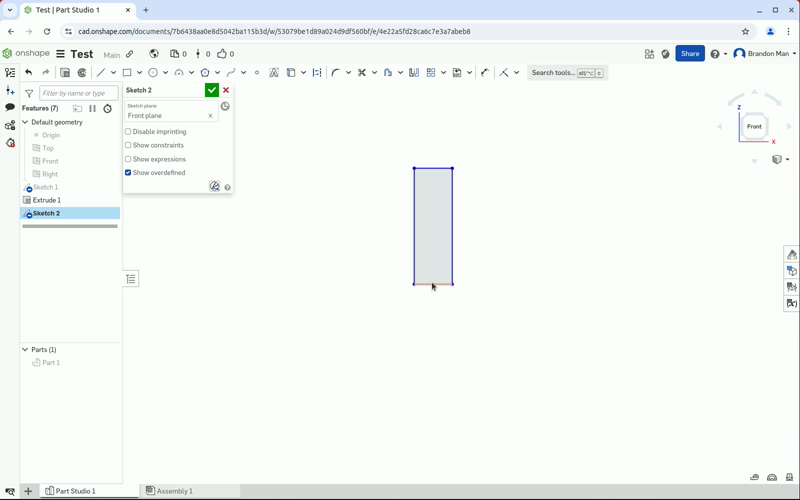
scroll(6)
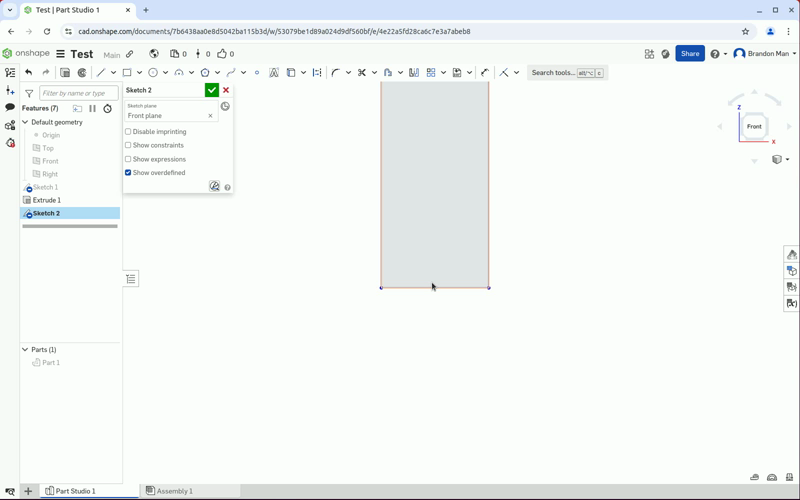
click(432, 282)
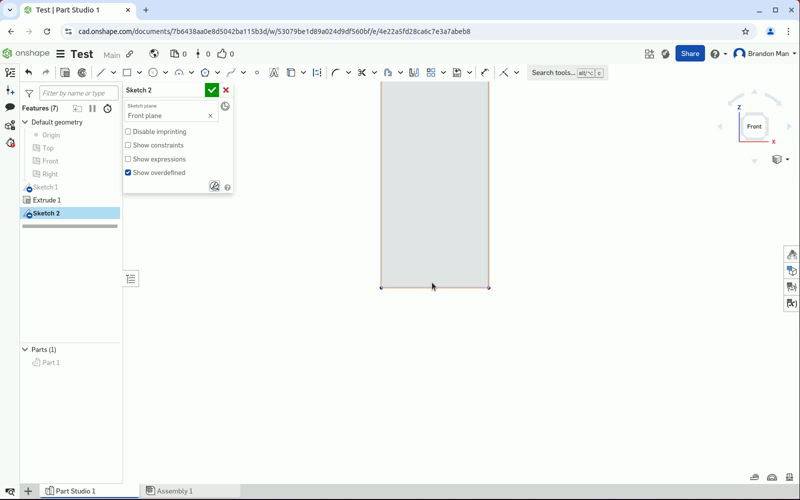
scroll(-6)
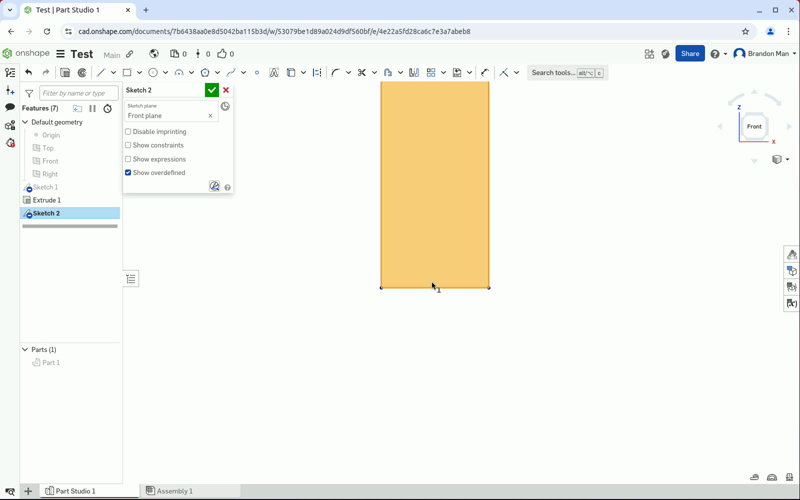
scroll(-6)
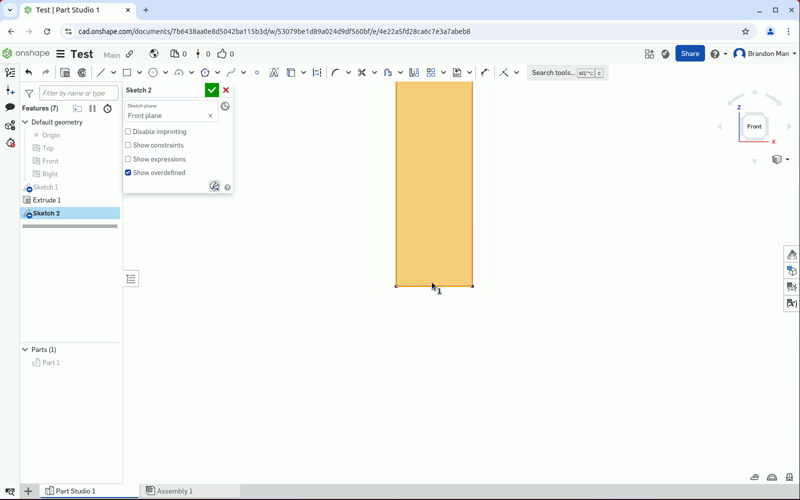
scroll(-6)
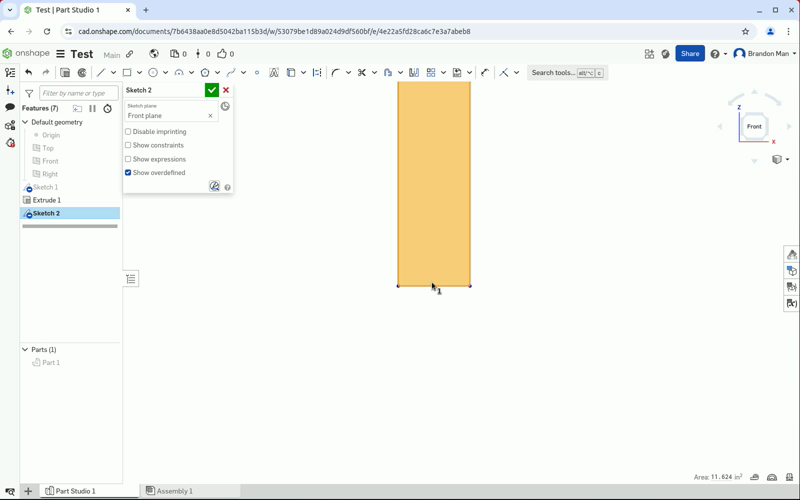
scroll(-6)
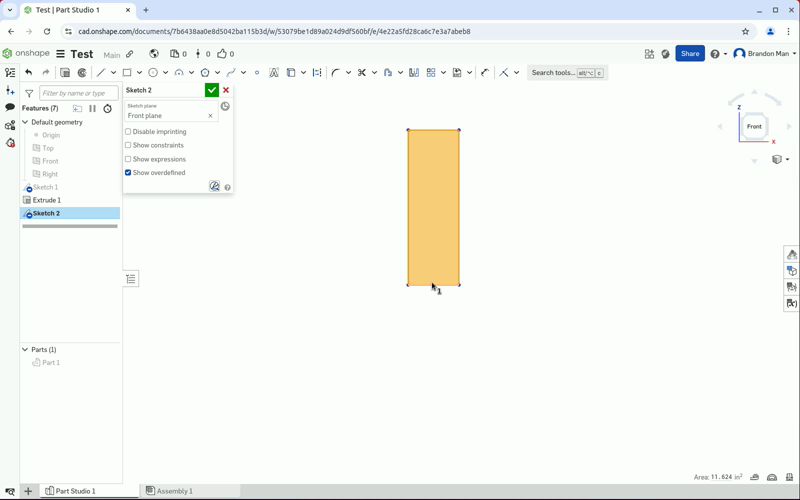
scroll(-6)
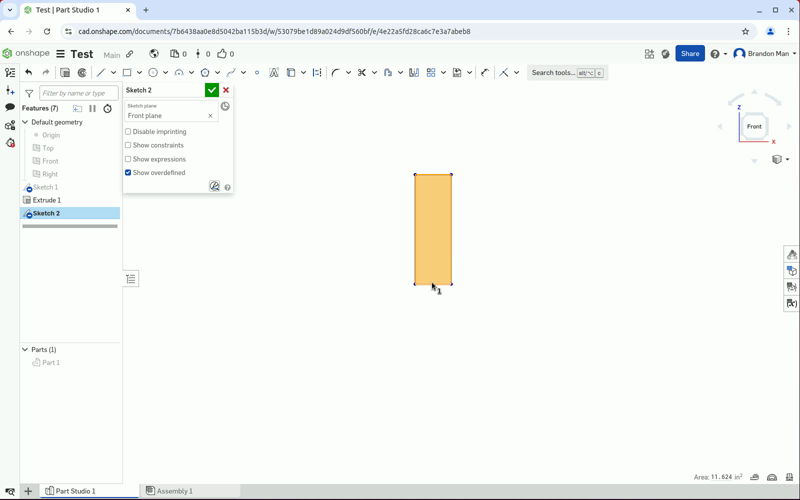
scroll(-6)
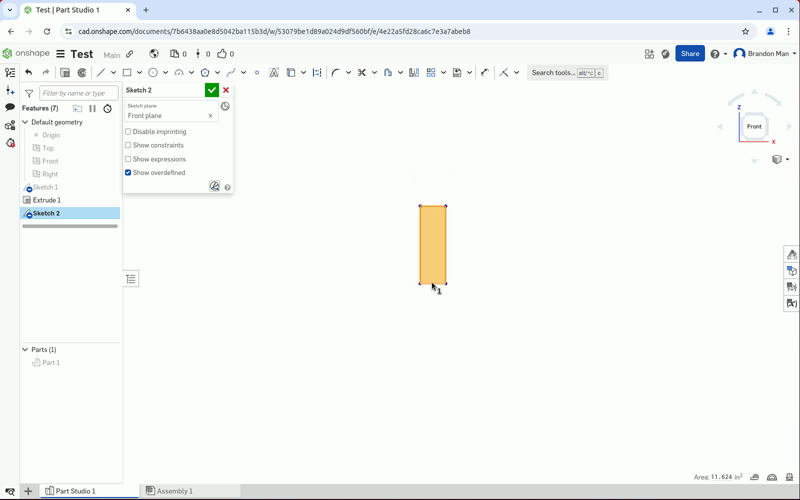
scroll(-6)
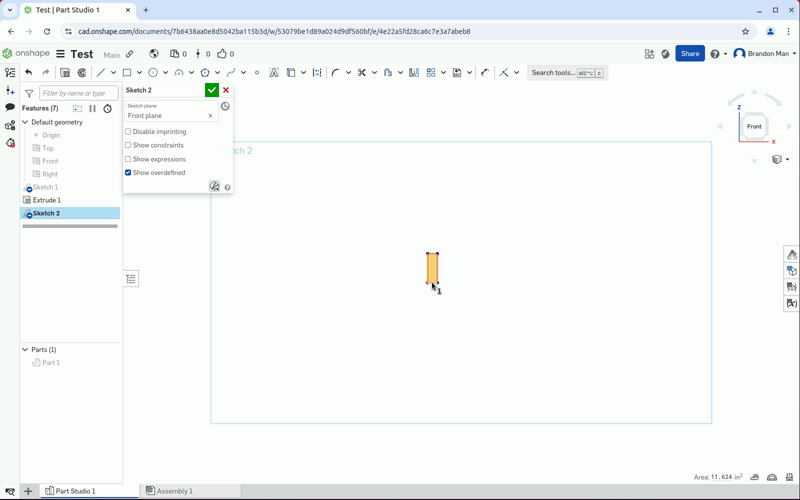
mouse_move(73, 352)
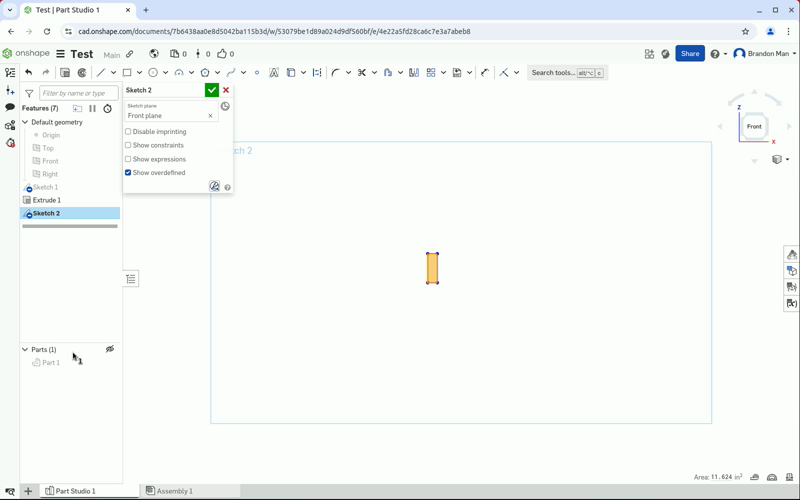
key(shift+y)
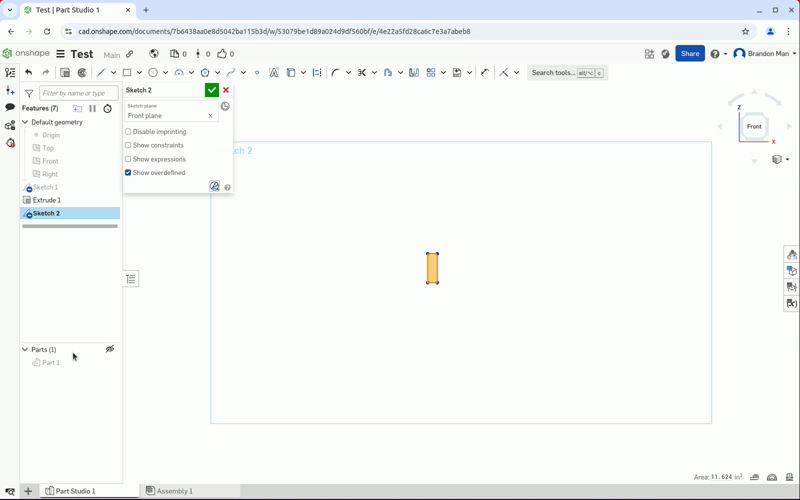
key(shift+e)
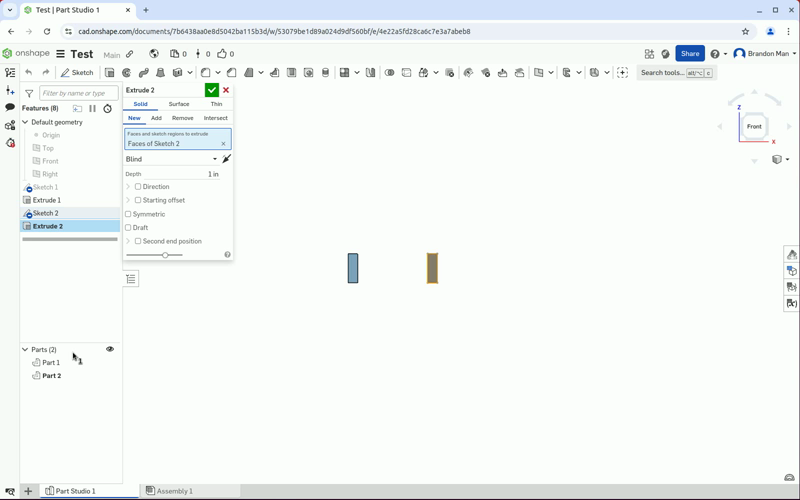
mouse_move(143, 106)
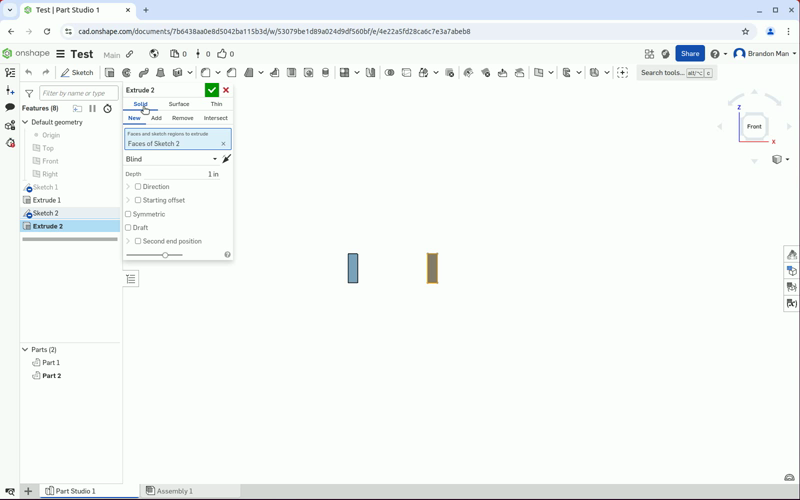
click(143, 106)
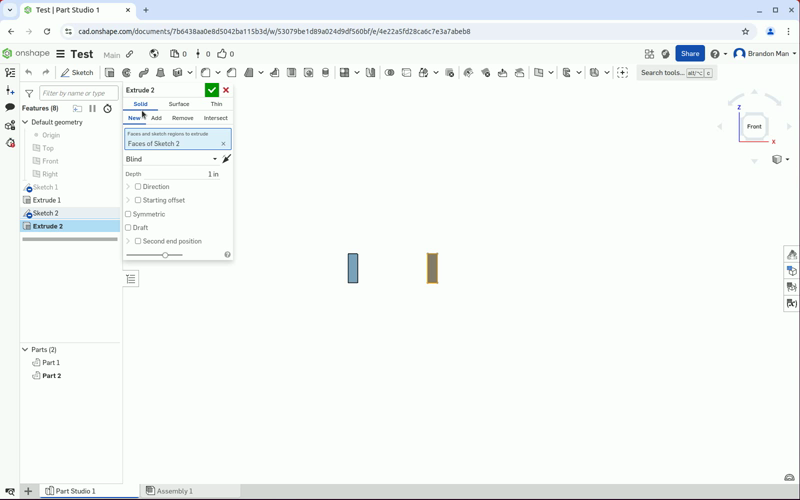
mouse_move(137, 120)
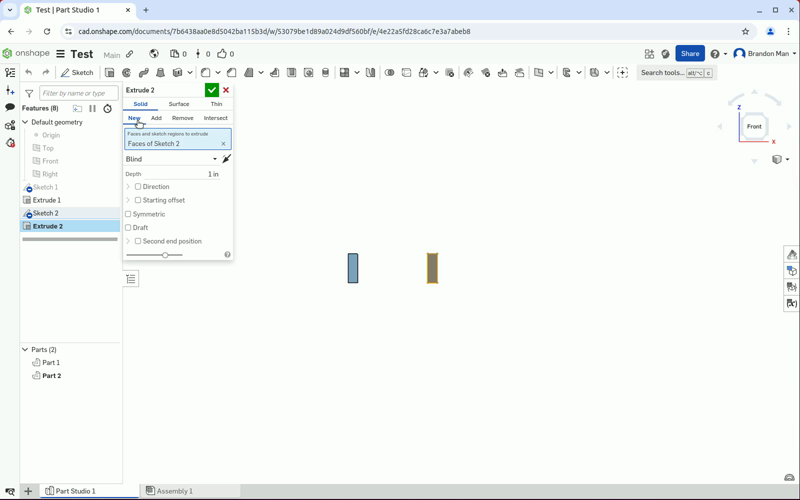
click(137, 120)
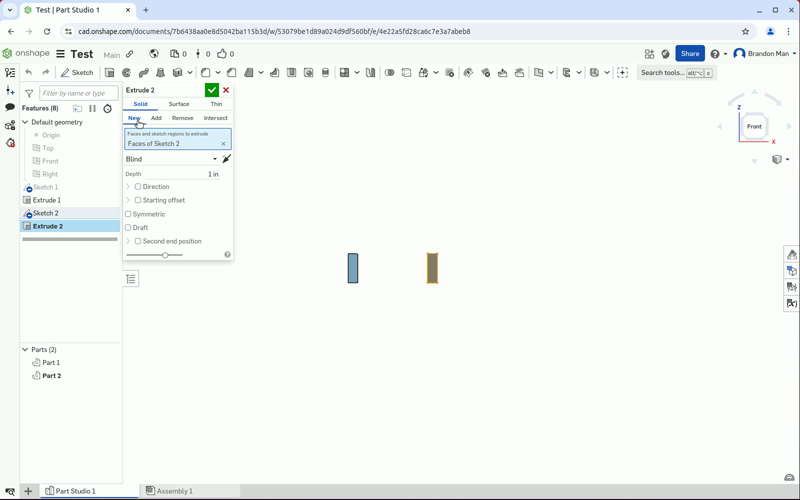
key(tab, 4)
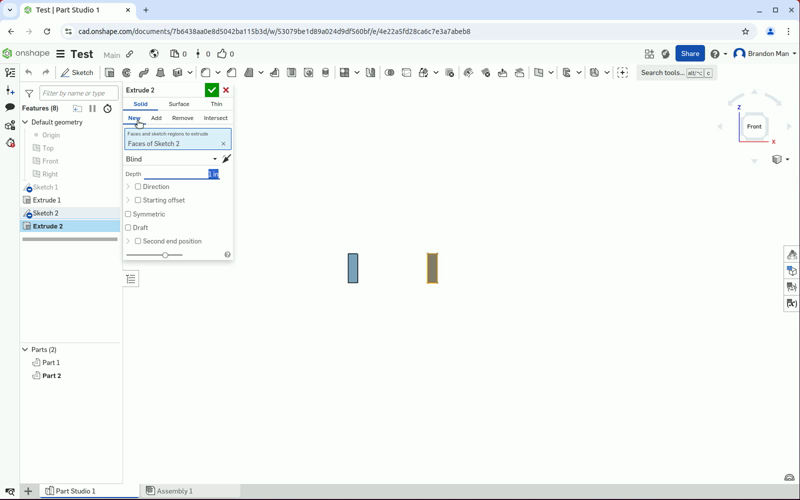
text(4.574)
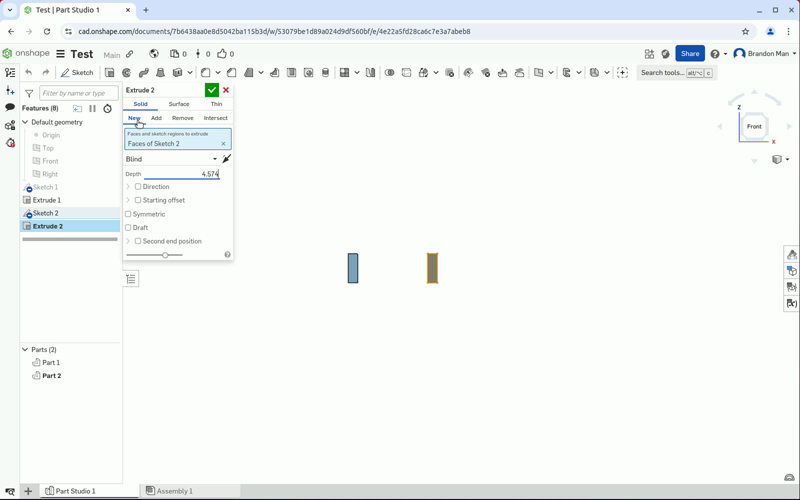
key(enter)
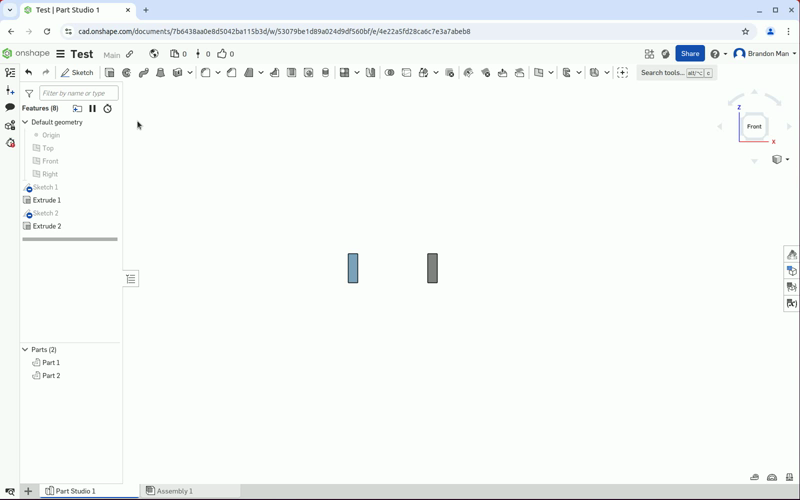
key(shift+h)
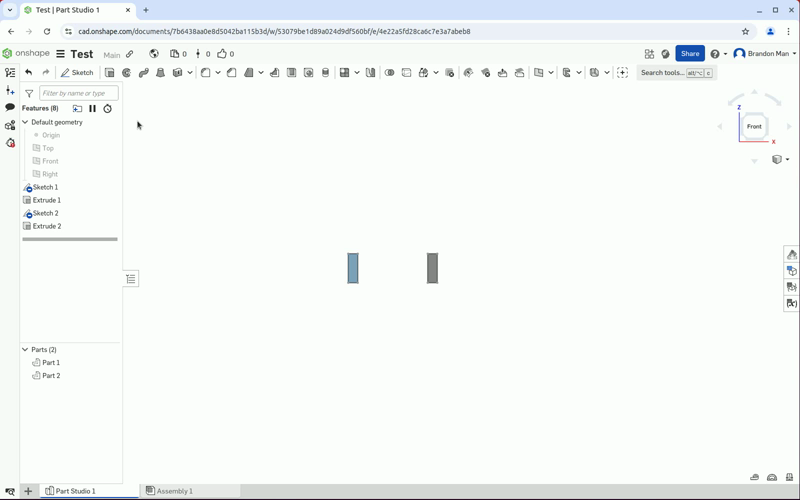
key(shift+h)
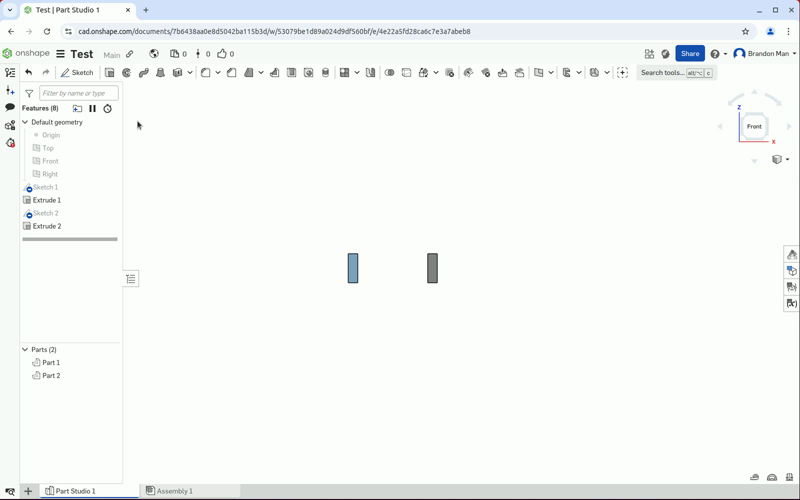
mouse_move(73, 189)
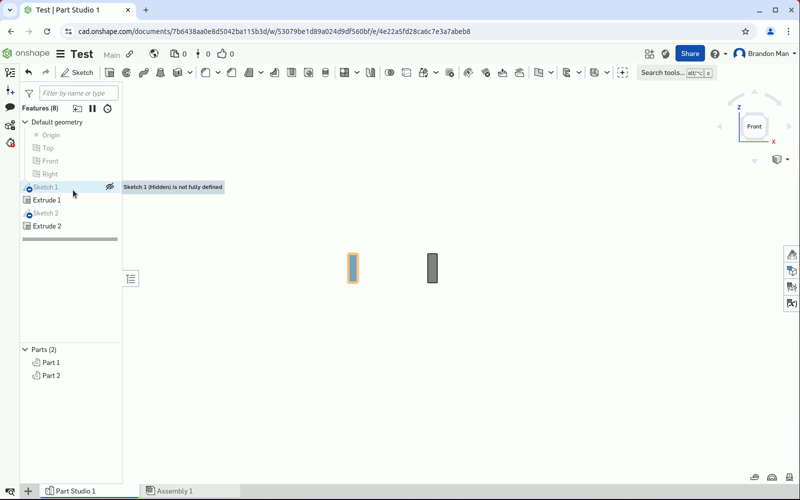
click(73, 189)
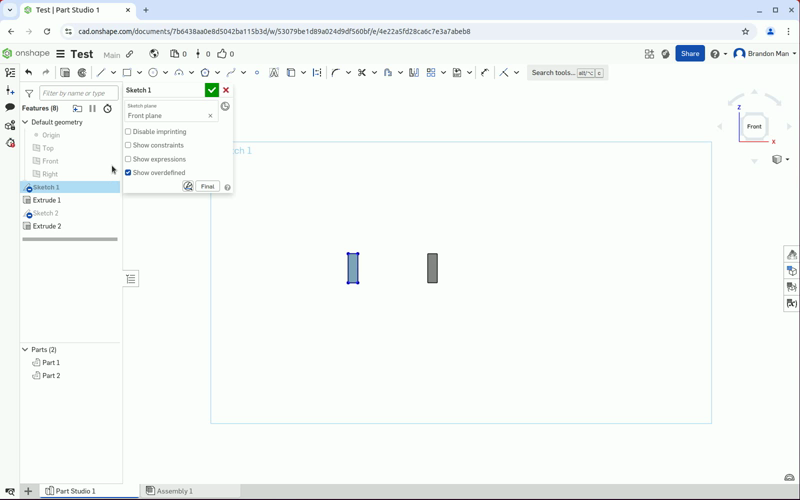
mouse_move(229, 92)
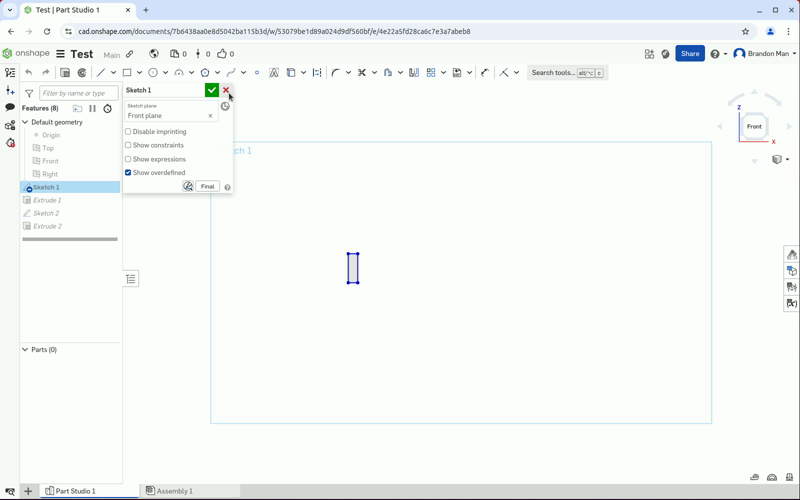
click(229, 92)
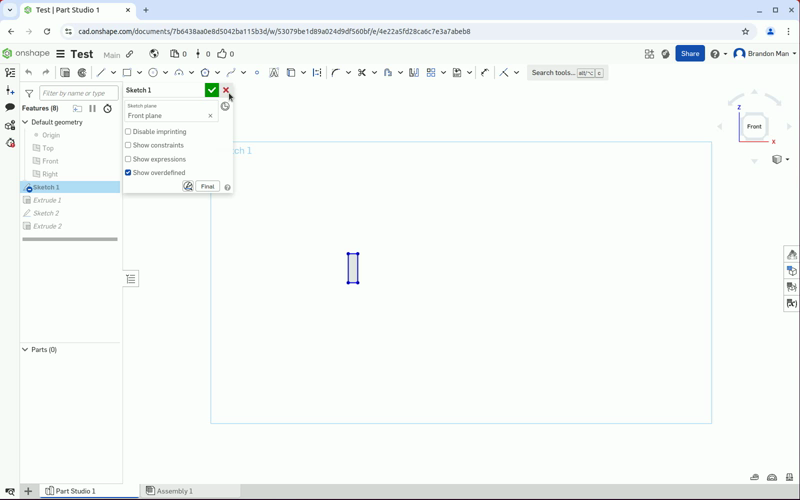
key(shift+s)
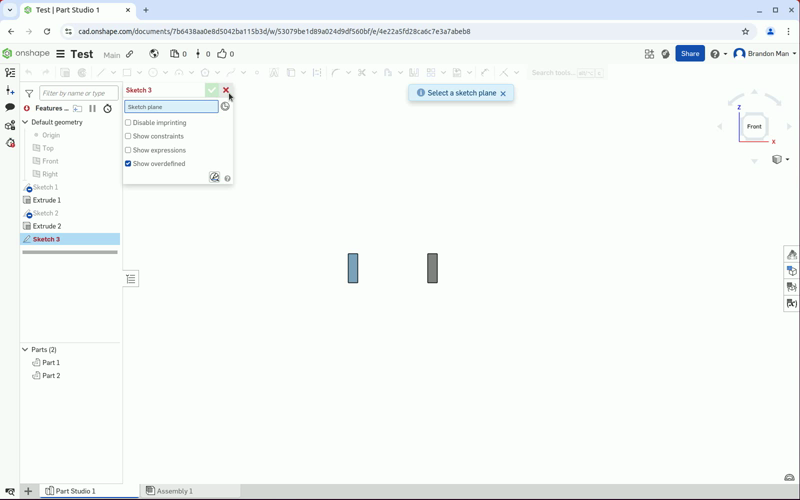
mouse_move(73, 163)
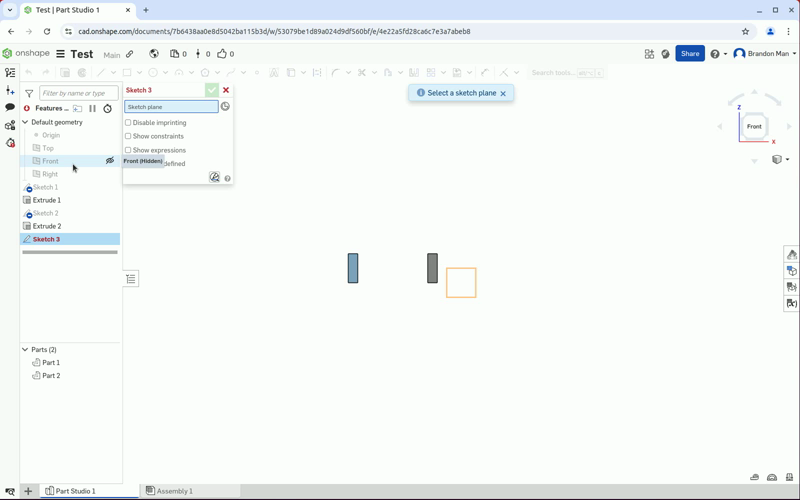
click(73, 163)
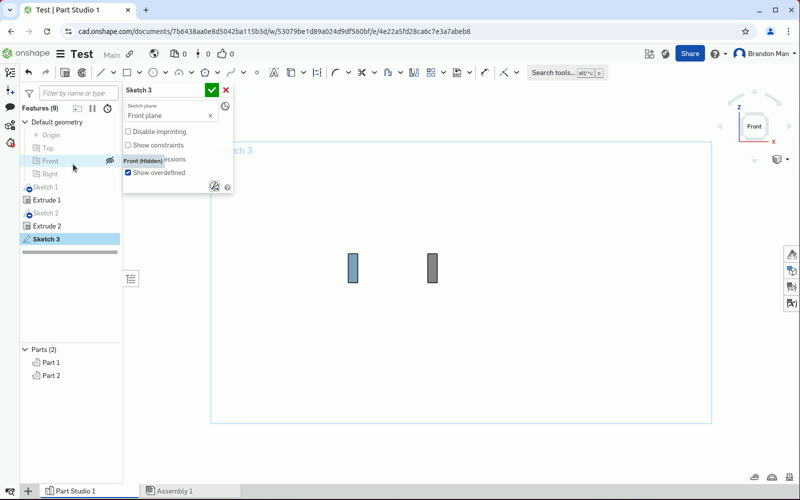
mouse_move(73, 352)
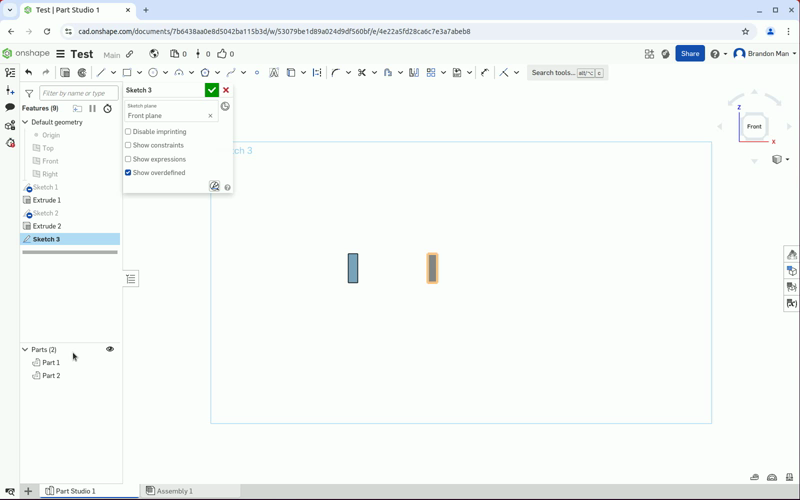
key(y)
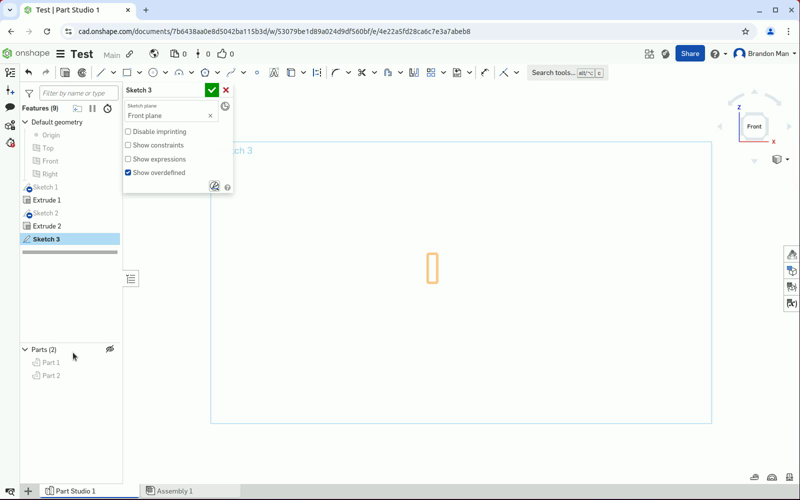
key(l)
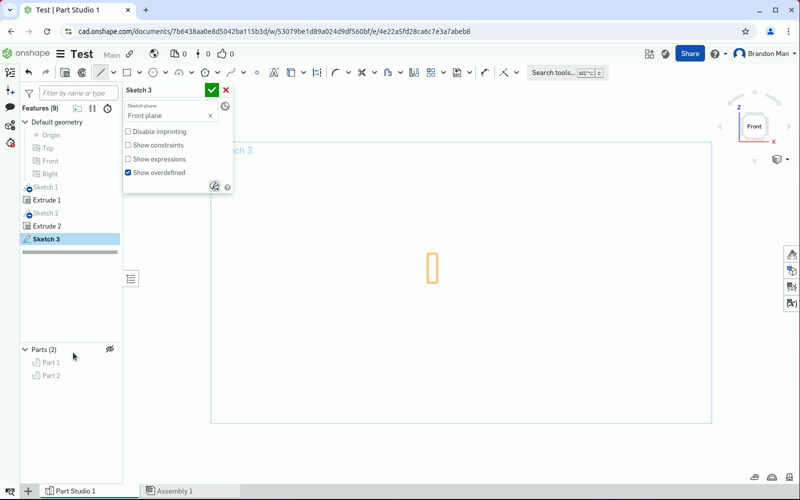
key_down(shift)
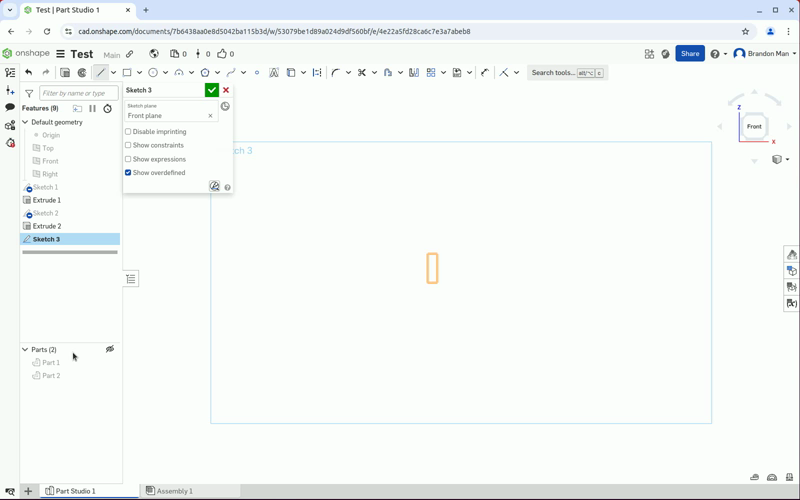
mouse_move(348, 254)
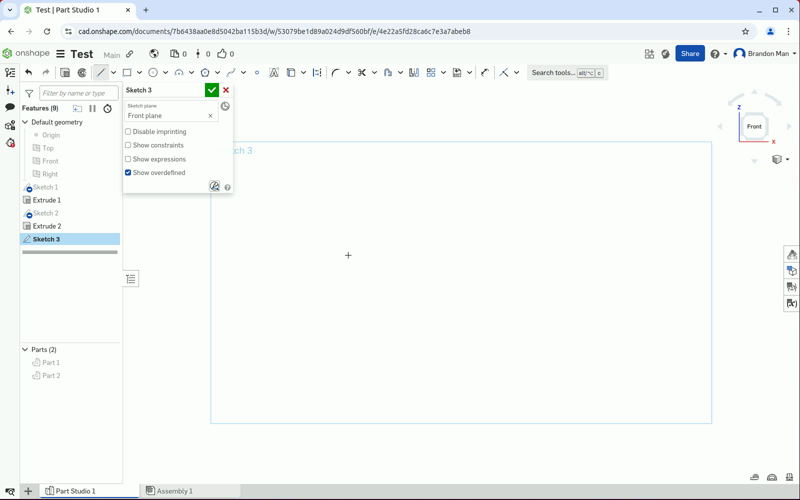
click(348, 254)
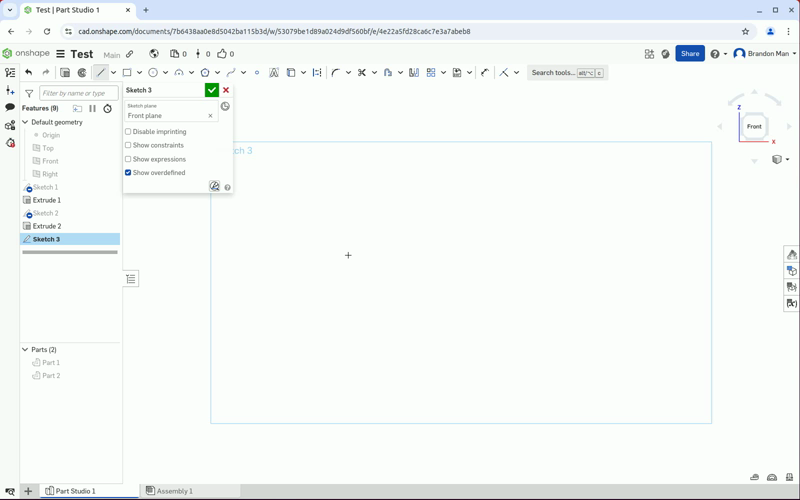
key_up(shift)
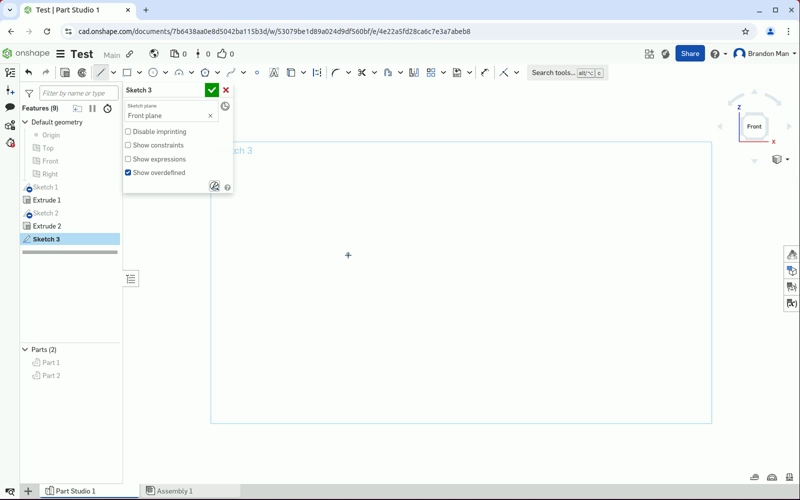
key_down(shift)
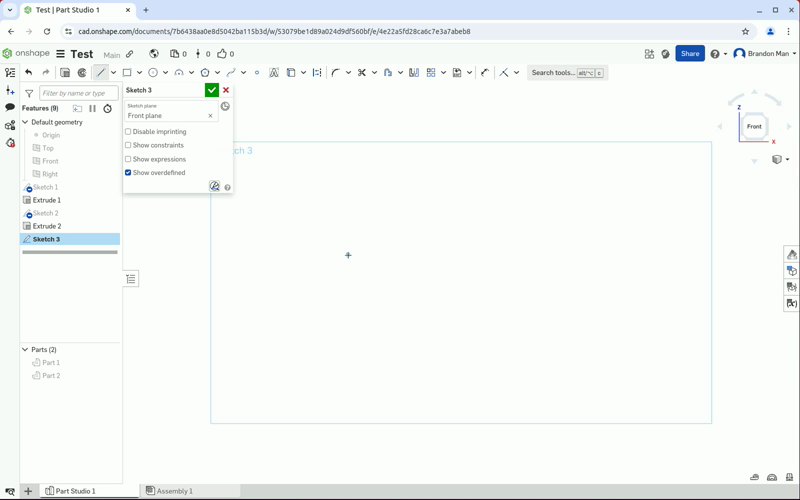
mouse_move(378, 254)
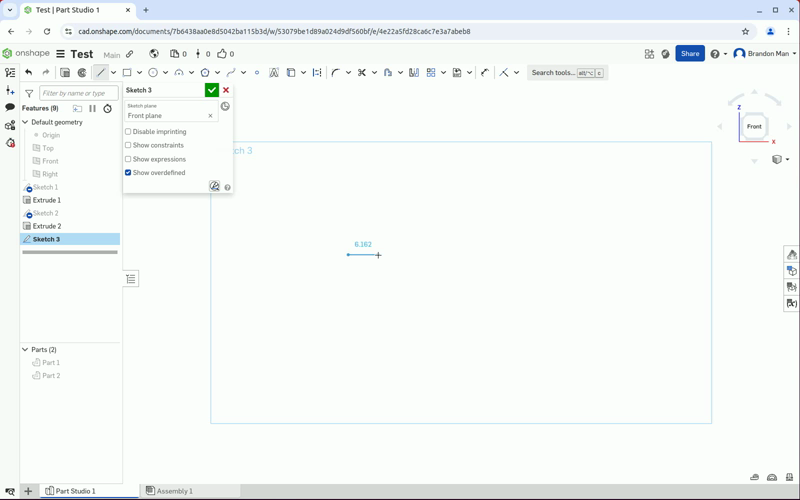
mouse_move(357, 254)
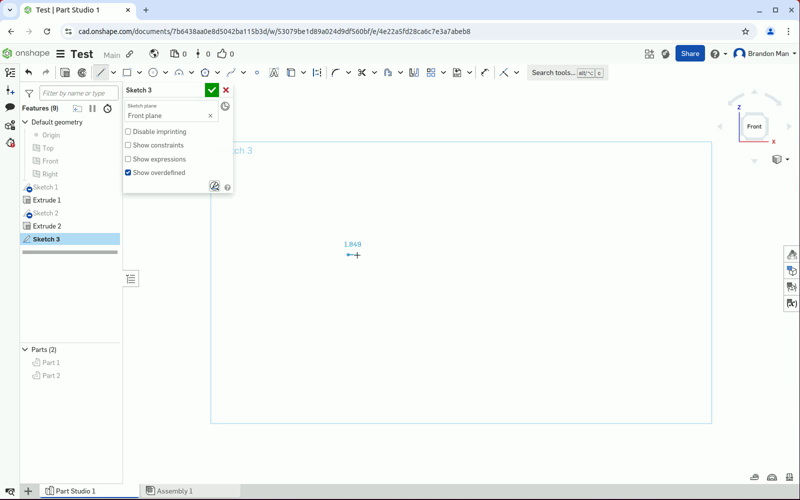
click(357, 254)
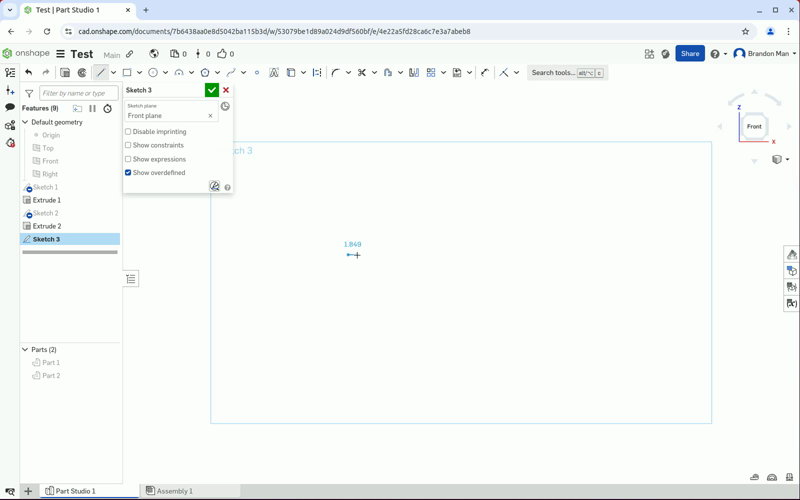
key_up(shift)
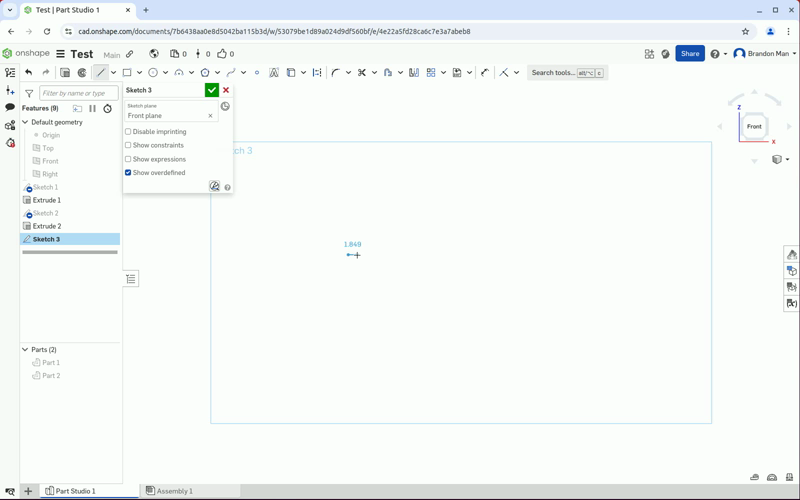
key_down(shift)
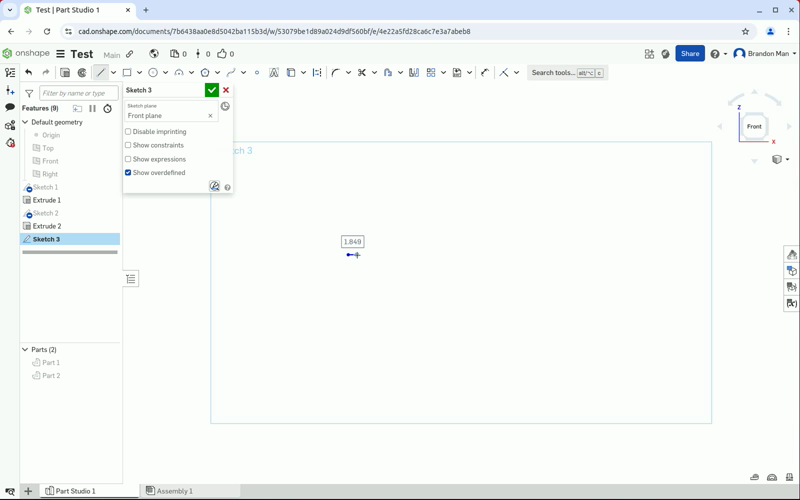
mouse_move(387, 254)
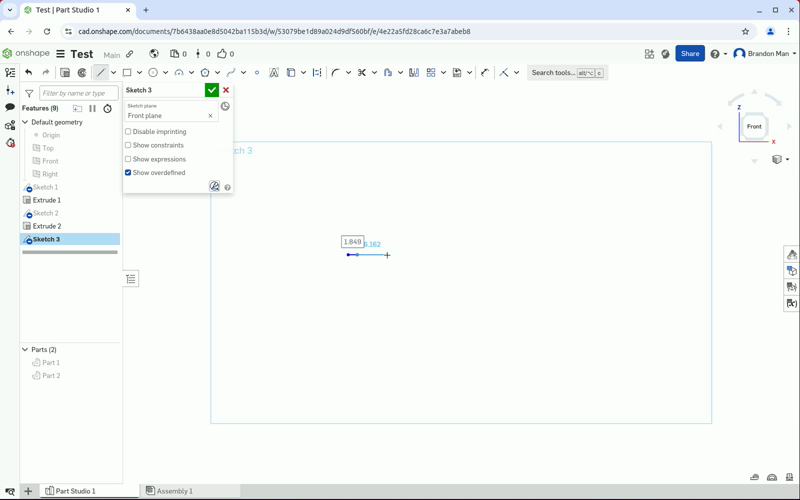
mouse_move(385, 234)
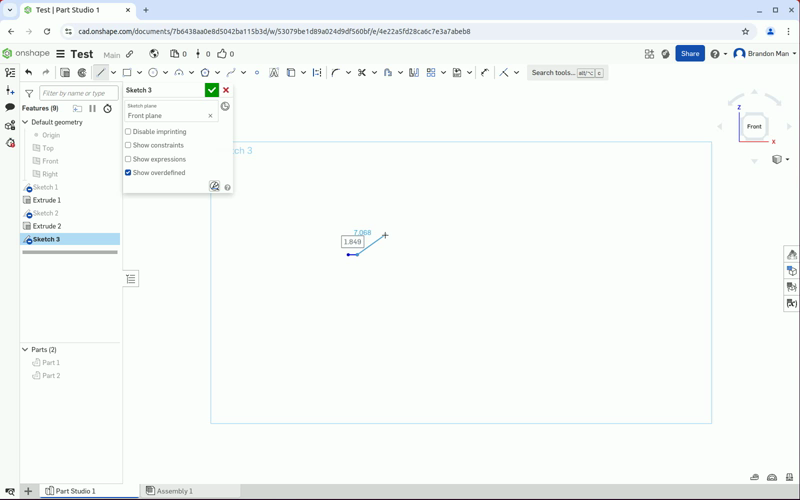
click(385, 234)
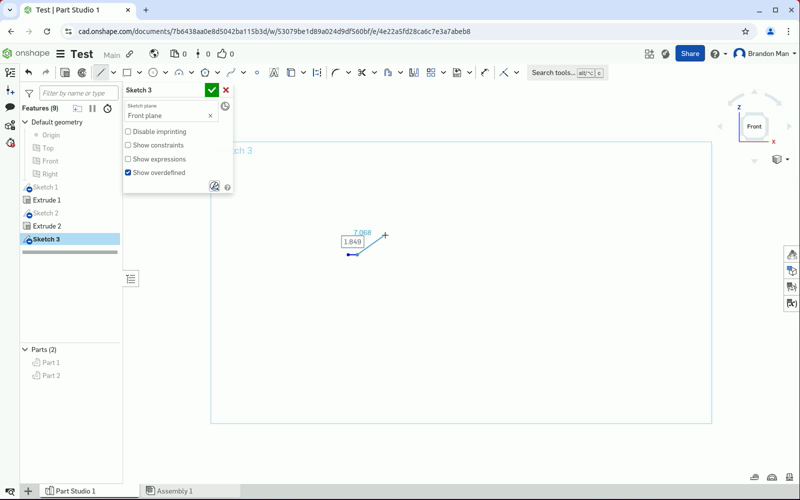
key_up(shift)
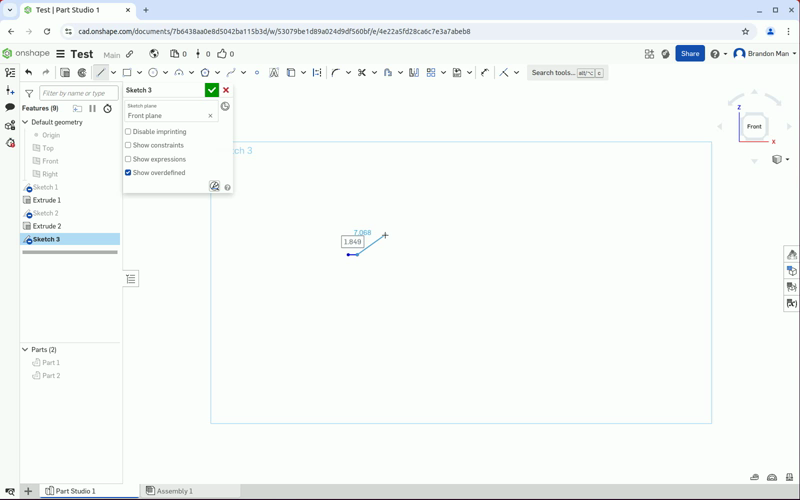
key_down(shift)
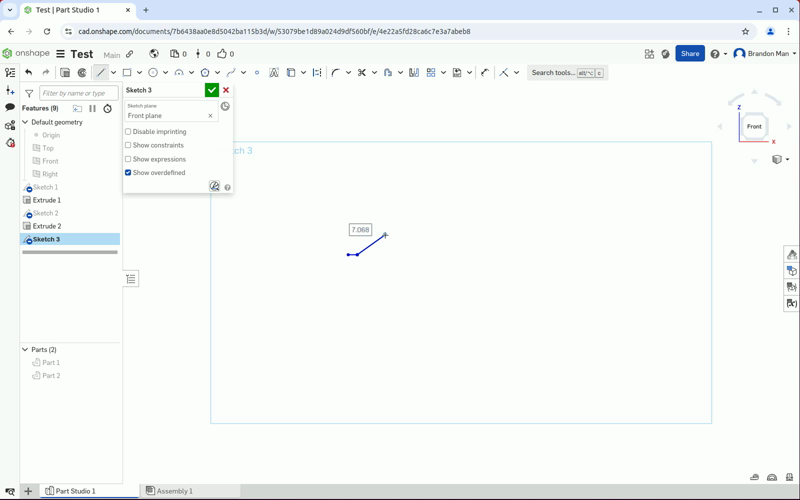
mouse_move(415, 234)
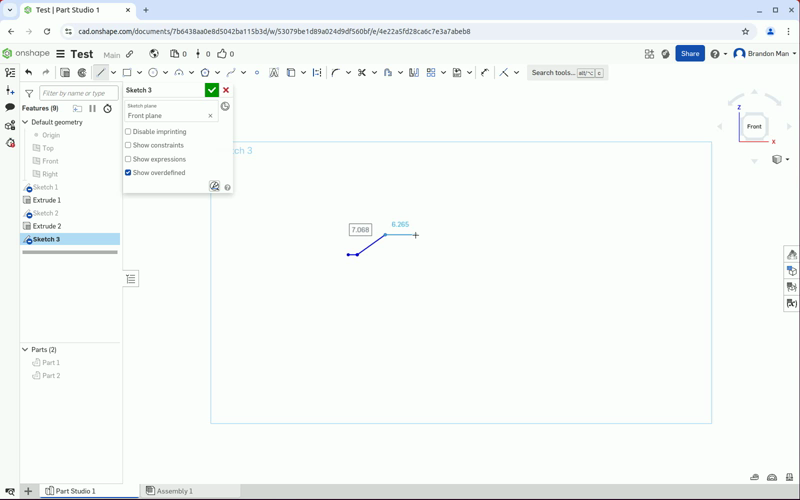
mouse_move(385, 222)
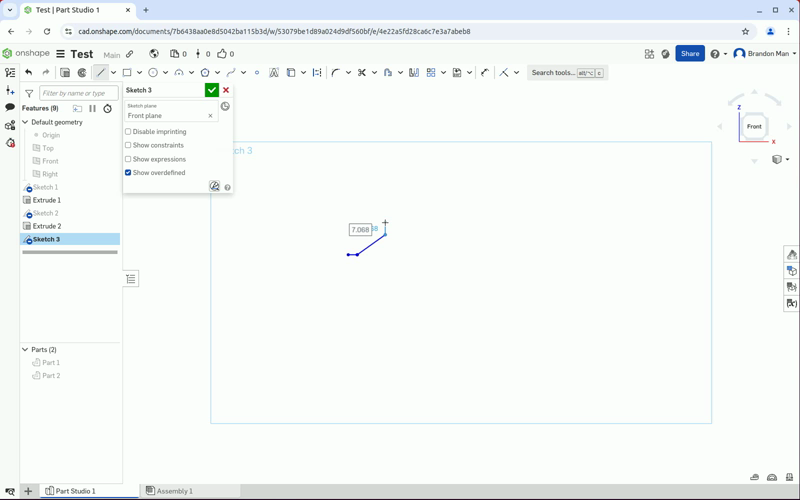
click(385, 222)
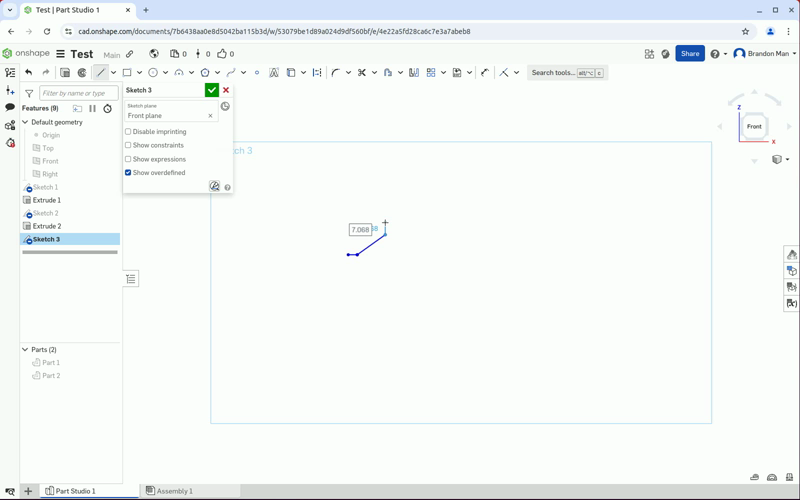
key_up(shift)
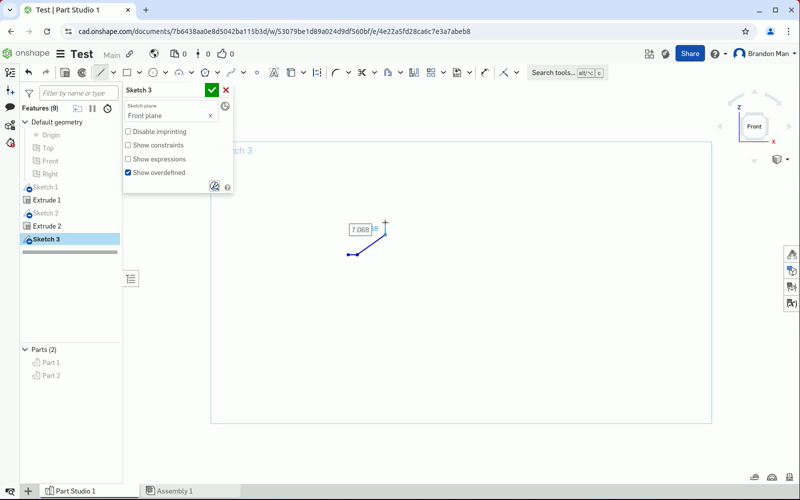
mouse_move(415, 222)
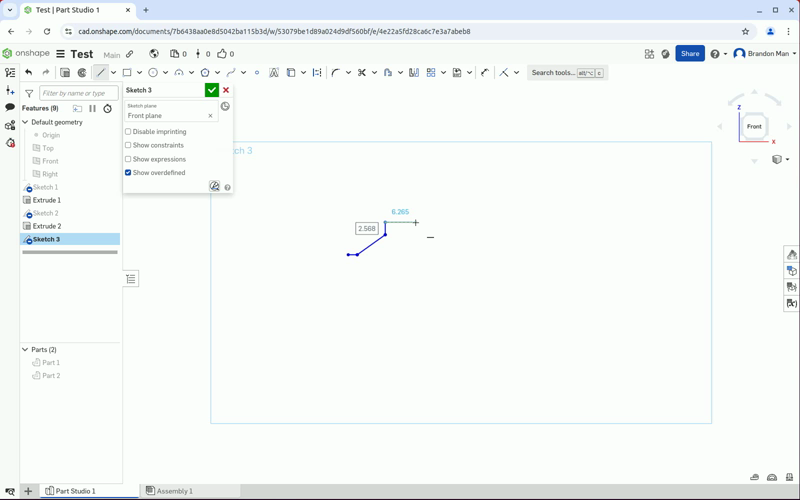
key_down(shift)
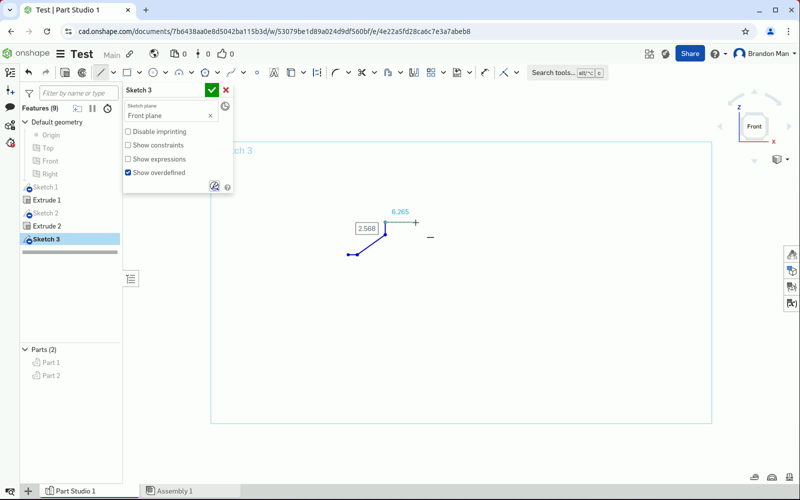
mouse_move(348, 254)
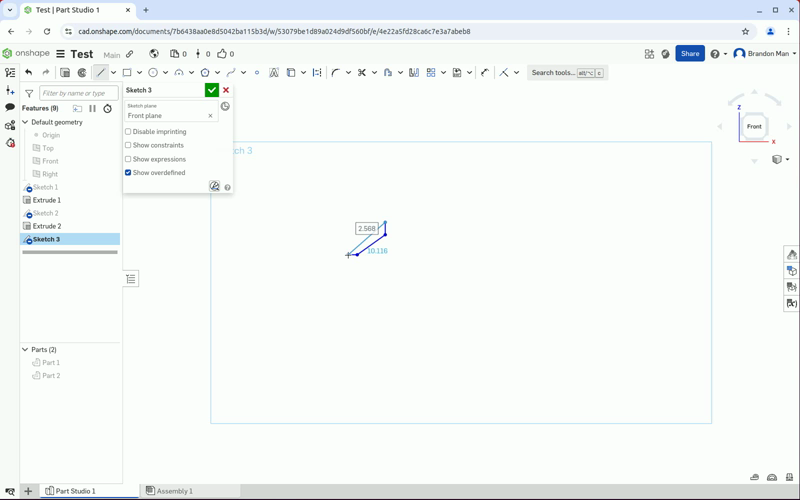
key_up(shift)
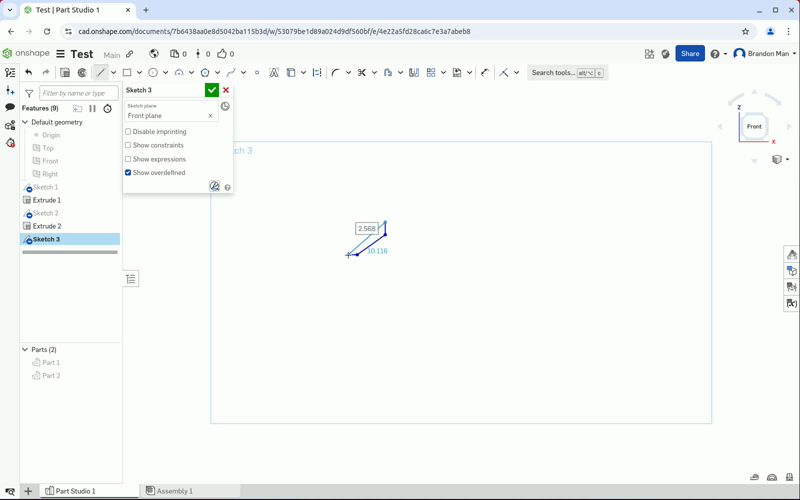
click(348, 254)
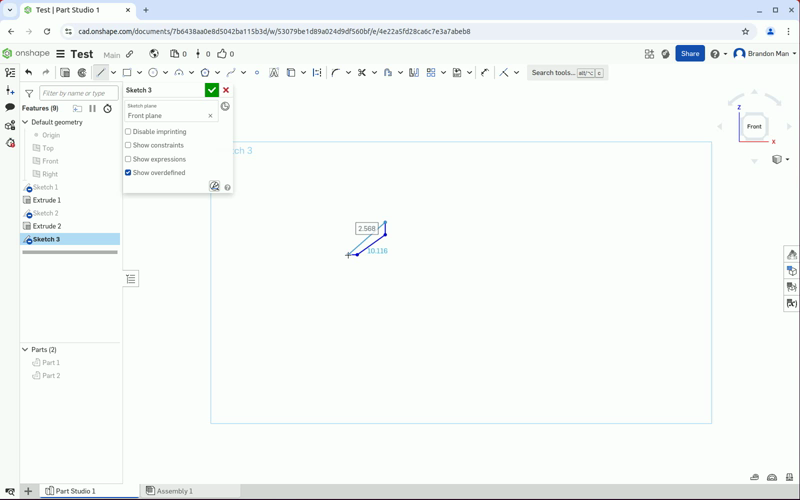
key(esc)
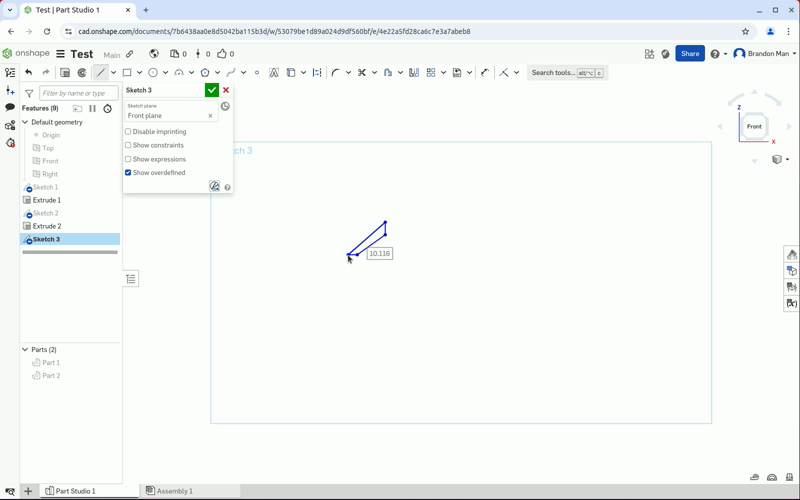
mouse_move(362, 242)
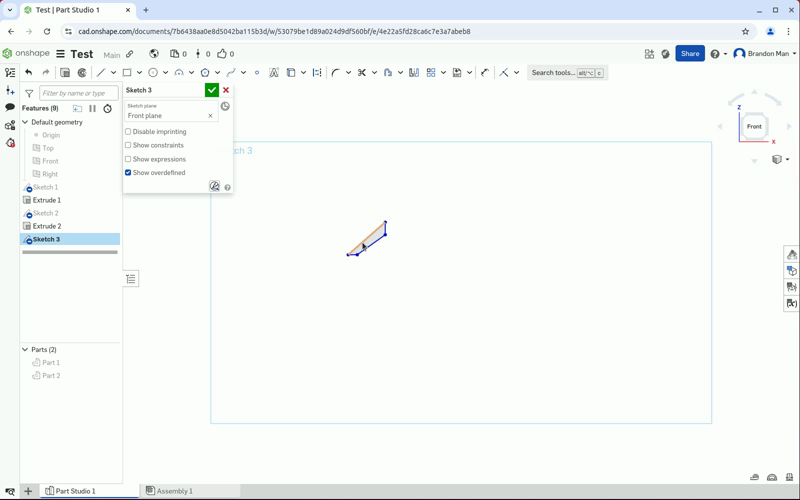
scroll(6)
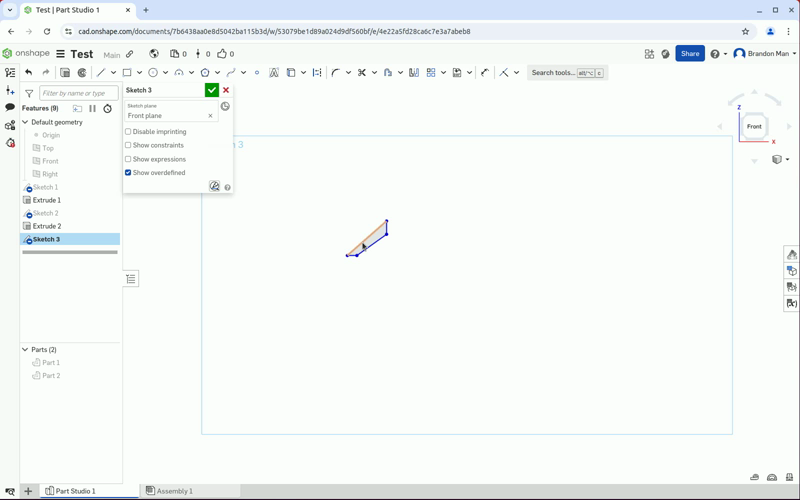
scroll(6)
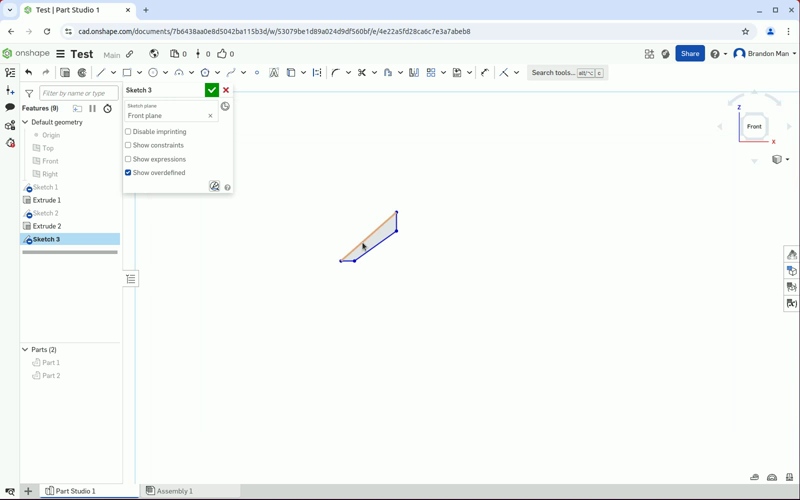
scroll(6)
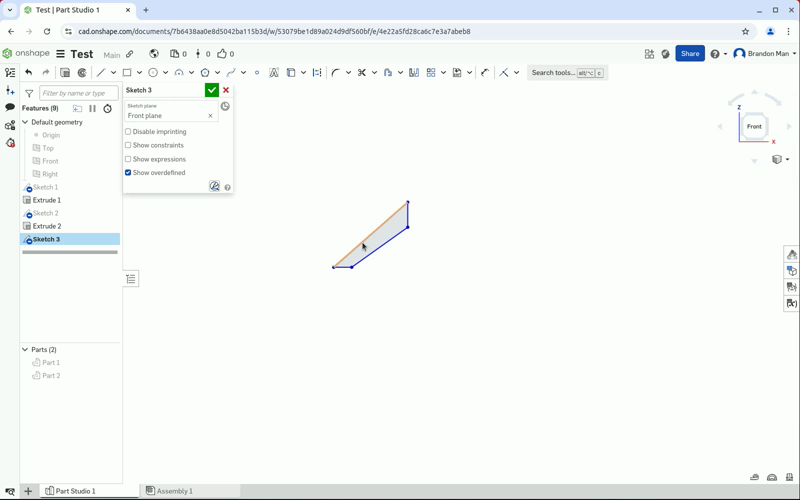
scroll(6)
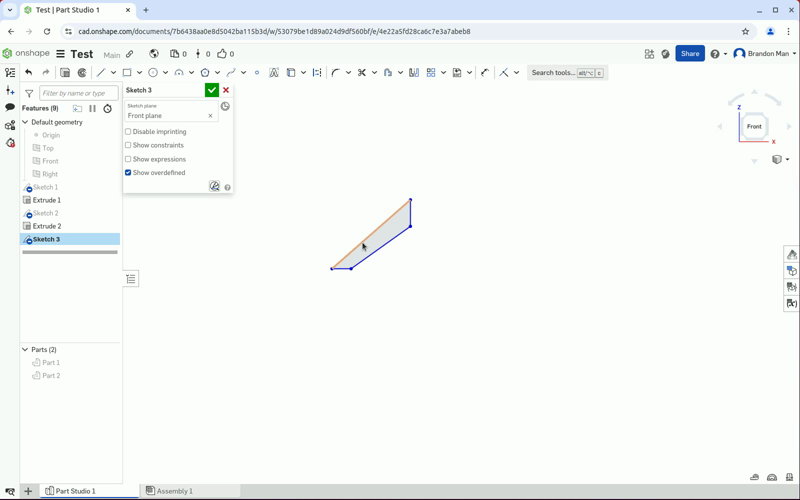
scroll(6)
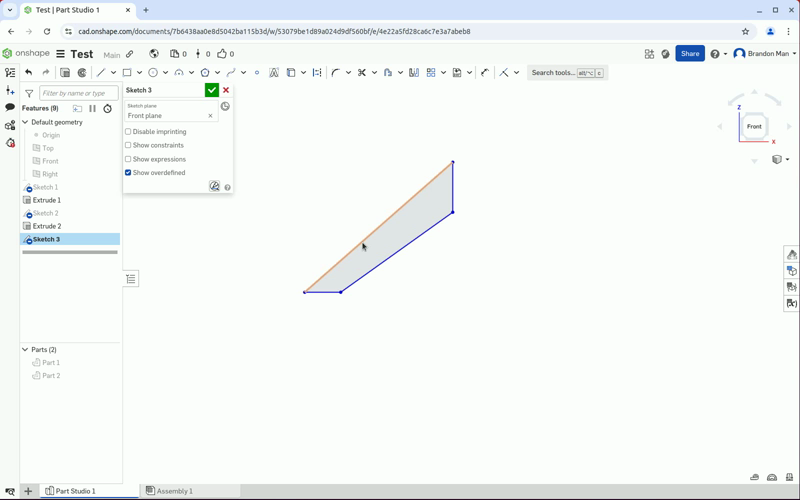
scroll(6)
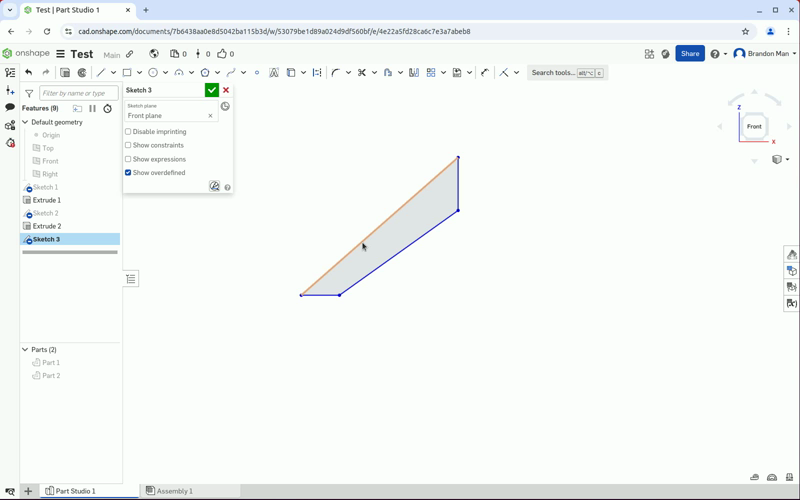
scroll(6)
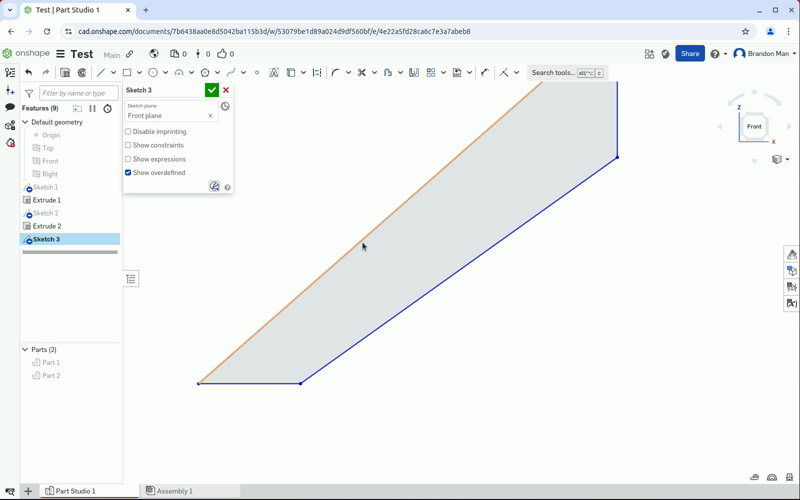
click(362, 242)
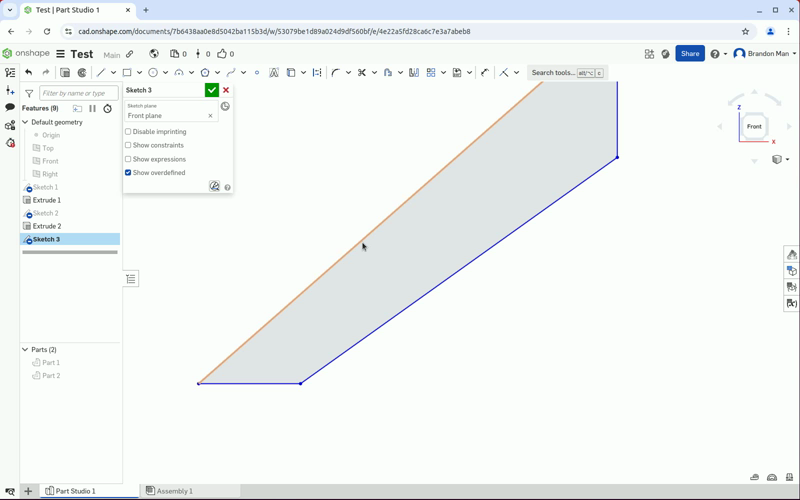
scroll(-6)
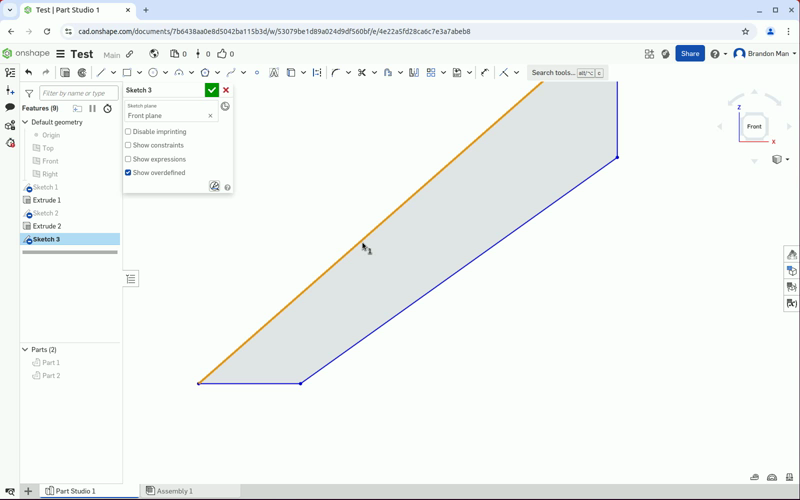
scroll(-6)
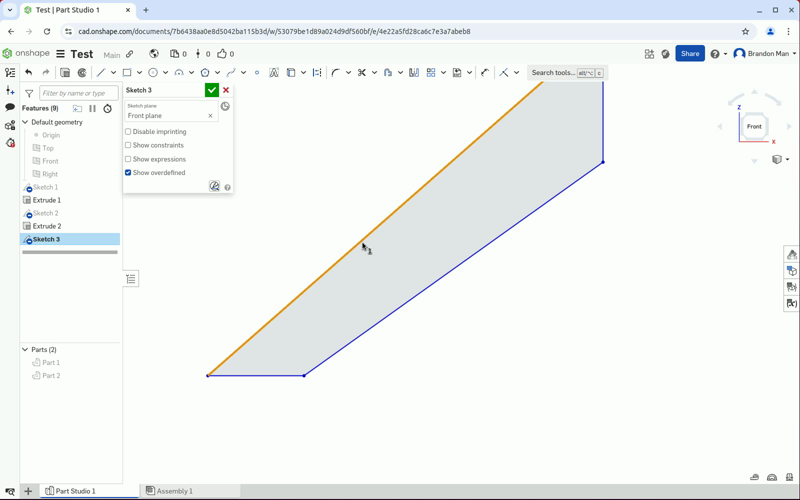
scroll(-6)
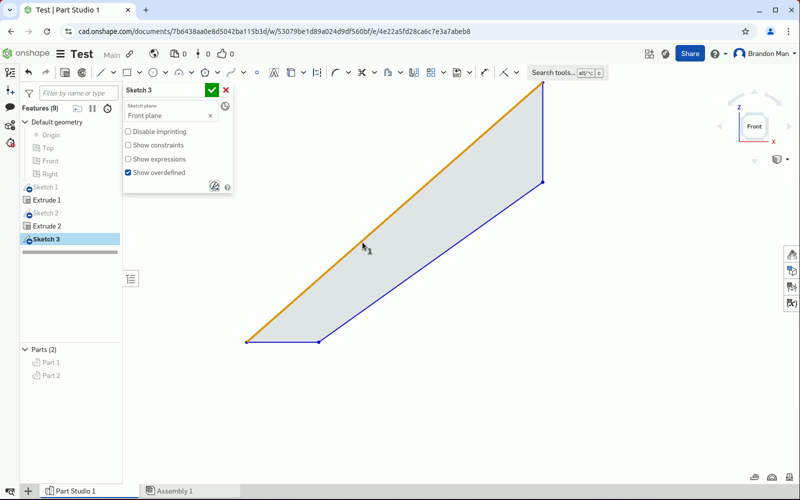
scroll(-6)
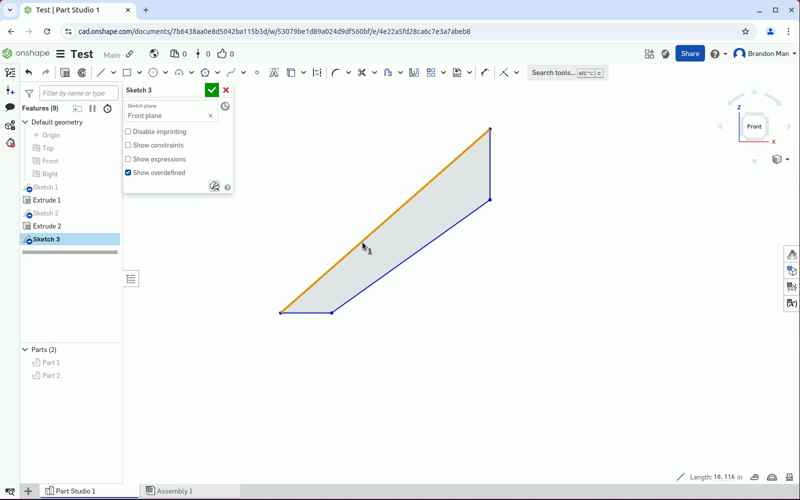
scroll(-6)
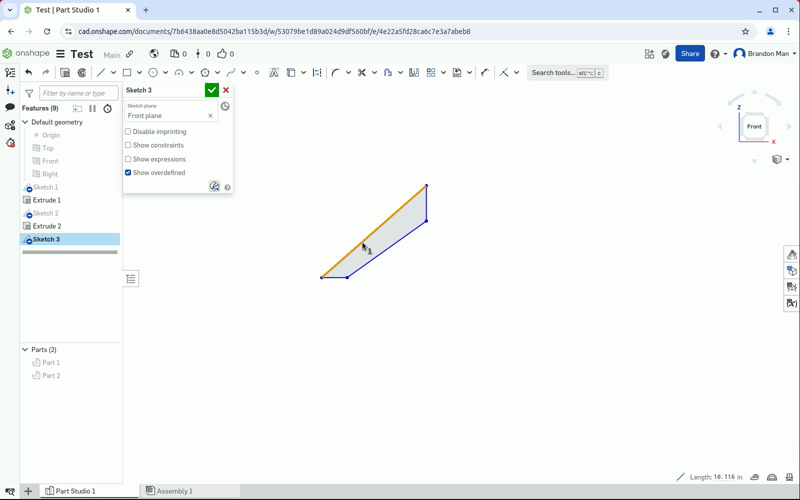
scroll(-6)
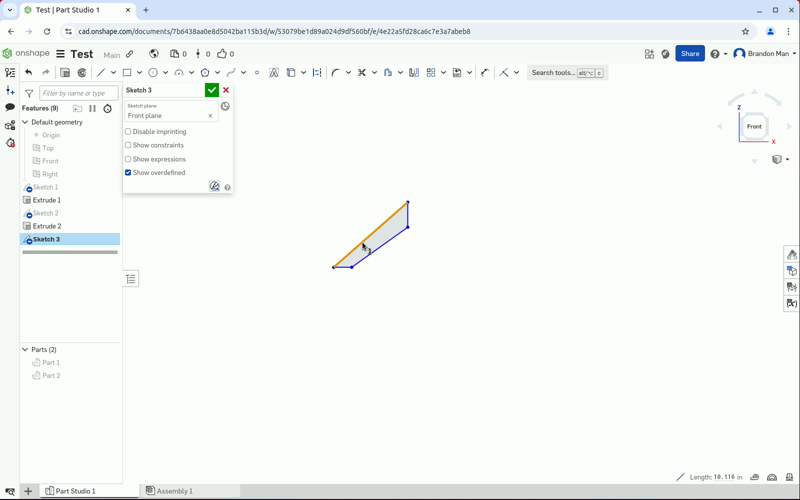
scroll(-6)
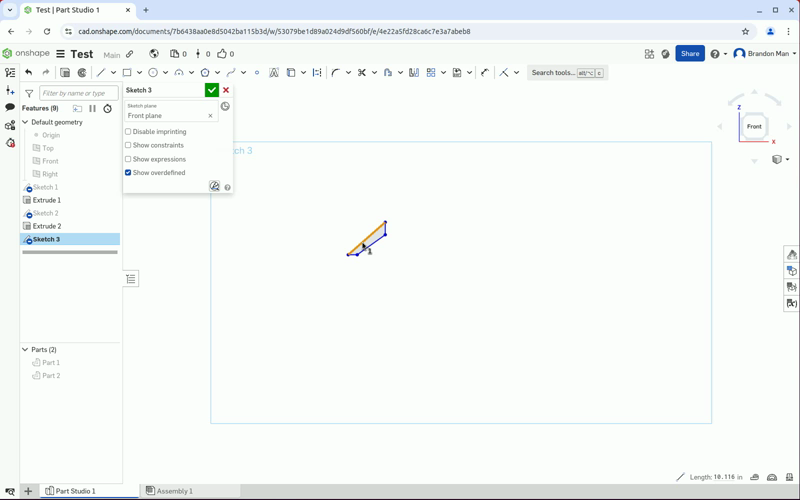
mouse_move(73, 352)
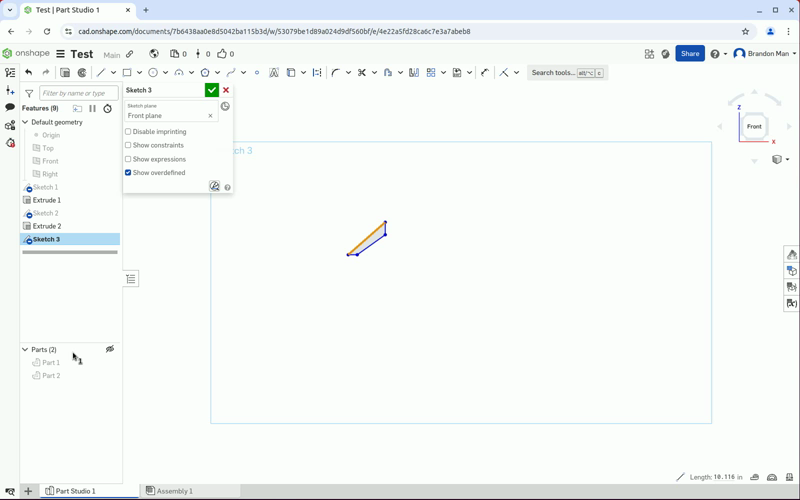
key(shift+y)
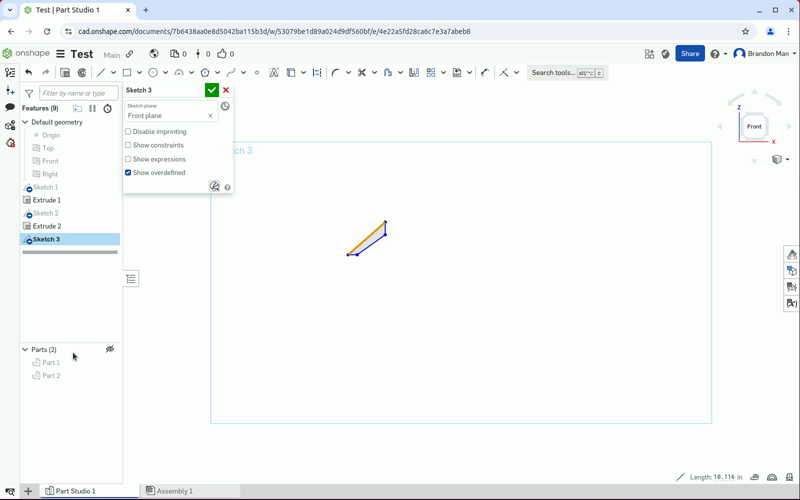
key(shift+e)
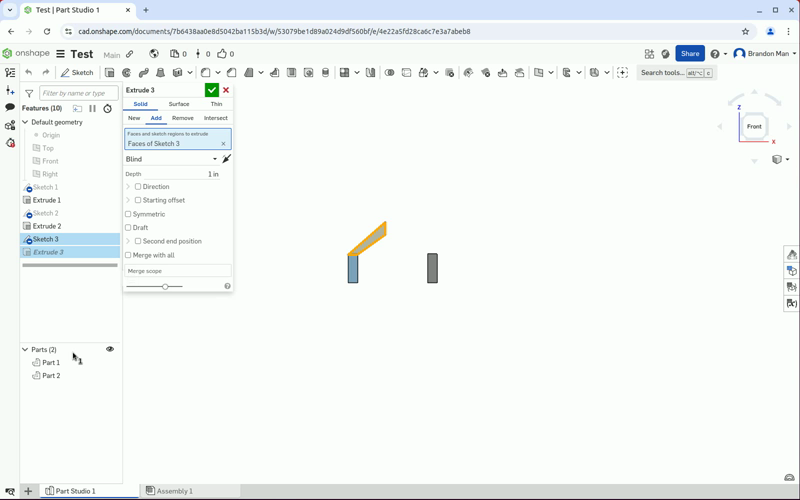
mouse_move(143, 106)
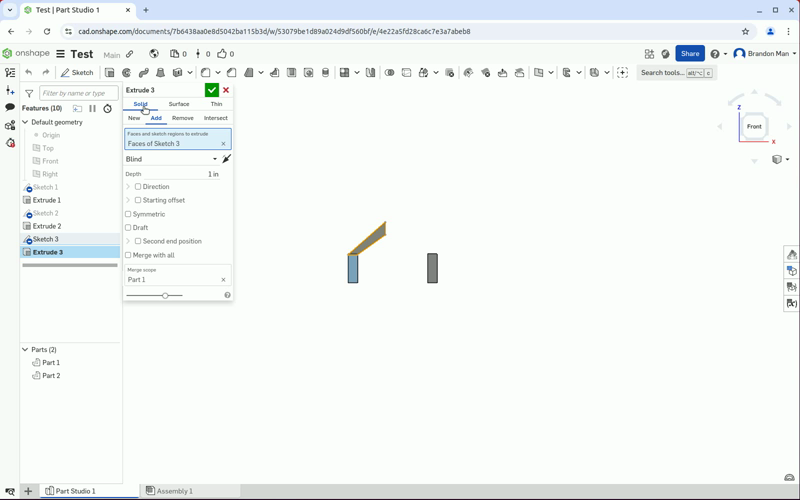
click(143, 106)
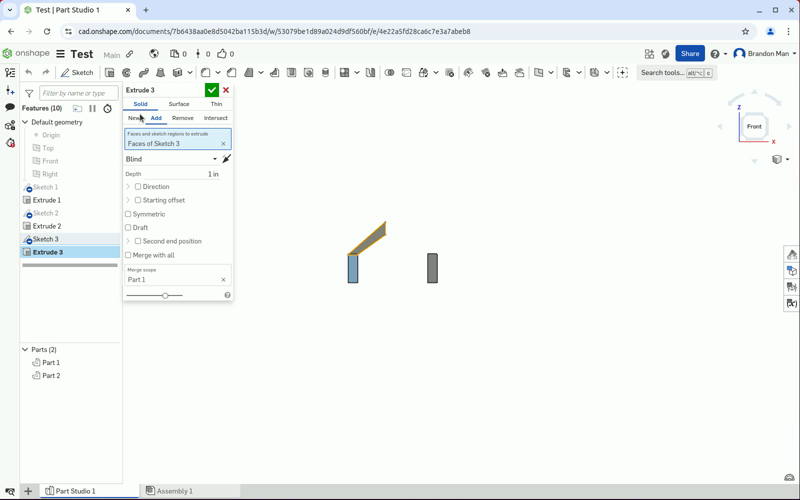
mouse_move(137, 120)
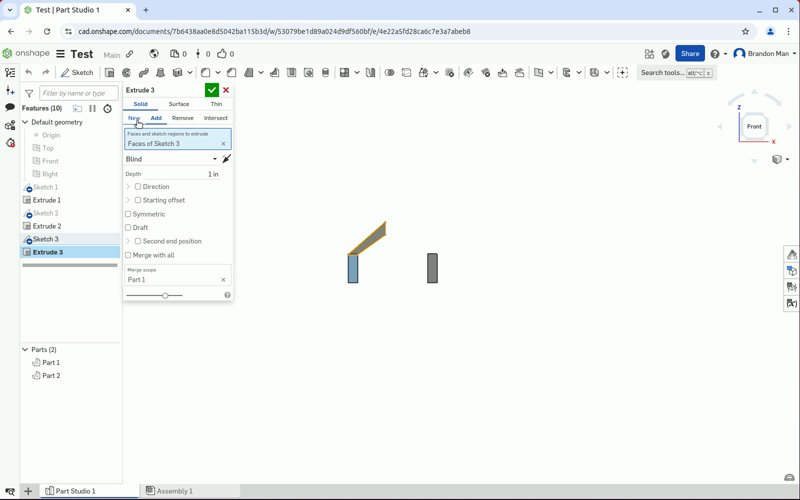
click(137, 120)
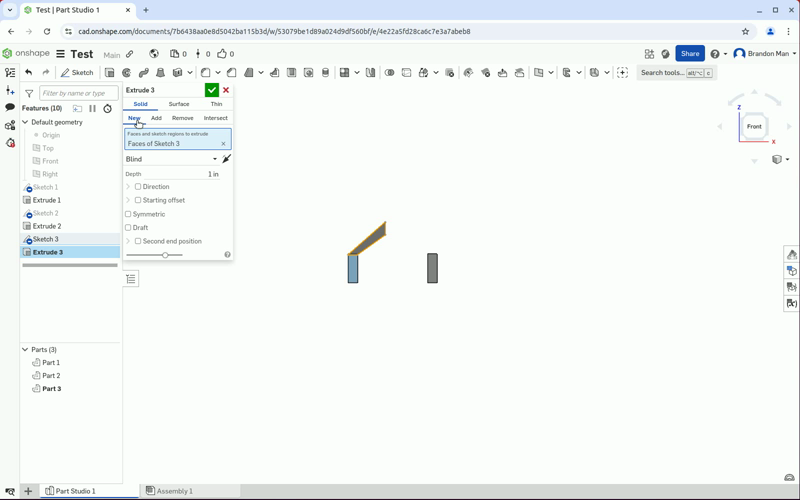
key(tab, 4)
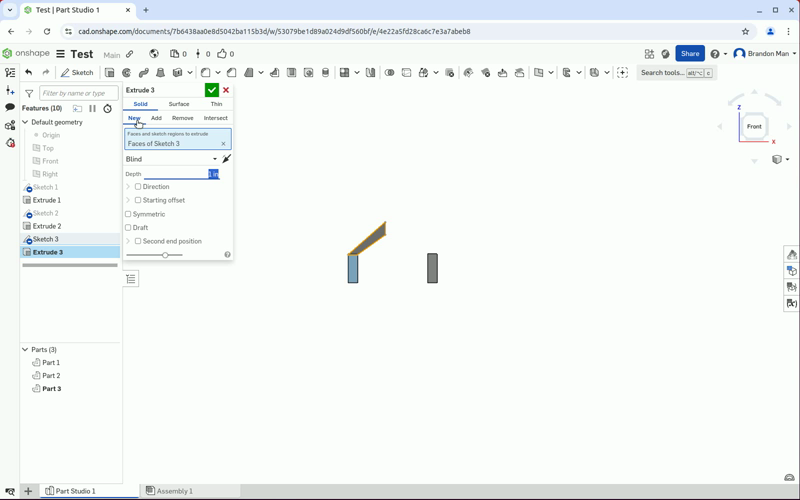
text(4.574)
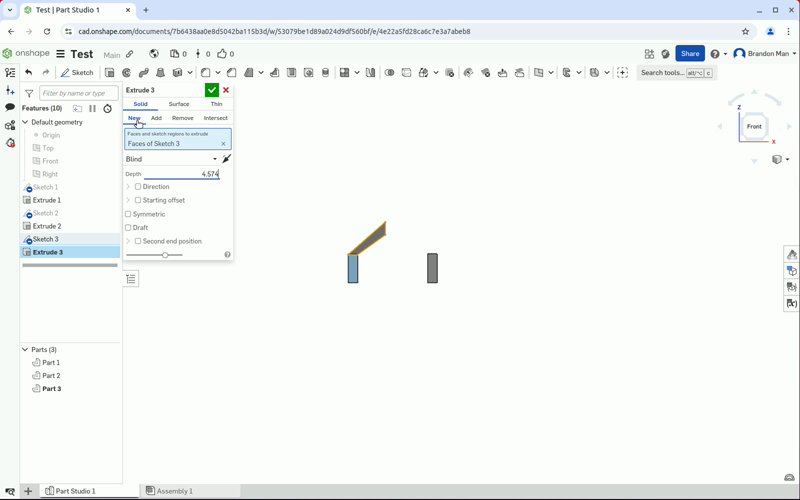
key(enter)
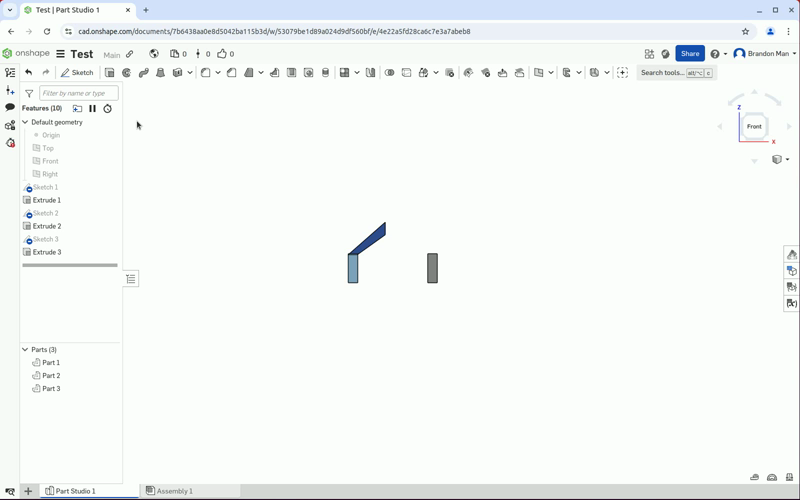
key(shift+h)
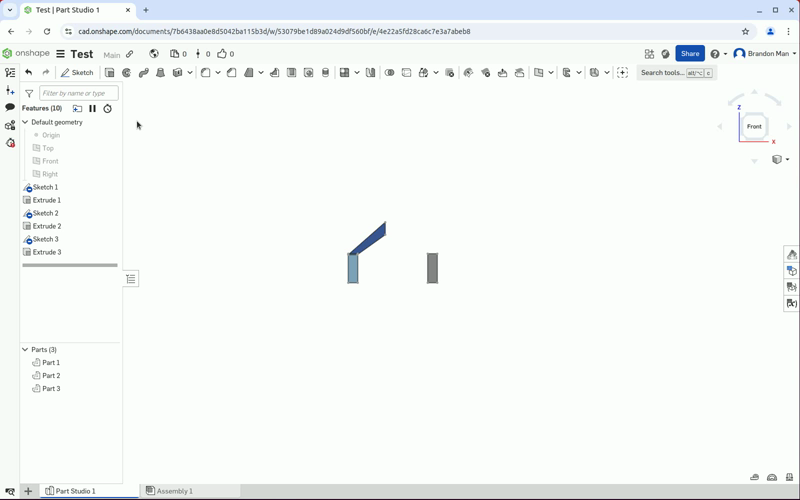
key(shift+h)
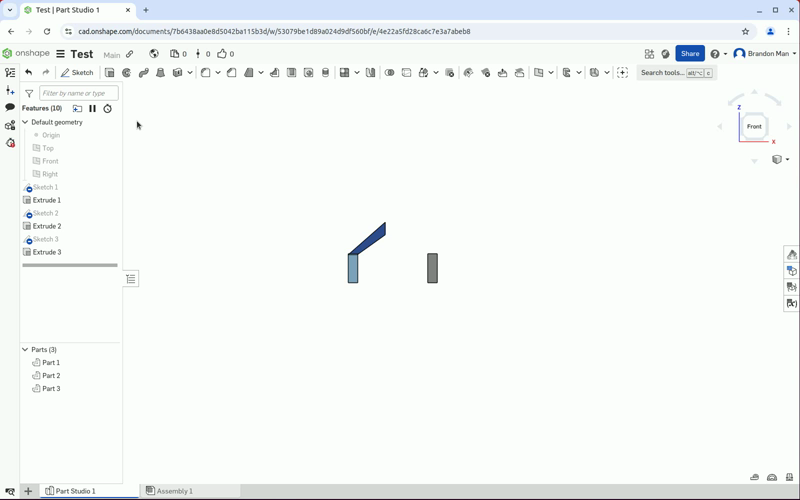
mouse_move(73, 189)
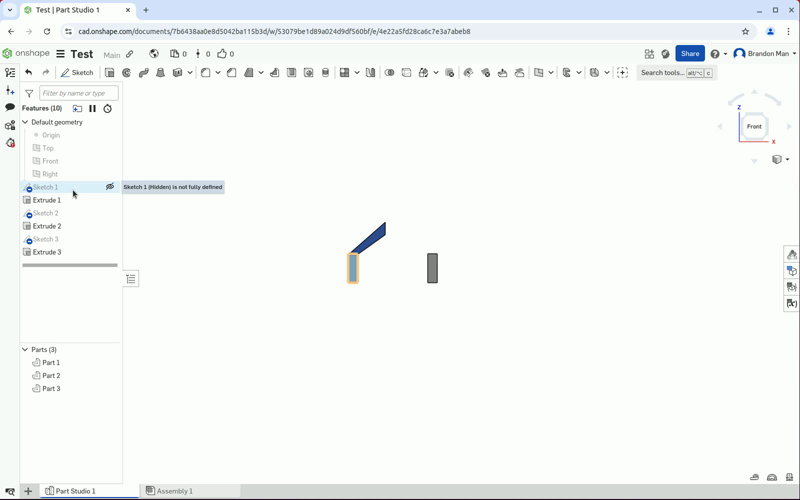
click(73, 189)
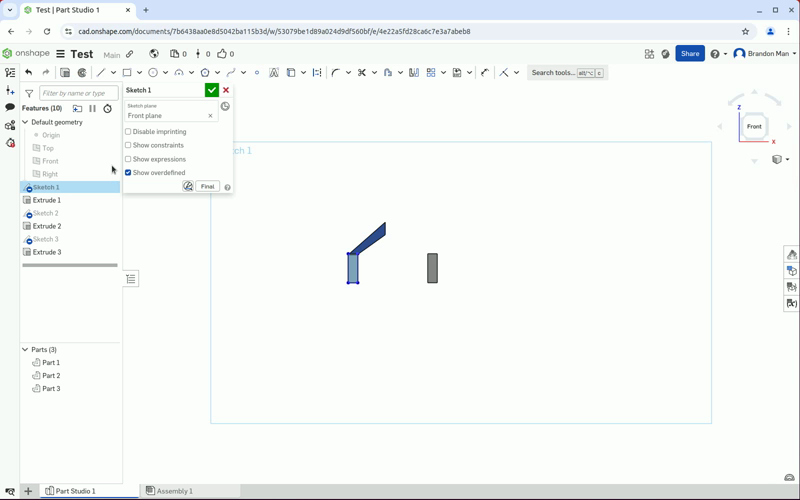
mouse_move(229, 92)
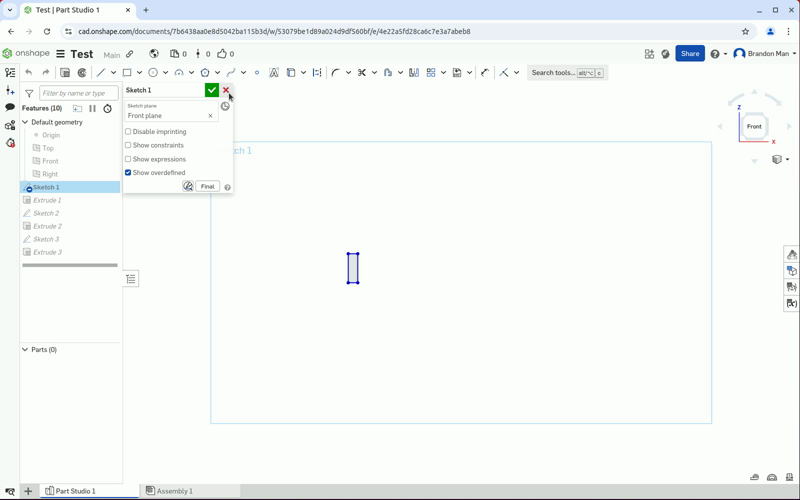
click(229, 92)
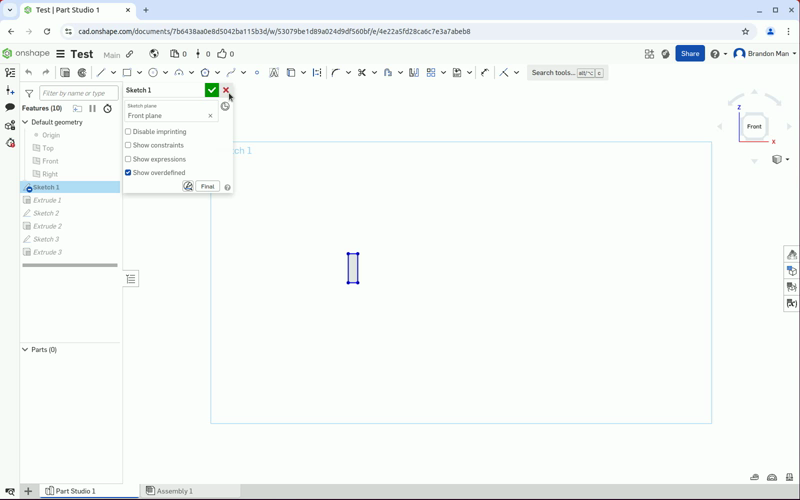
key(shift+s)
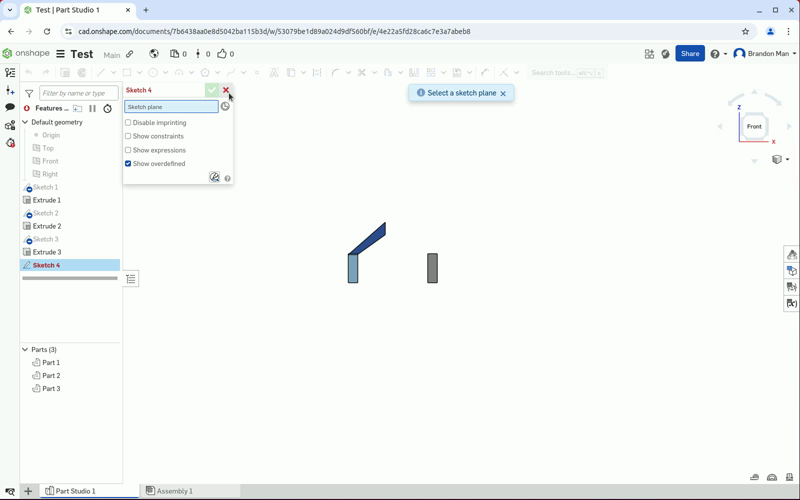
mouse_move(73, 163)
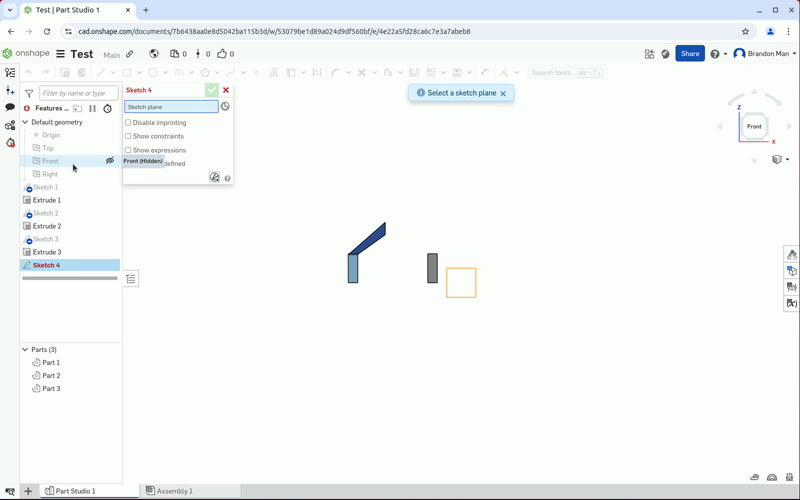
click(73, 163)
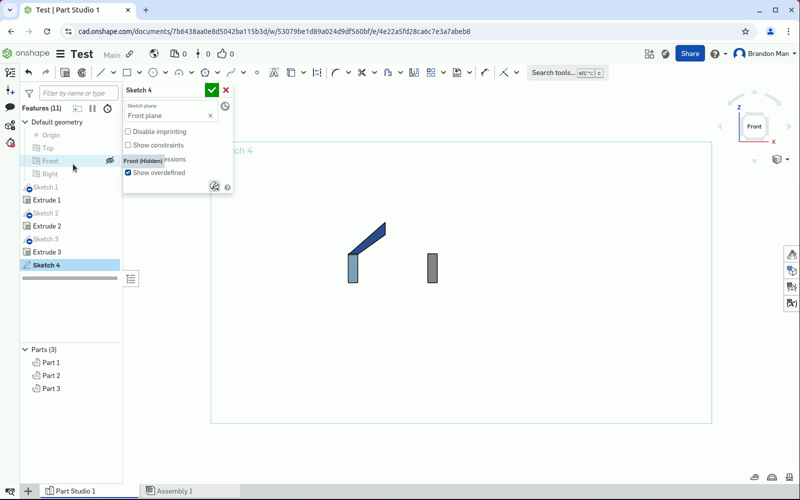
mouse_move(73, 352)
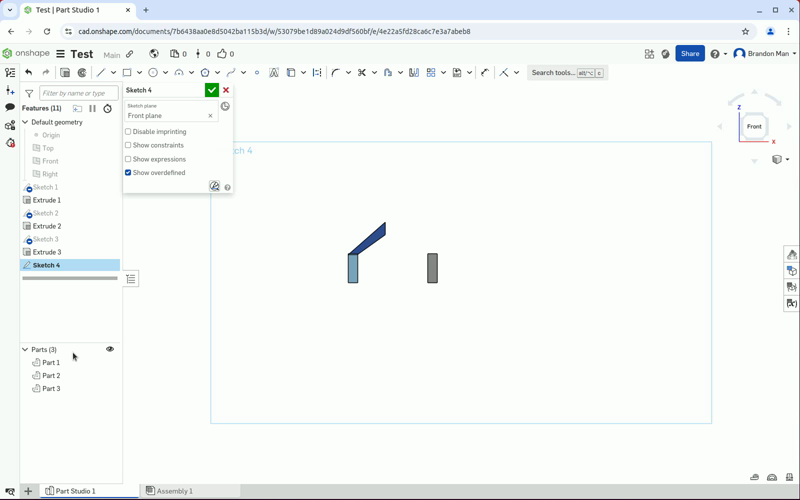
key(y)
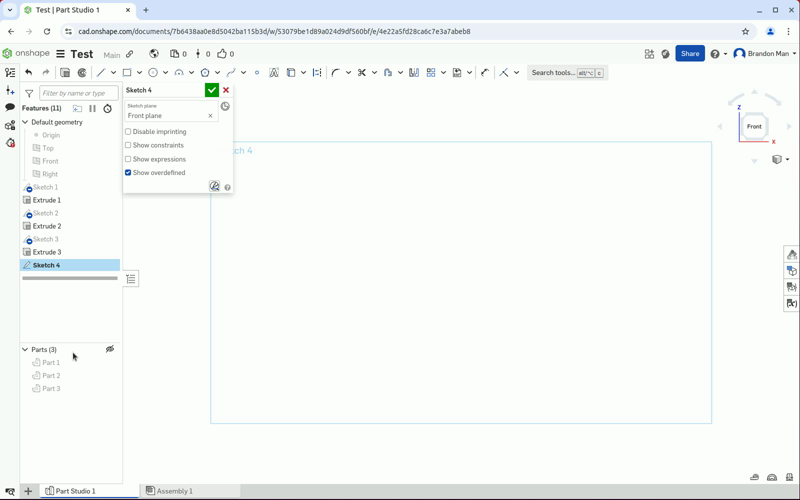
key(l)
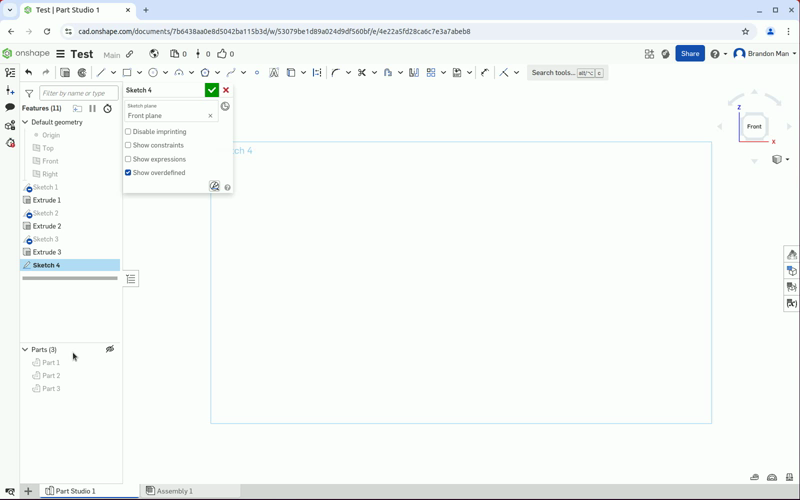
key_down(shift)
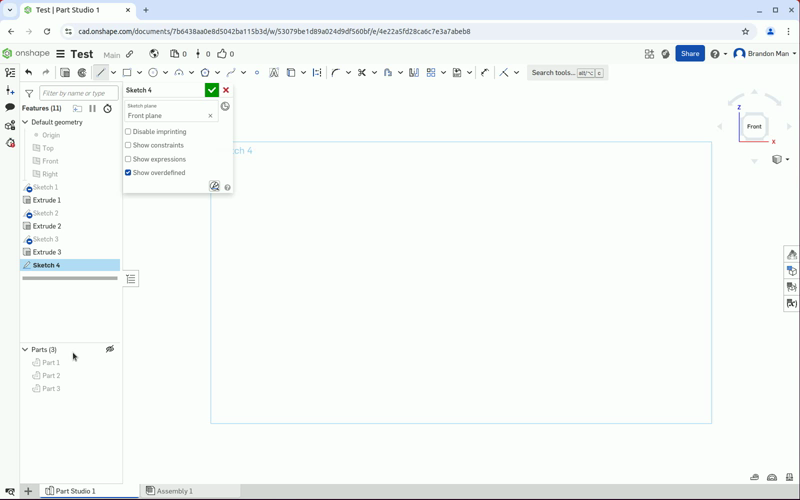
mouse_move(399, 234)
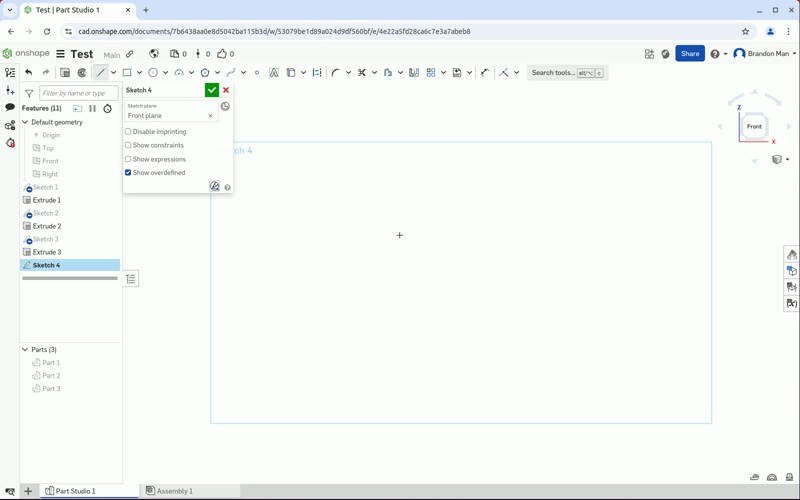
click(399, 234)
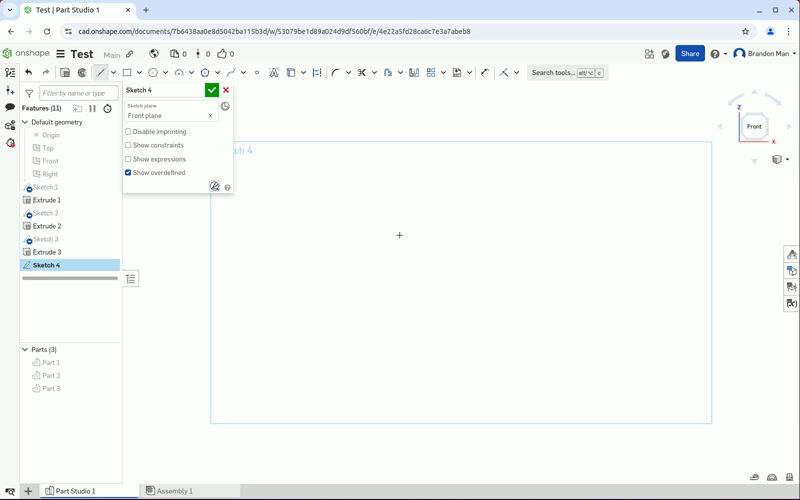
key_up(shift)
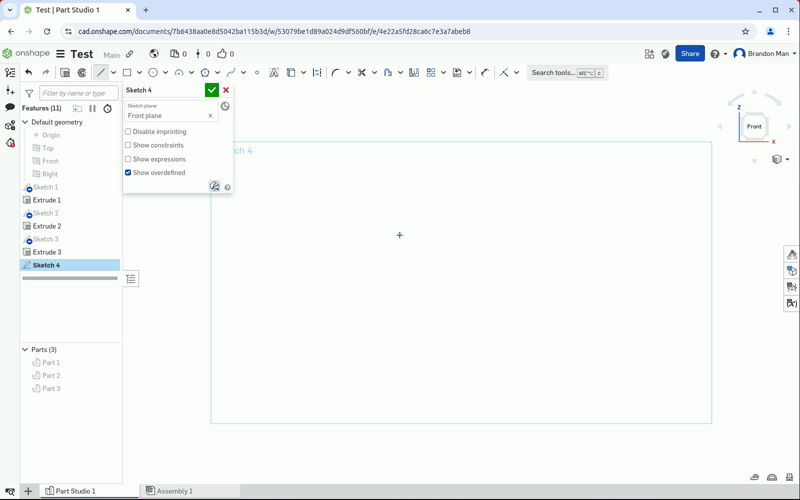
key_down(shift)
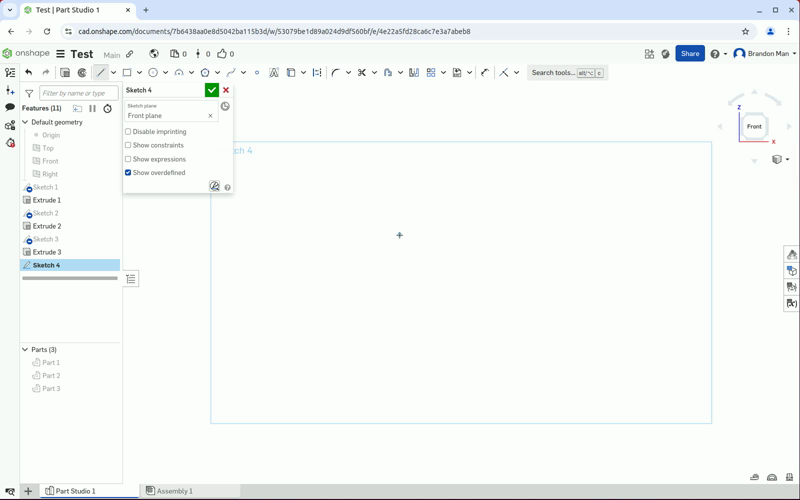
mouse_move(429, 234)
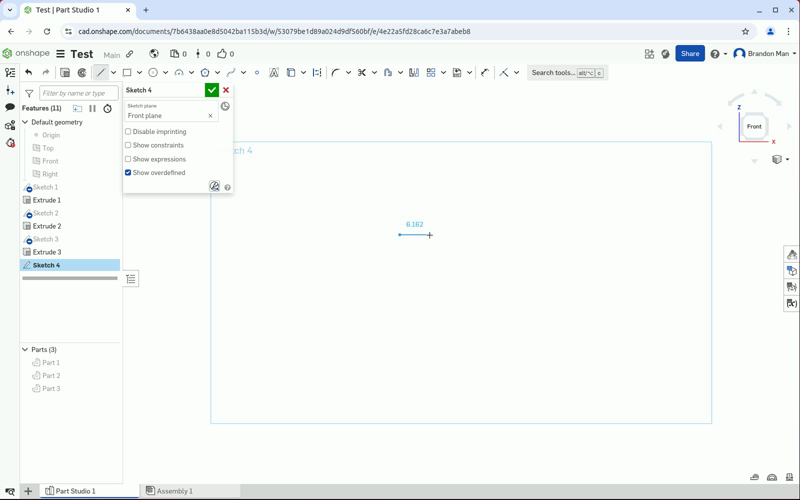
mouse_move(428, 254)
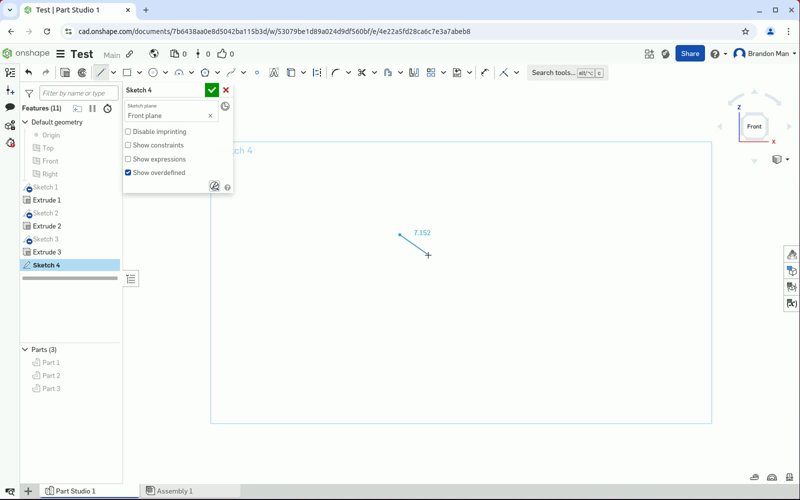
click(428, 254)
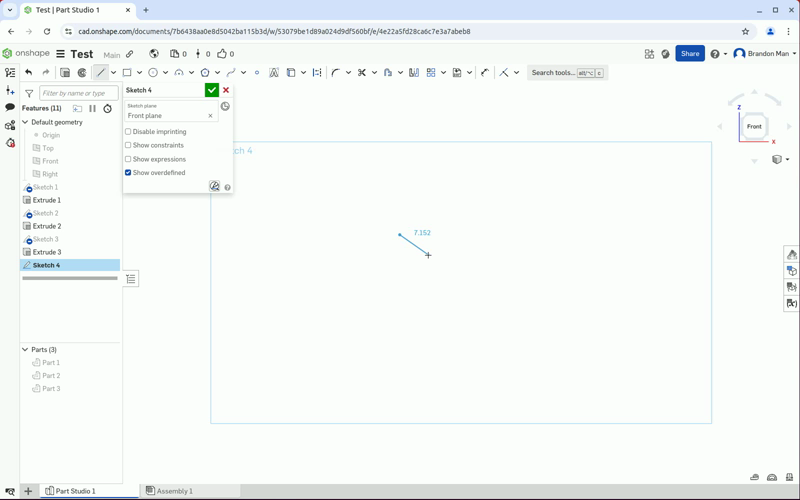
key_up(shift)
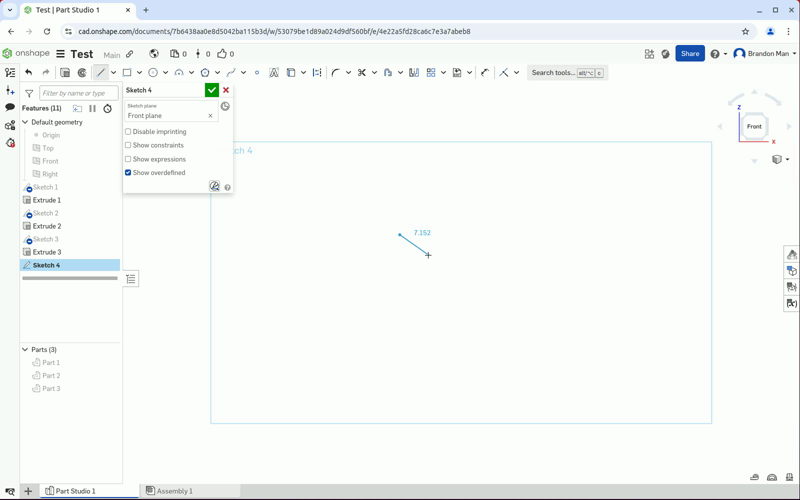
key_down(shift)
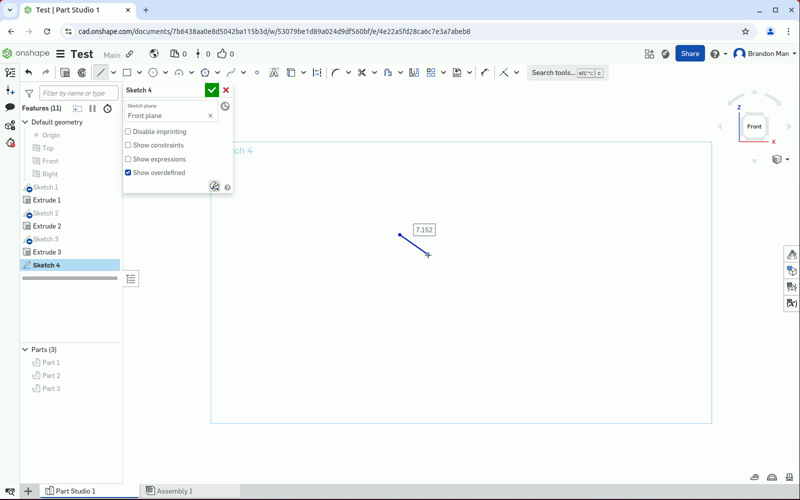
mouse_move(458, 254)
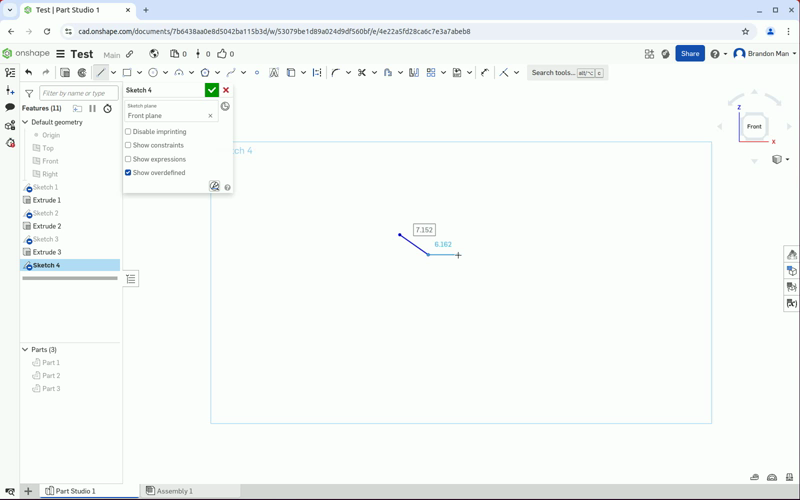
mouse_move(437, 254)
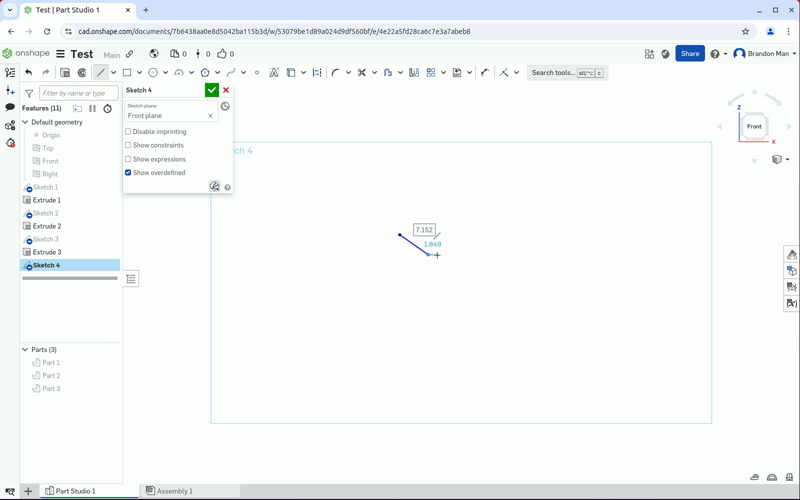
click(437, 254)
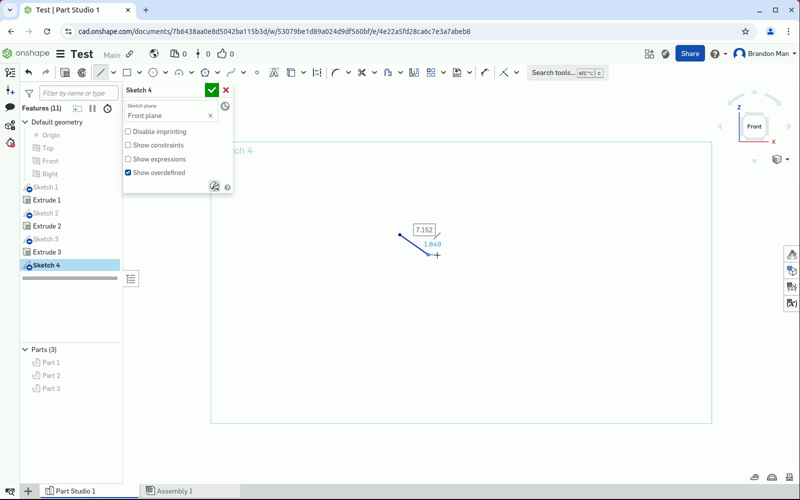
key_up(shift)
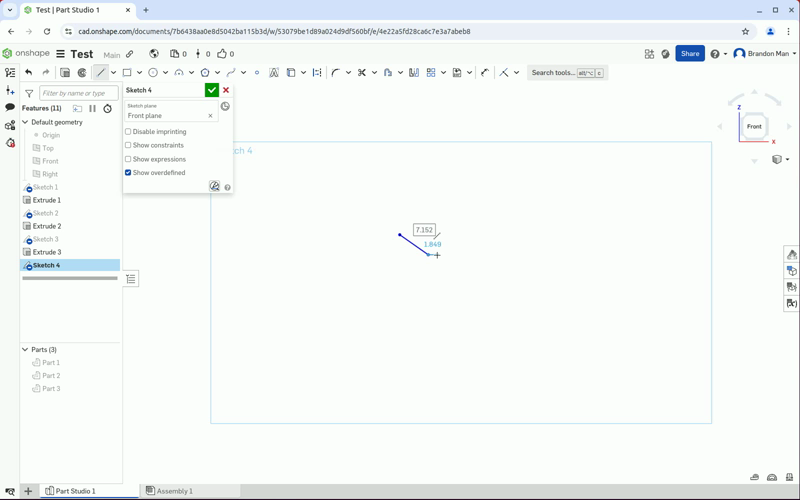
key_down(shift)
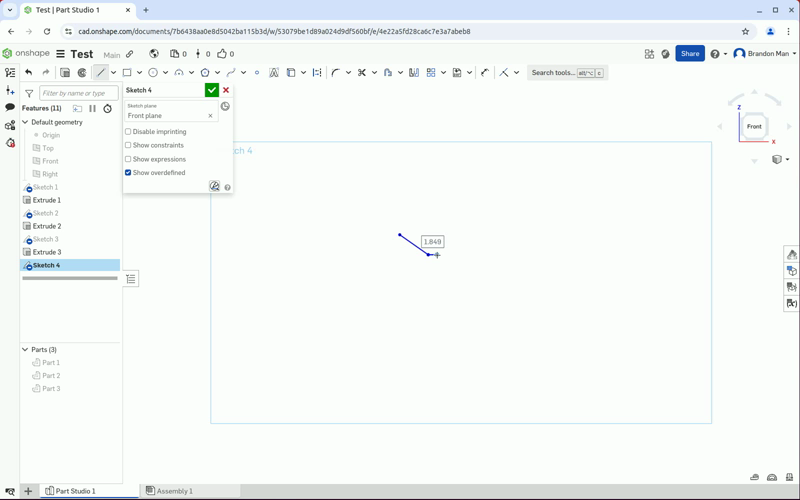
mouse_move(467, 254)
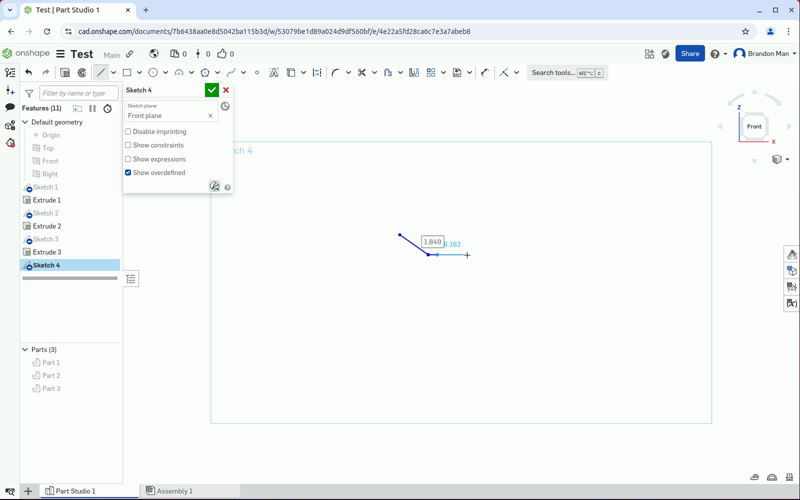
mouse_move(399, 222)
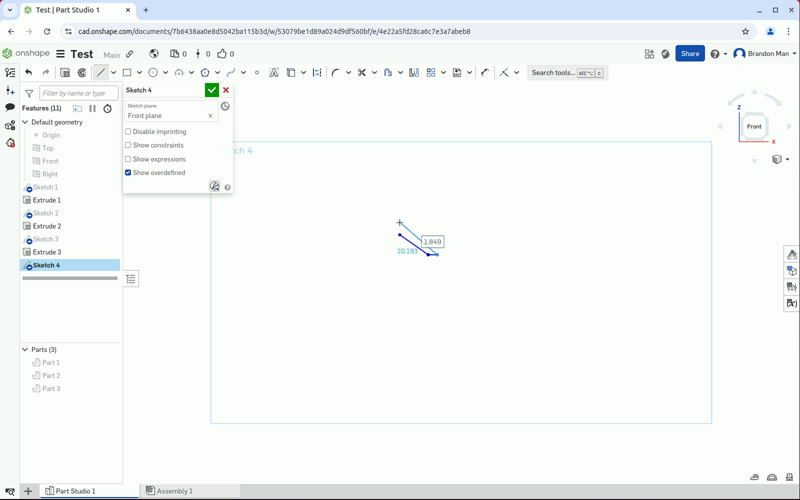
click(399, 222)
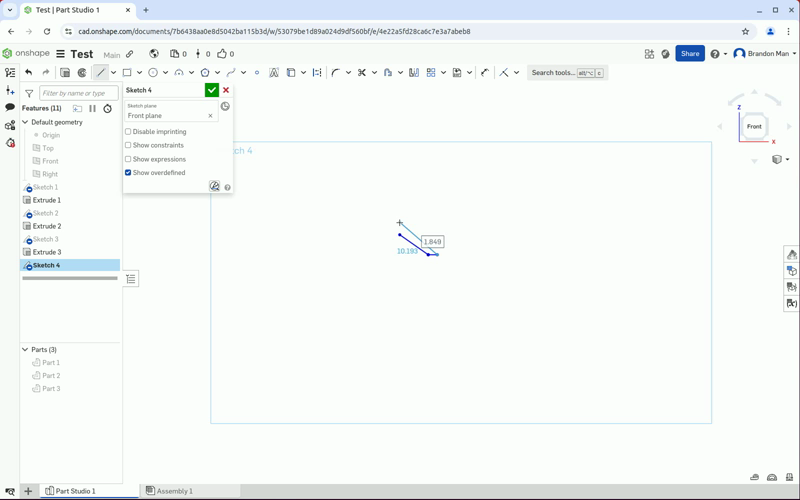
key_up(shift)
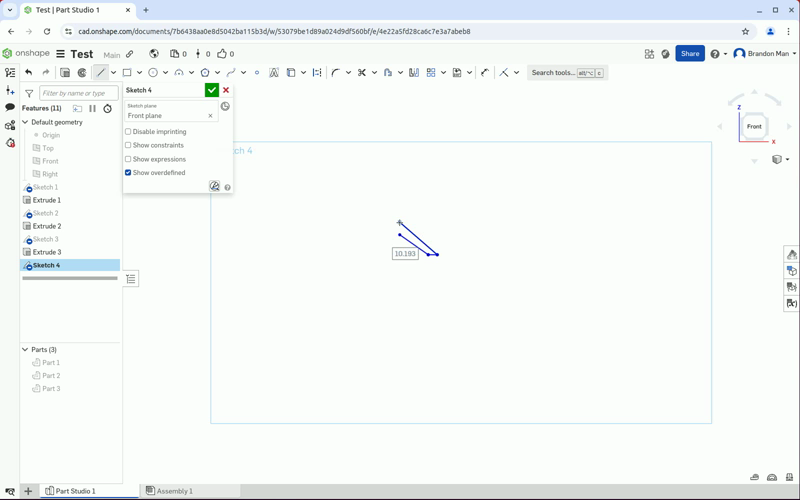
mouse_move(429, 222)
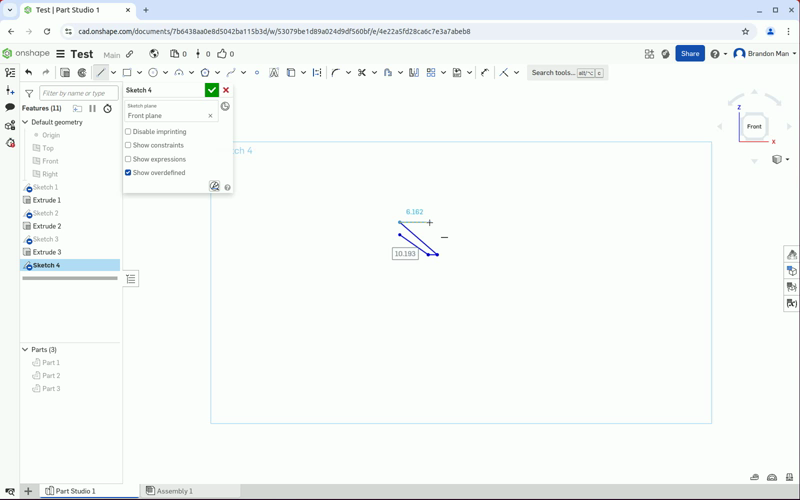
key_down(shift)
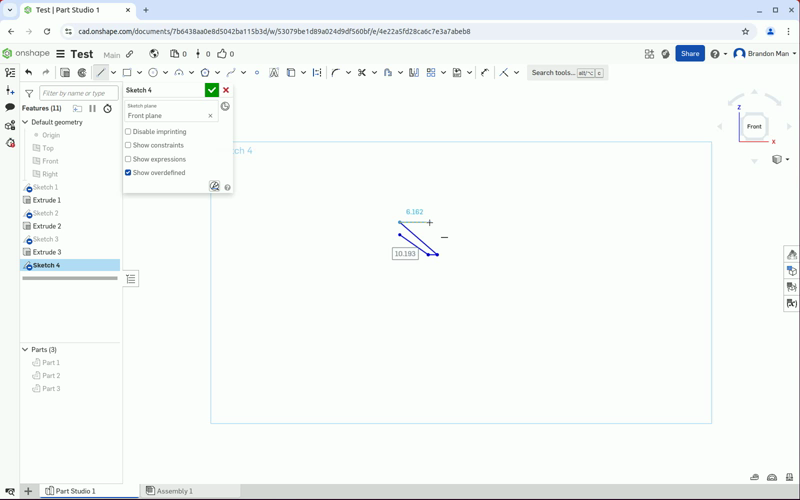
mouse_move(399, 234)
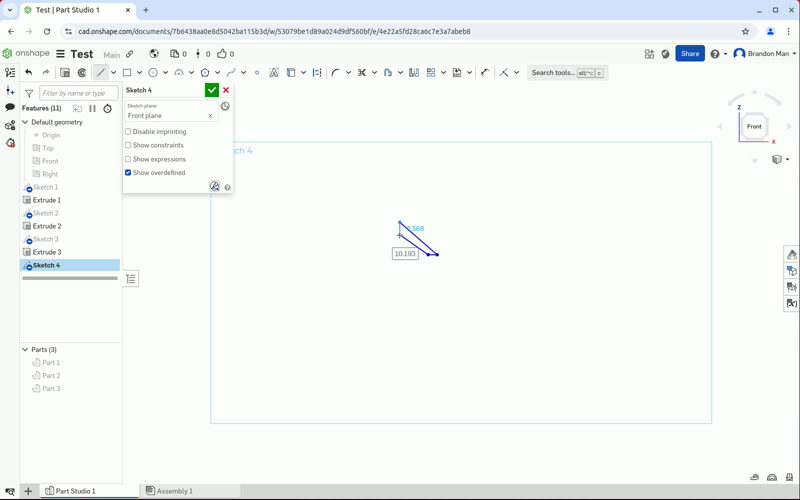
key_up(shift)
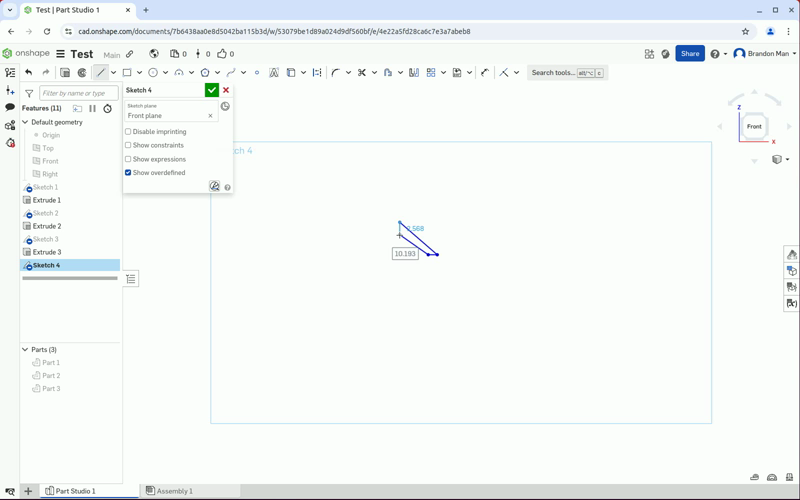
click(399, 234)
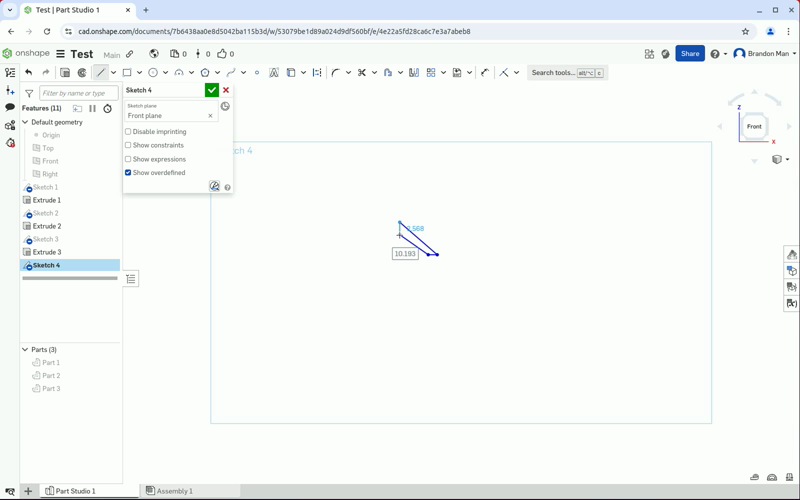
key(esc)
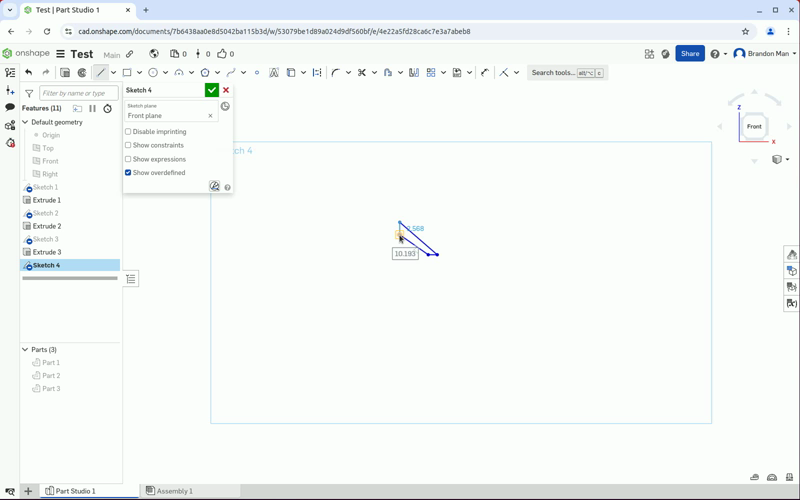
mouse_move(422, 249)
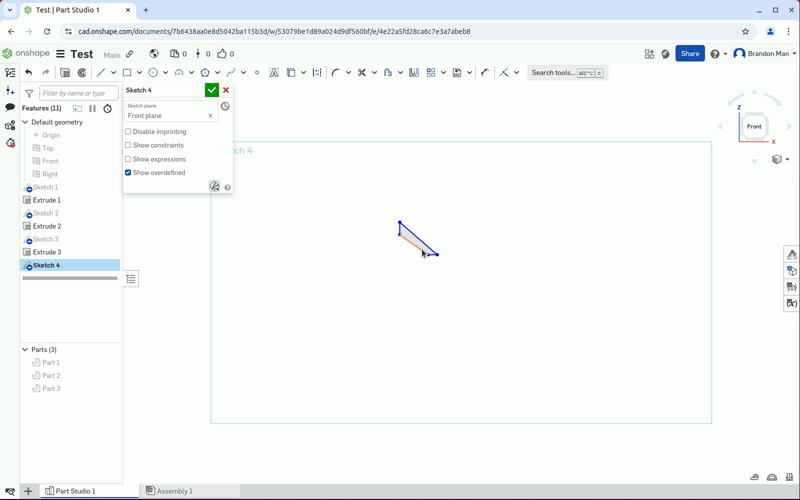
scroll(6)
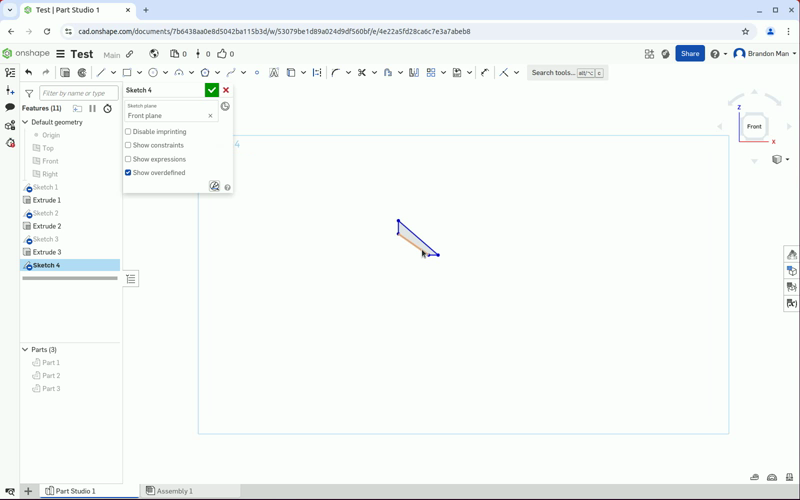
scroll(6)
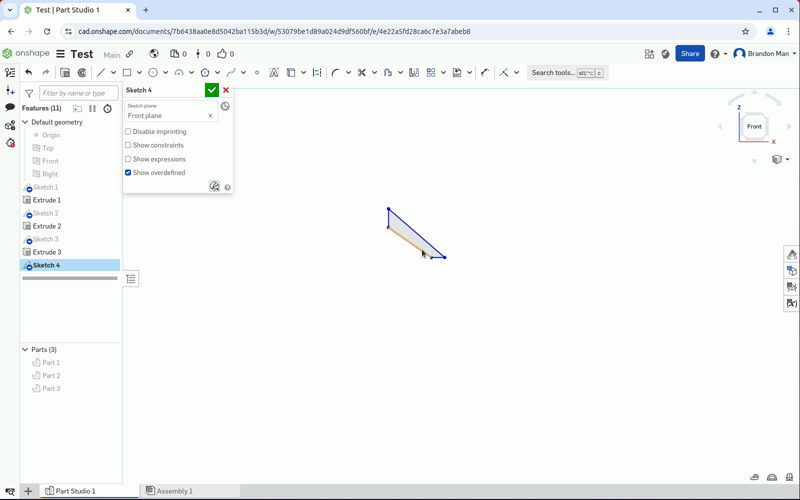
scroll(6)
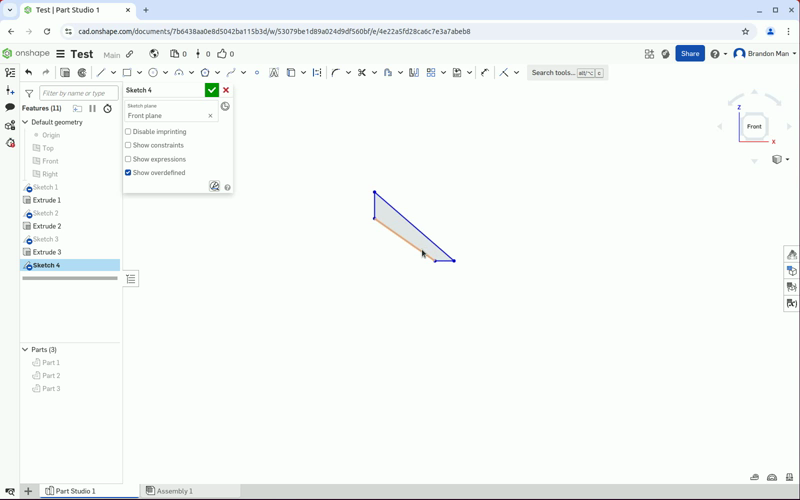
scroll(6)
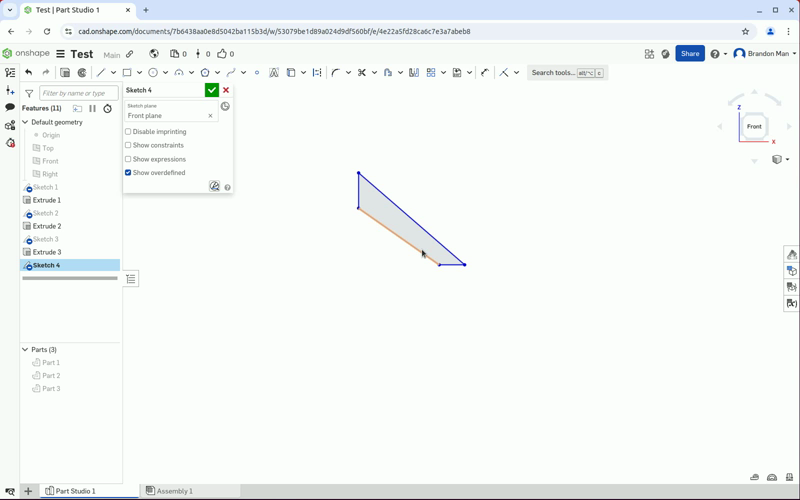
scroll(6)
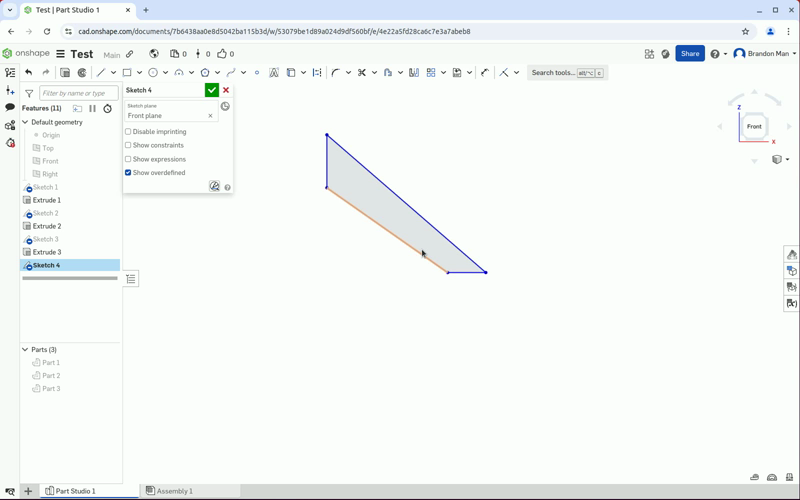
scroll(6)
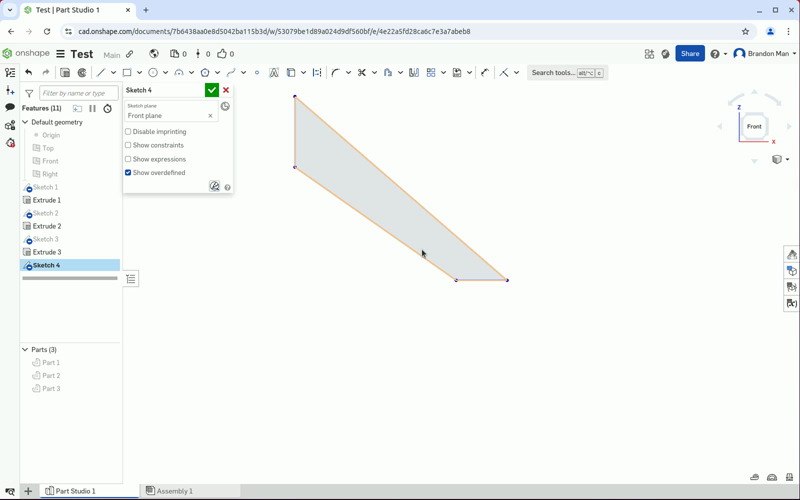
scroll(6)
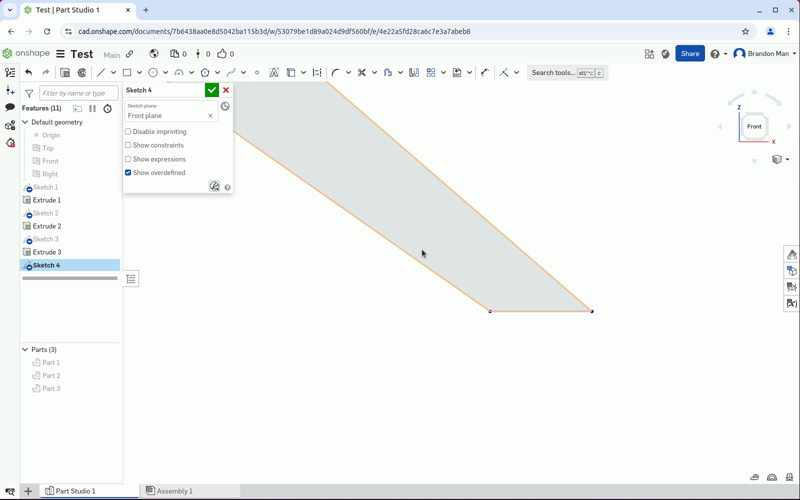
click(422, 249)
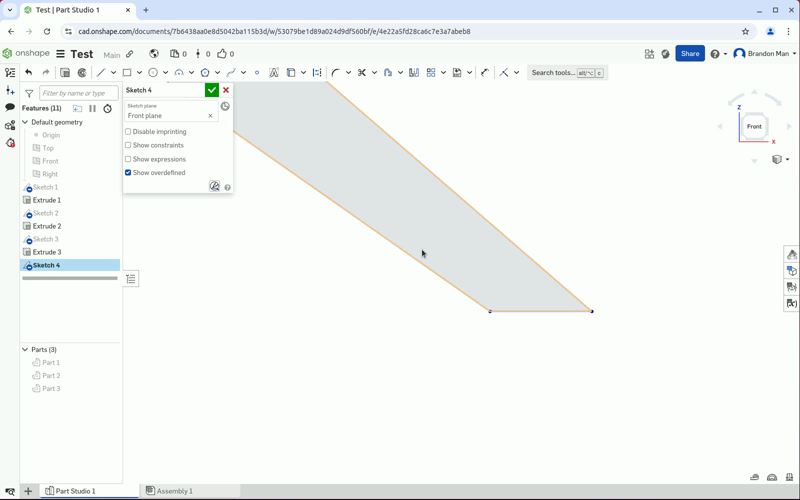
scroll(-6)
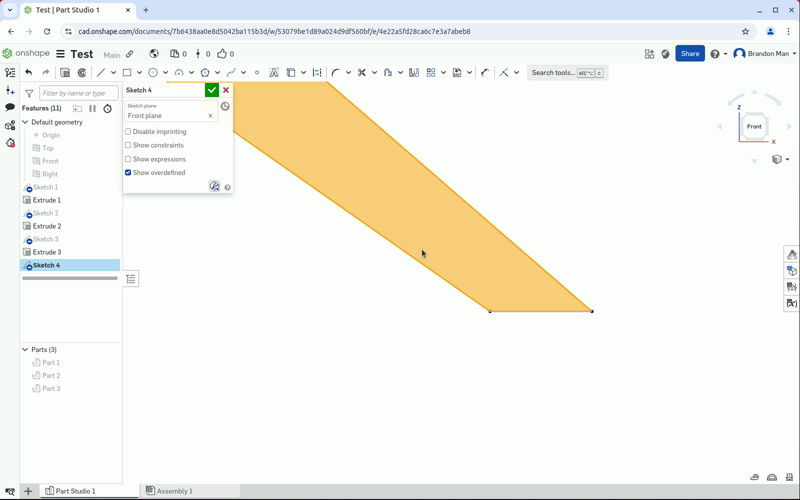
scroll(-6)
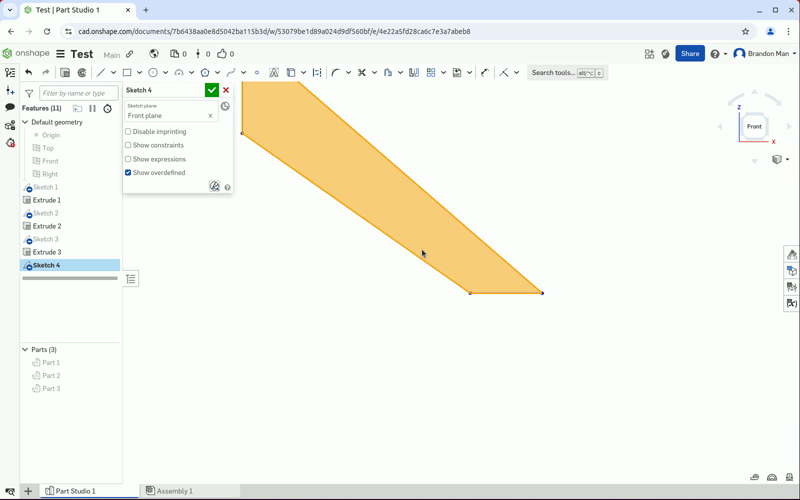
scroll(-6)
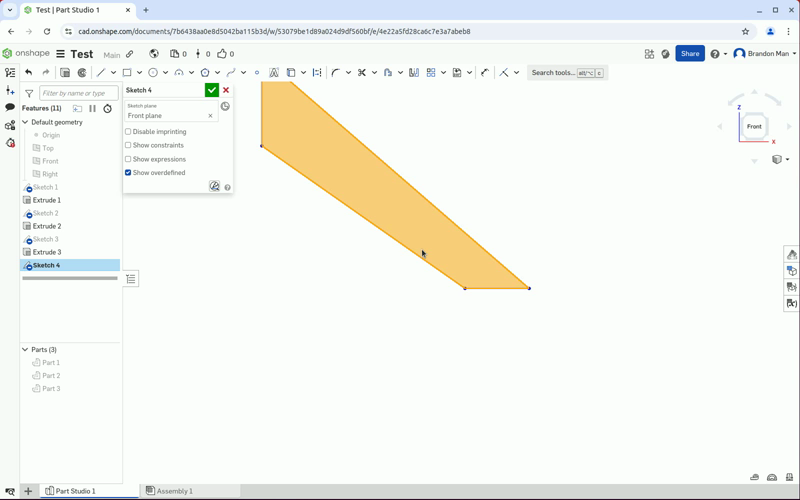
scroll(-6)
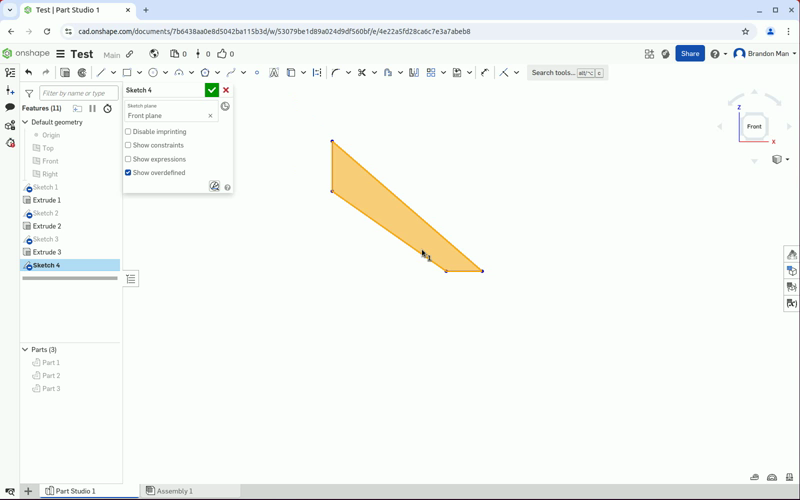
scroll(-6)
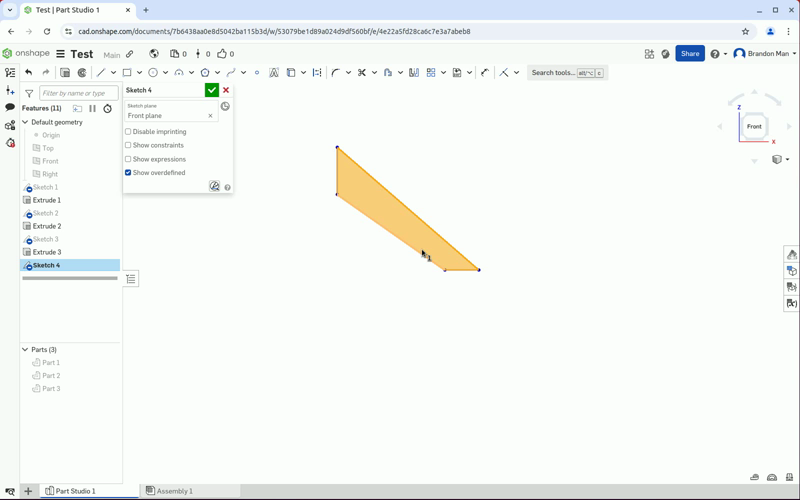
scroll(-6)
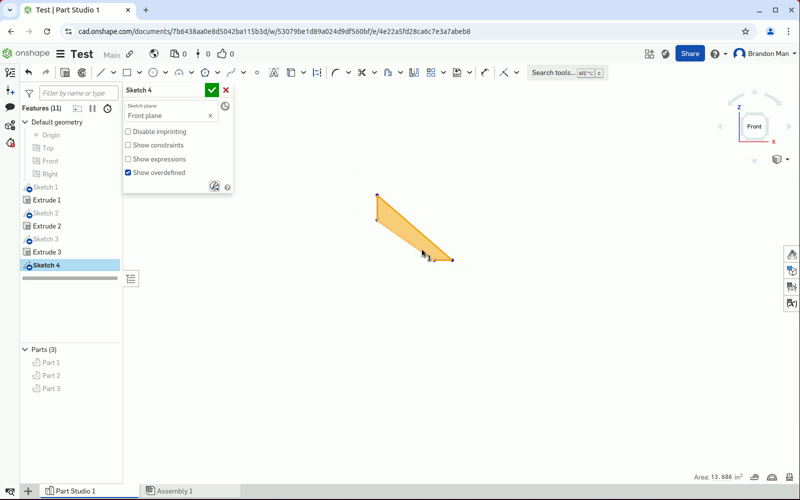
scroll(-6)
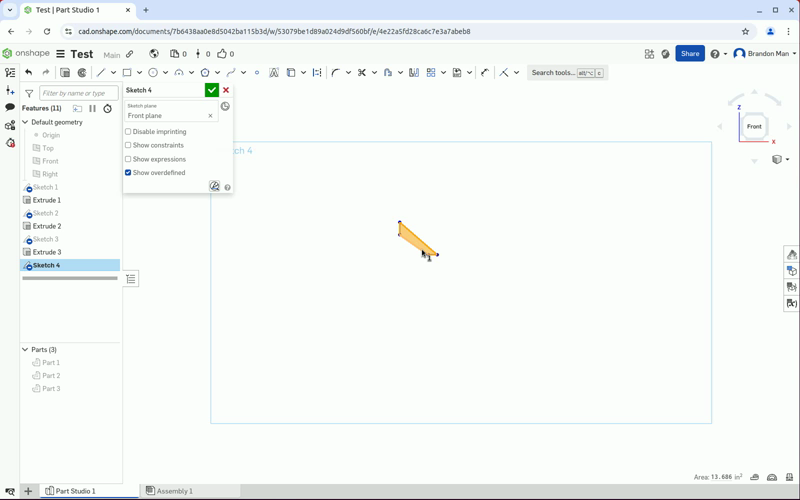
mouse_move(73, 352)
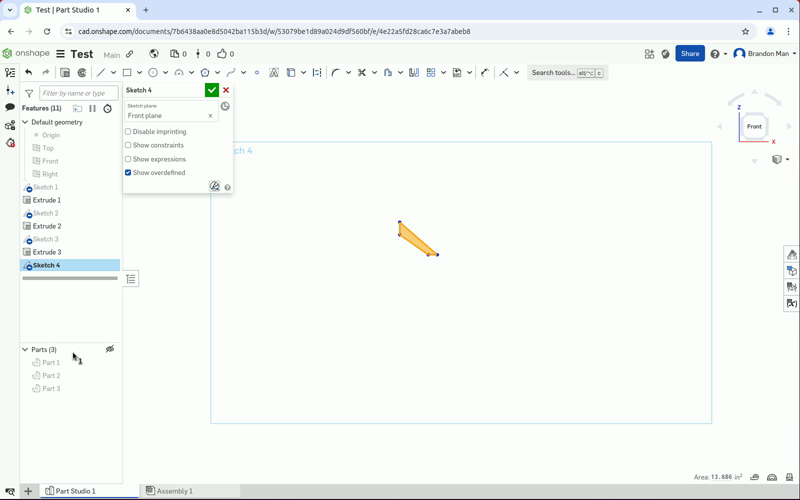
key(shift+y)
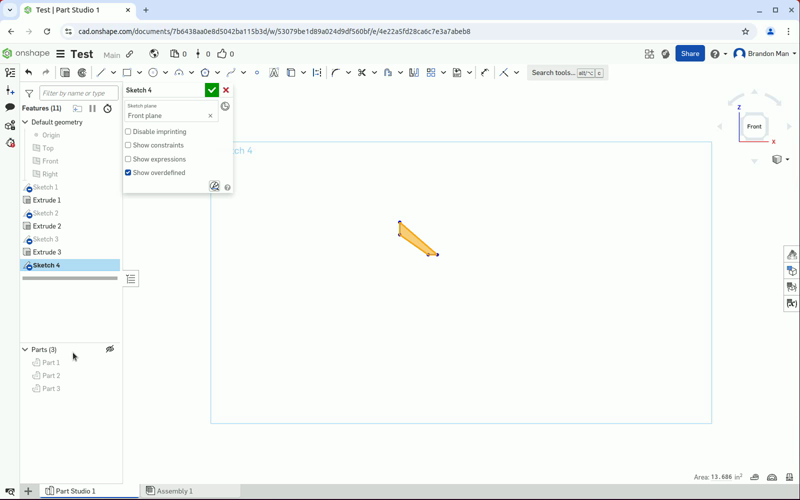
key(shift+e)
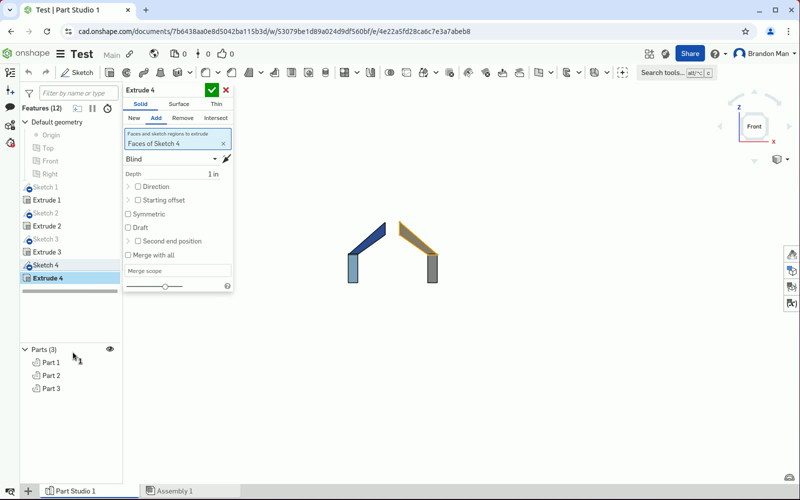
mouse_move(143, 106)
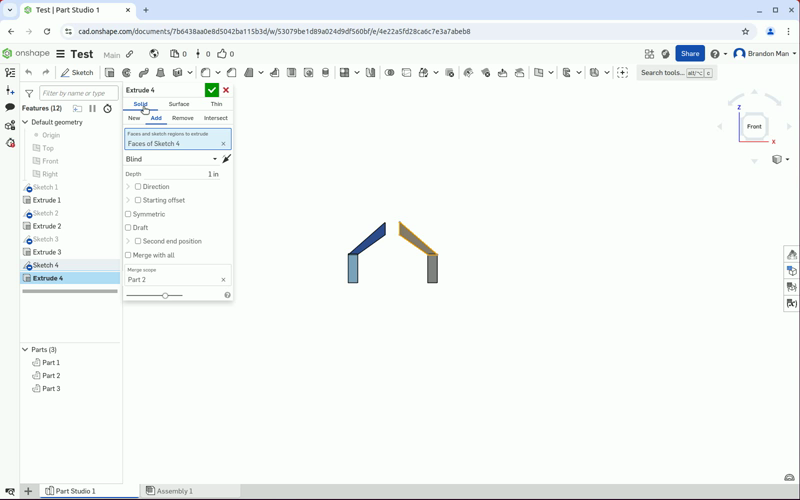
click(143, 106)
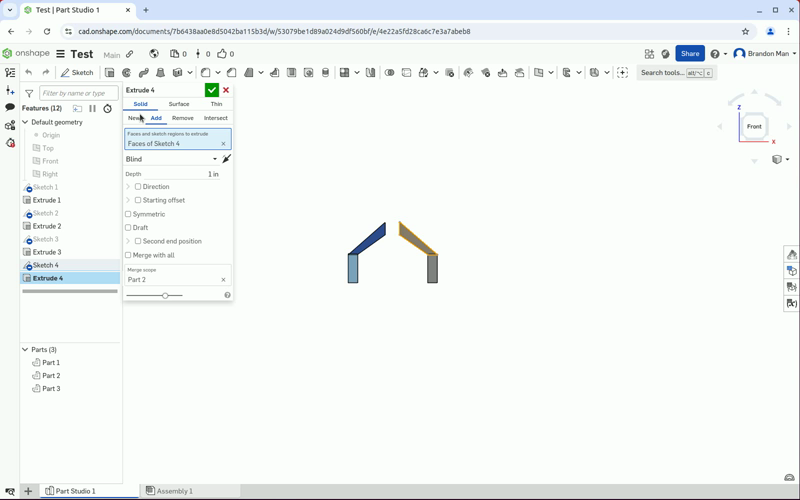
mouse_move(137, 120)
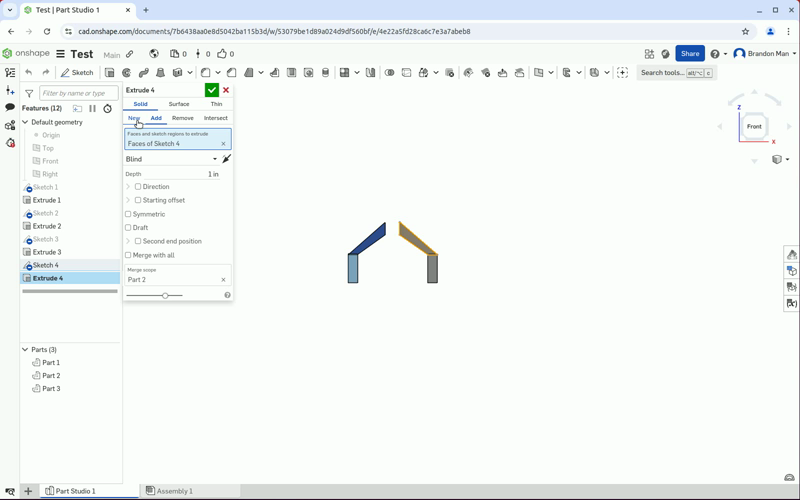
click(137, 120)
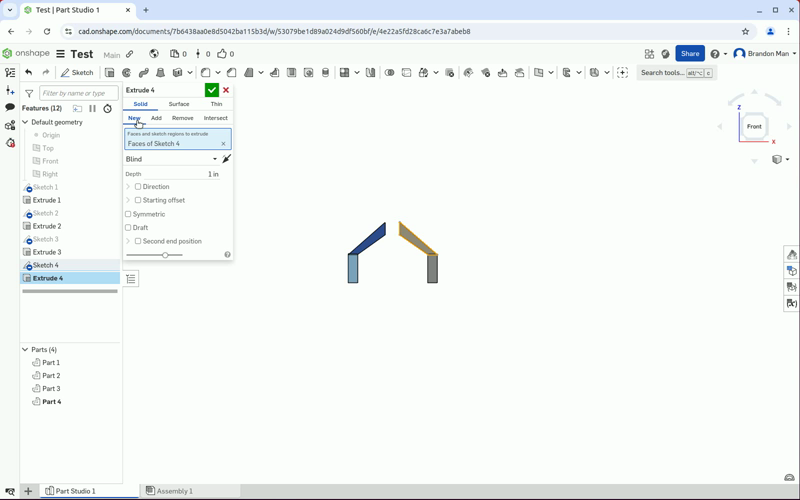
key(tab, 4)
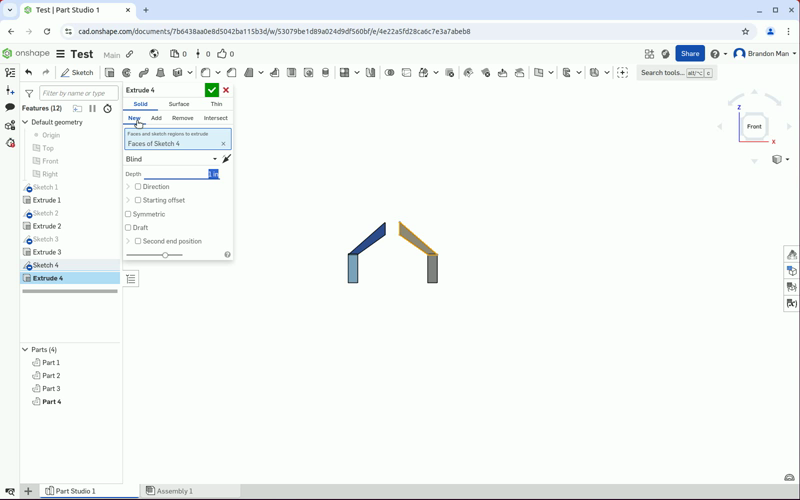
text(4.574)
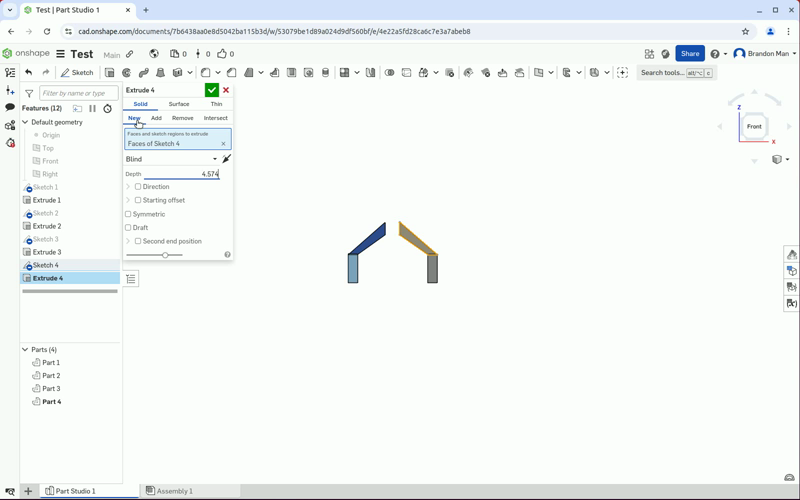
key(enter)
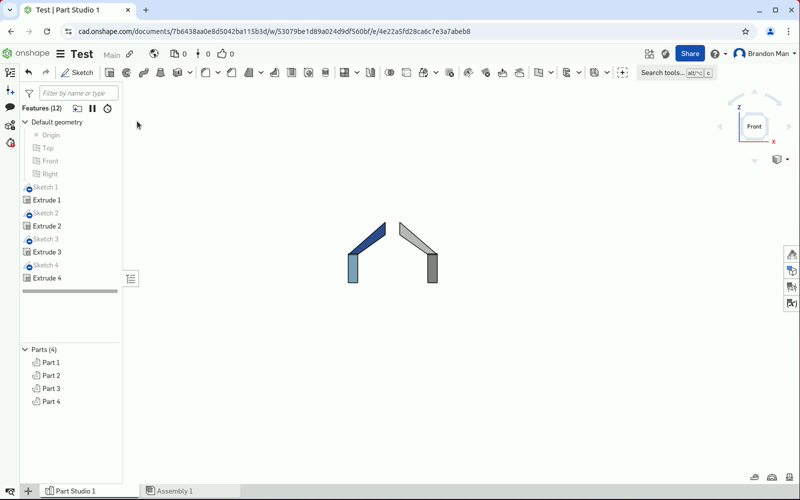
key(shift+h)
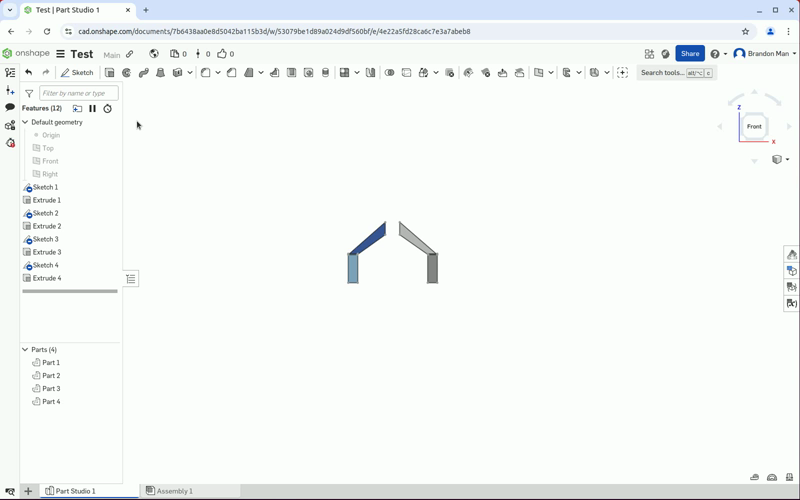
key(shift+h)
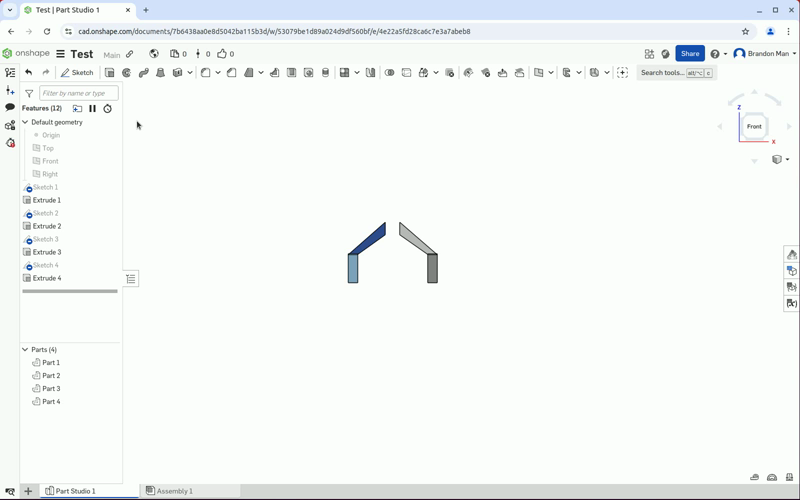
mouse_move(73, 189)
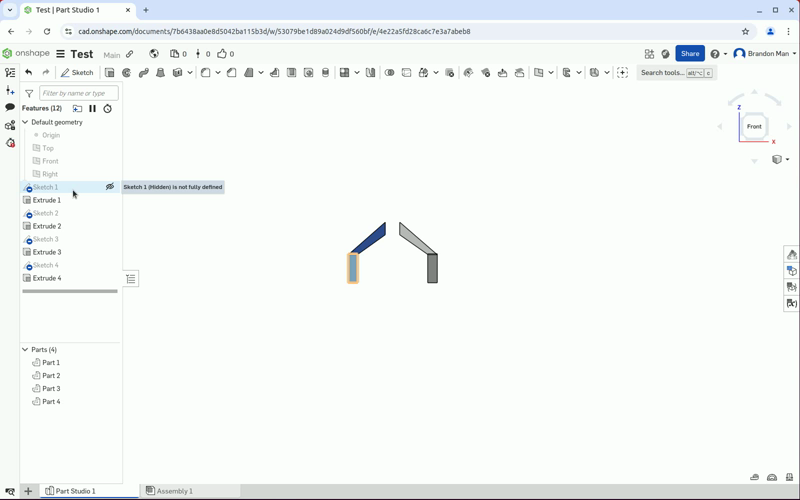
click(73, 189)
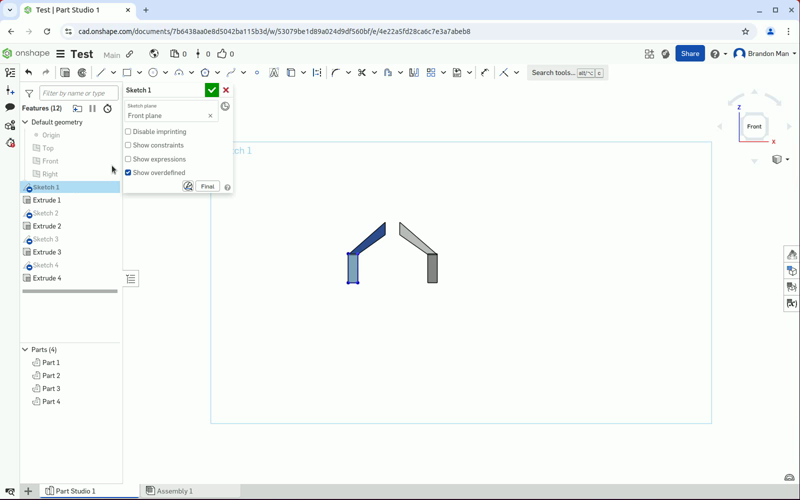
mouse_move(229, 92)
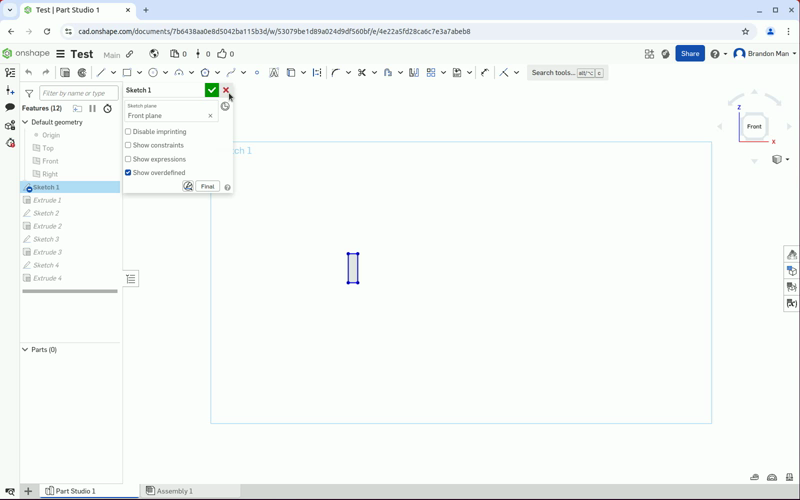
click(229, 92)
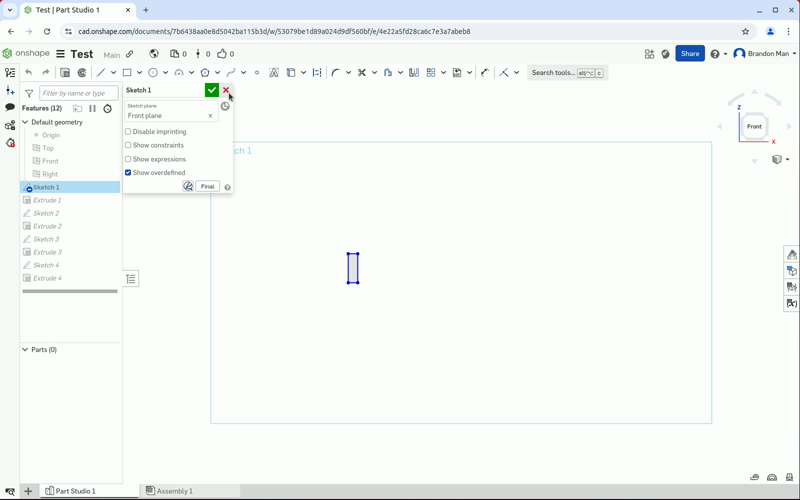
key(shift+s)
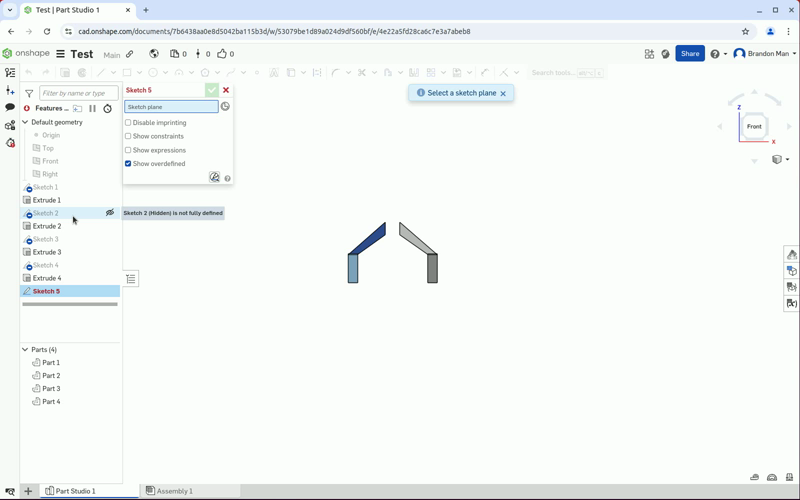
scroll(3)
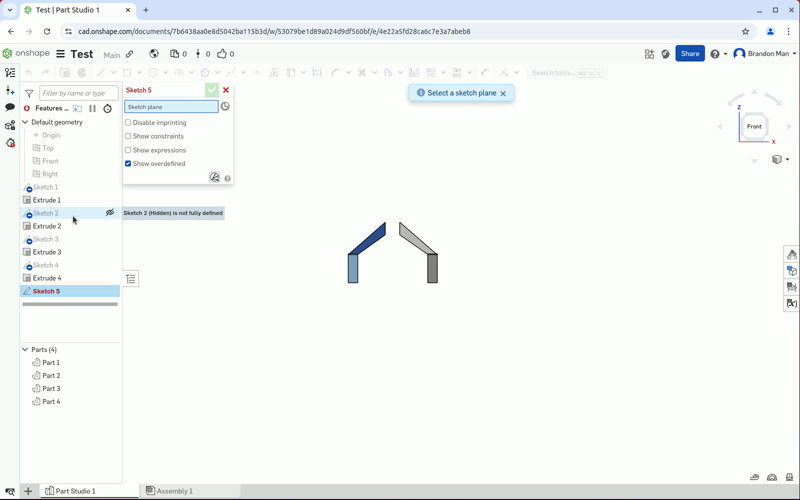
mouse_move(73, 163)
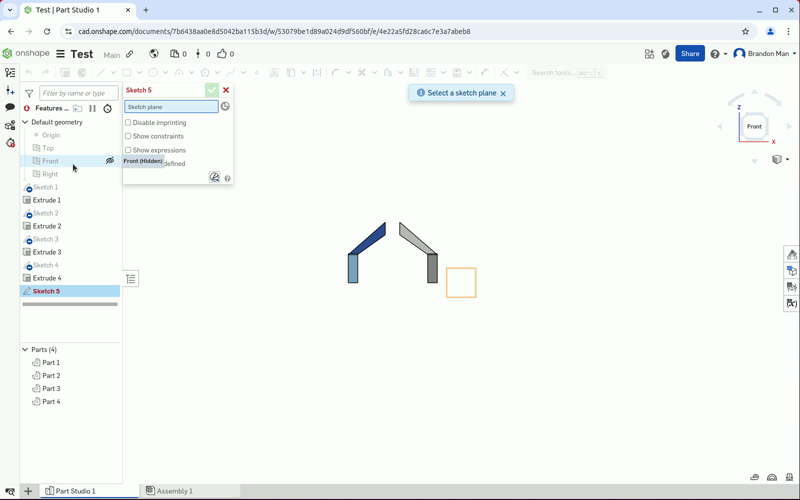
click(73, 163)
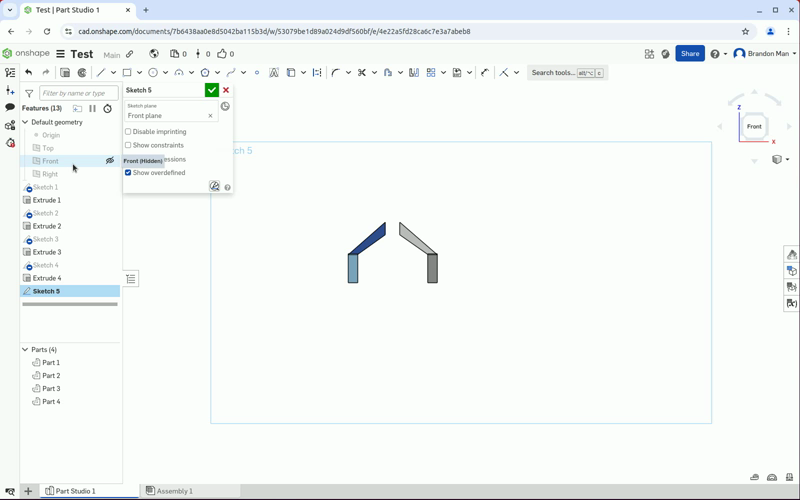
mouse_move(73, 352)
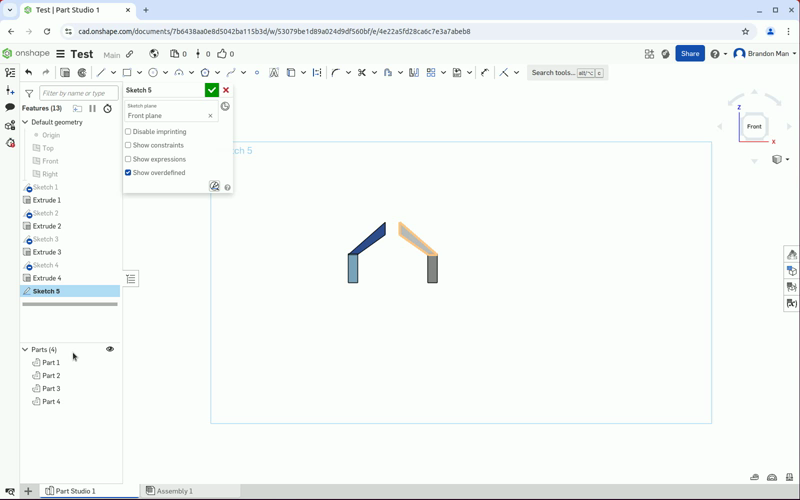
key(y)
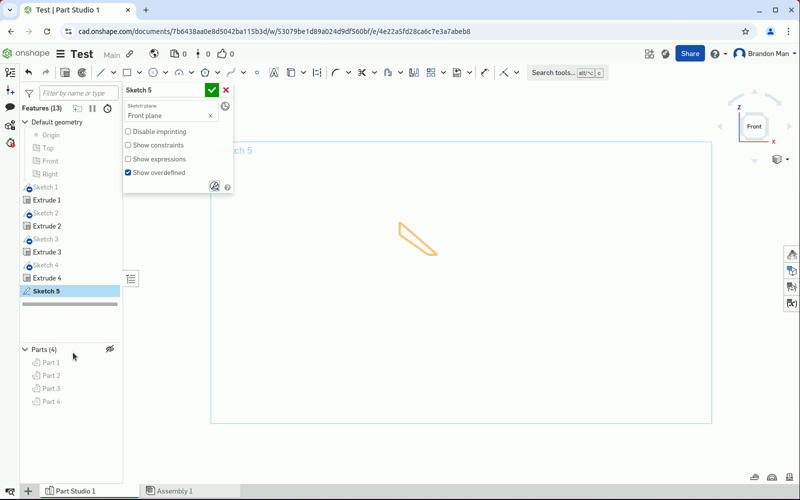
key(l)
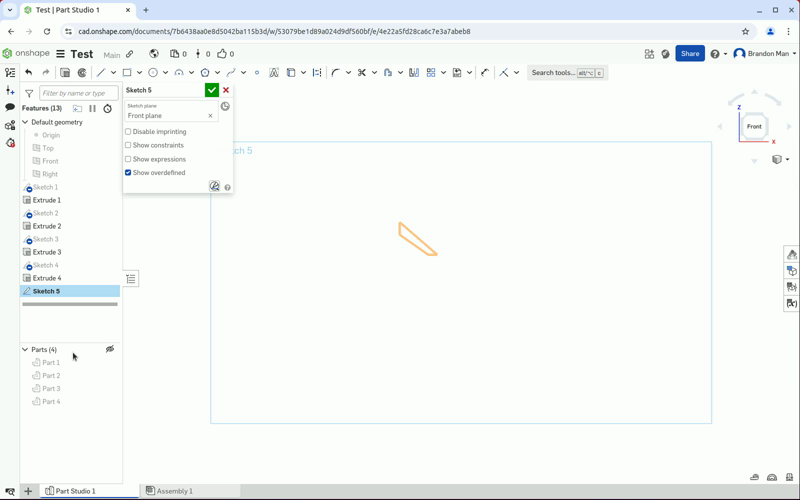
key_down(shift)
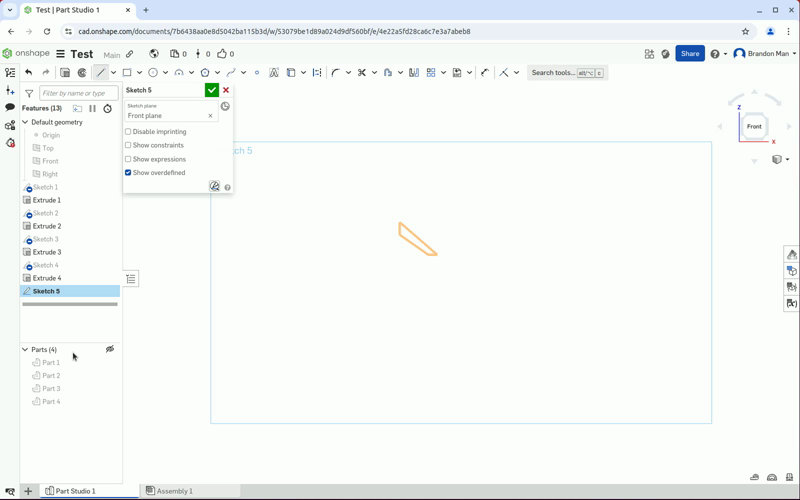
mouse_move(384, 234)
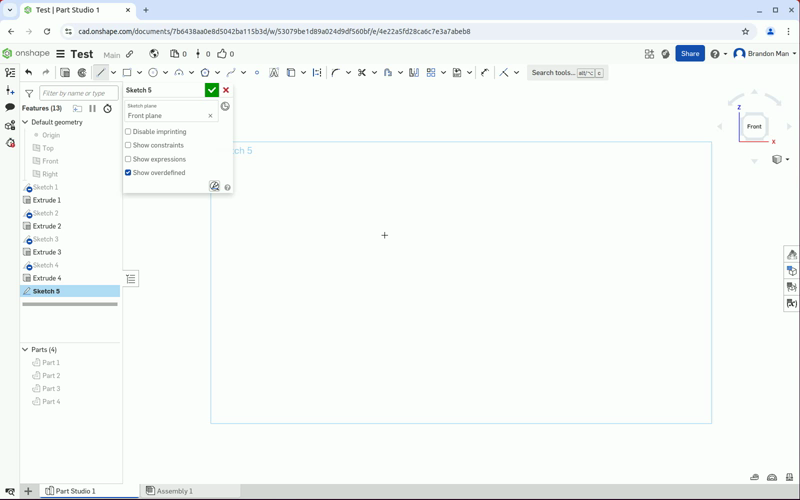
click(384, 234)
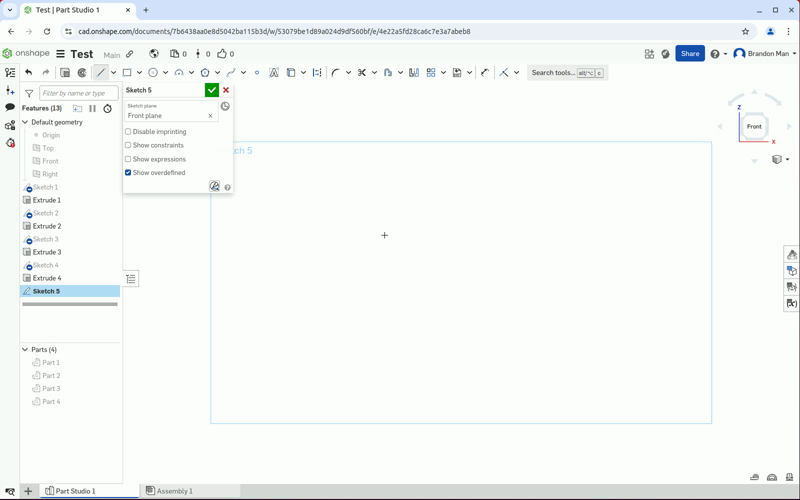
key_up(shift)
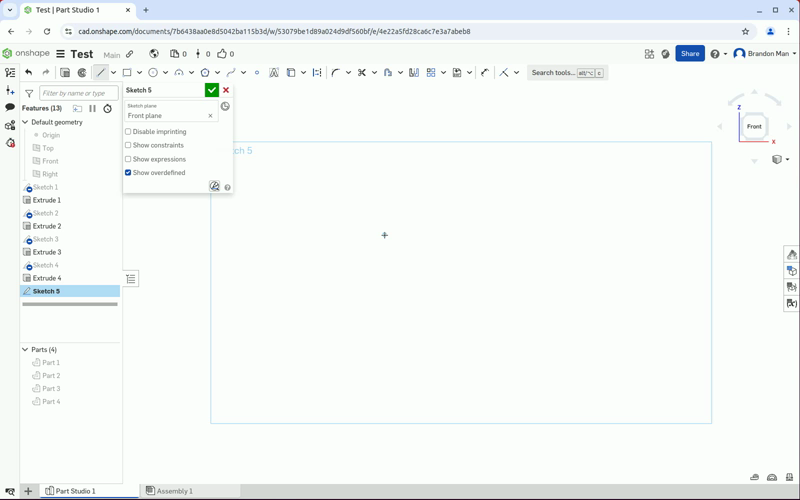
key_down(shift)
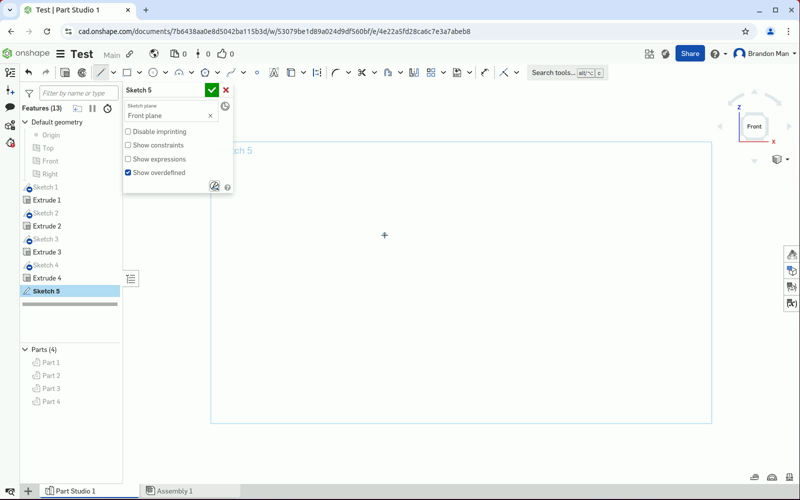
mouse_move(414, 234)
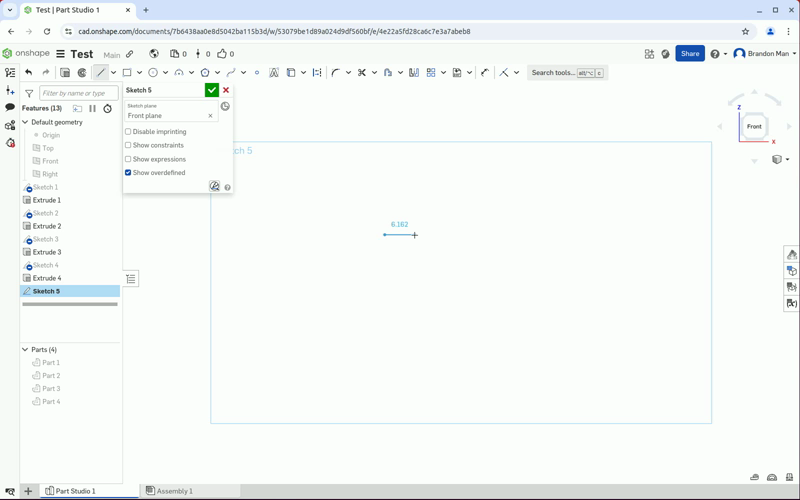
mouse_move(400, 234)
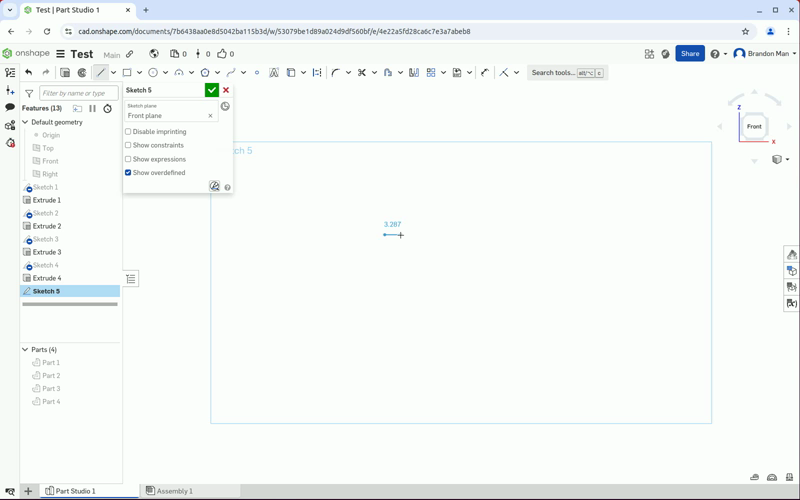
click(400, 234)
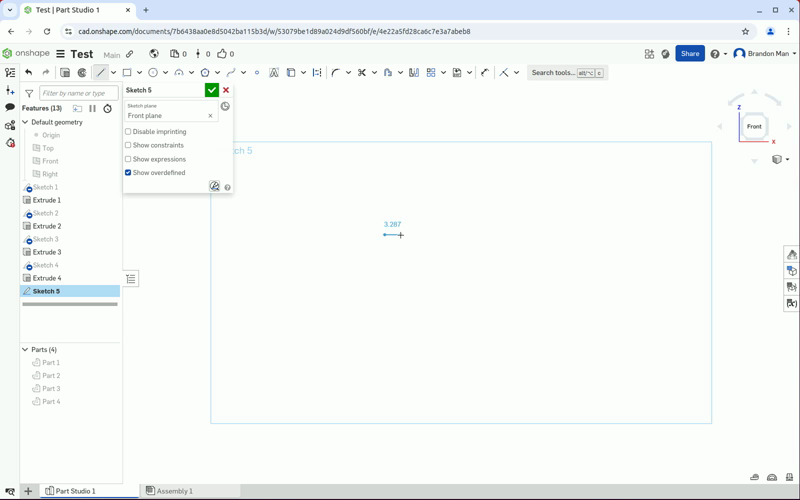
key_up(shift)
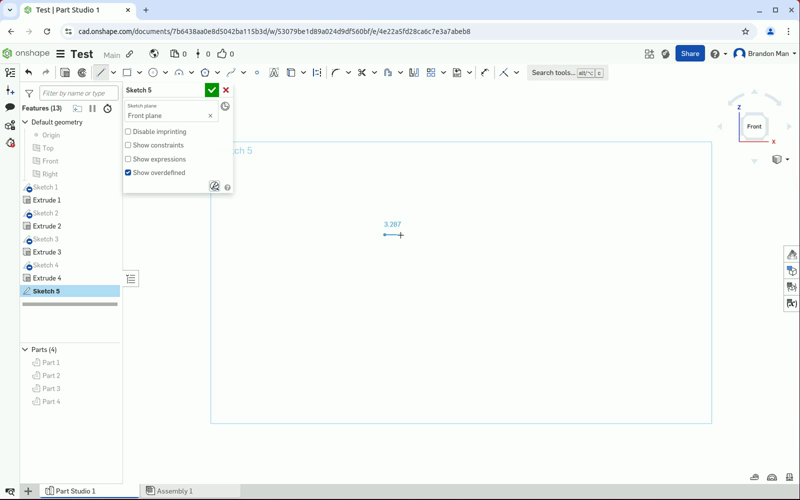
key_down(shift)
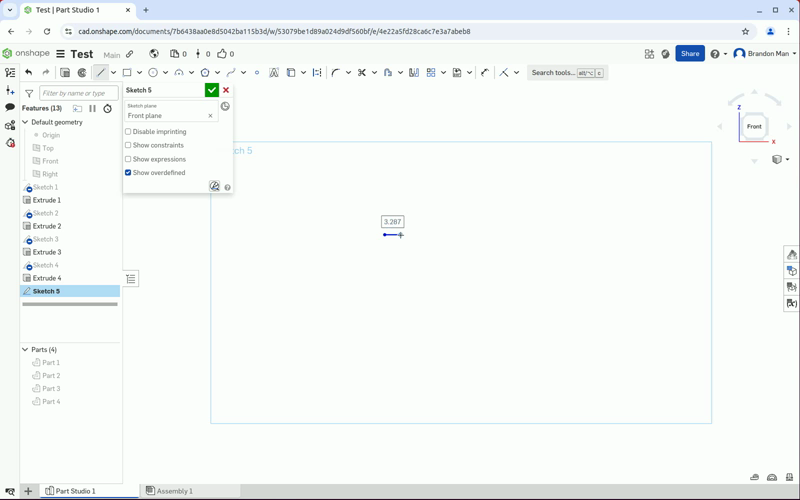
mouse_move(430, 234)
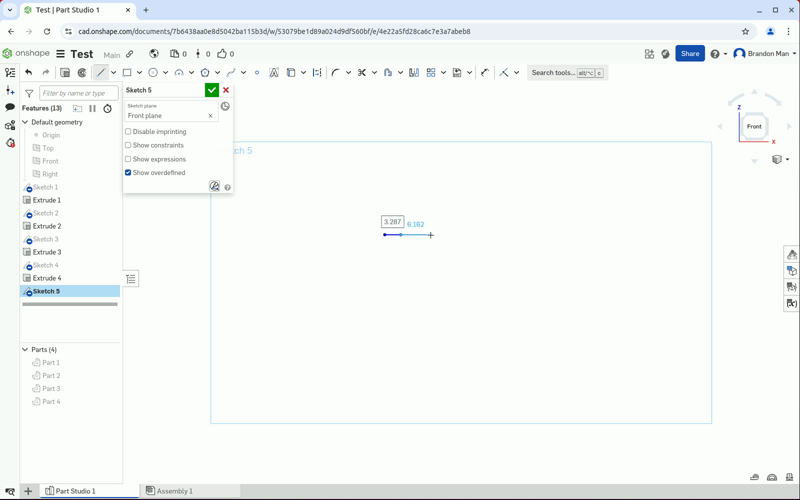
mouse_move(400, 221)
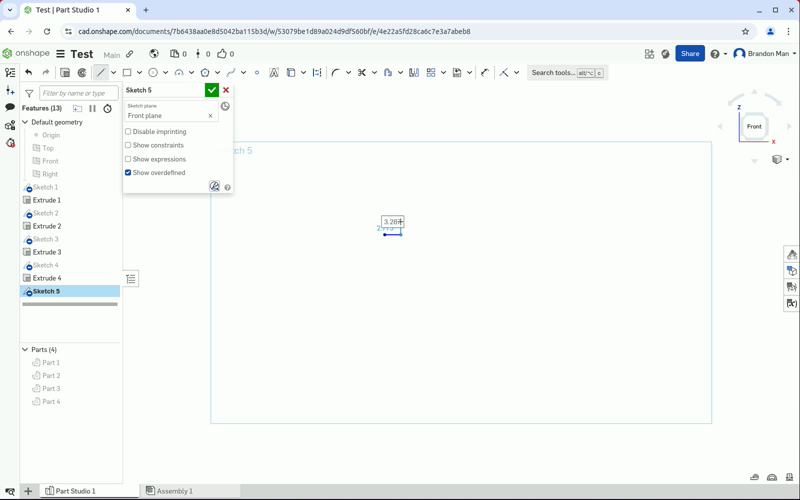
click(400, 221)
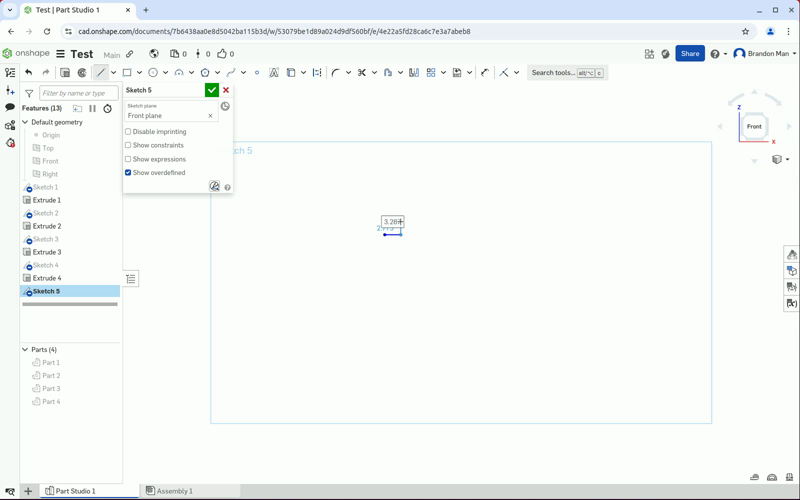
key_up(shift)
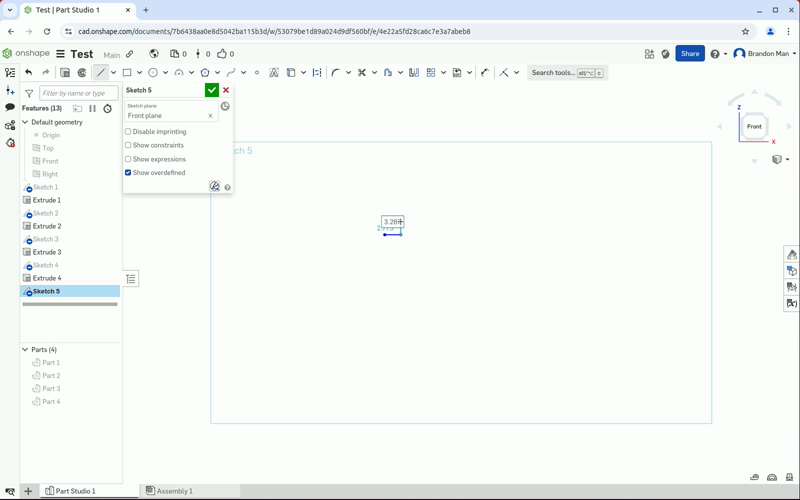
key_down(shift)
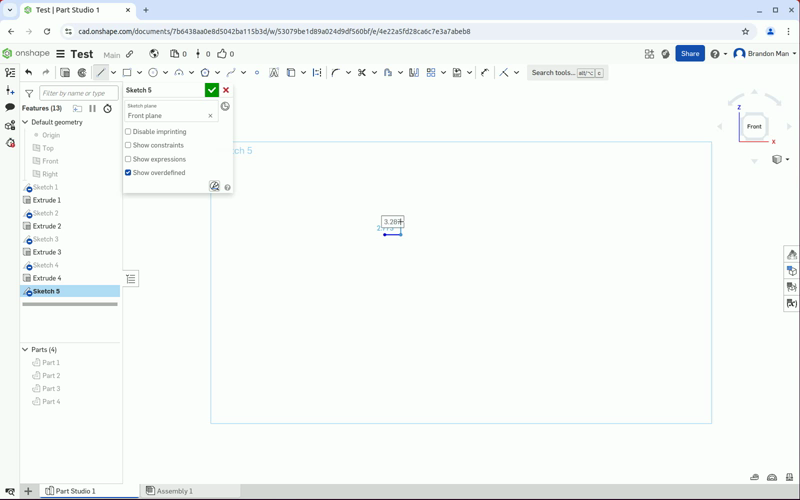
mouse_move(430, 221)
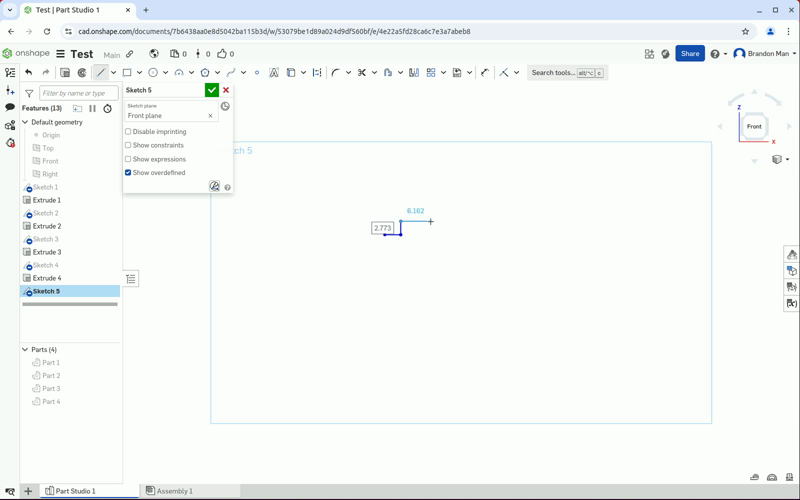
mouse_move(384, 221)
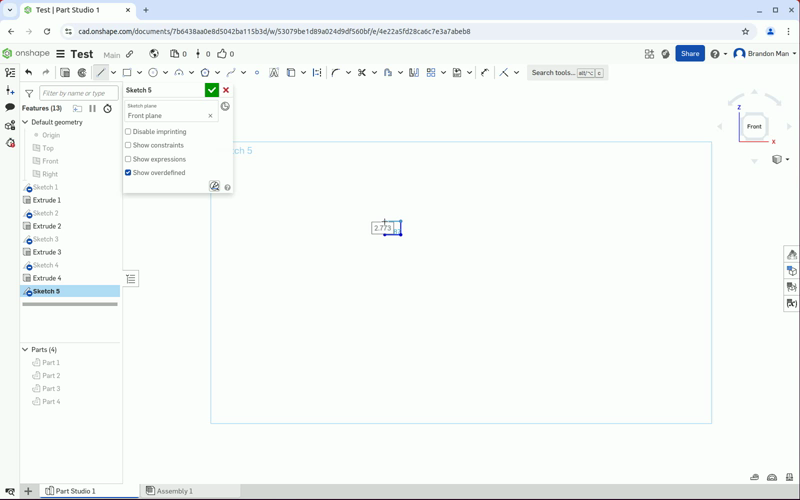
click(384, 221)
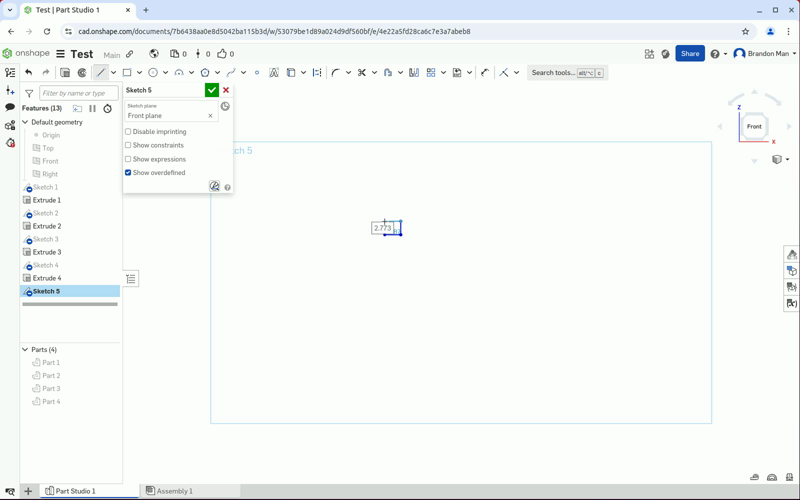
key_up(shift)
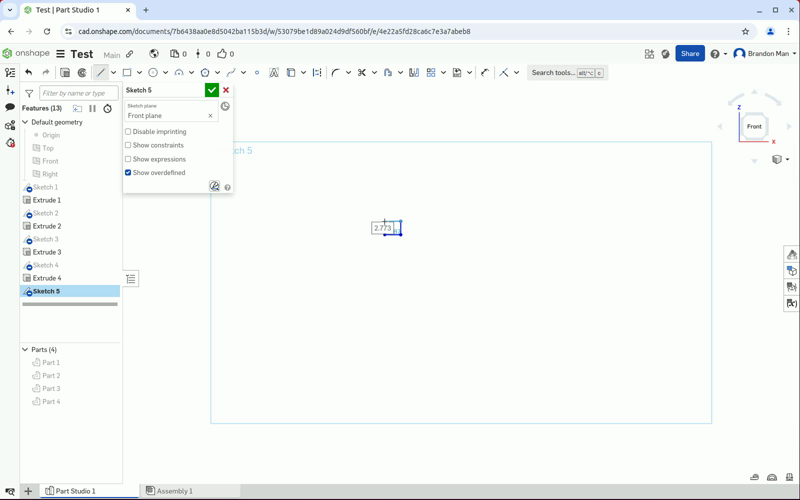
mouse_move(414, 221)
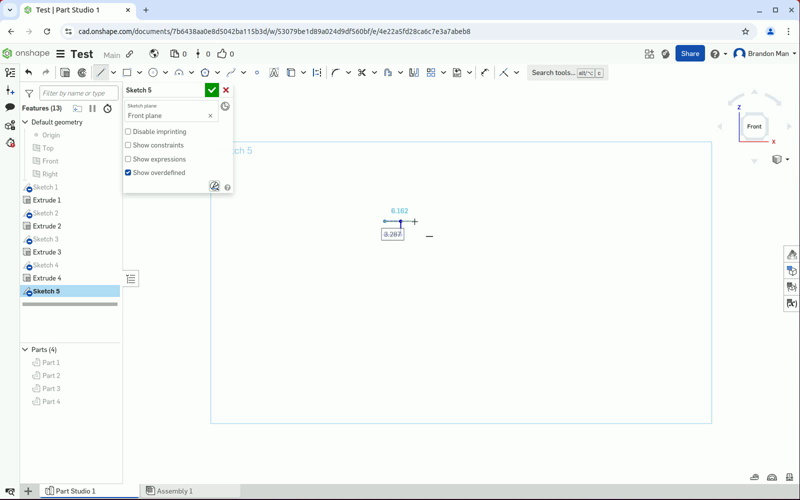
key_down(shift)
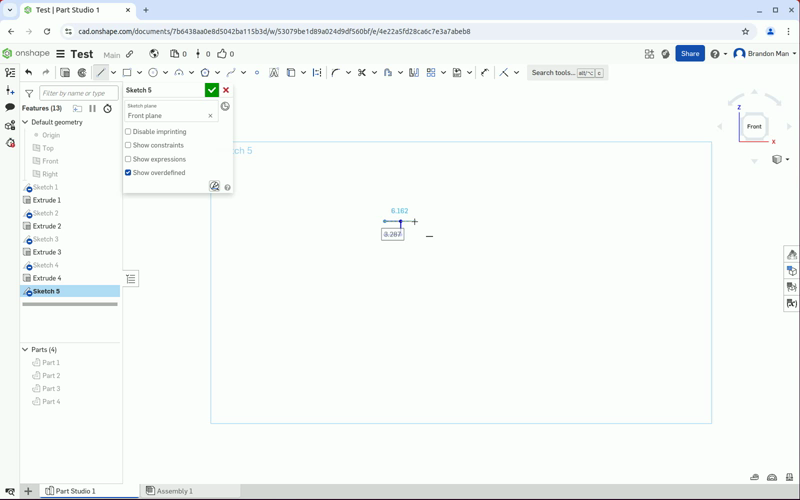
mouse_move(384, 234)
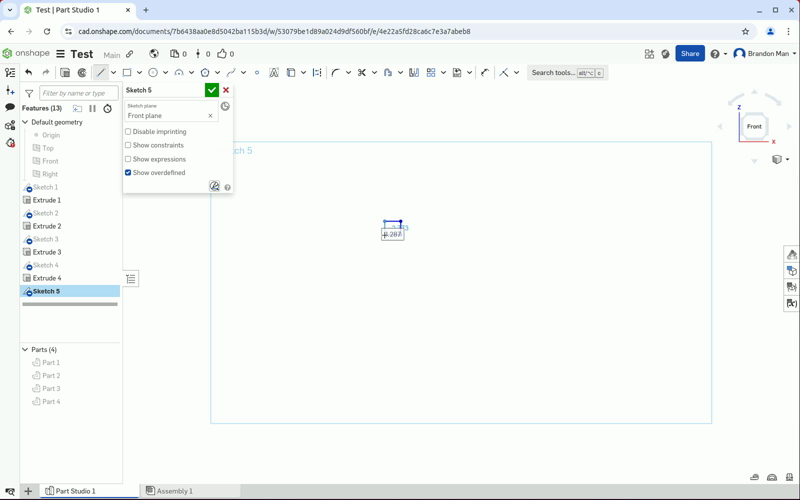
key_up(shift)
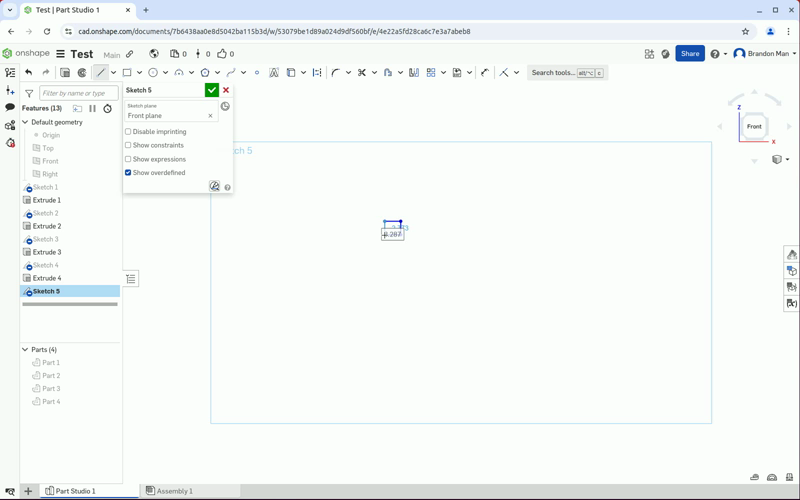
click(384, 234)
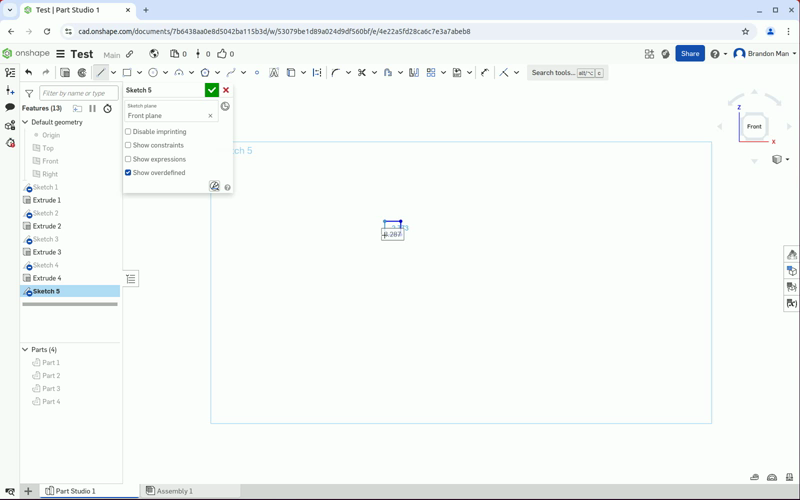
key(esc)
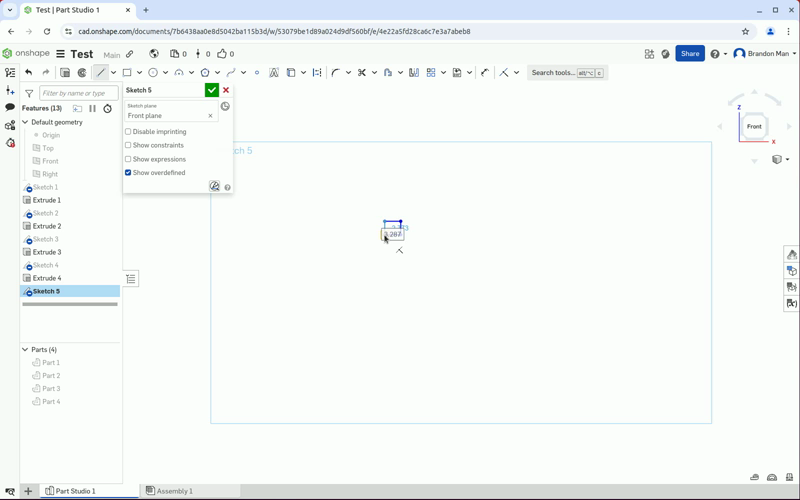
mouse_move(387, 229)
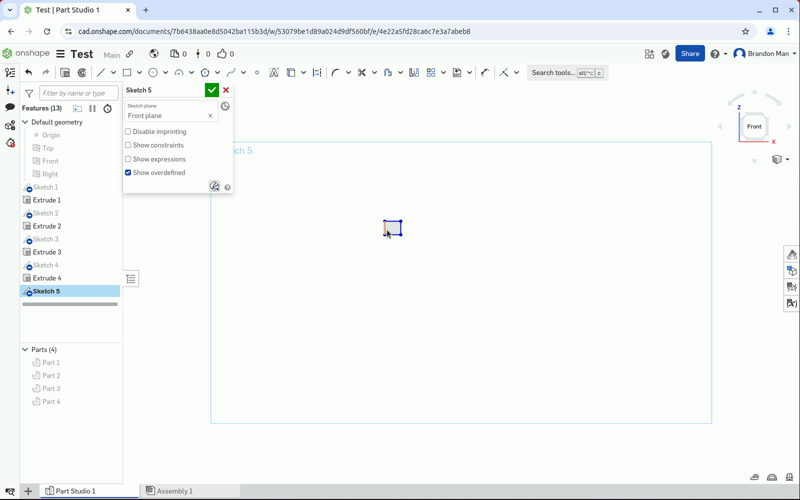
scroll(6)
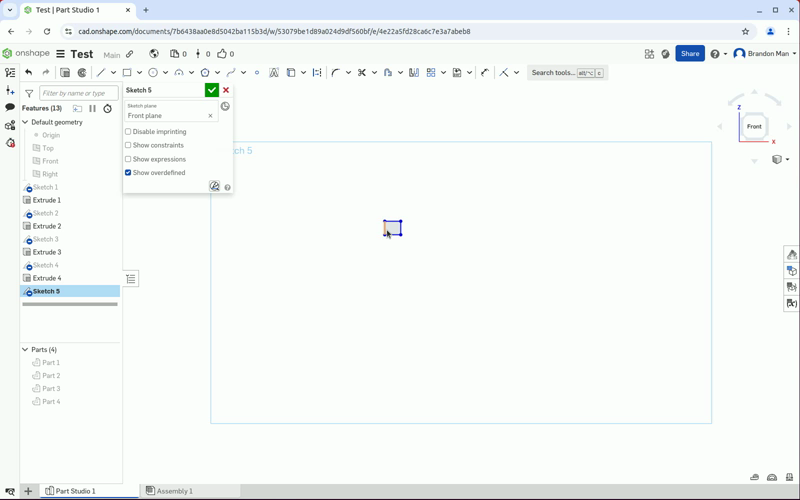
scroll(6)
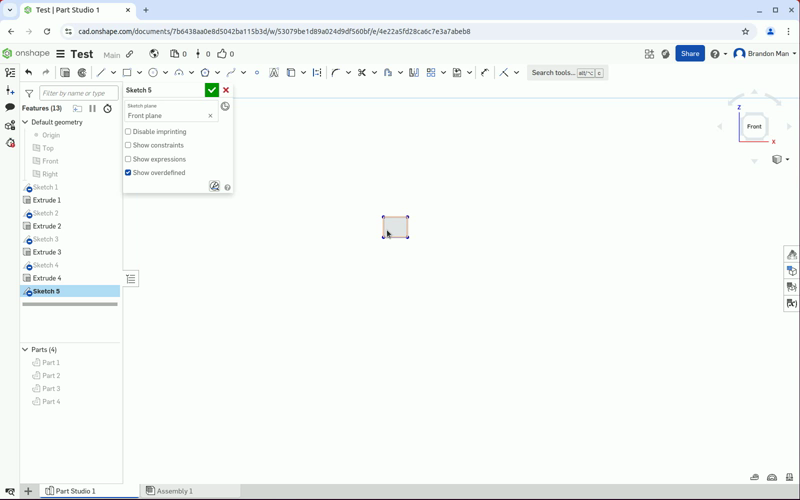
scroll(6)
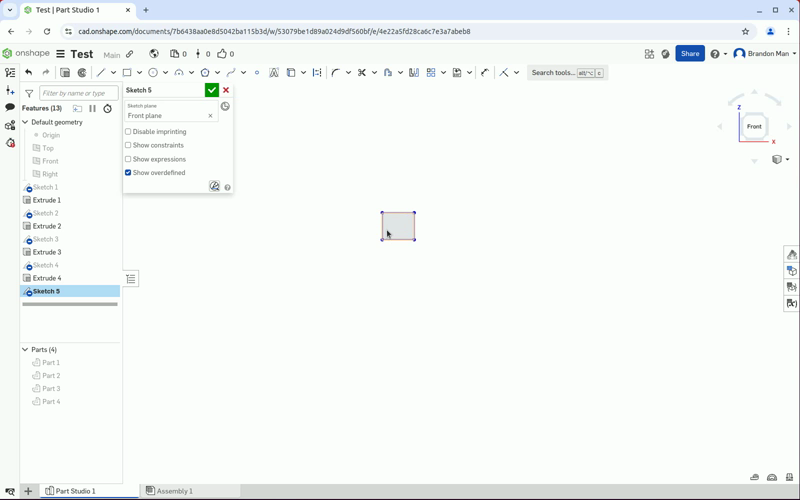
scroll(6)
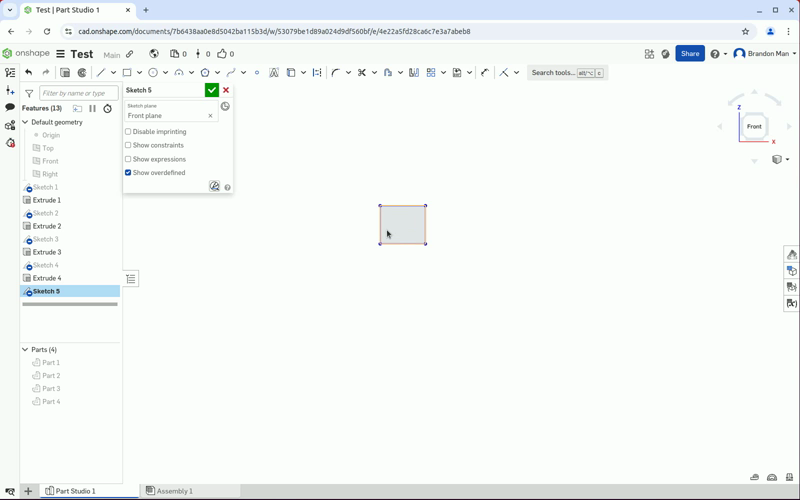
scroll(6)
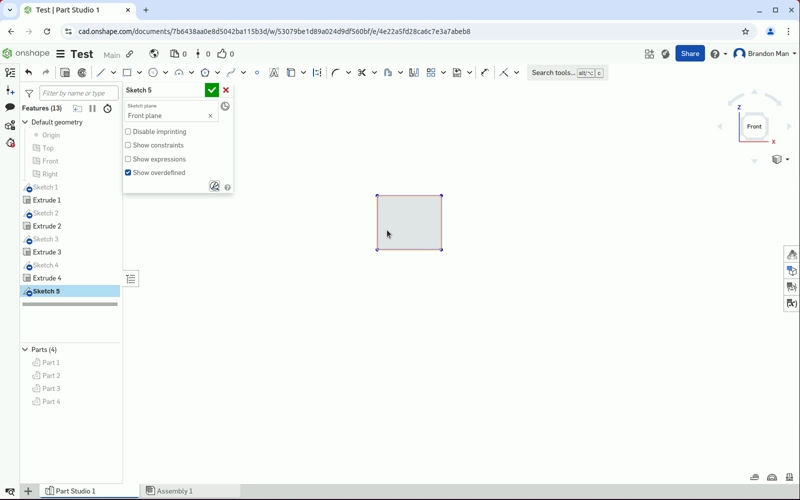
scroll(6)
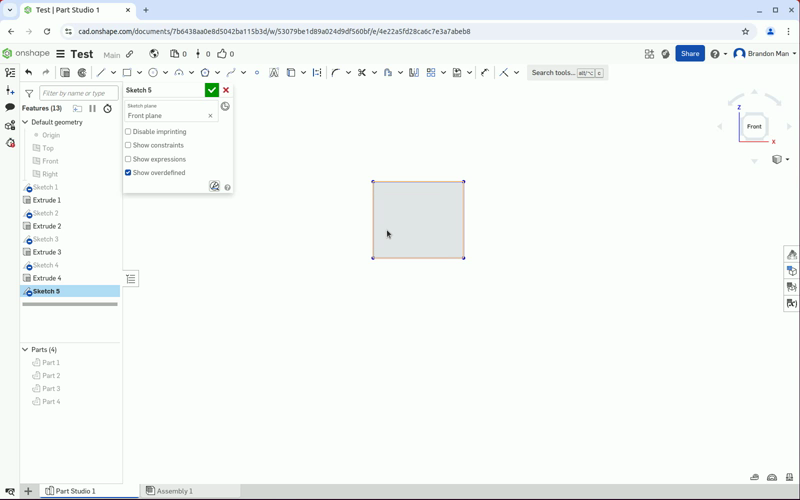
scroll(6)
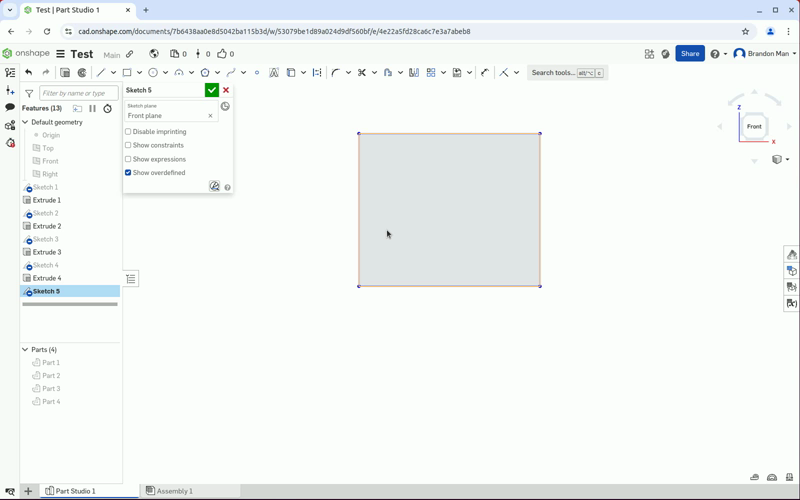
click(387, 229)
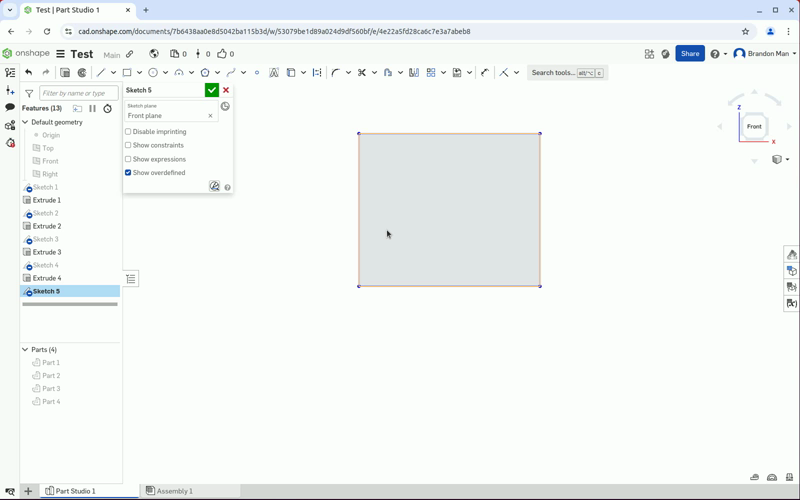
scroll(-6)
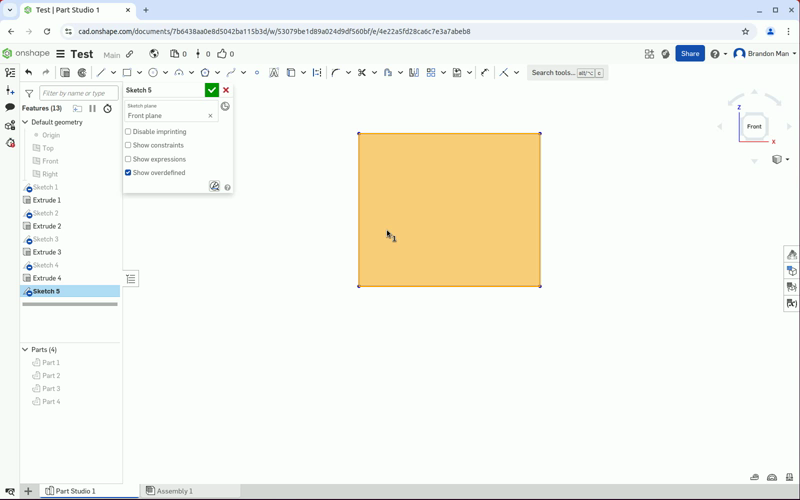
scroll(-6)
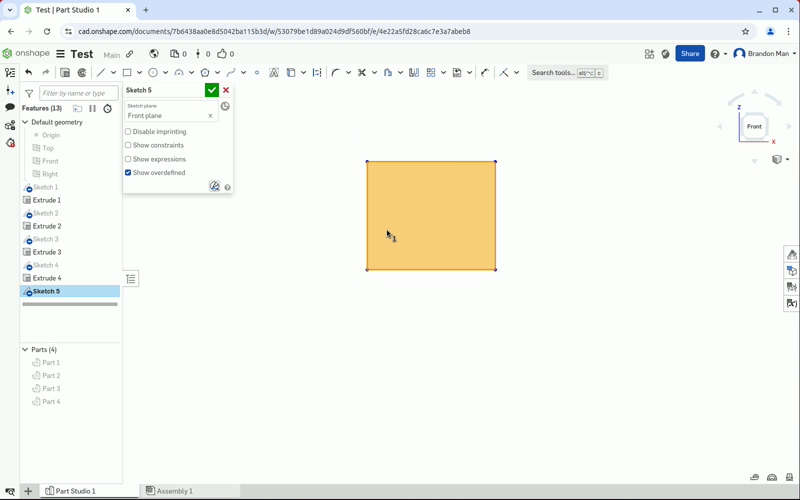
scroll(-6)
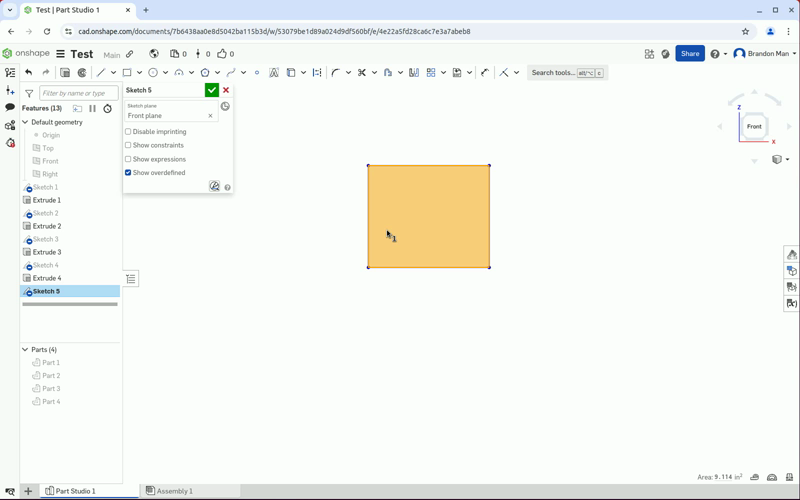
scroll(-6)
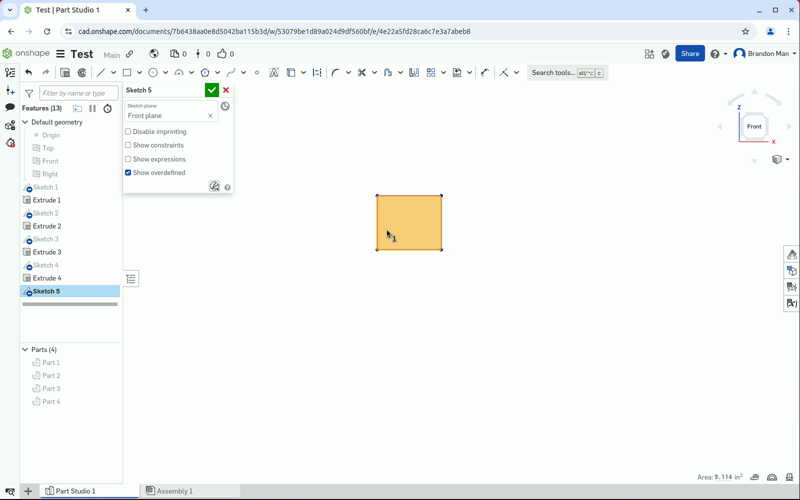
scroll(-6)
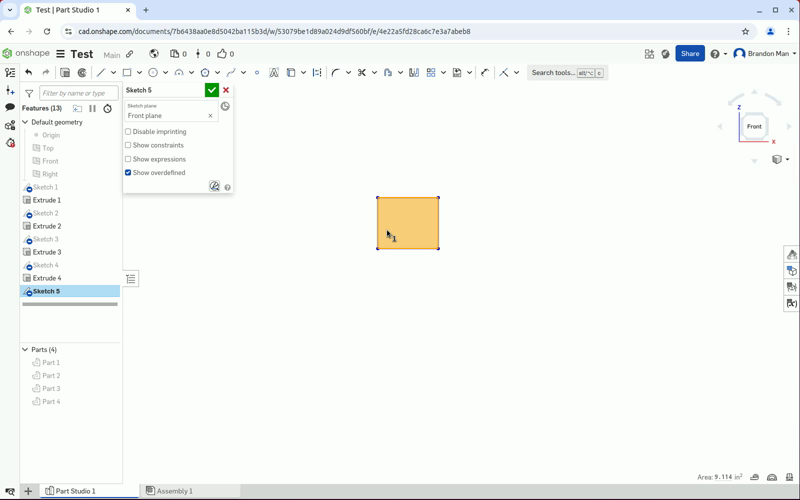
scroll(-6)
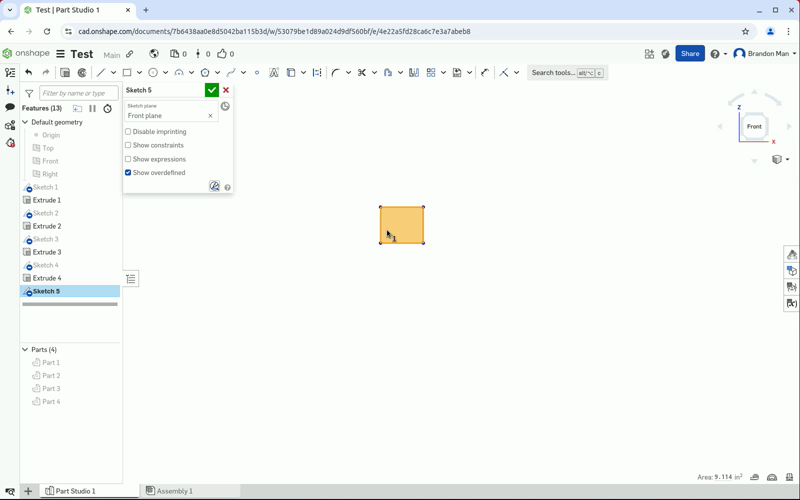
scroll(-6)
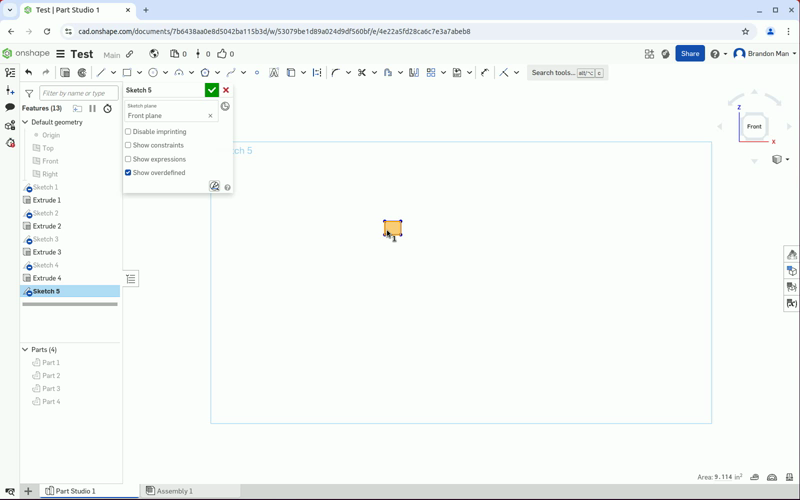
mouse_move(73, 352)
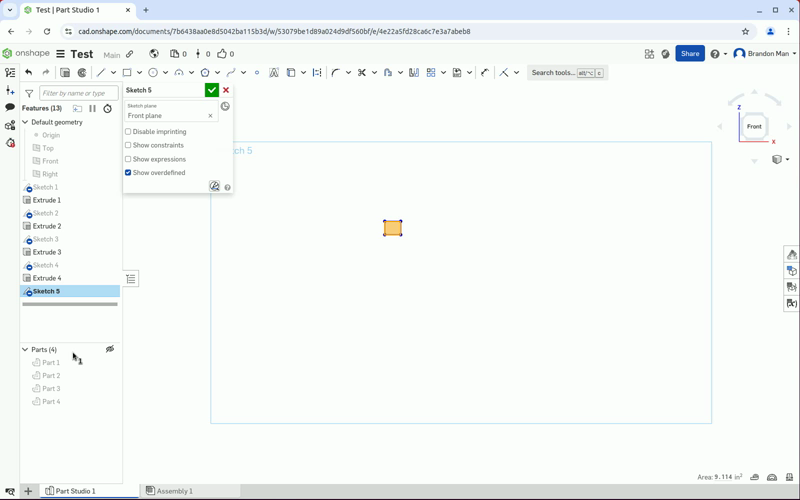
key(shift+y)
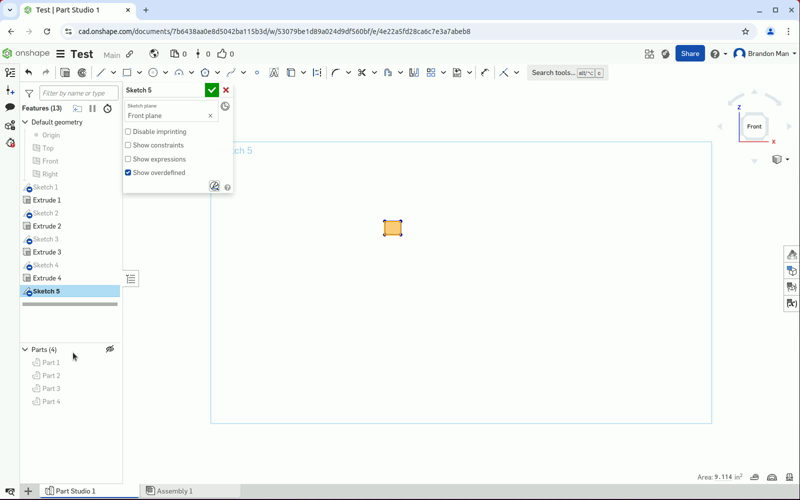
key(shift+e)
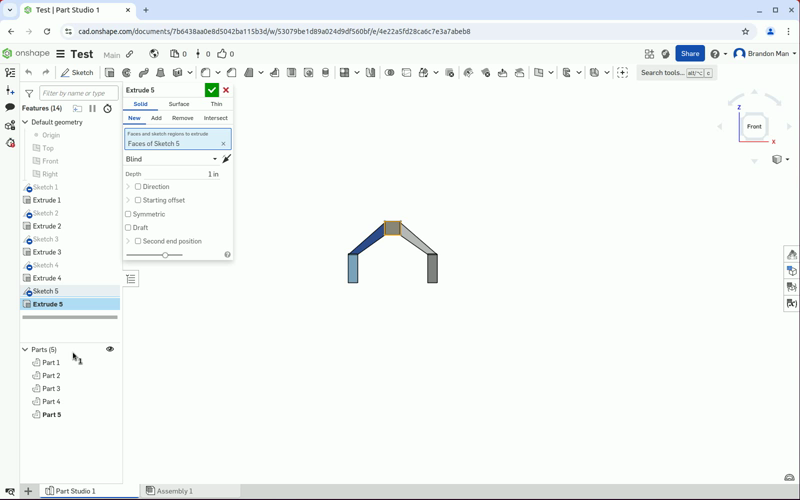
mouse_move(143, 106)
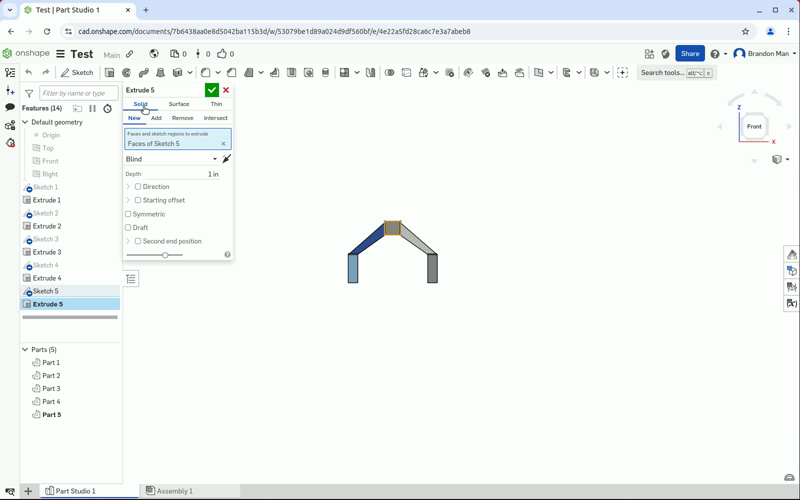
click(143, 106)
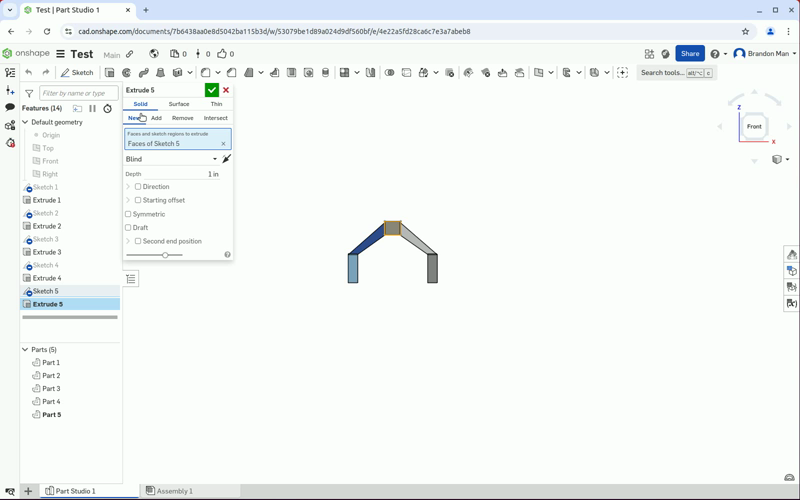
mouse_move(137, 120)
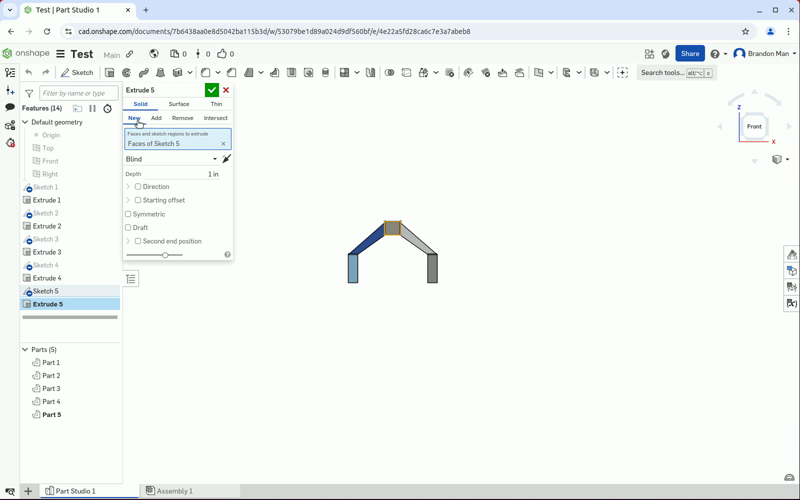
click(137, 120)
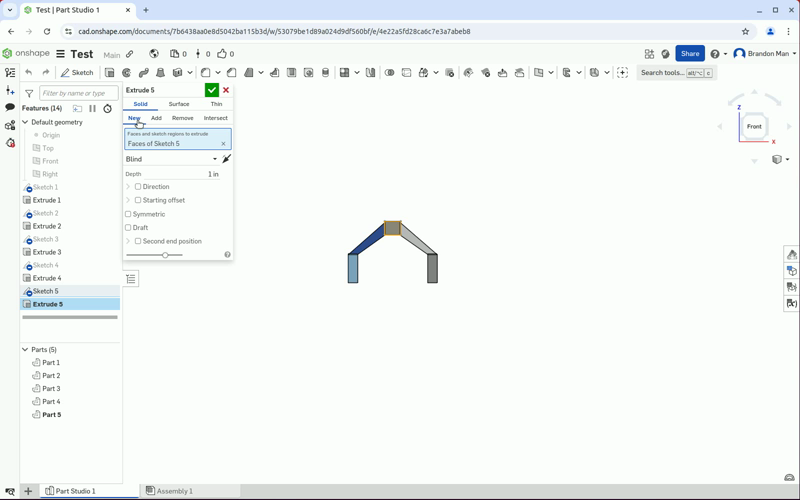
key(tab, 4)
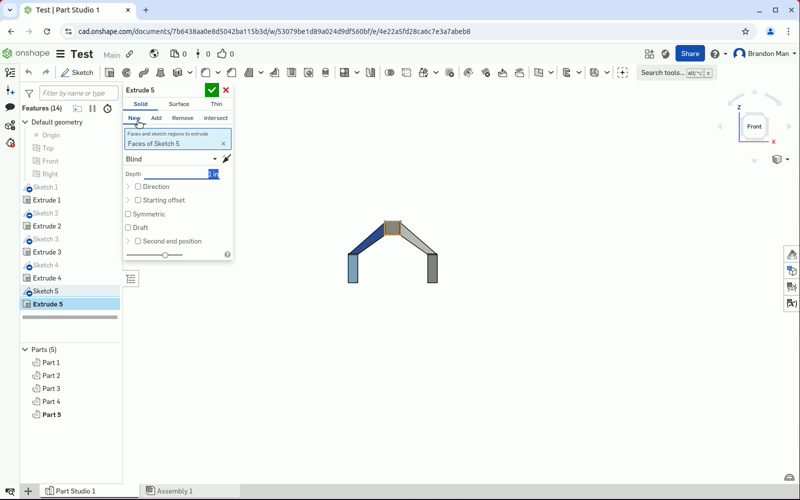
text(4.574)
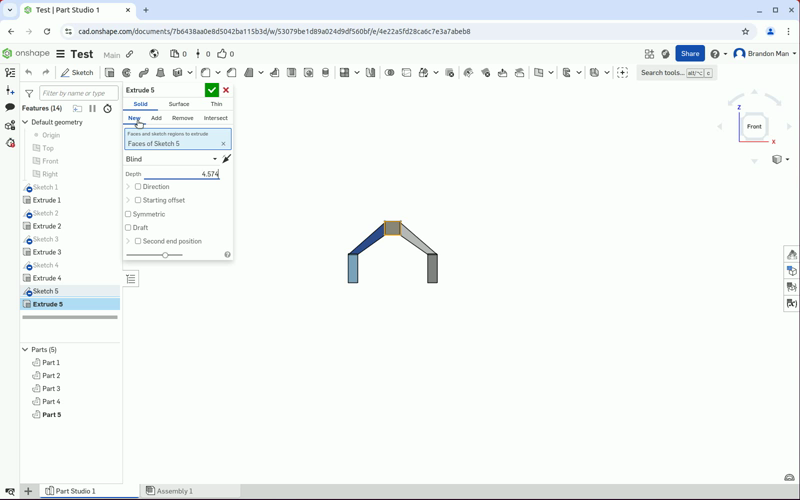
key(enter)
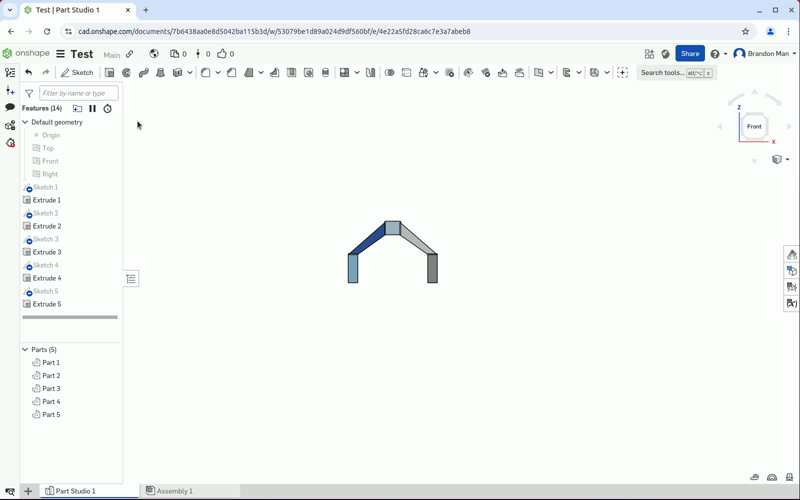
key(shift+h)
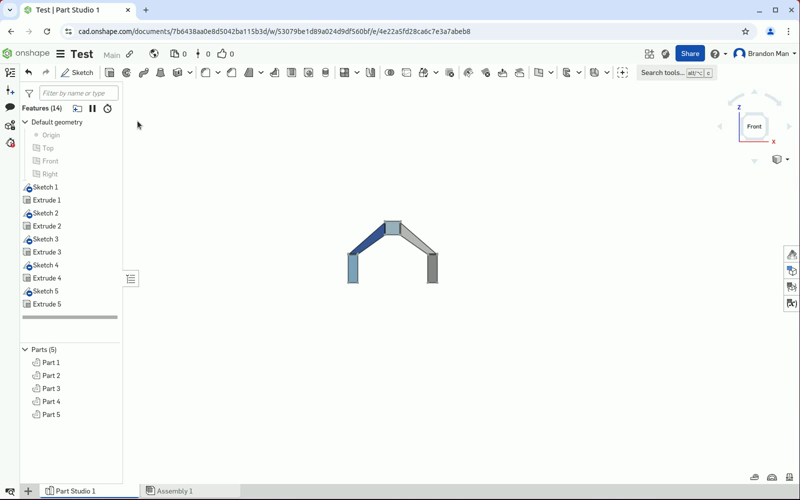
key(shift+h)
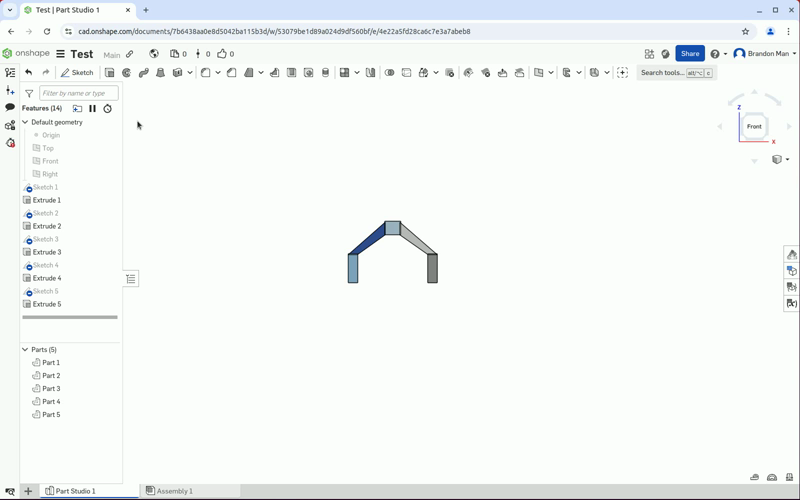
mouse_move(73, 189)
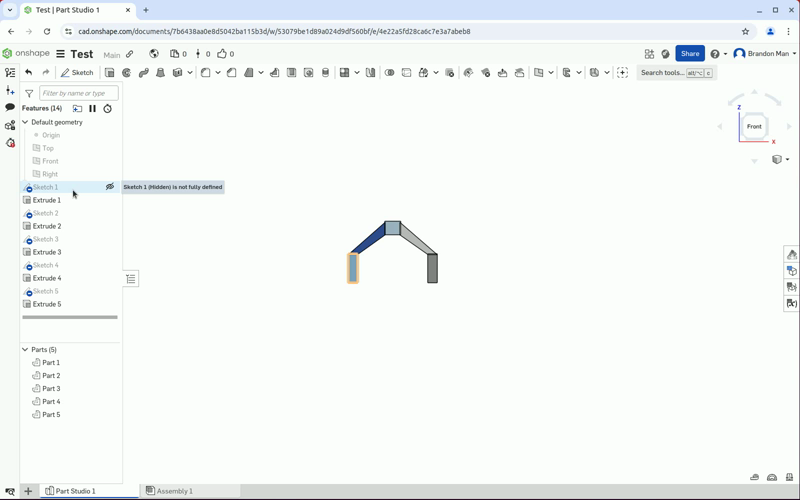
click(73, 189)
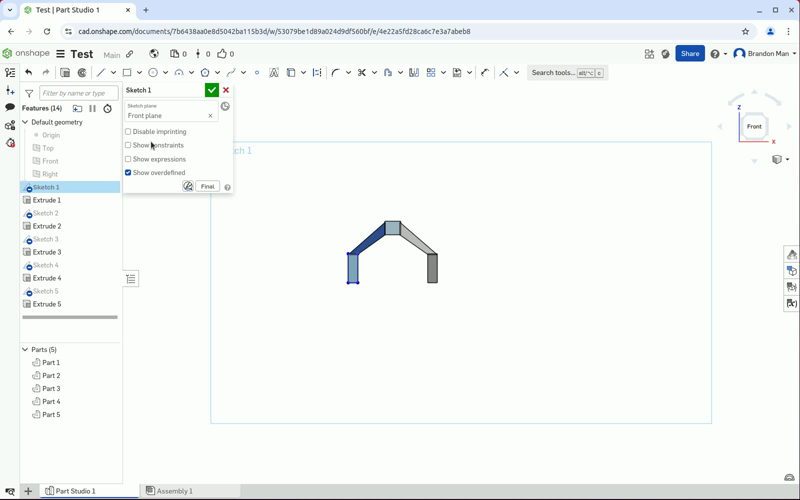
mouse_move(229, 92)
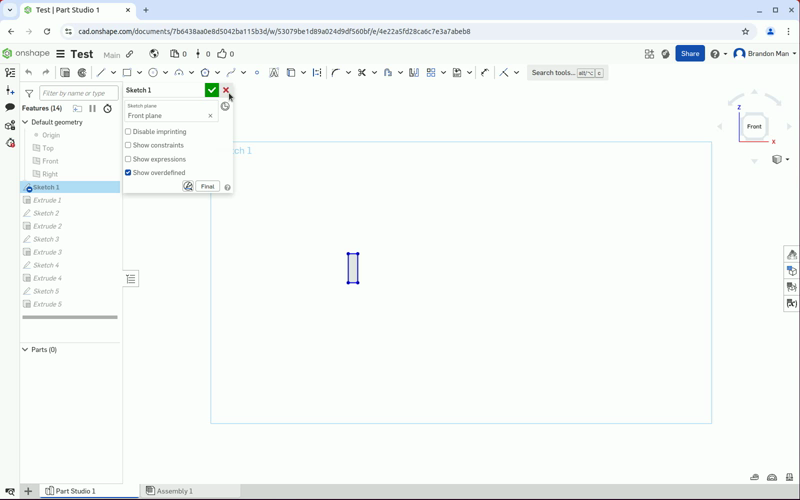
click(229, 92)
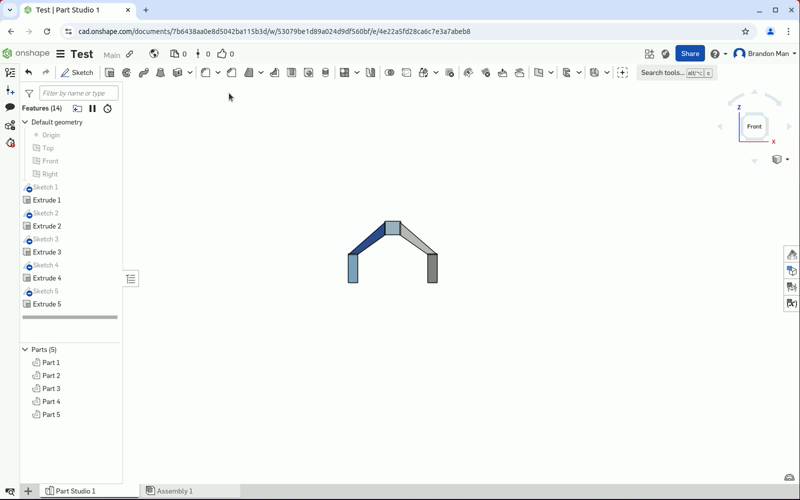
mouse_move(73, 352)
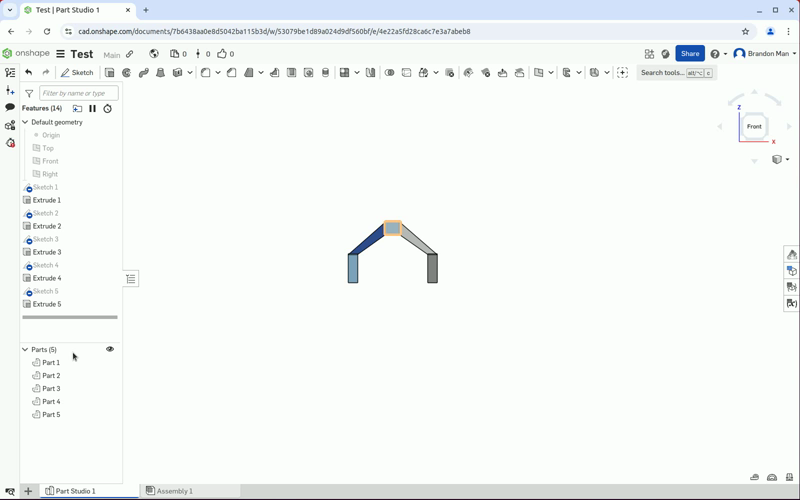
key(y)
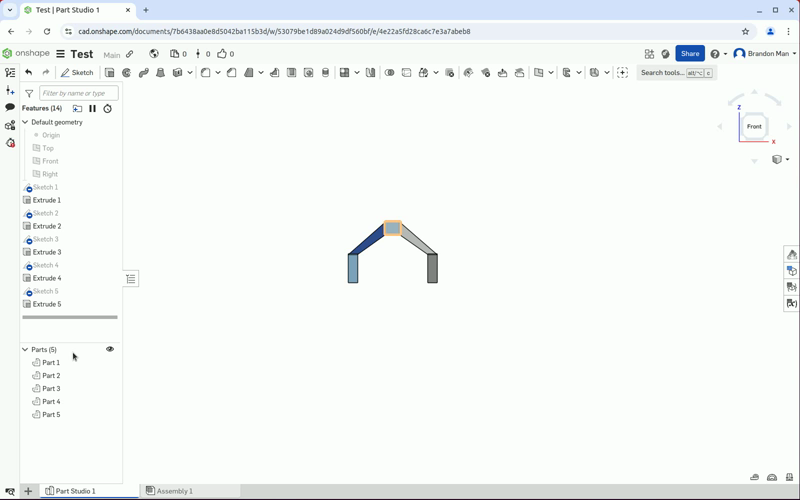
key(shift+p)
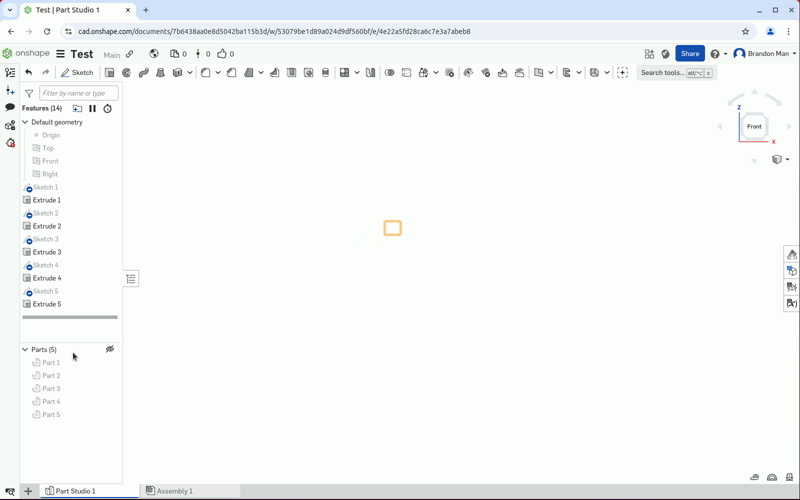
key(space)
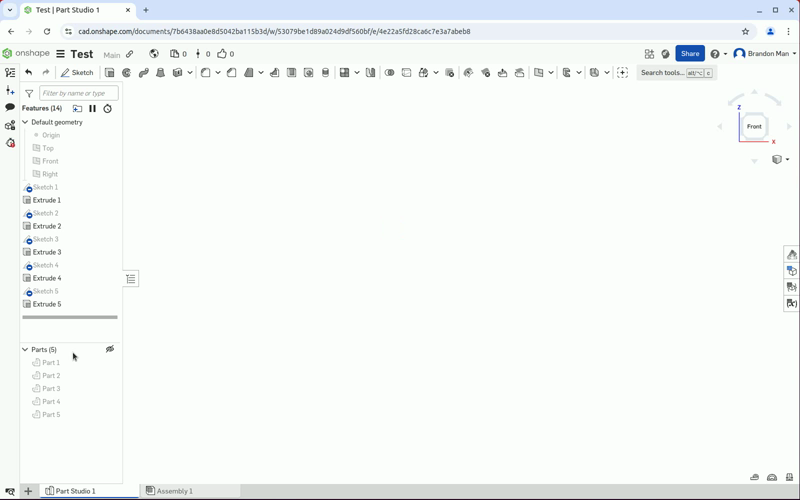
key_down(shift)
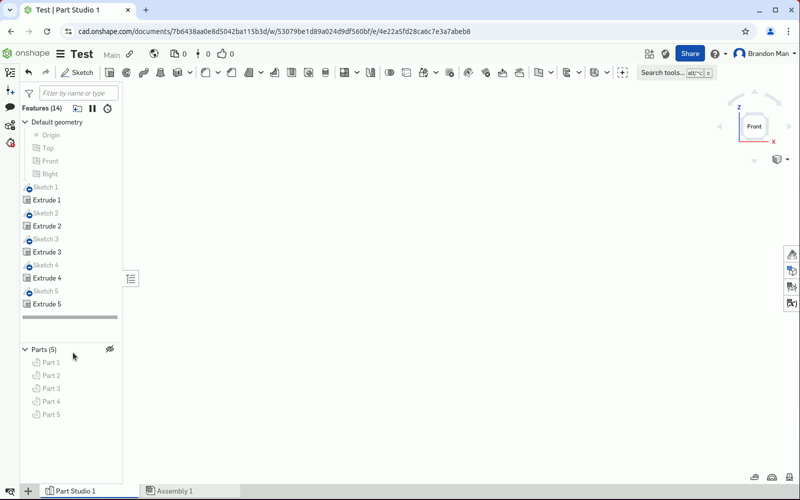
key(left)
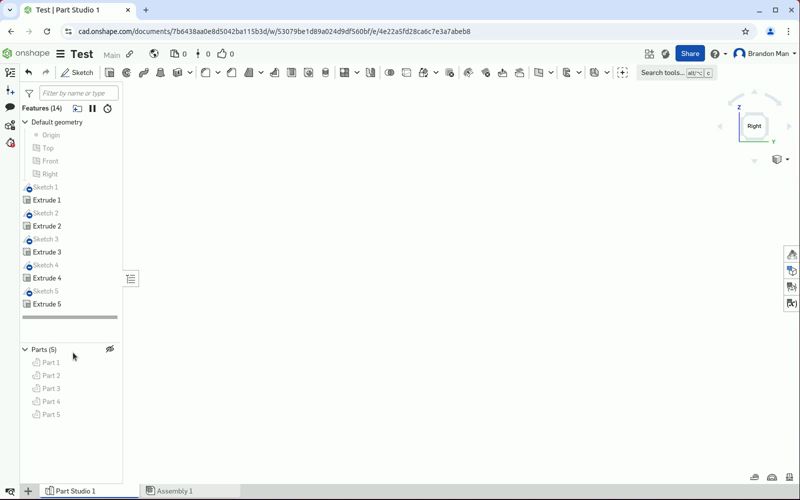
key_up(shift)
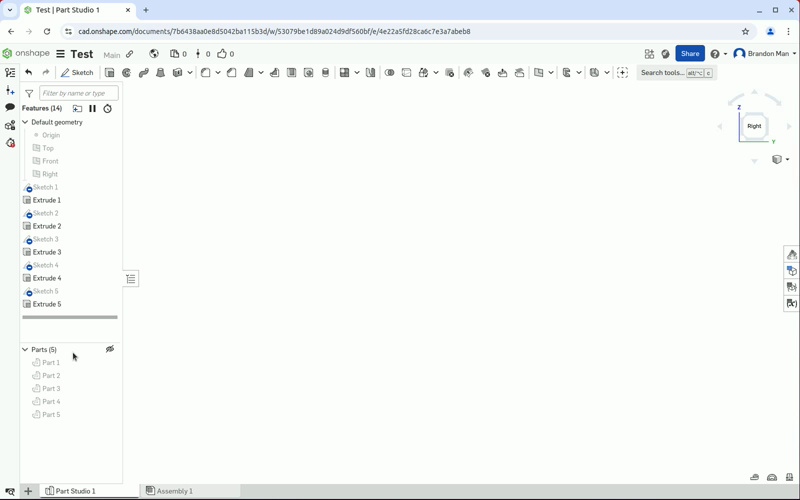
mouse_move(73, 352)
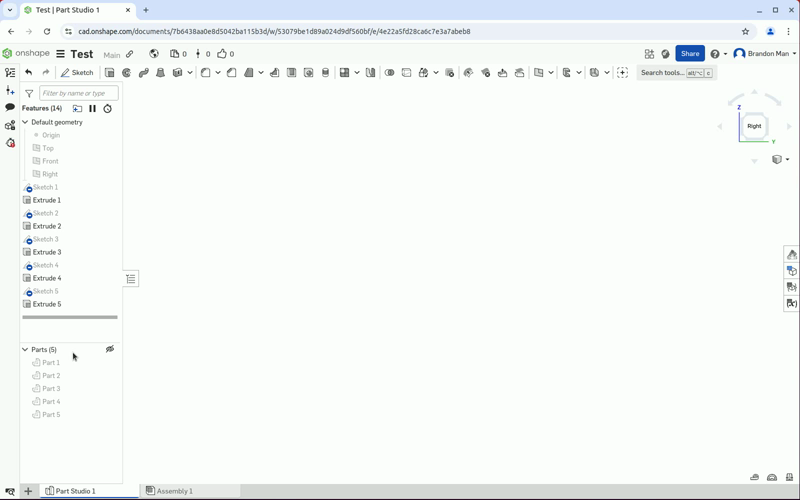
key(shift+y)
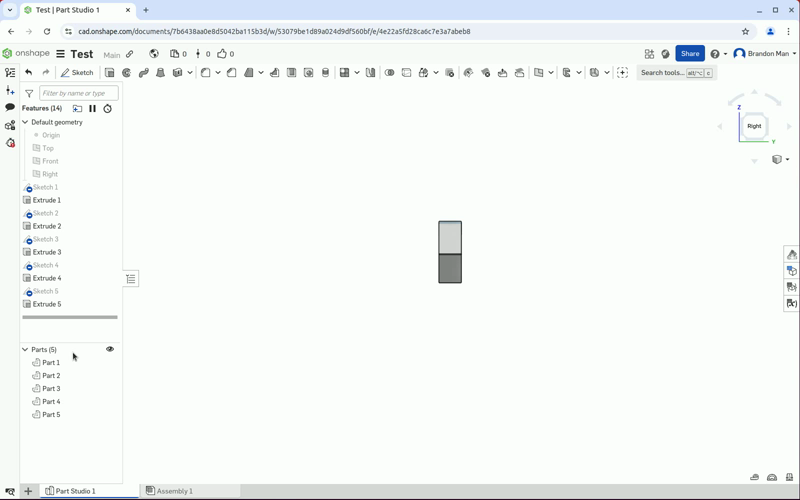
mouse_move(541, 75)
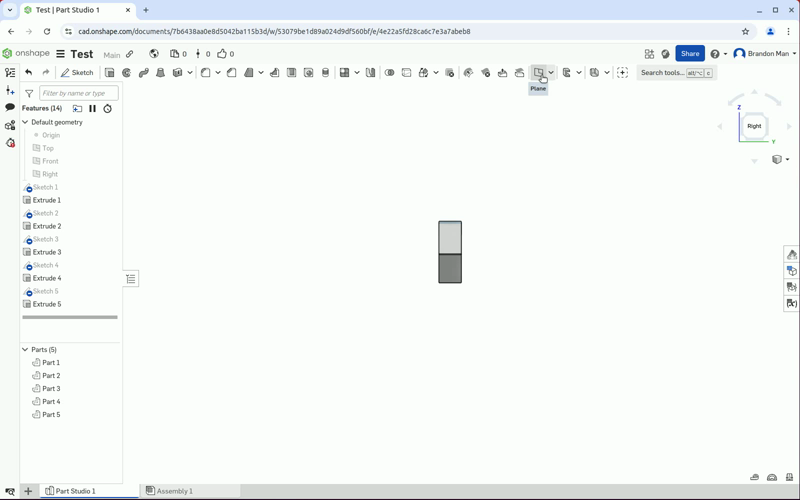
click(541, 75)
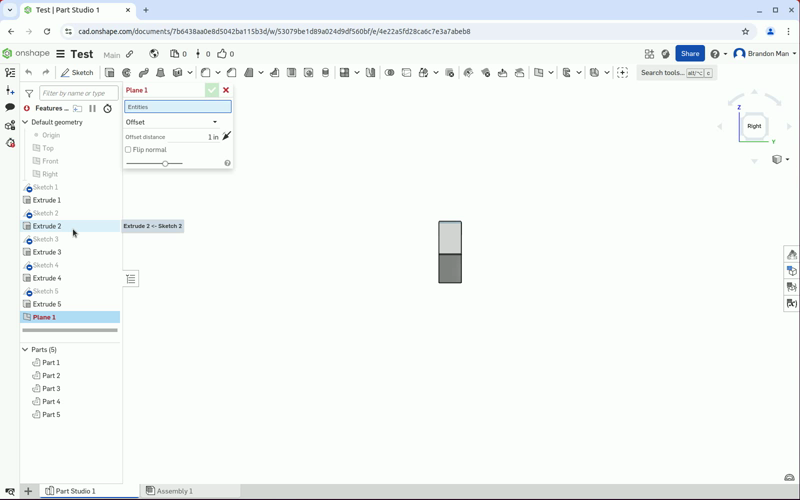
scroll(3)
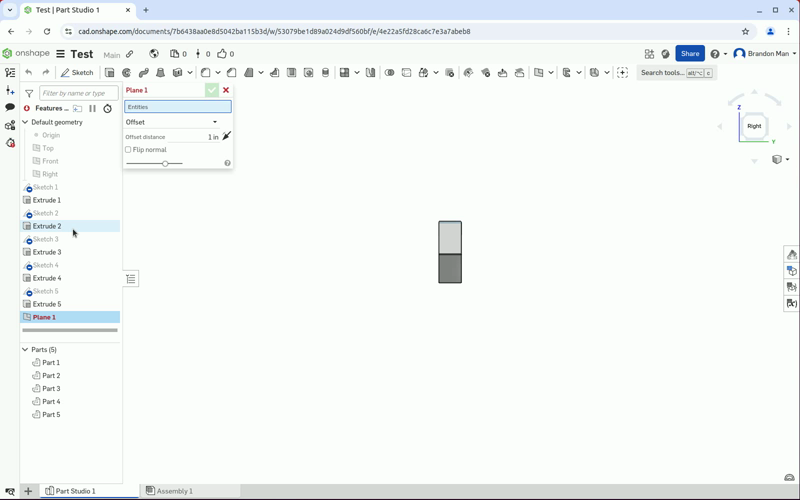
mouse_move(73, 176)
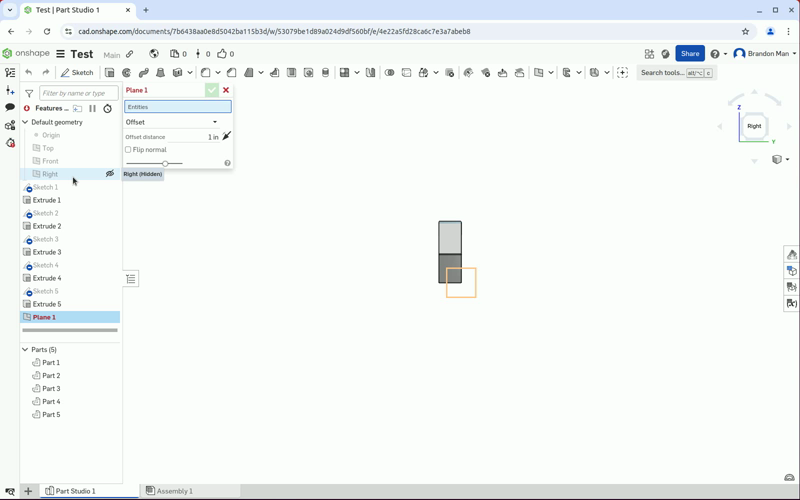
click(73, 176)
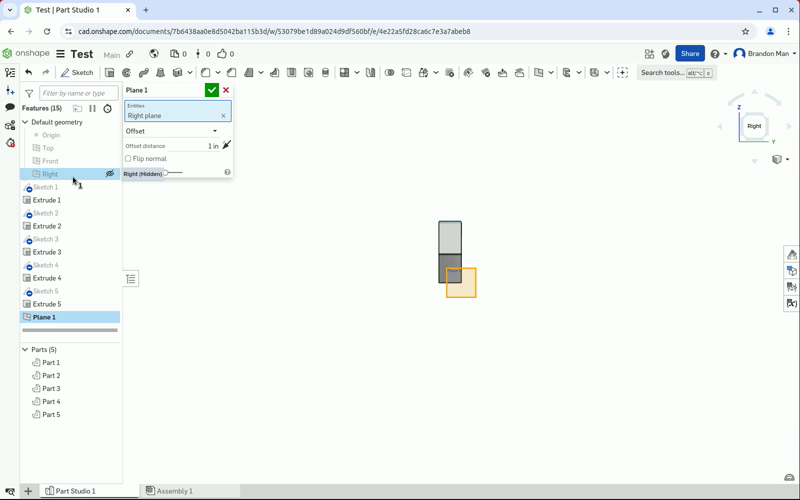
key(tab, 2)
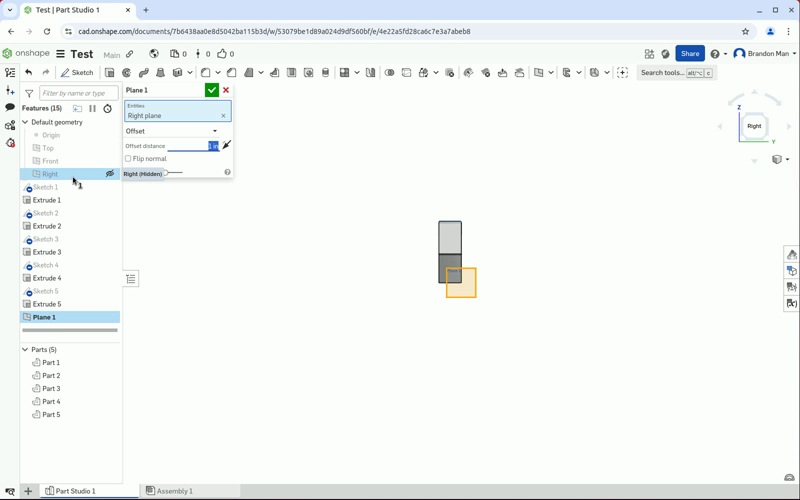
text(5.053)
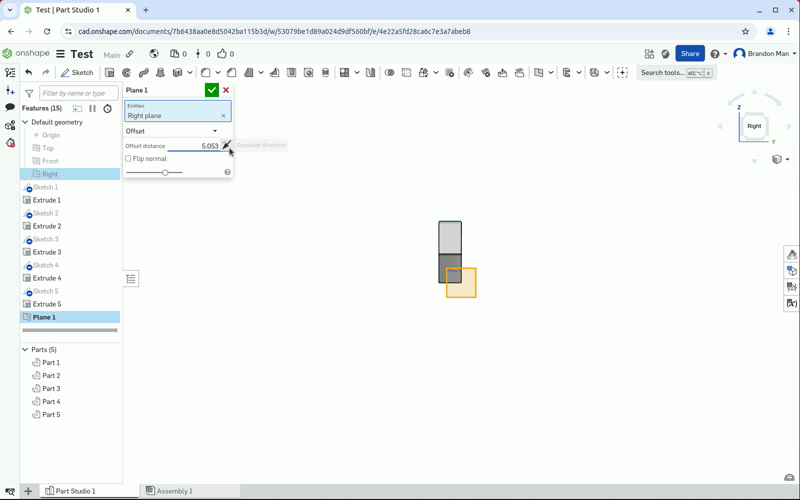
mouse_move(229, 147)
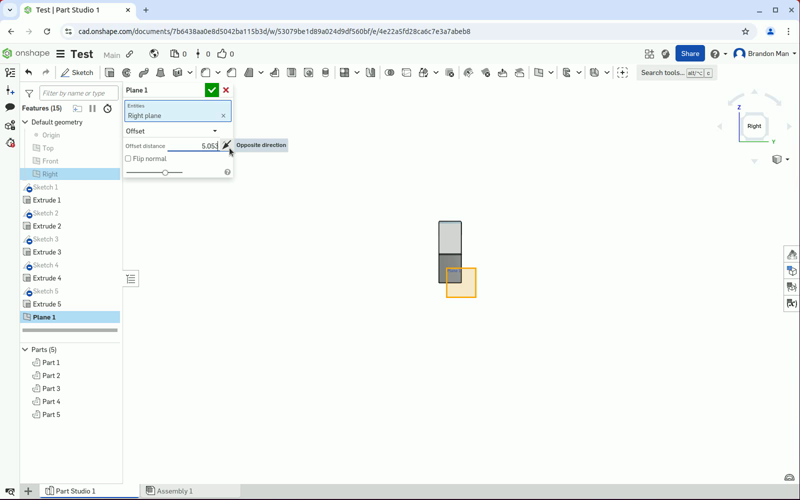
click(229, 147)
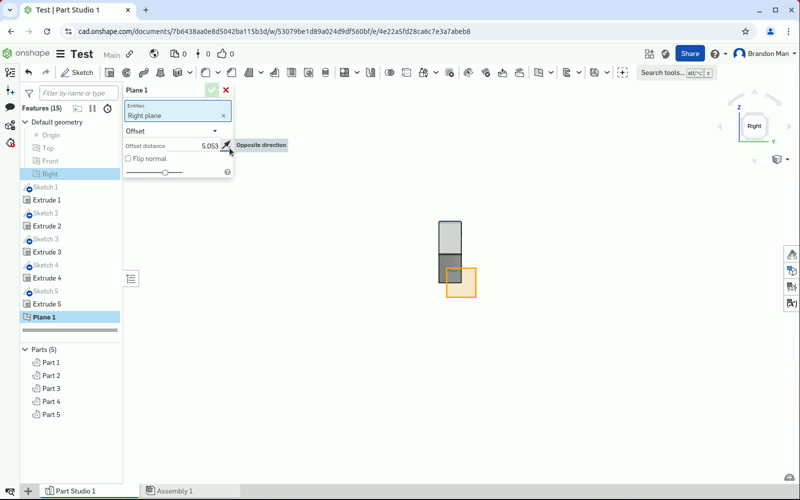
key(enter, 2)
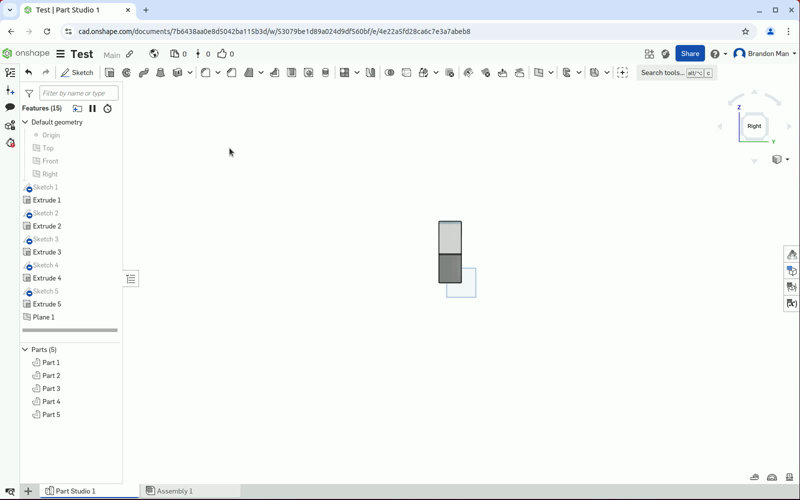
key(shift+s)
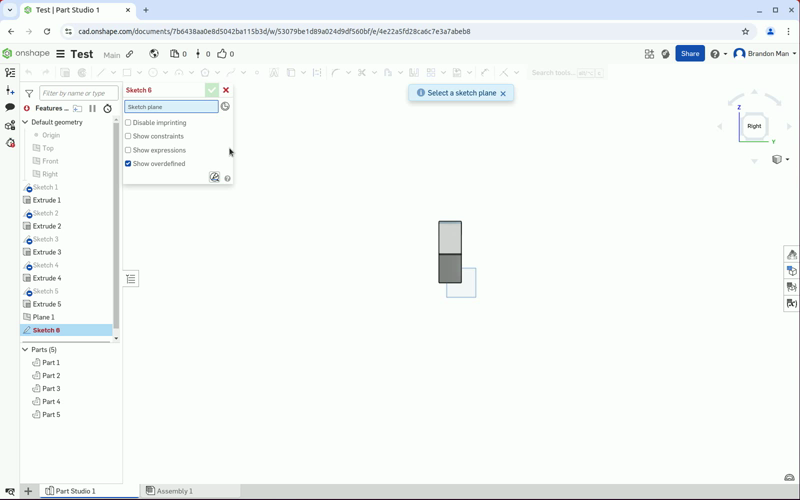
mouse_move(69, 319)
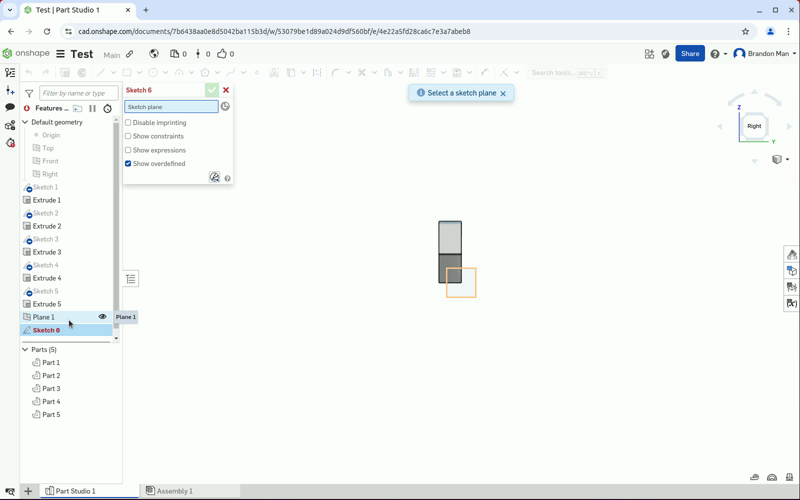
click(69, 319)
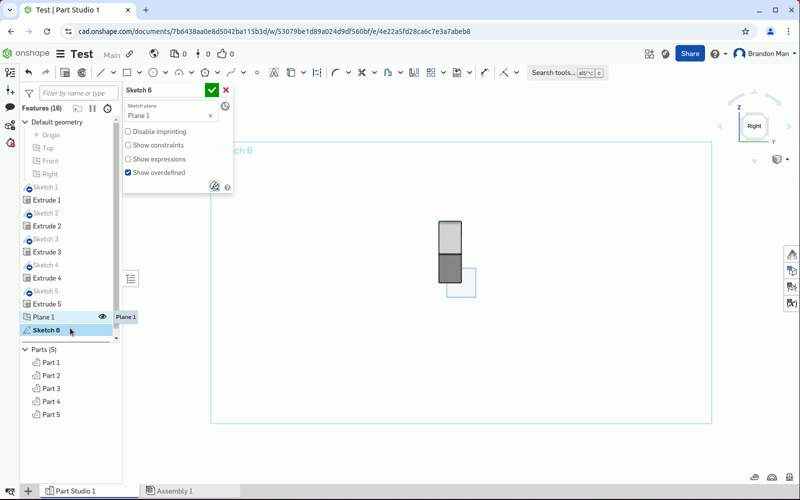
mouse_move(73, 352)
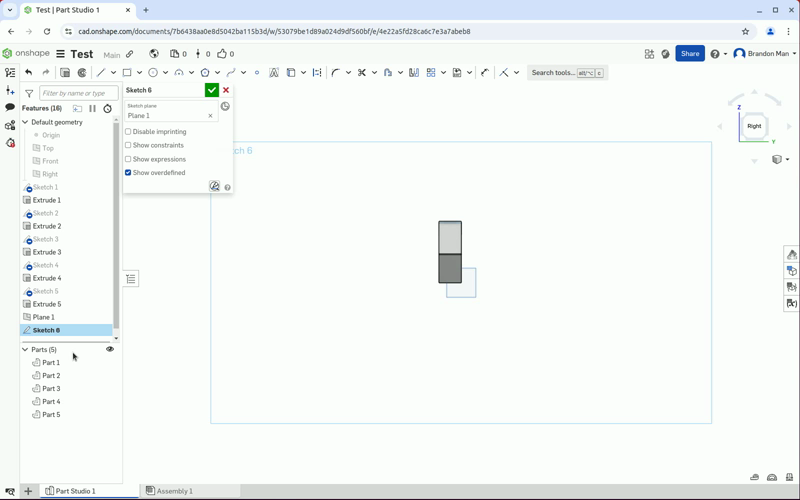
key(y)
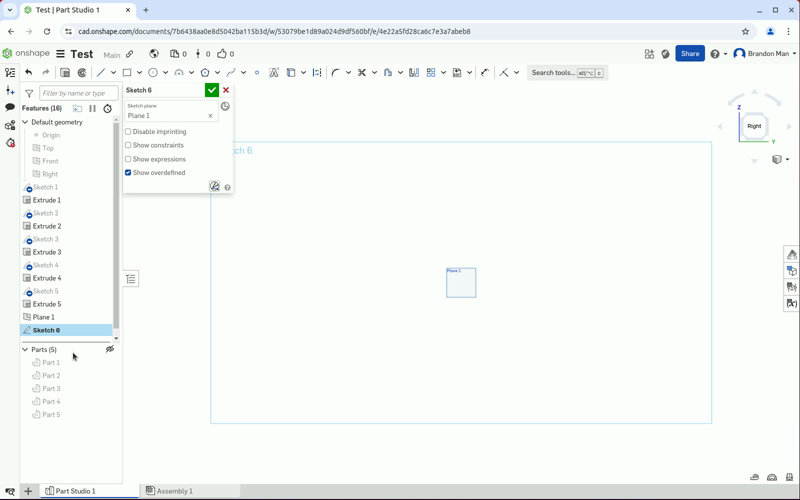
key(l)
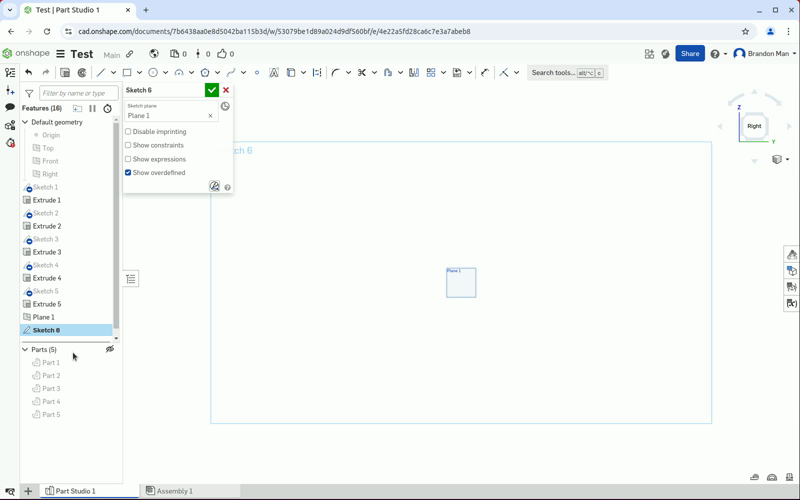
key_down(shift)
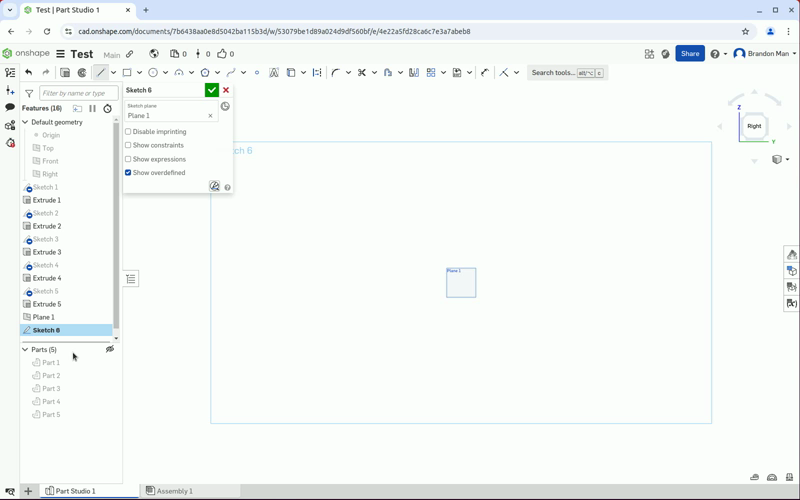
mouse_move(444, 279)
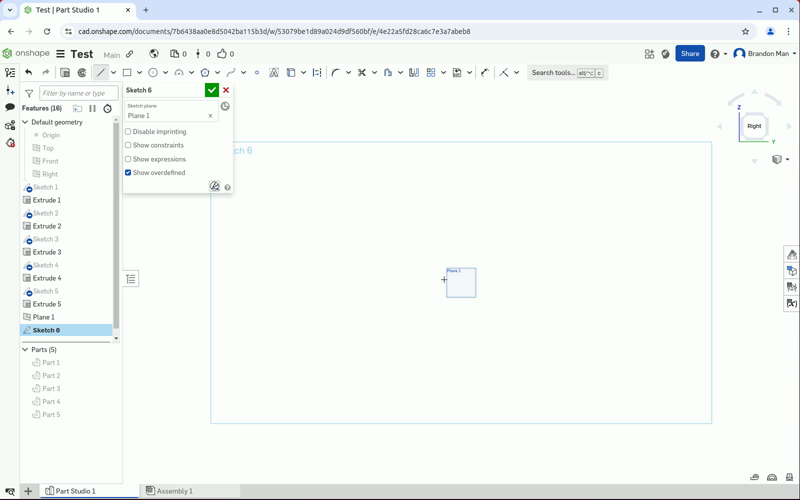
click(444, 279)
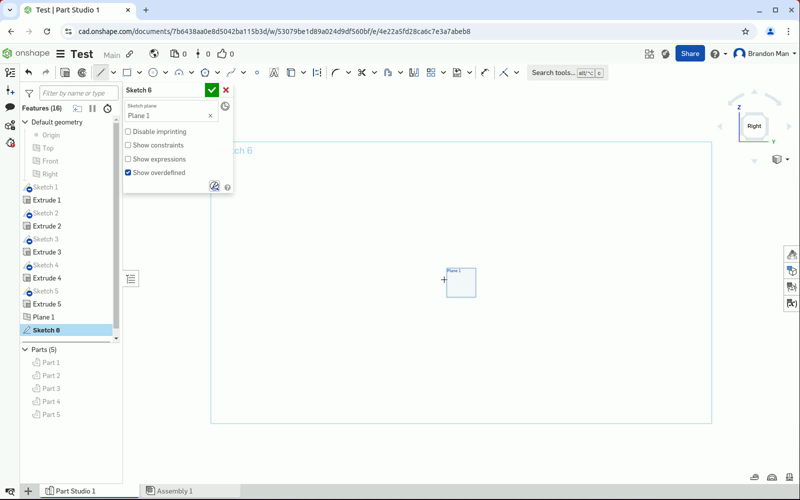
key_up(shift)
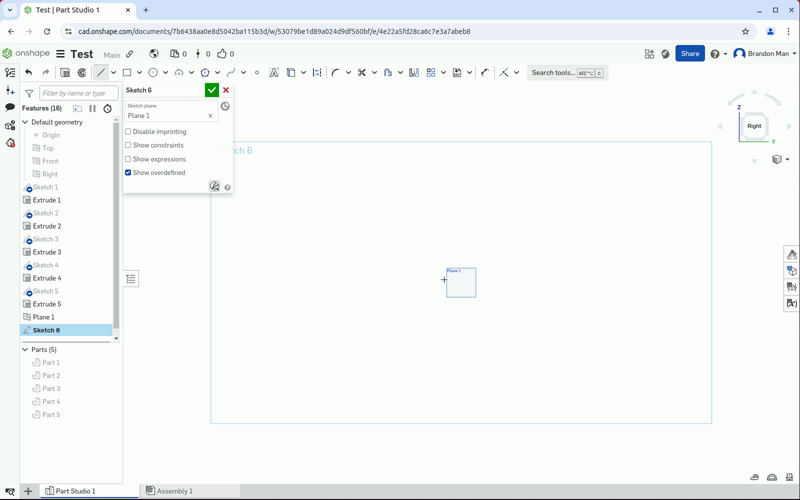
key_down(shift)
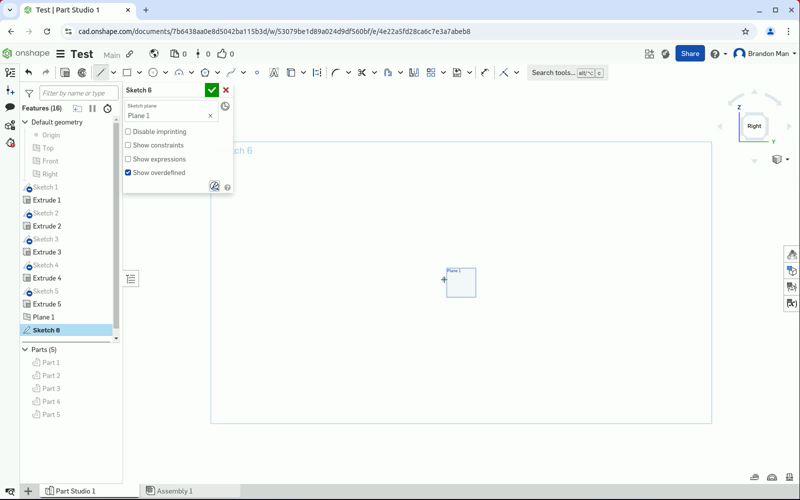
mouse_move(474, 279)
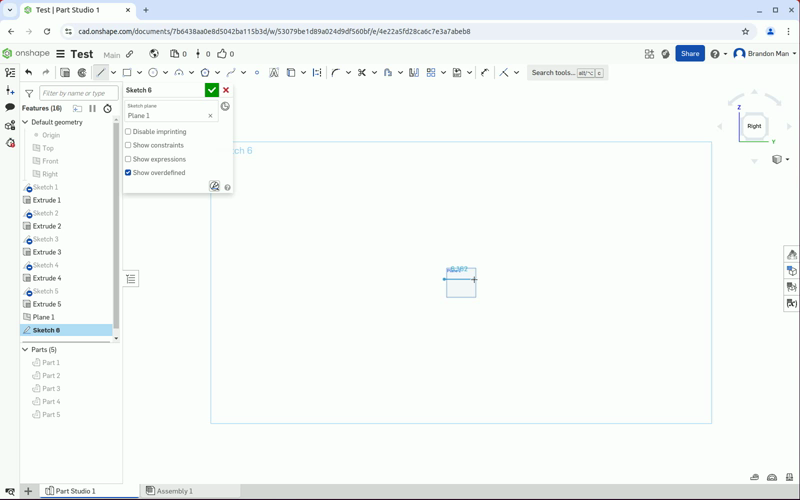
mouse_move(455, 279)
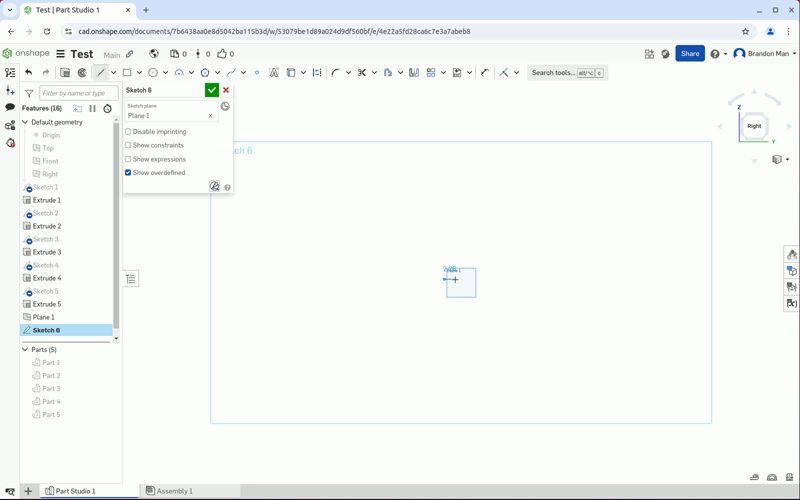
click(455, 279)
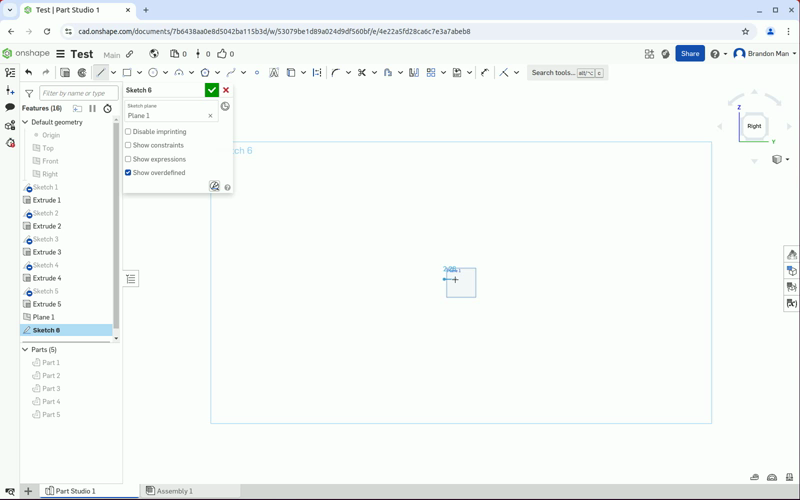
key_up(shift)
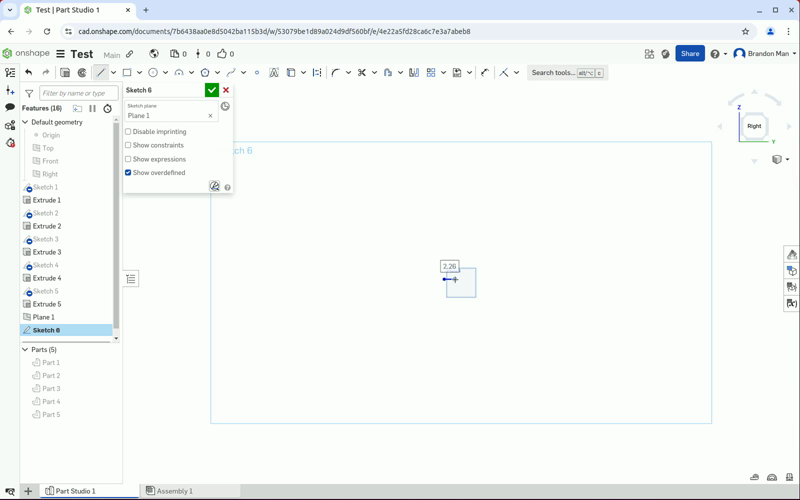
key_down(shift)
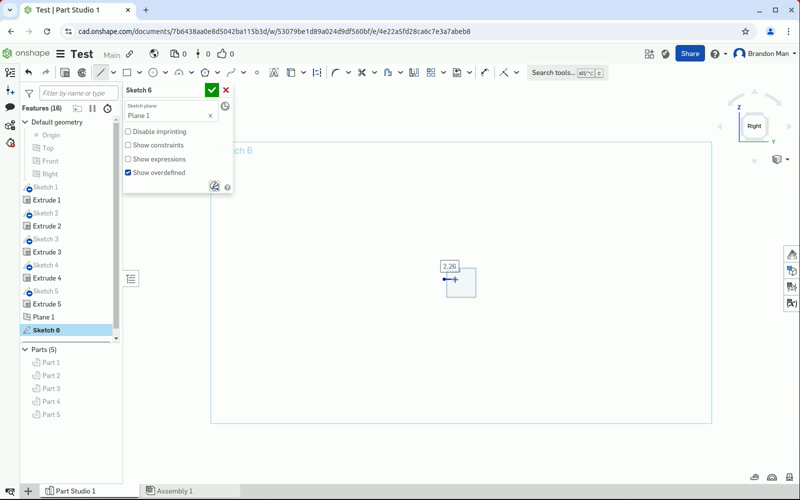
mouse_move(485, 279)
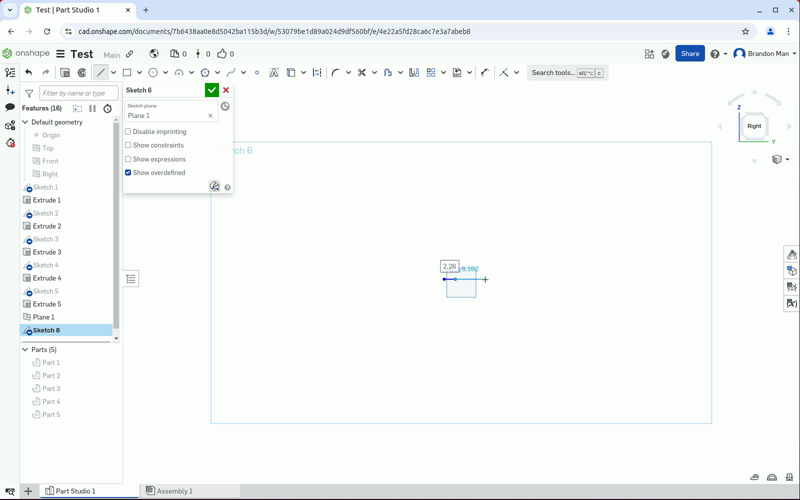
mouse_move(455, 258)
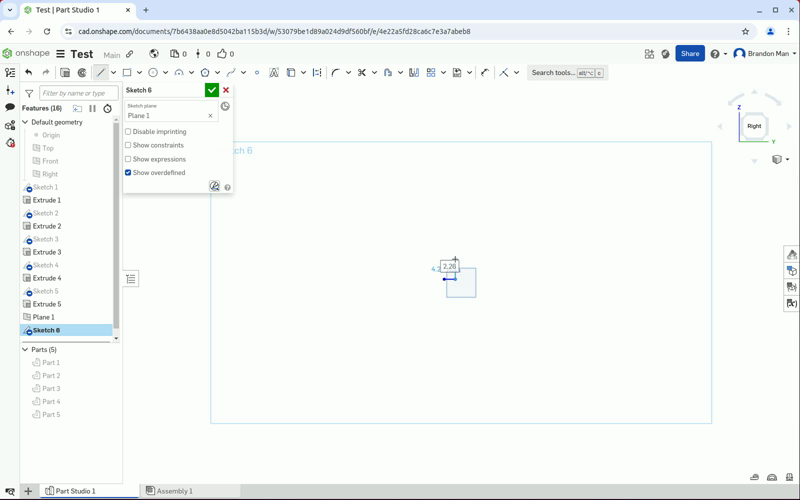
click(455, 258)
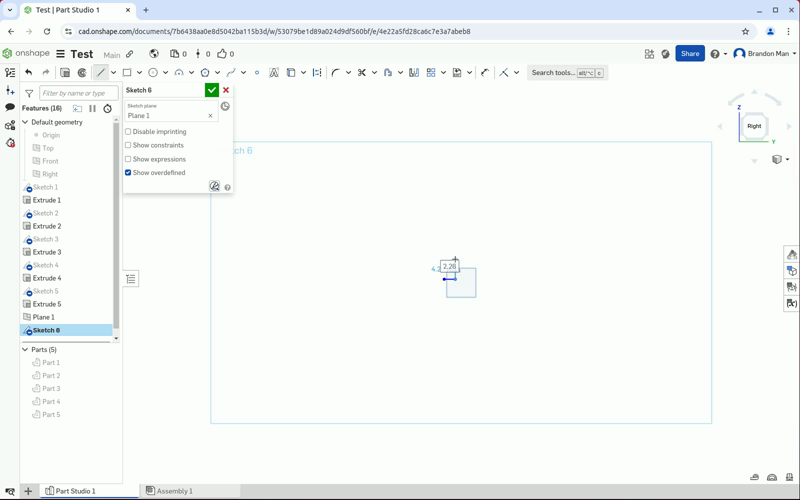
key_up(shift)
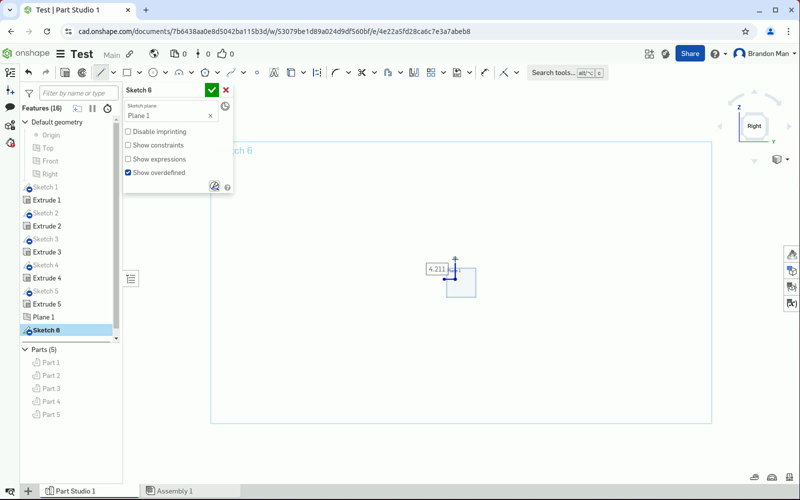
key_down(shift)
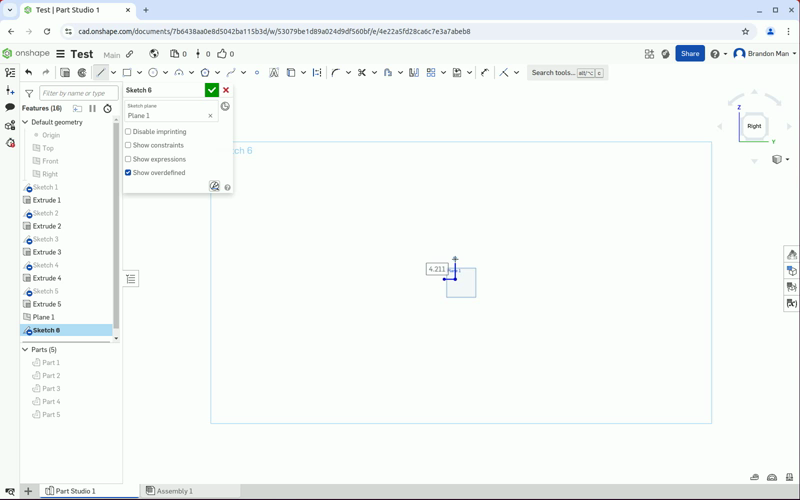
mouse_move(485, 258)
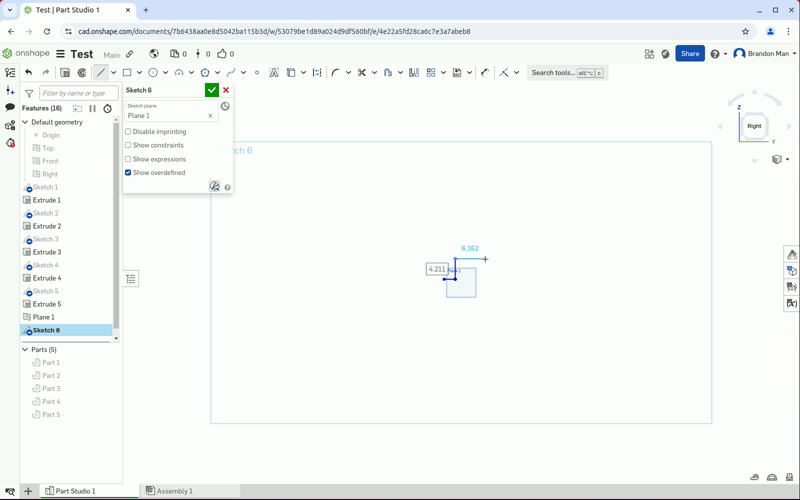
mouse_move(444, 258)
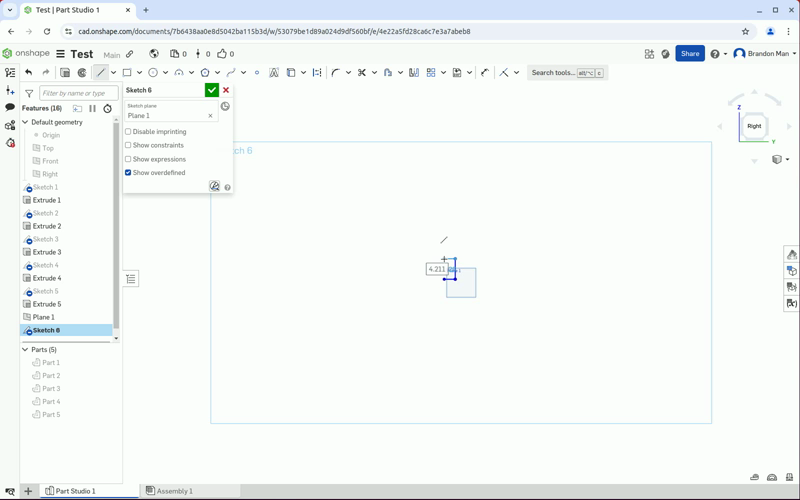
click(444, 258)
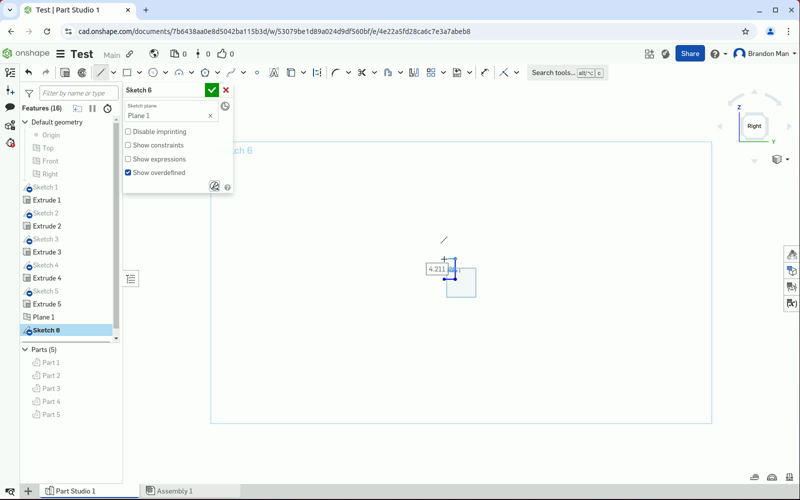
key_up(shift)
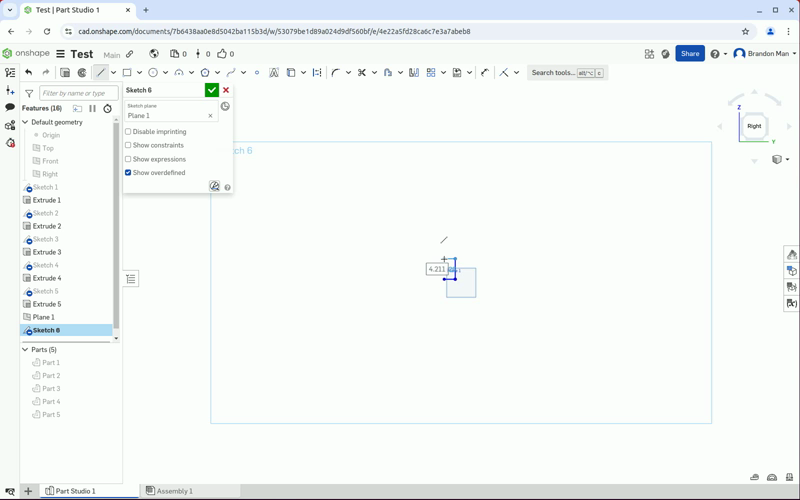
mouse_move(474, 258)
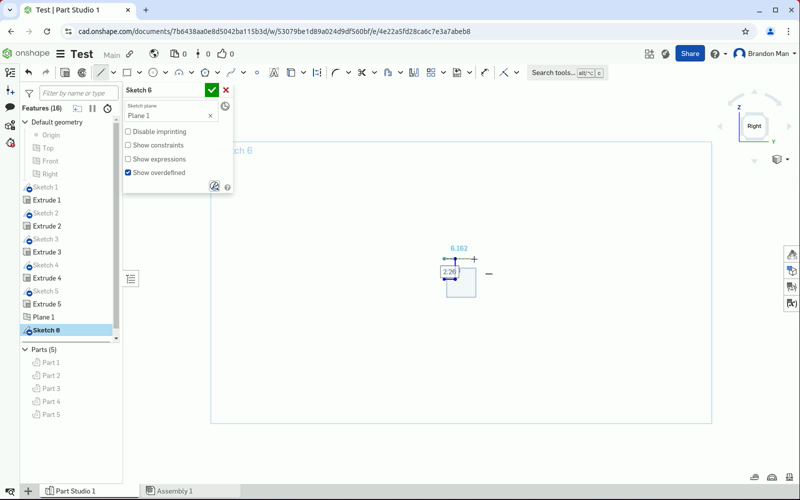
key_down(shift)
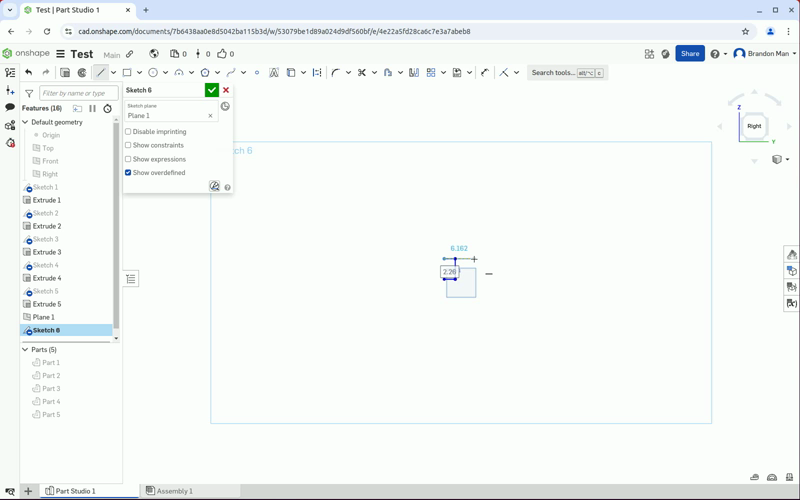
mouse_move(444, 279)
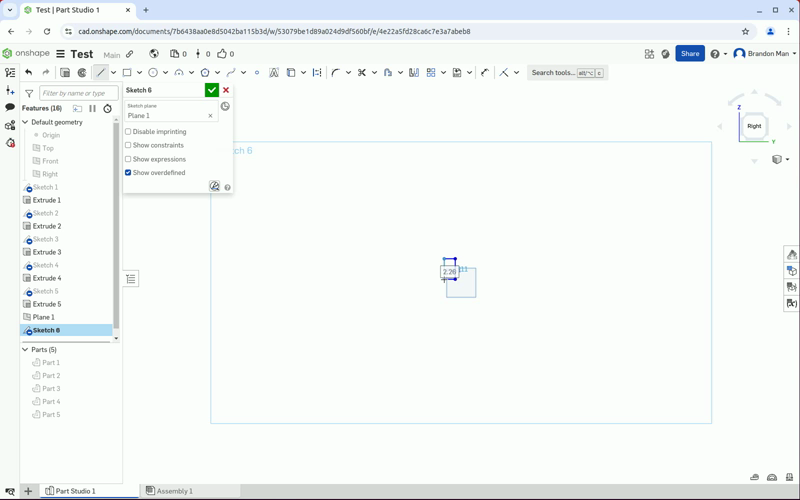
key_up(shift)
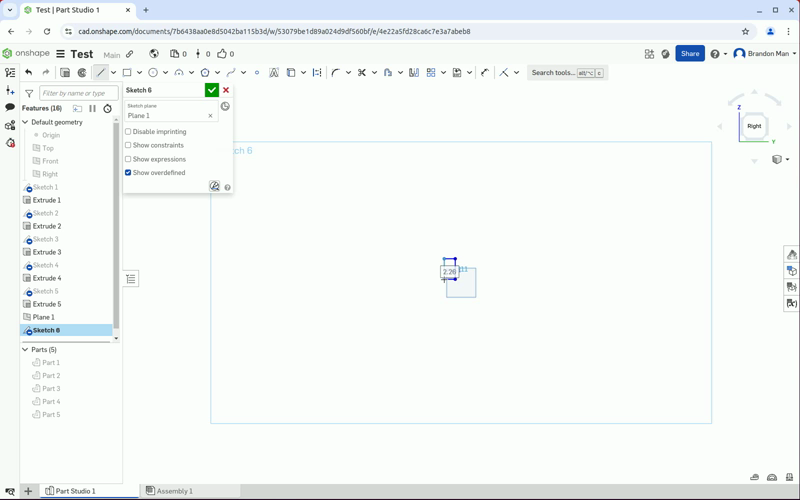
click(444, 279)
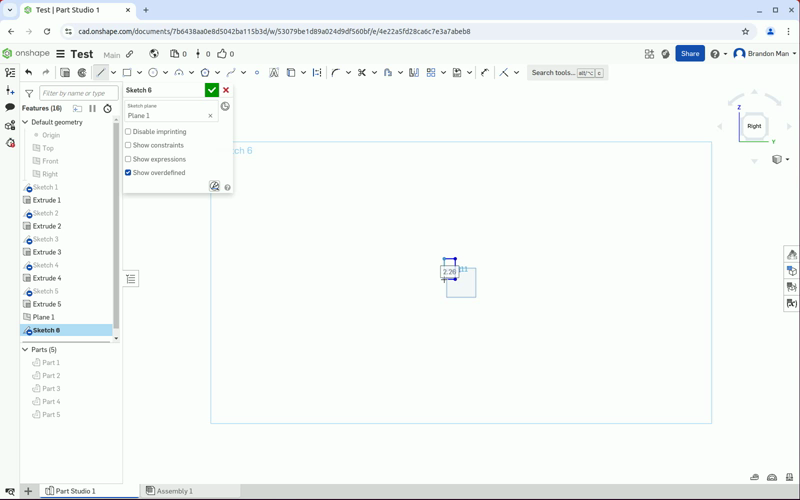
key(esc)
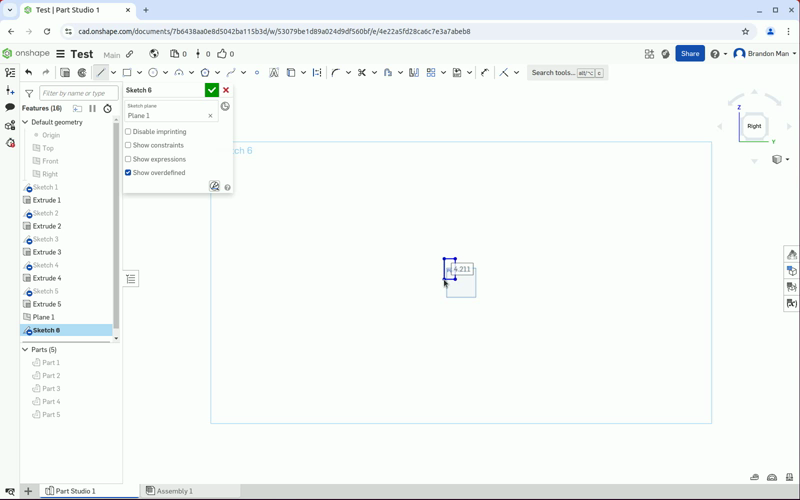
mouse_move(448, 276)
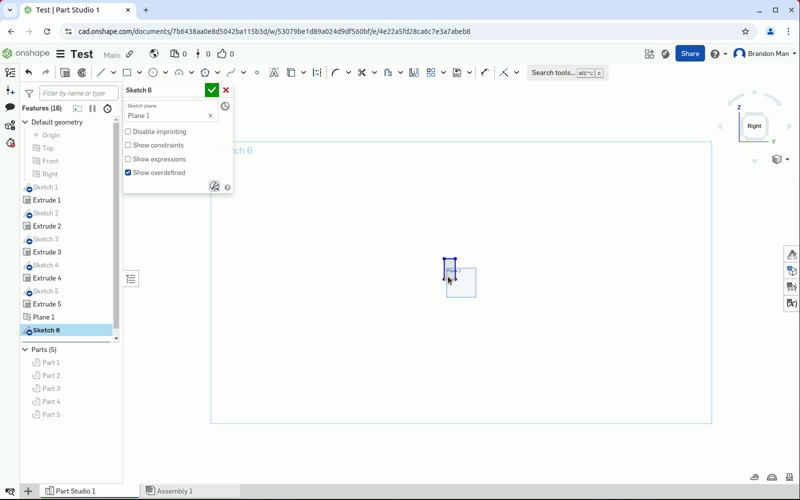
scroll(6)
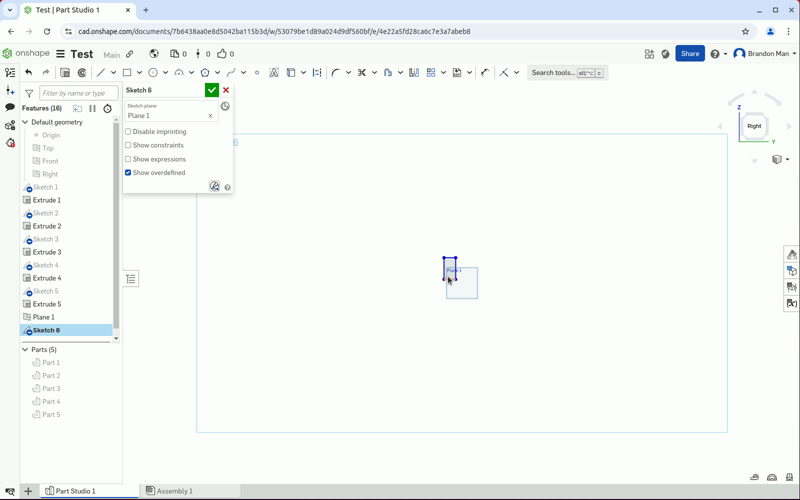
scroll(6)
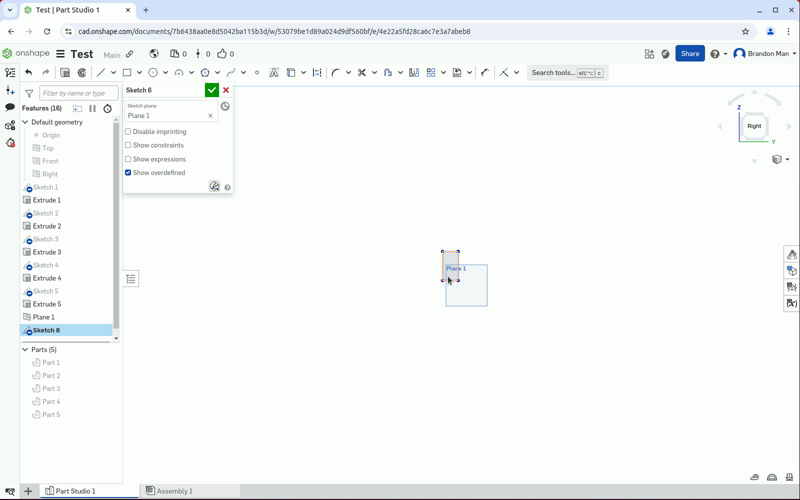
scroll(6)
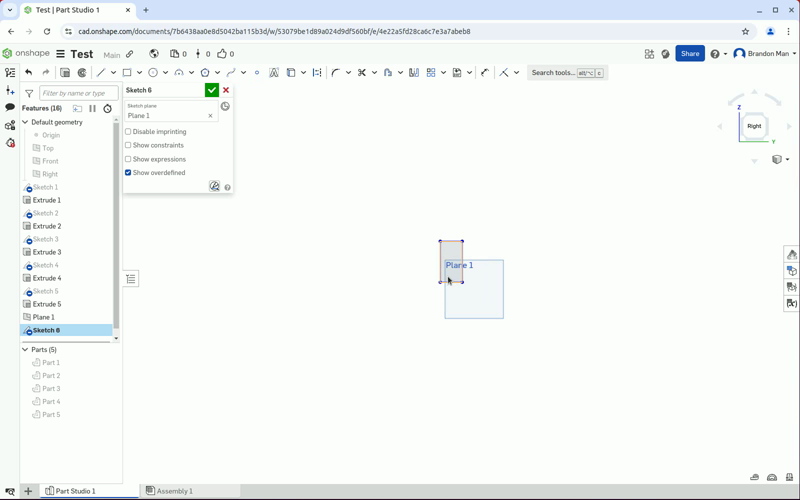
scroll(6)
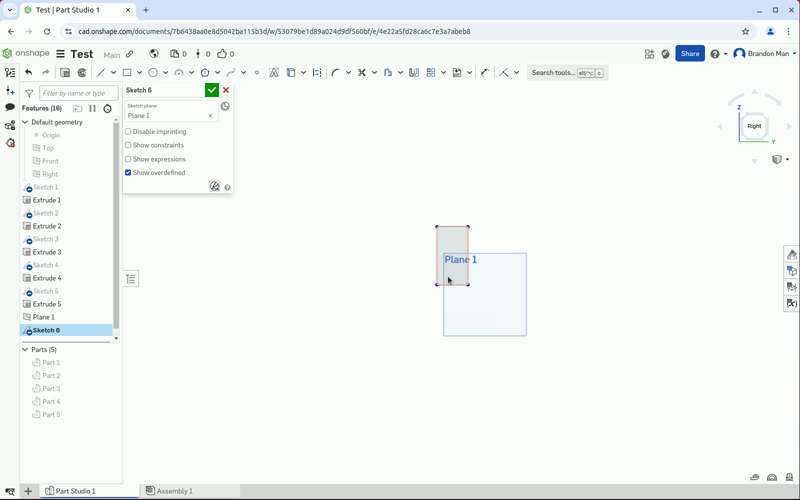
scroll(6)
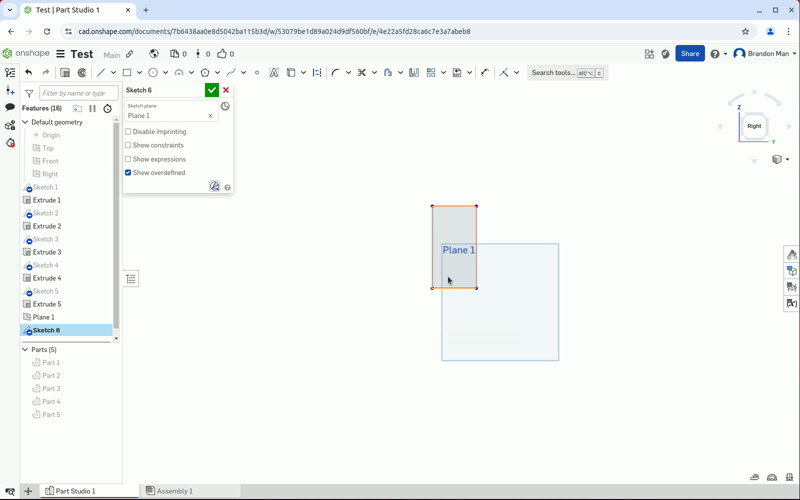
scroll(6)
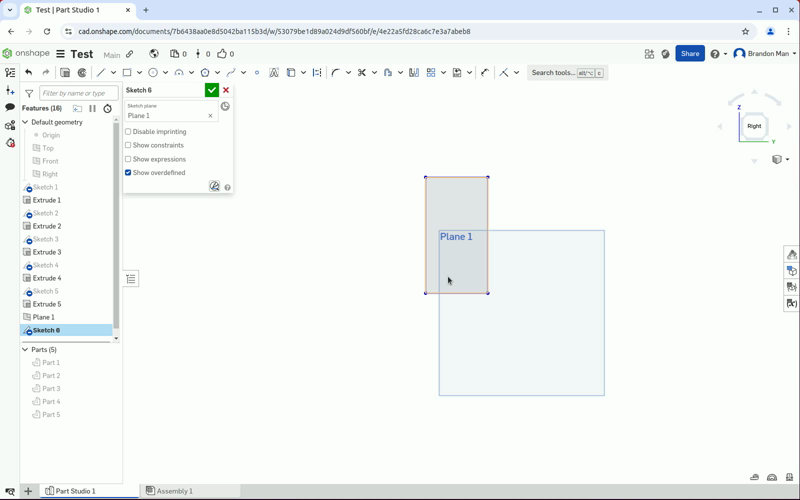
scroll(6)
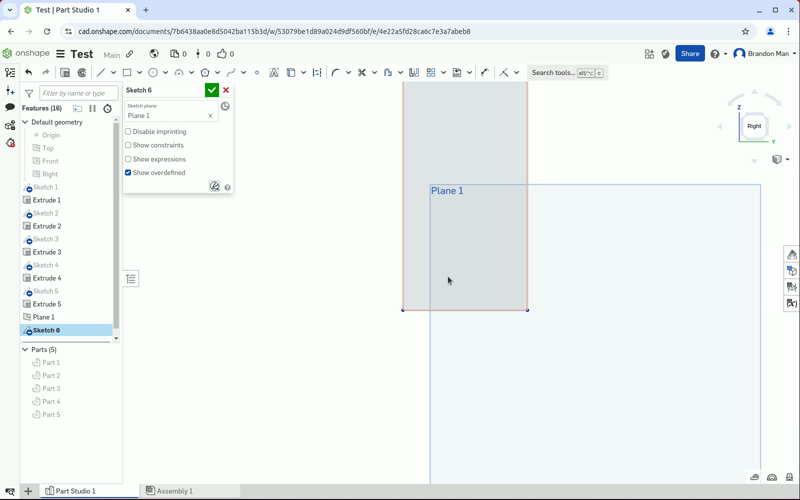
click(448, 276)
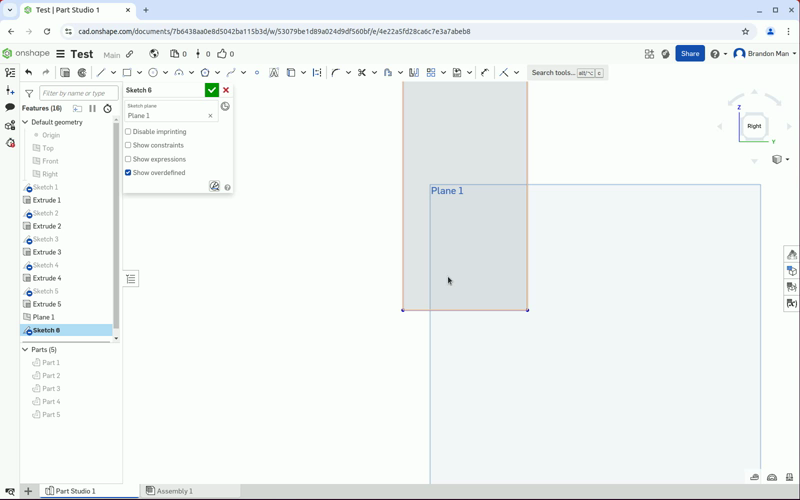
scroll(-6)
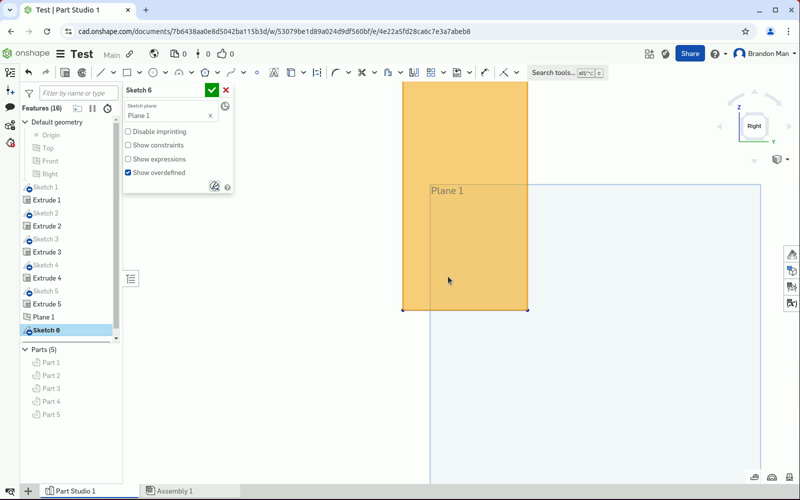
scroll(-6)
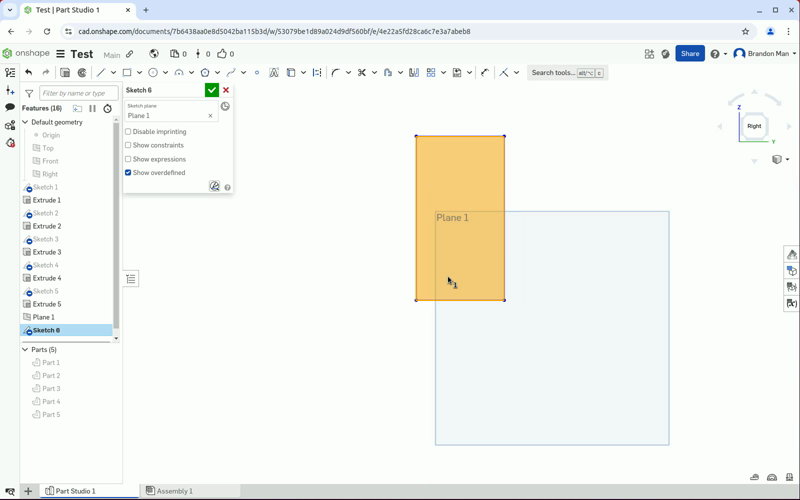
scroll(-6)
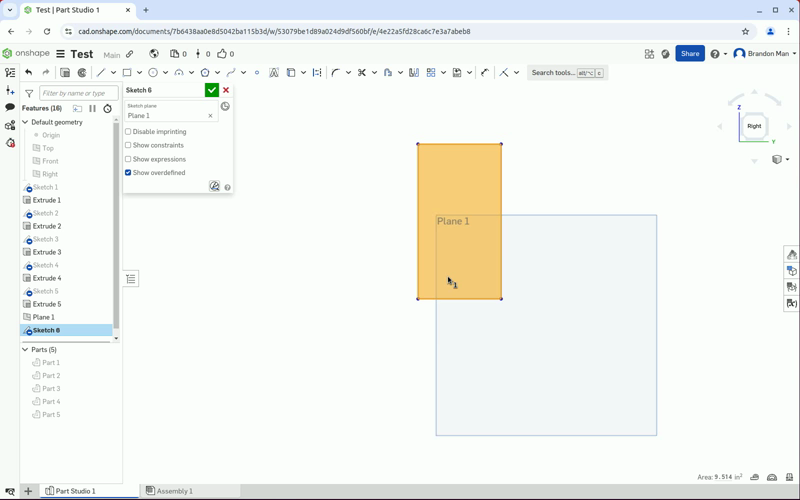
scroll(-6)
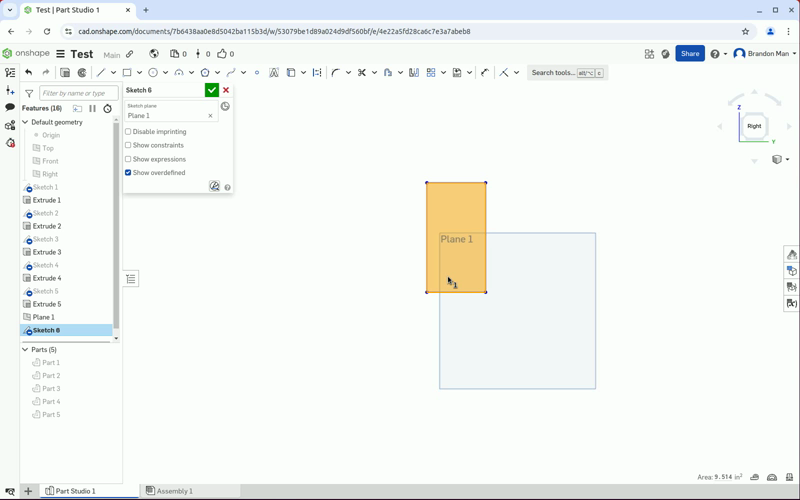
scroll(-6)
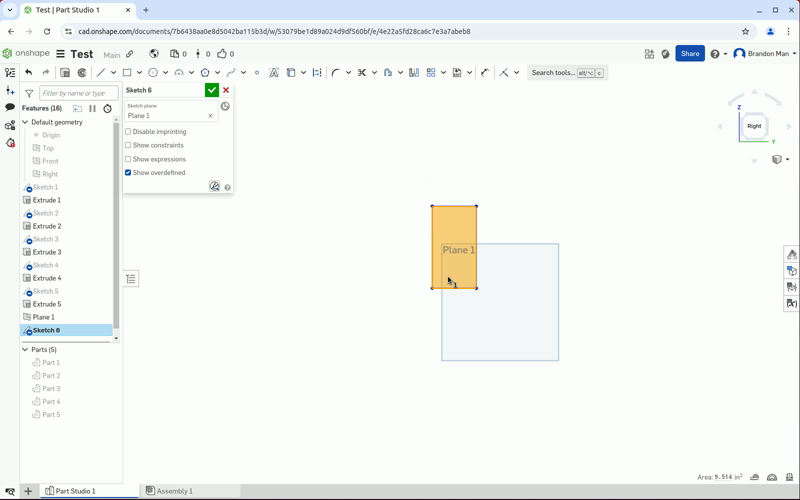
scroll(-6)
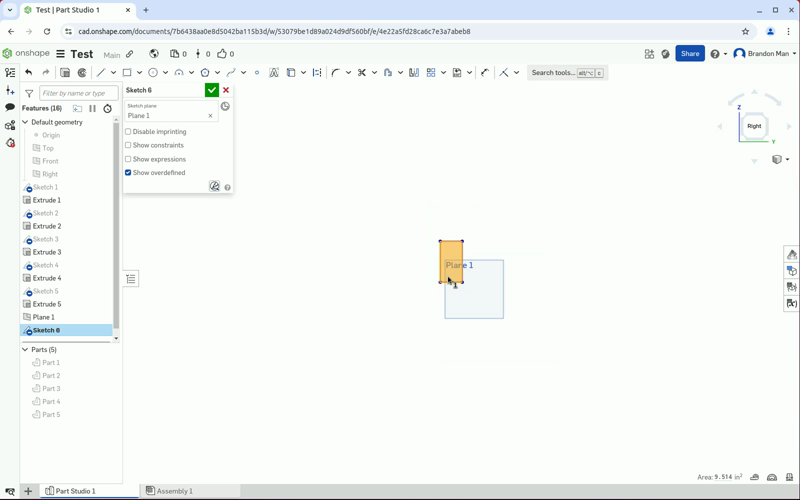
scroll(-6)
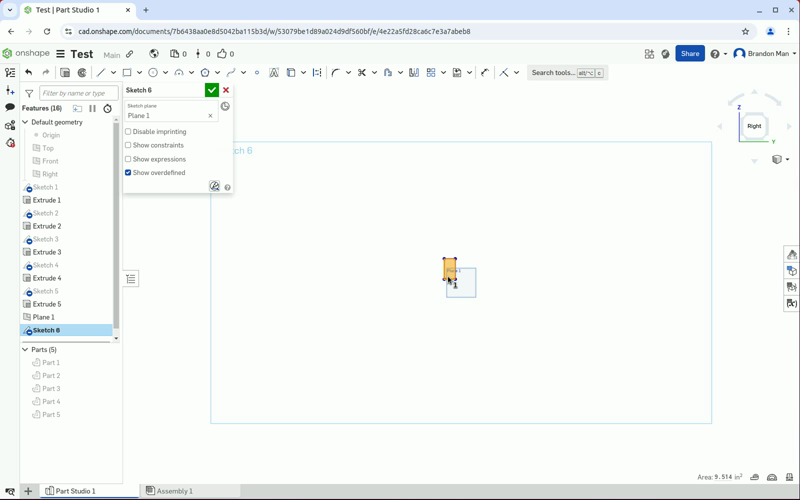
mouse_move(73, 352)
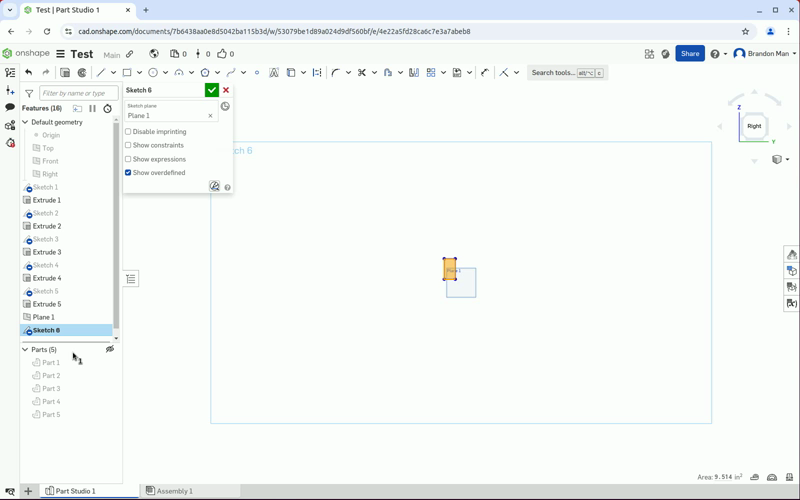
key(shift+y)
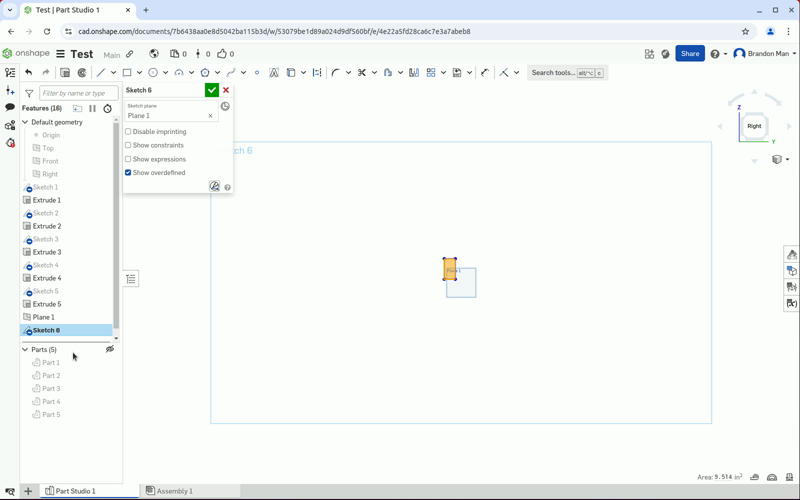
key(shift+e)
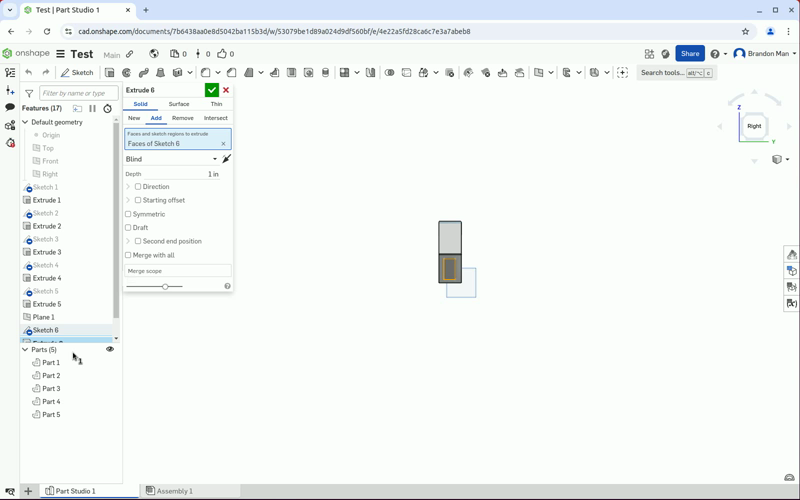
mouse_move(143, 106)
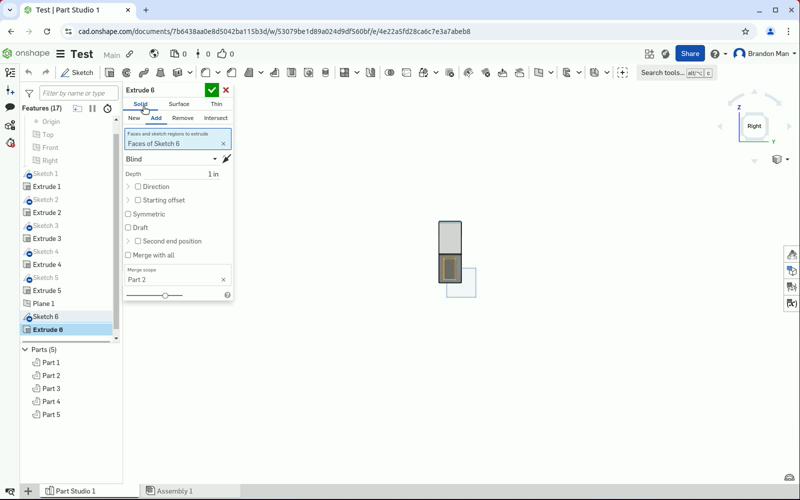
click(143, 106)
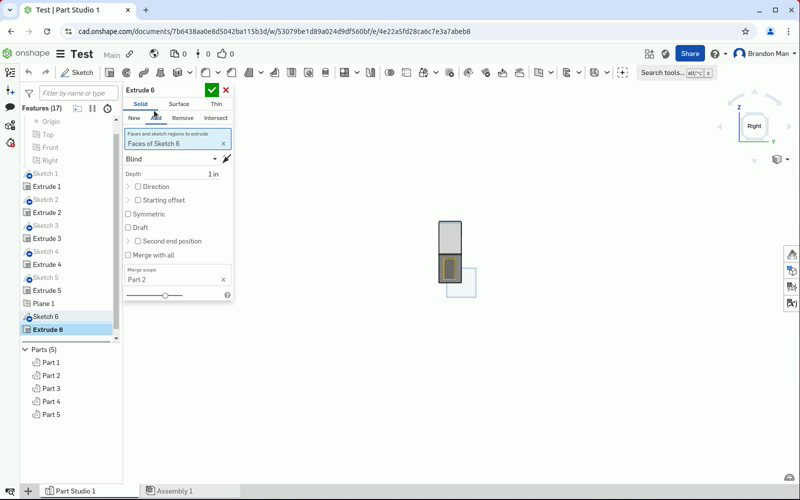
mouse_move(186, 120)
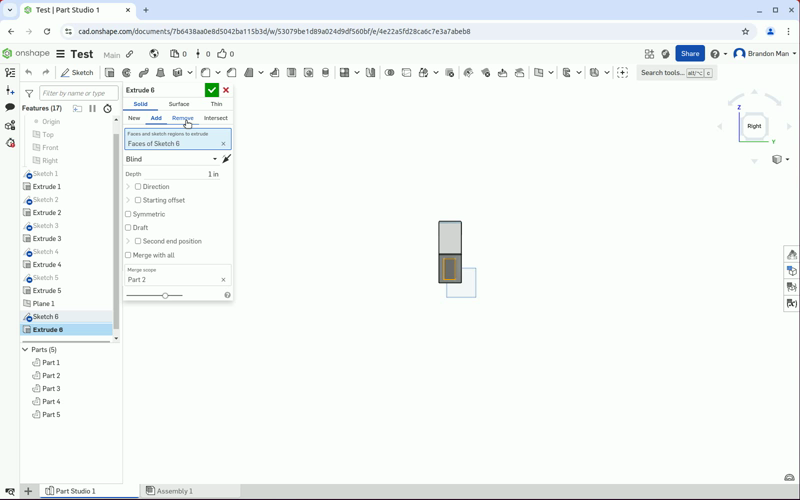
click(186, 120)
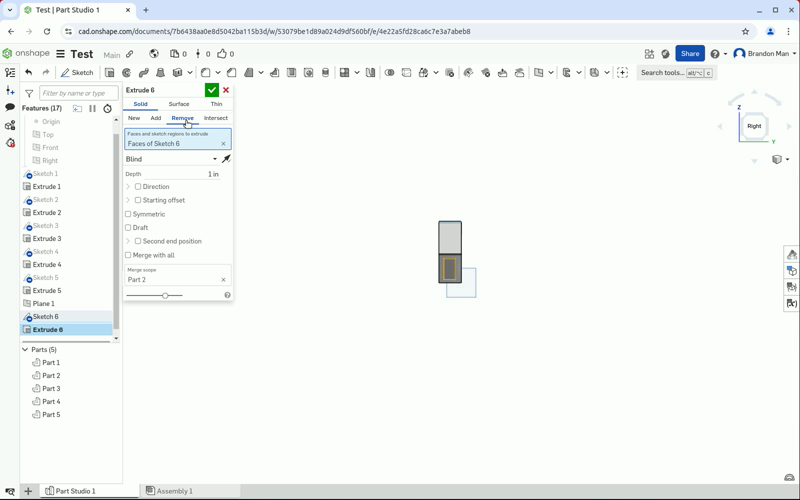
key(tab, 4)
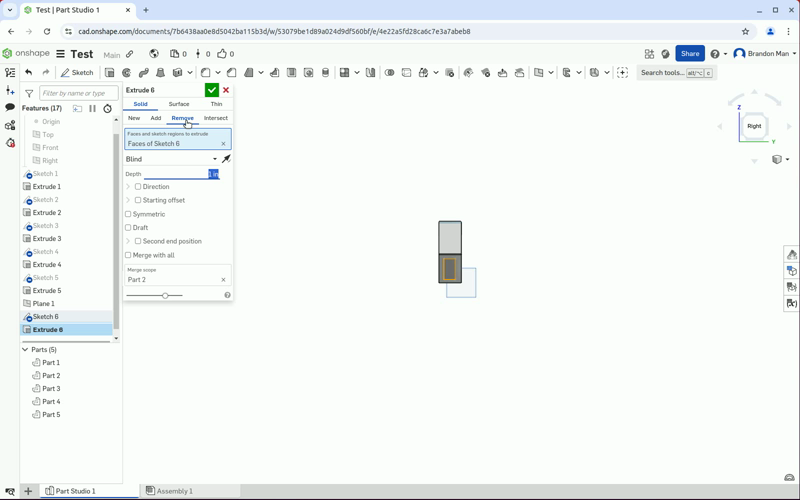
text(4.574)
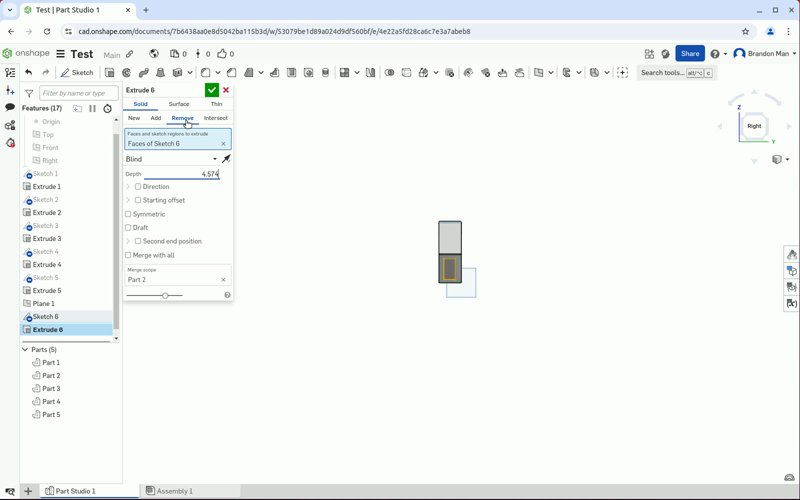
key(tab, 6)
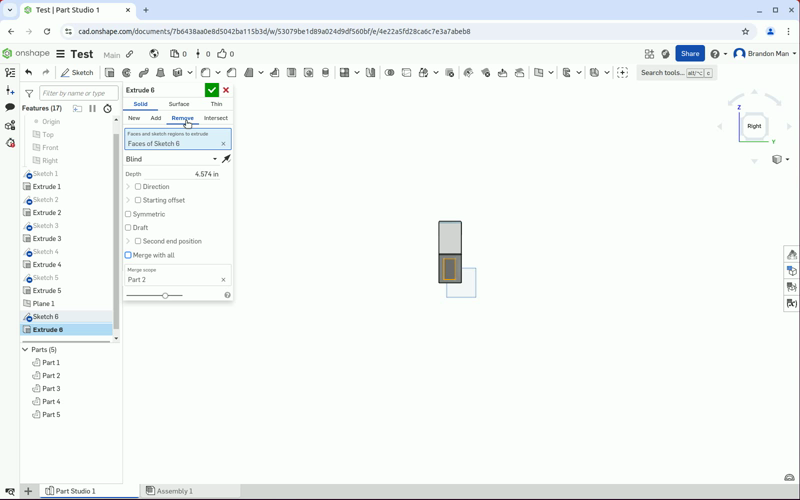
key(space)
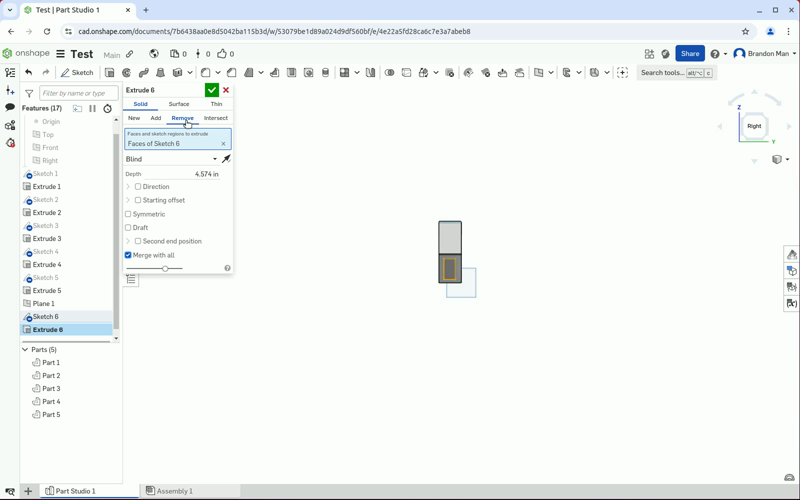
key(enter)
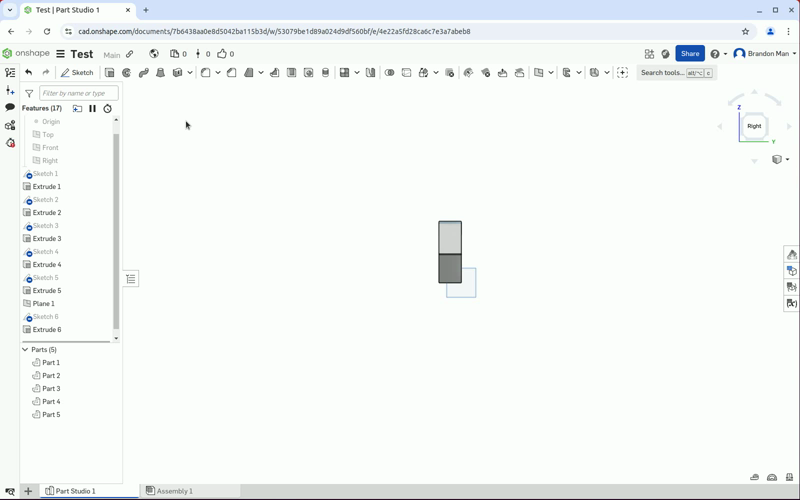
key(shift+h)
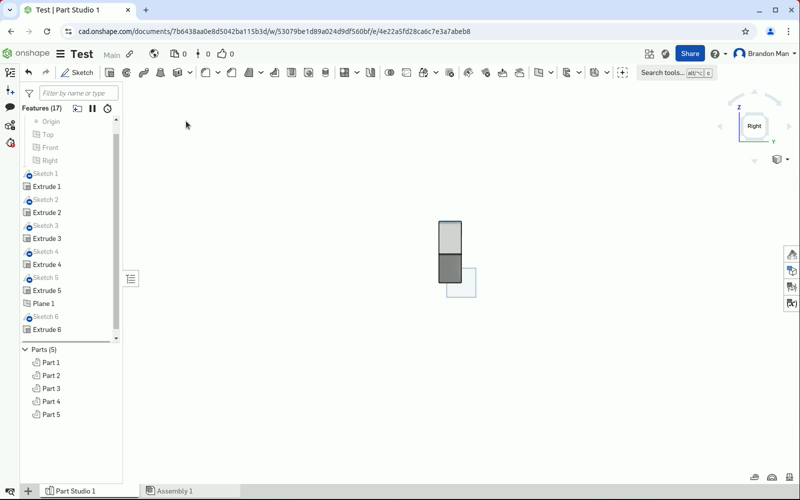
key(shift+h)
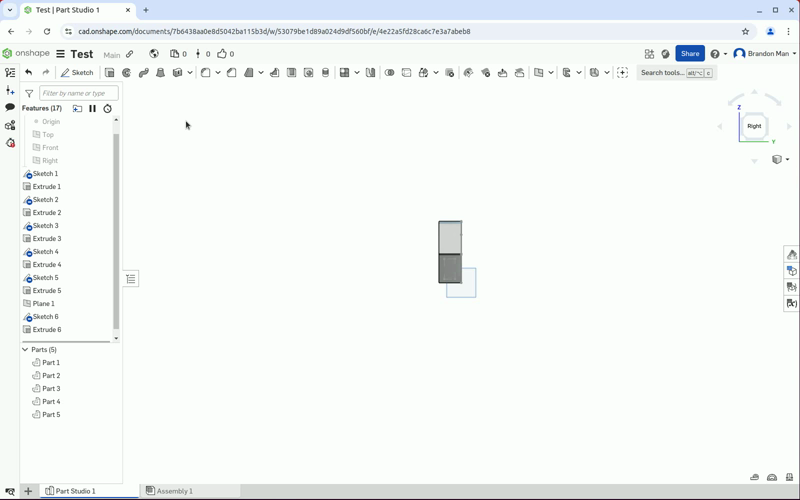
key(shift+7)
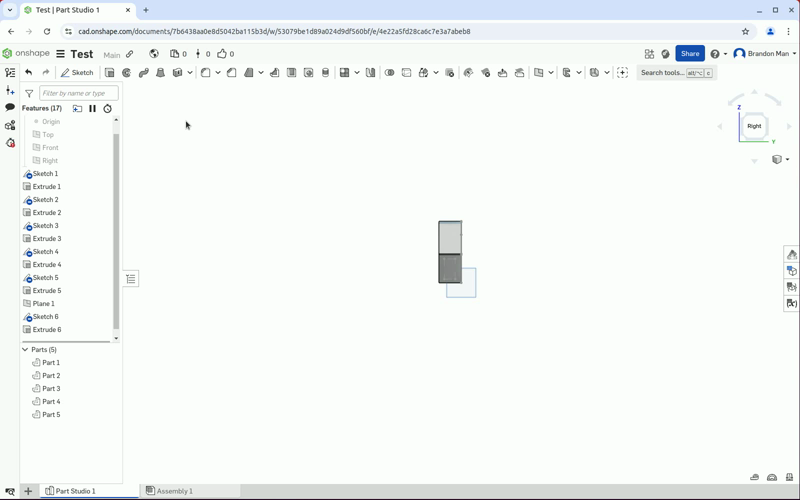
key(right, 2)
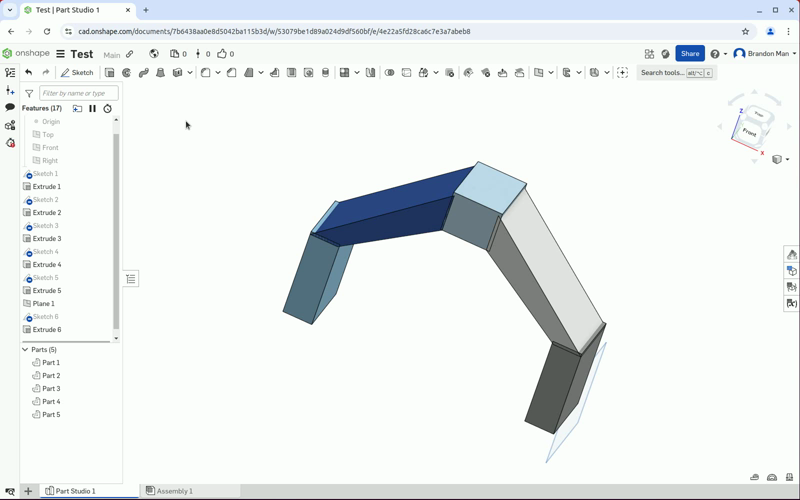
key(down, 2)
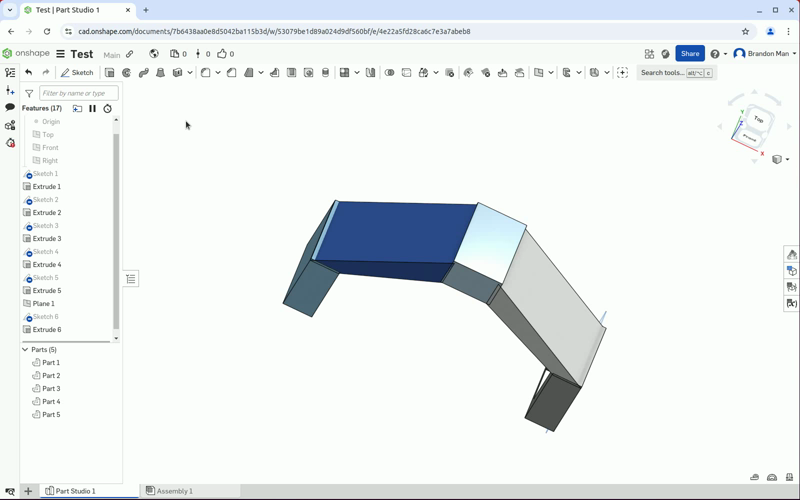
key(up, 2)
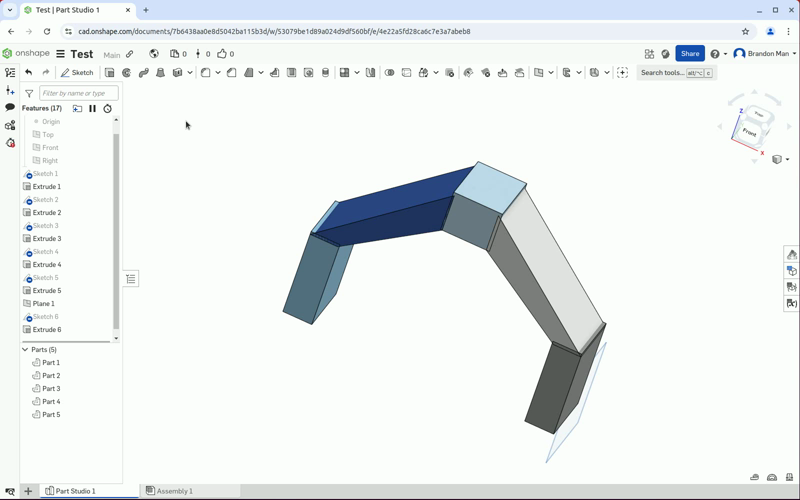
key(left, 2)
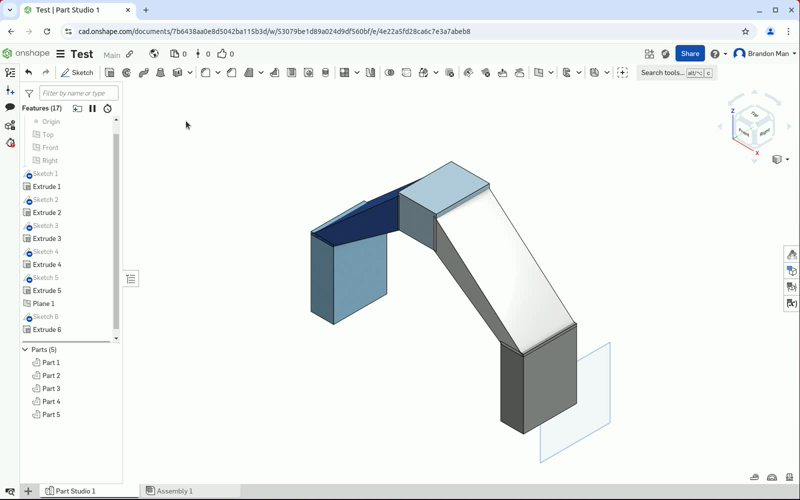
mouse_move(69, 176)
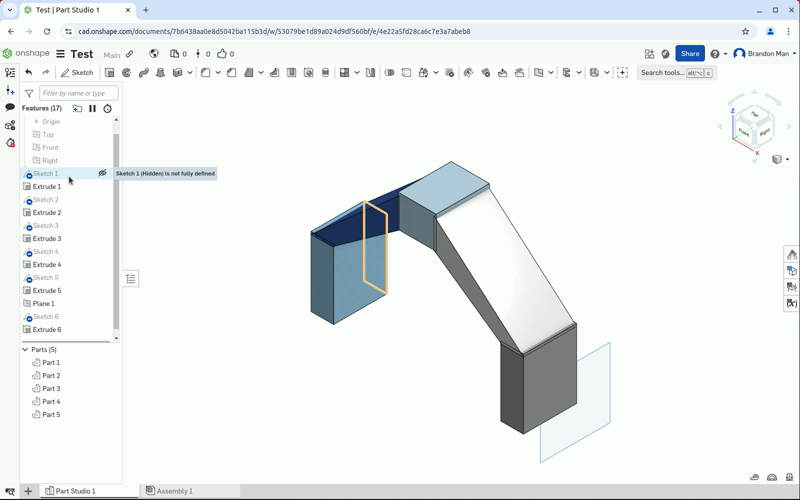
click(69, 176)